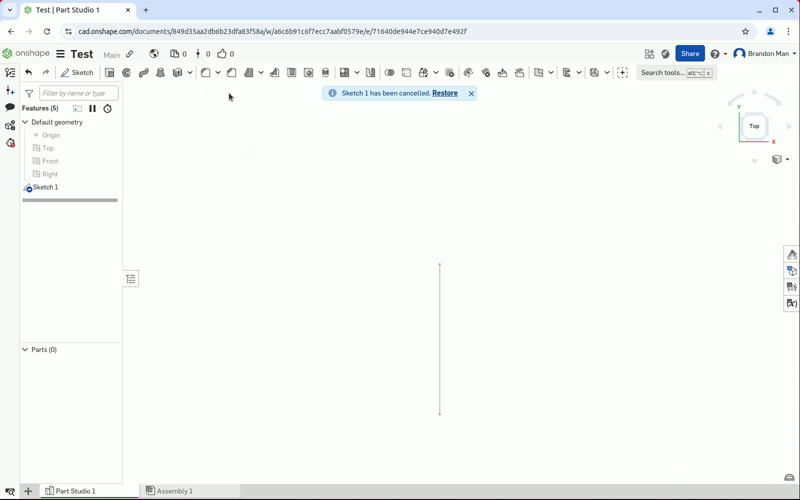
key(shift+h)
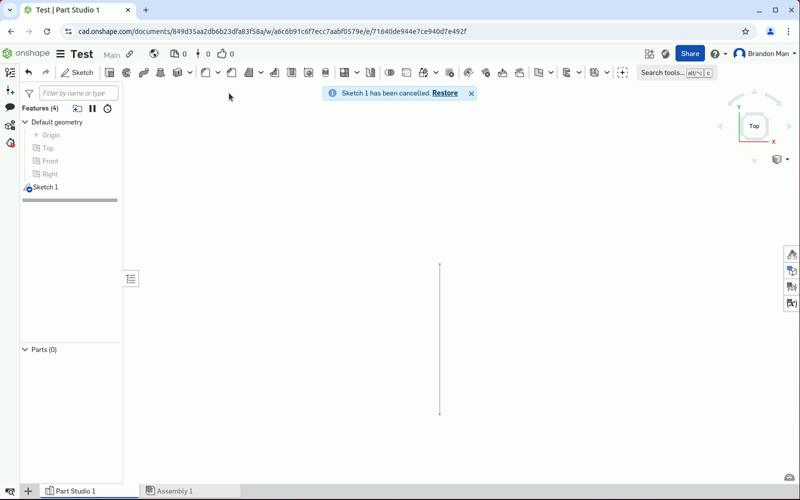
key(shift+s)
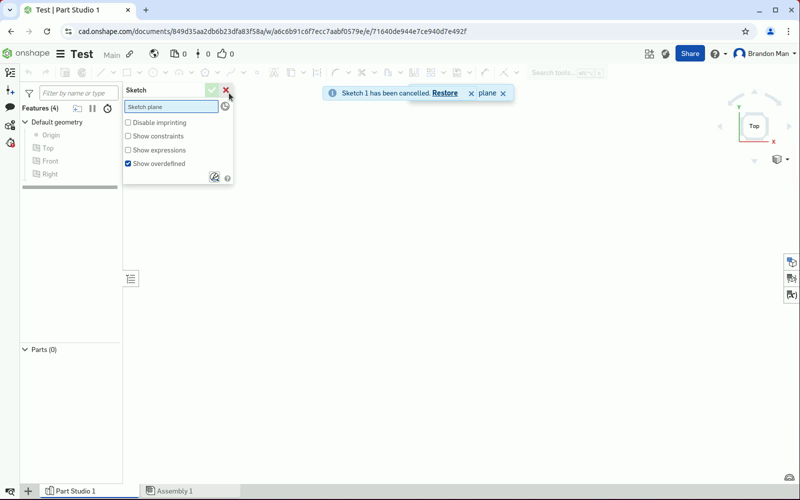
mouse_move(73, 150)
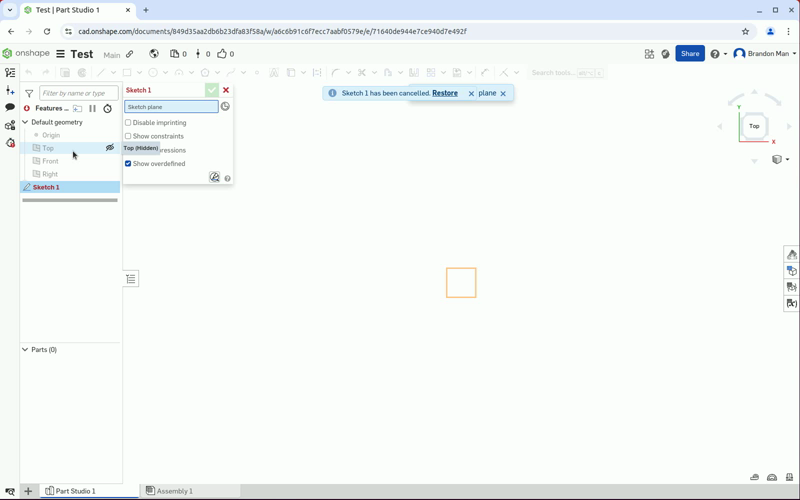
click(73, 150)
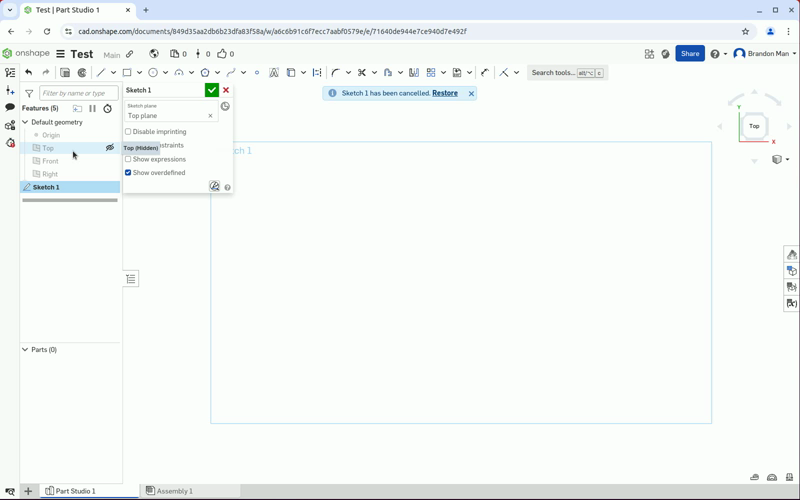
mouse_move(73, 352)
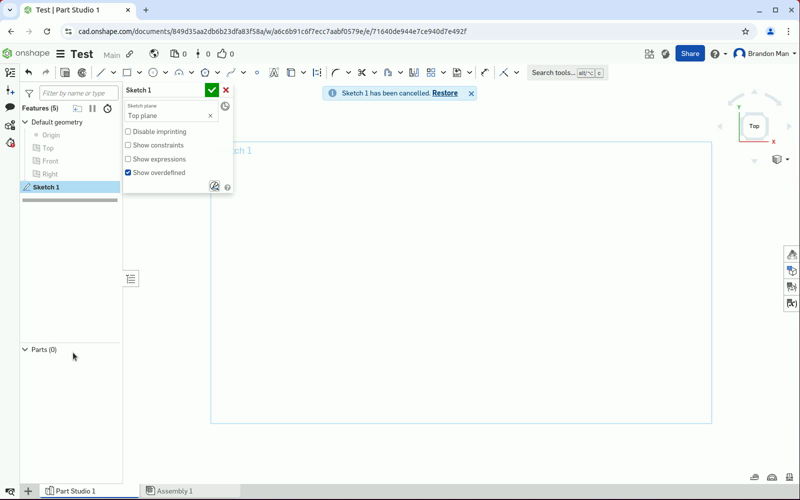
key(y)
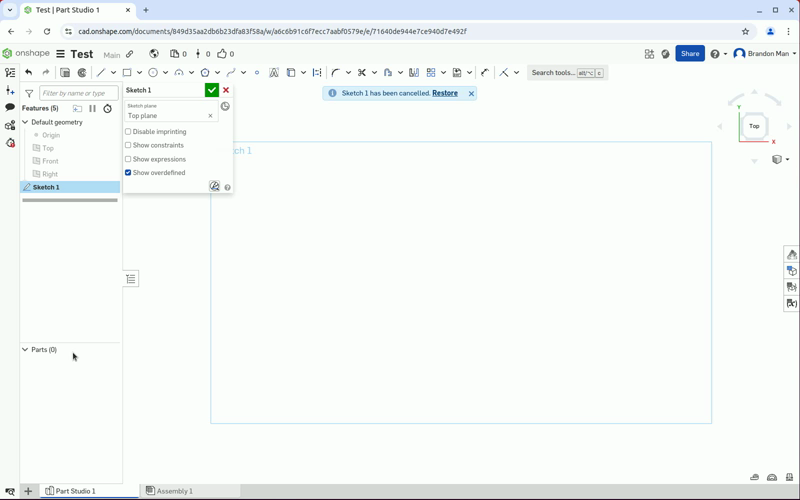
key(l)
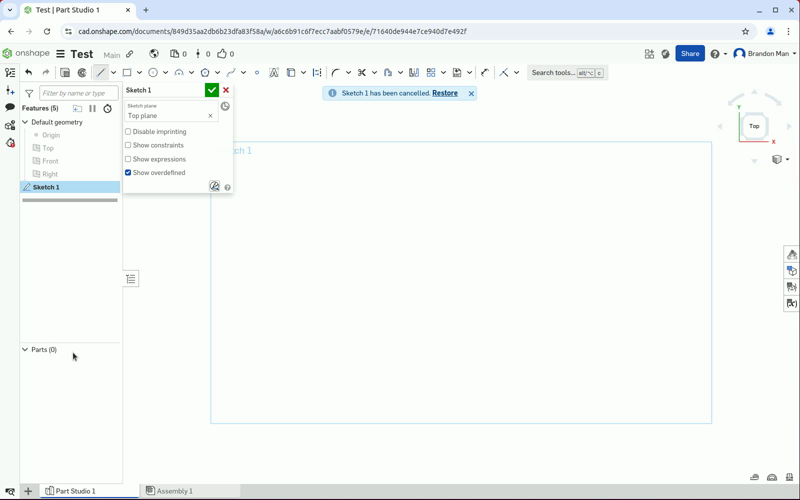
key_down(shift)
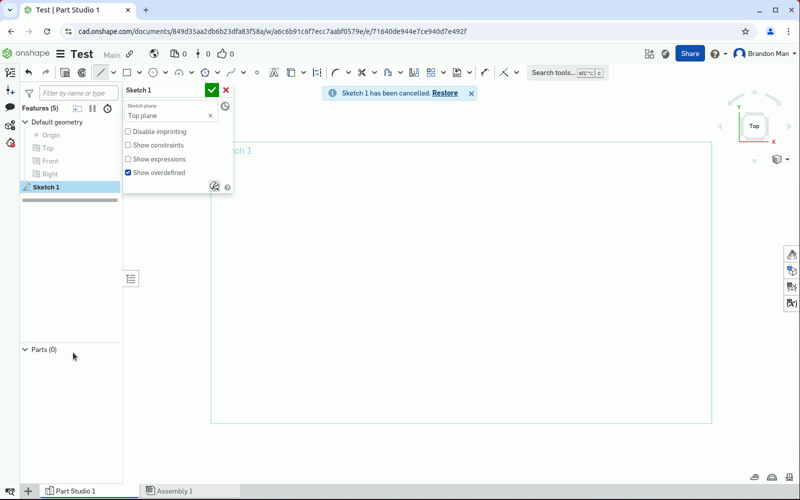
mouse_move(348, 313)
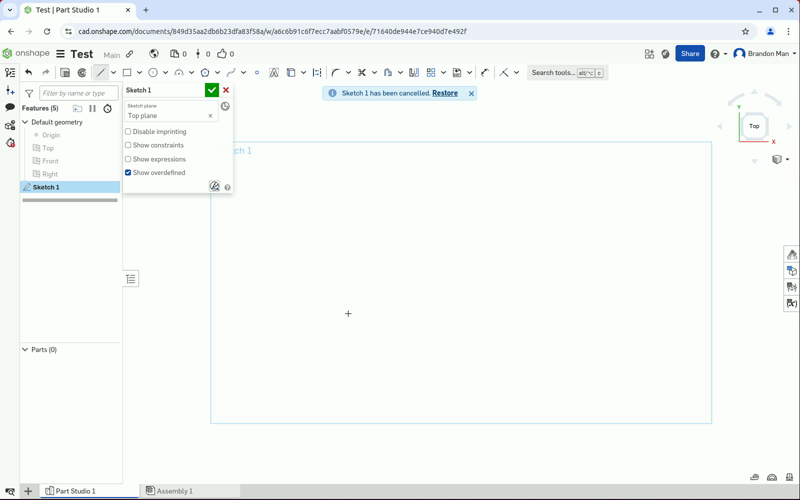
click(348, 313)
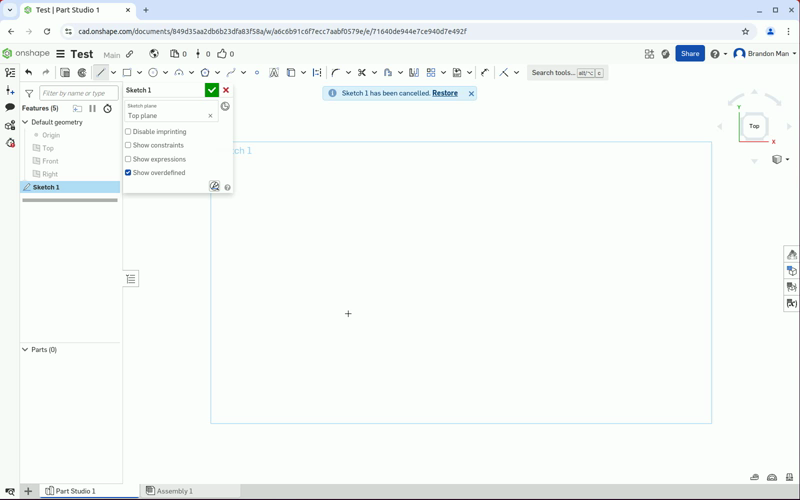
key_up(shift)
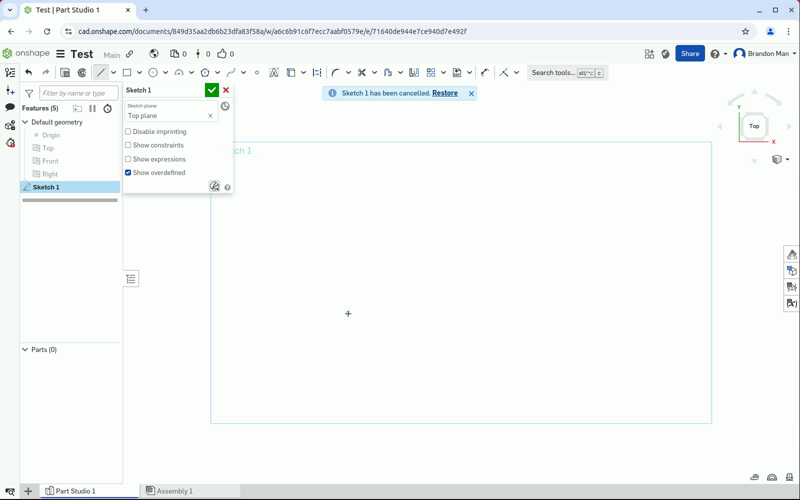
key_down(shift)
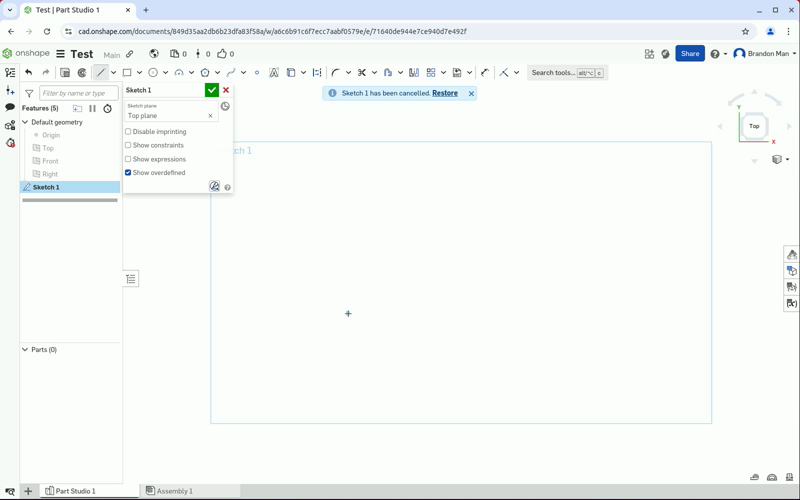
mouse_move(572, 313)
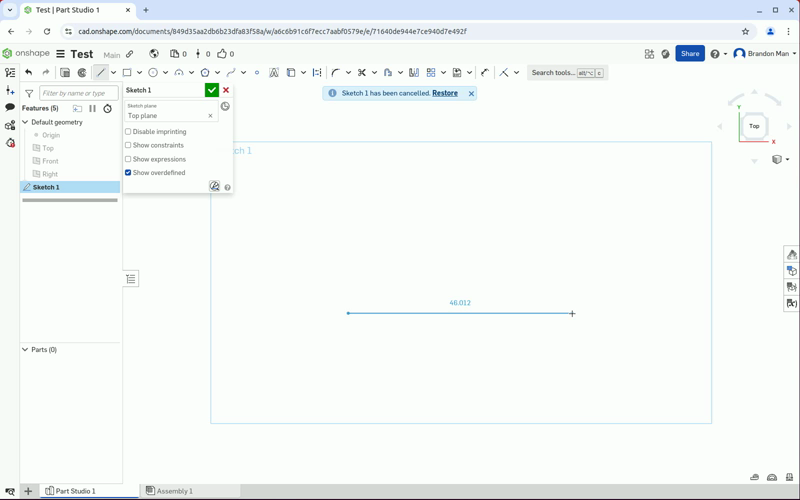
click(572, 313)
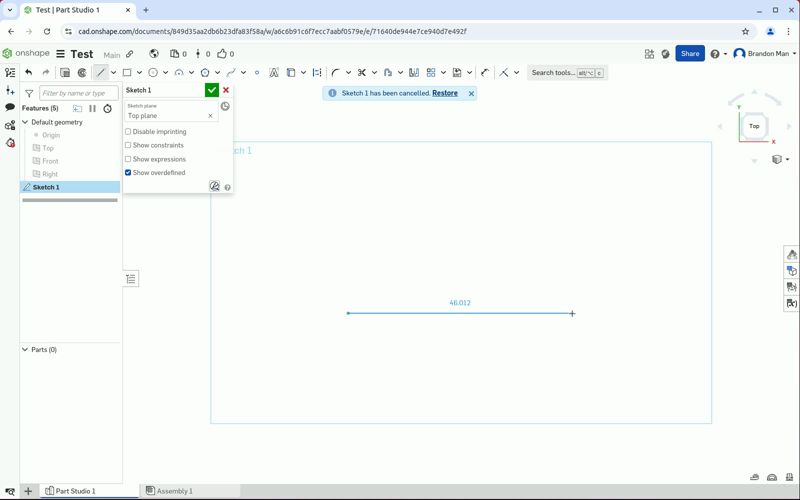
key_up(shift)
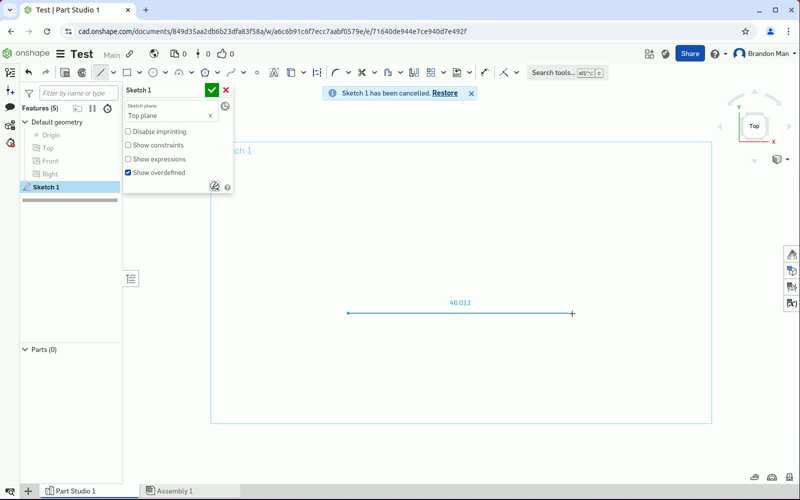
key_down(shift)
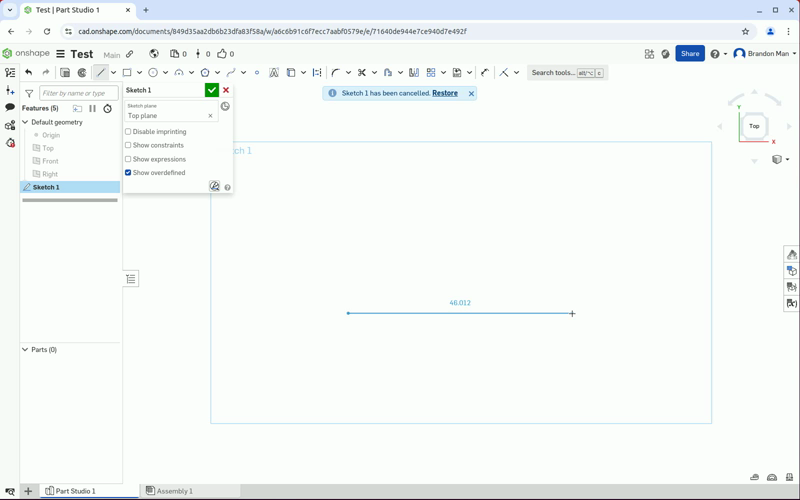
mouse_move(572, 252)
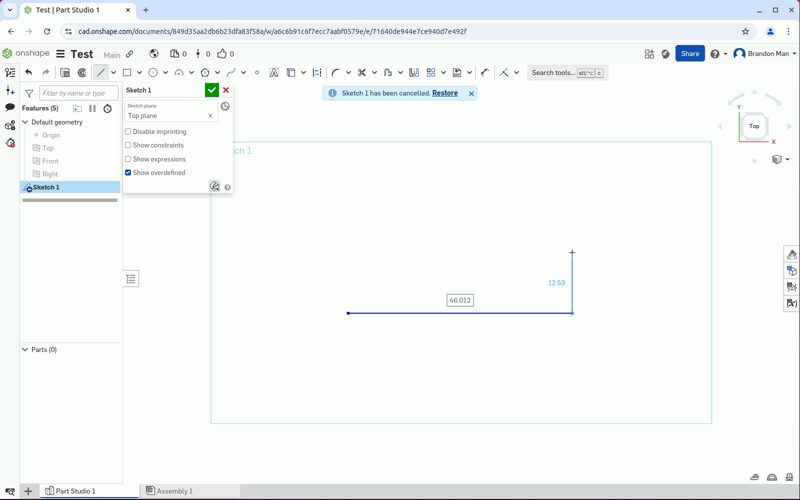
click(572, 252)
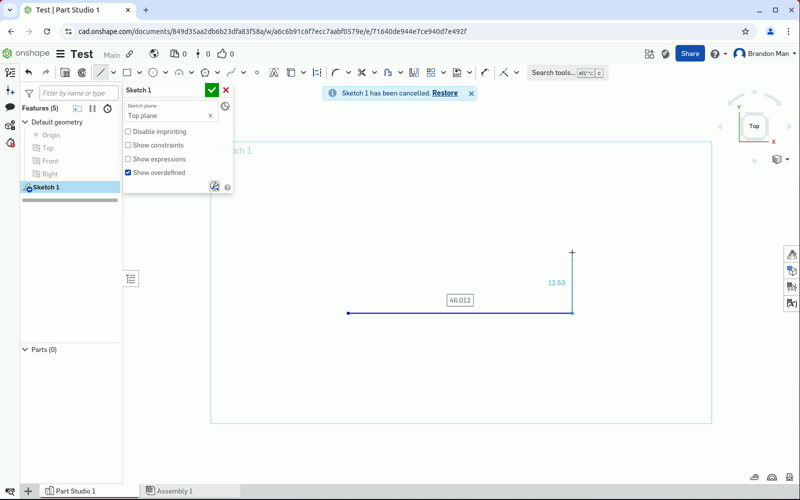
key_up(shift)
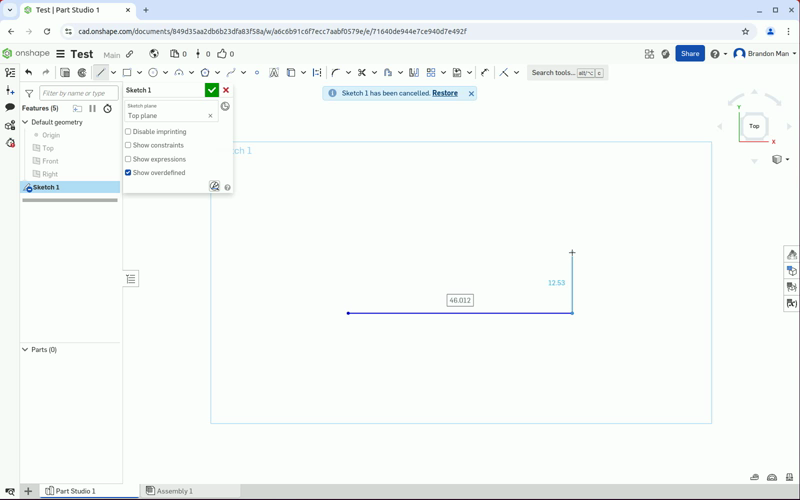
key_down(shift)
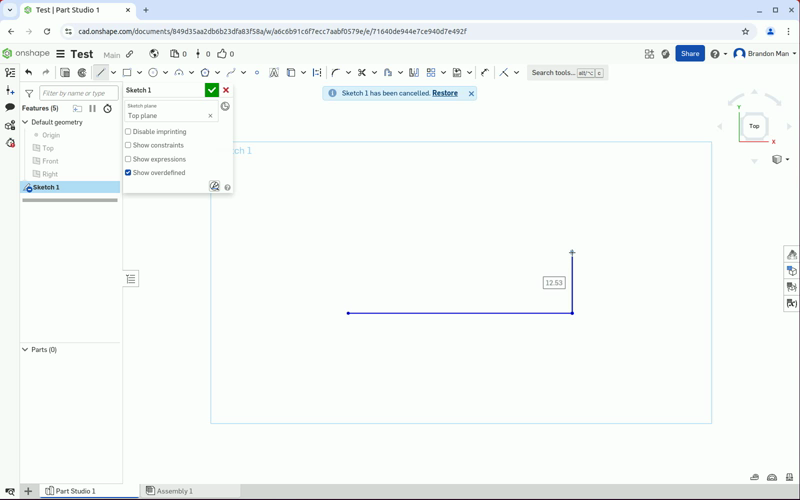
mouse_move(348, 252)
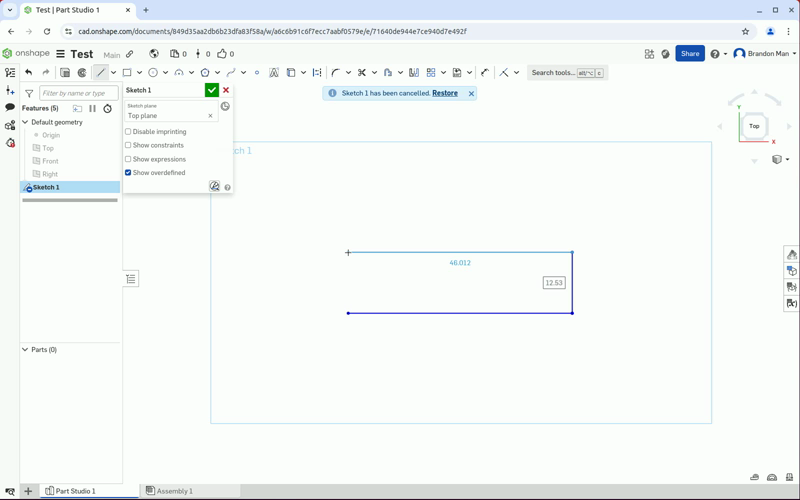
click(348, 252)
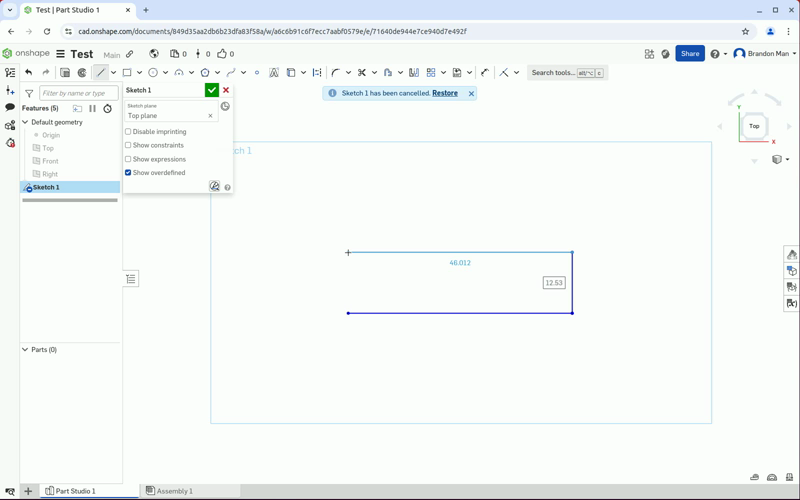
key_up(shift)
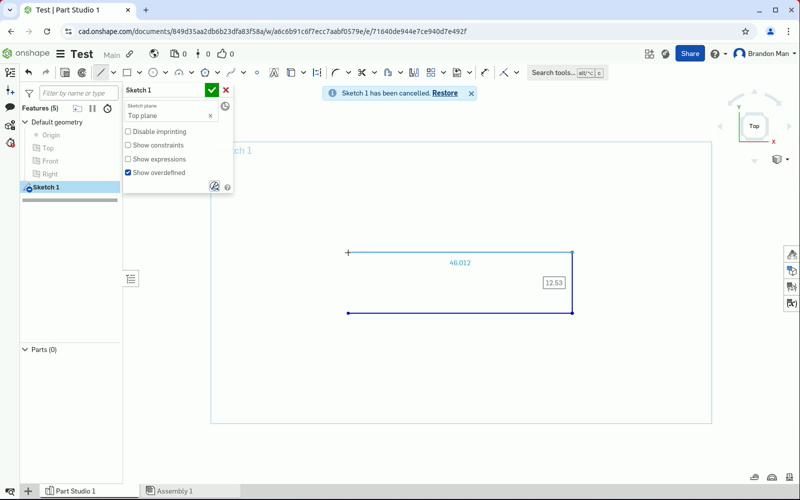
key_down(shift)
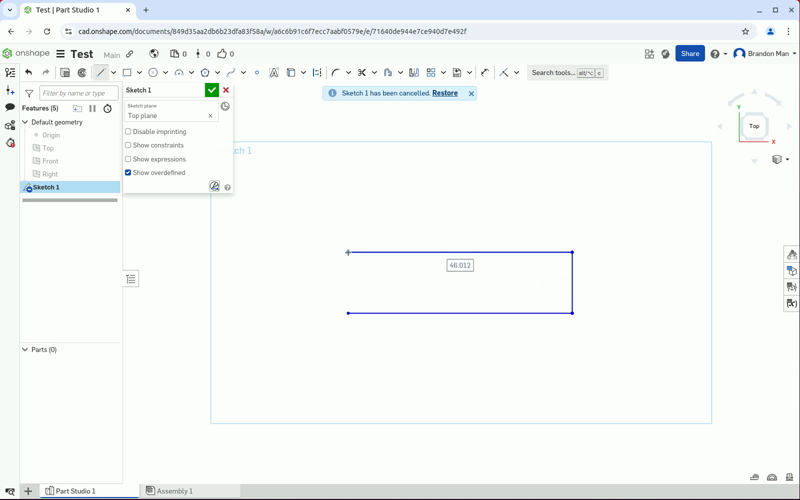
mouse_move(348, 313)
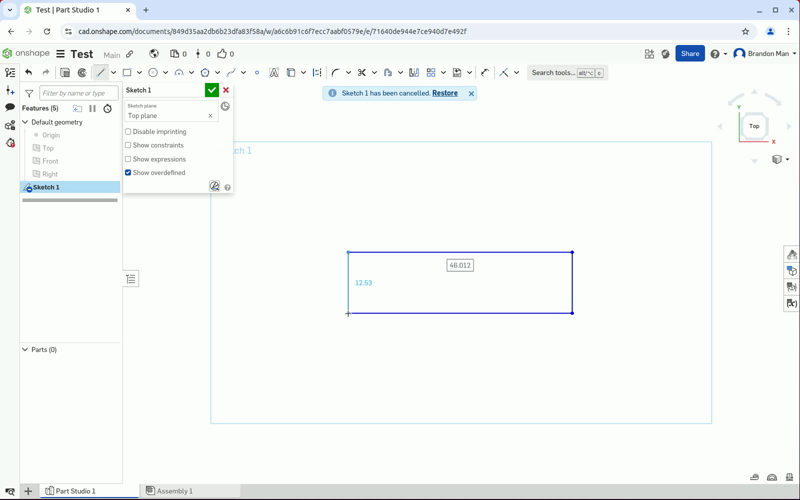
key_up(shift)
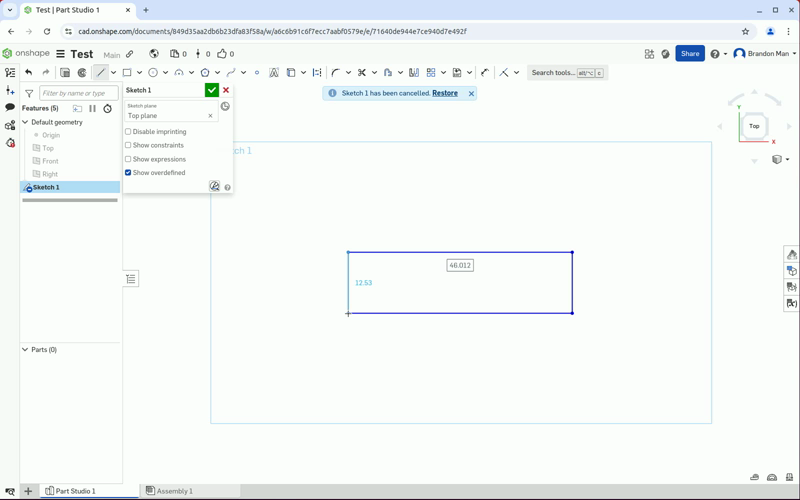
click(348, 313)
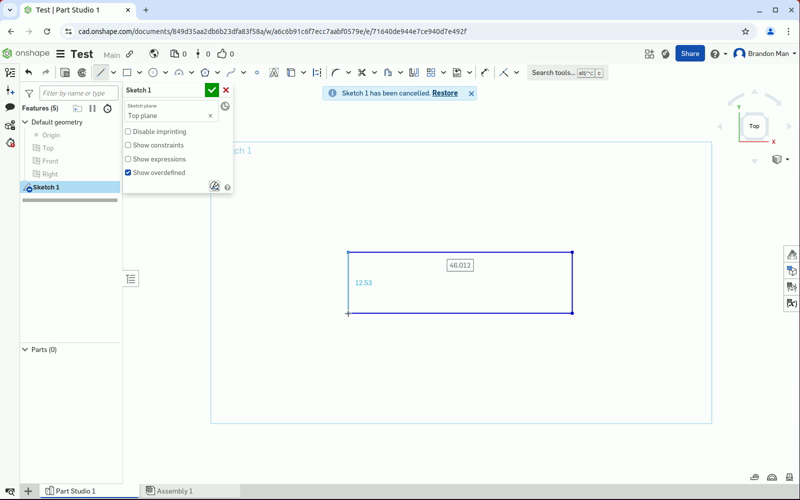
key(esc)
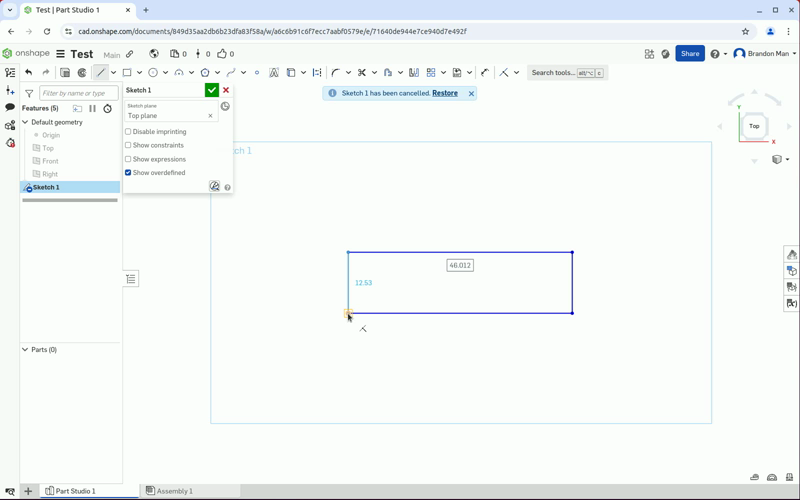
mouse_move(554, 296)
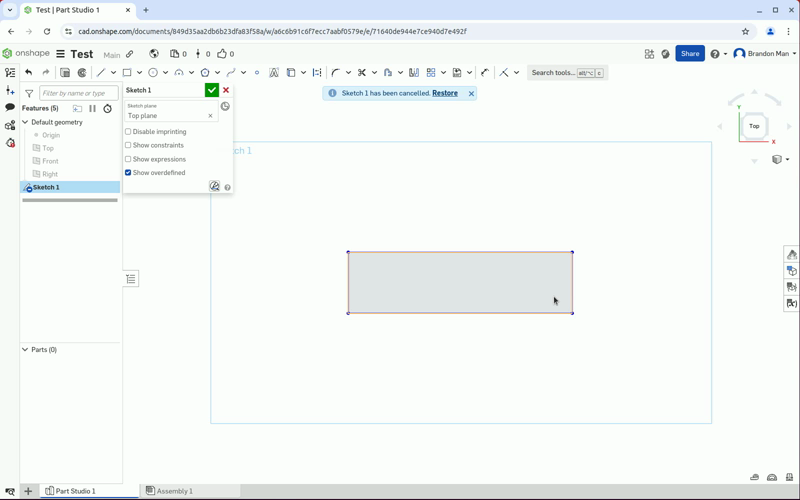
click(554, 296)
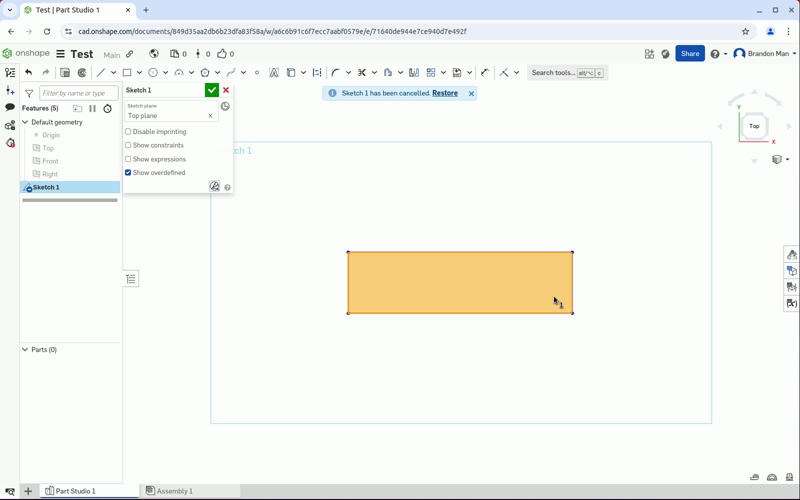
mouse_move(73, 352)
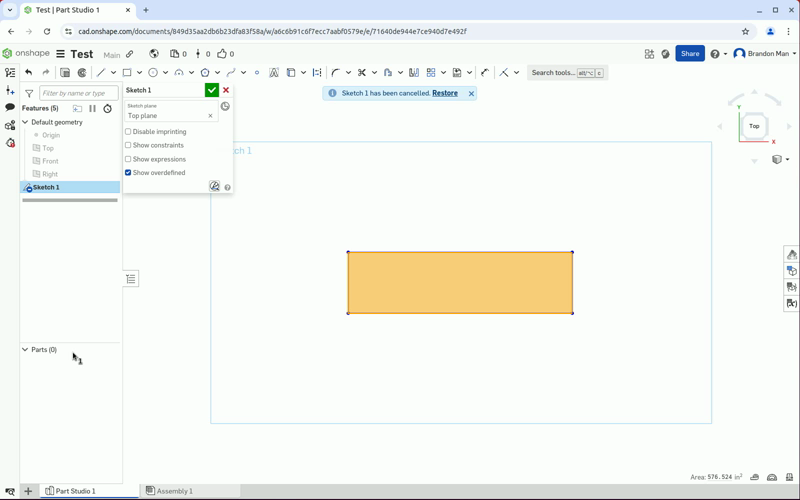
key(shift+y)
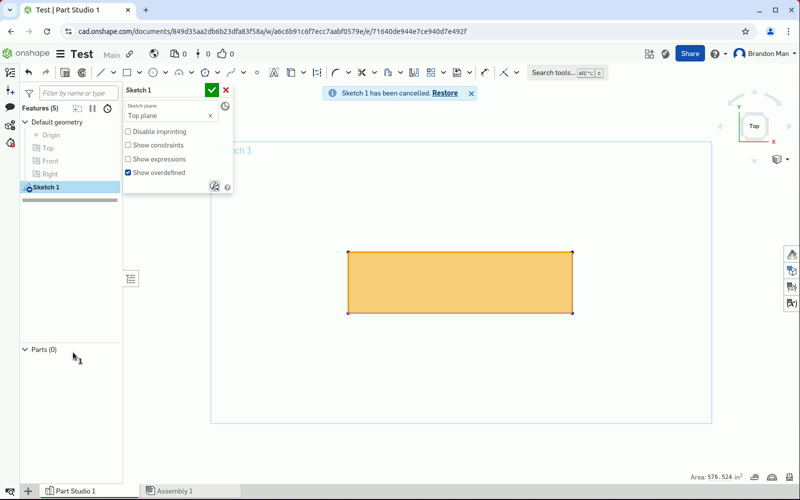
key(shift+e)
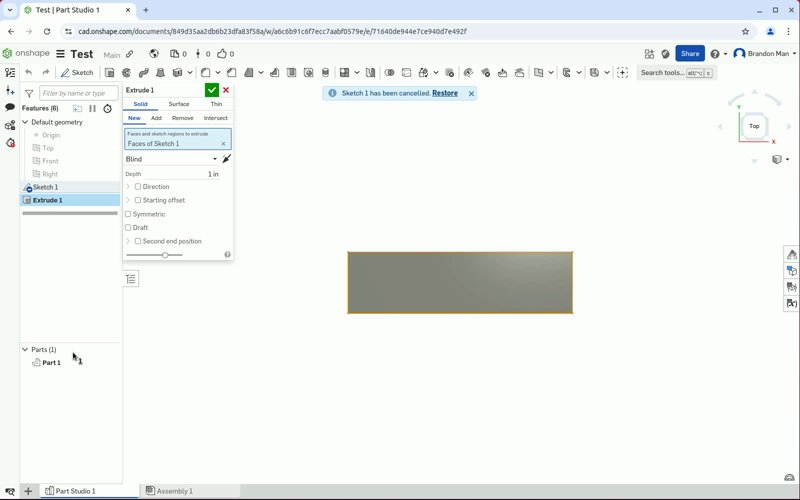
mouse_move(143, 106)
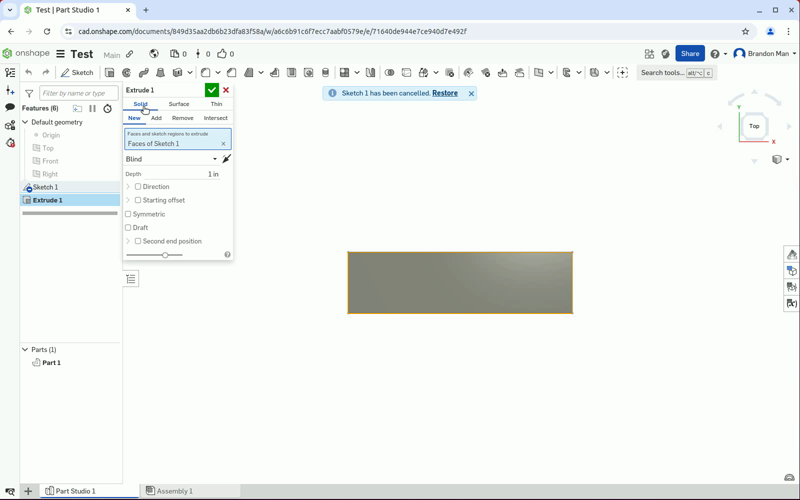
click(143, 106)
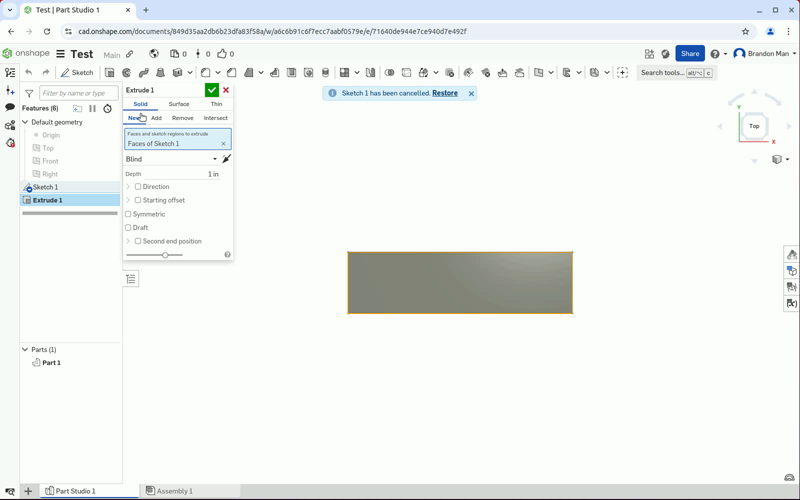
mouse_move(137, 120)
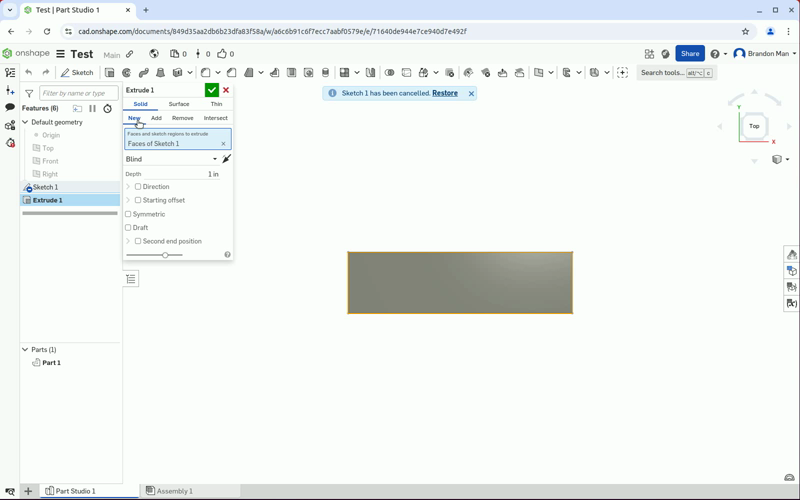
click(137, 120)
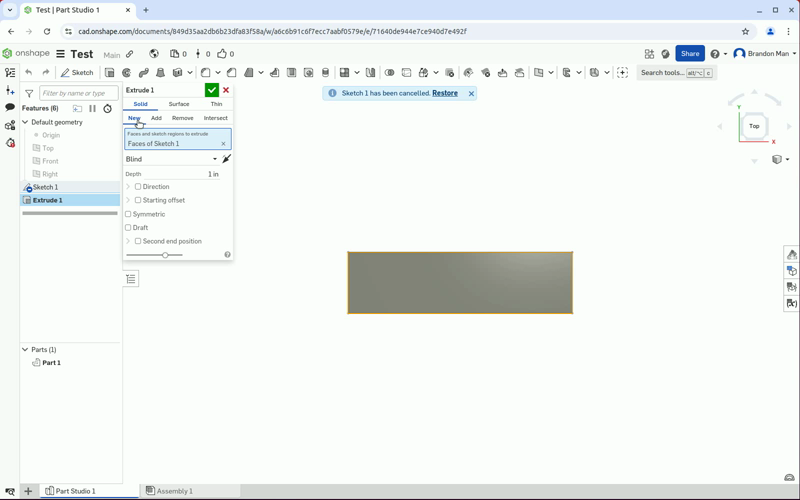
key(tab, 4)
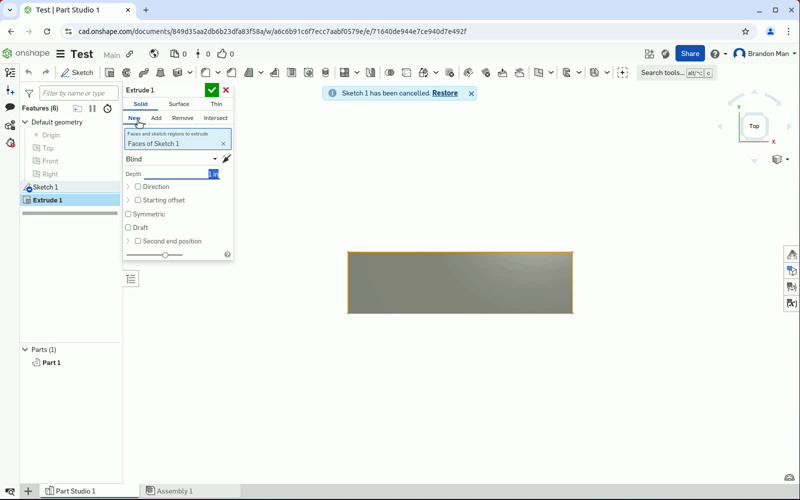
text(0.241)
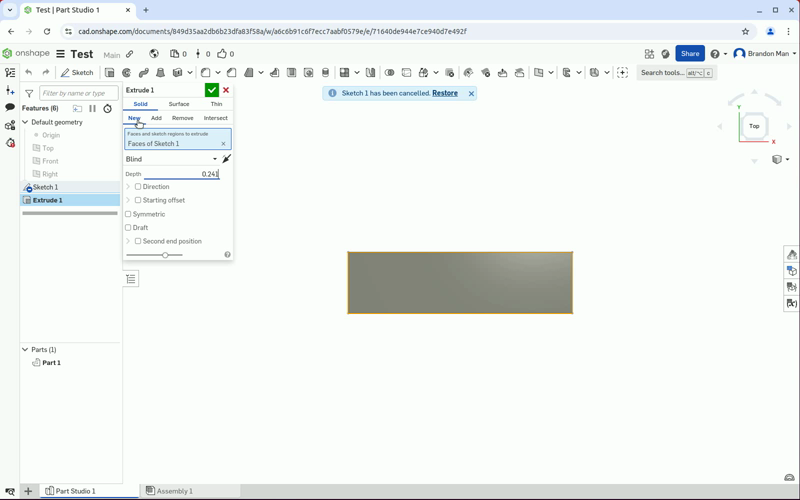
key(enter)
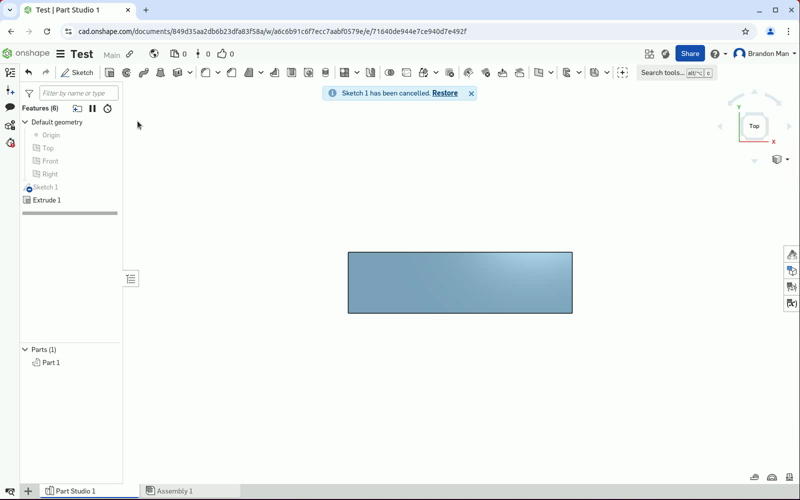
key(shift+h)
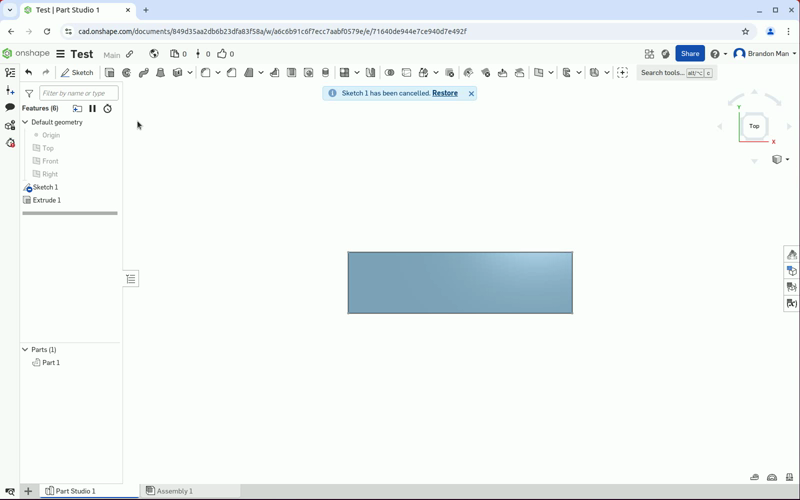
key(shift+h)
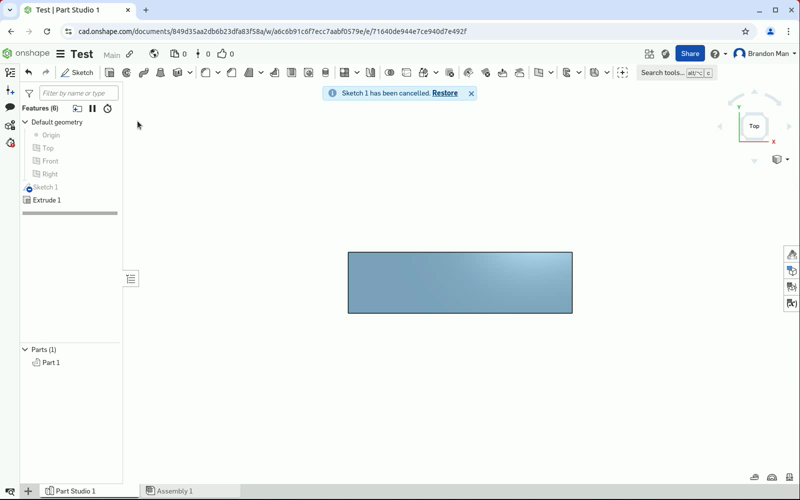
mouse_move(73, 189)
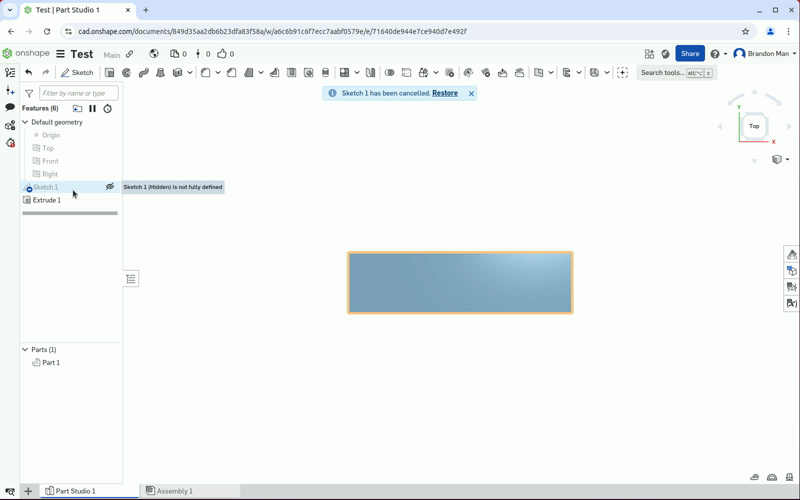
click(73, 189)
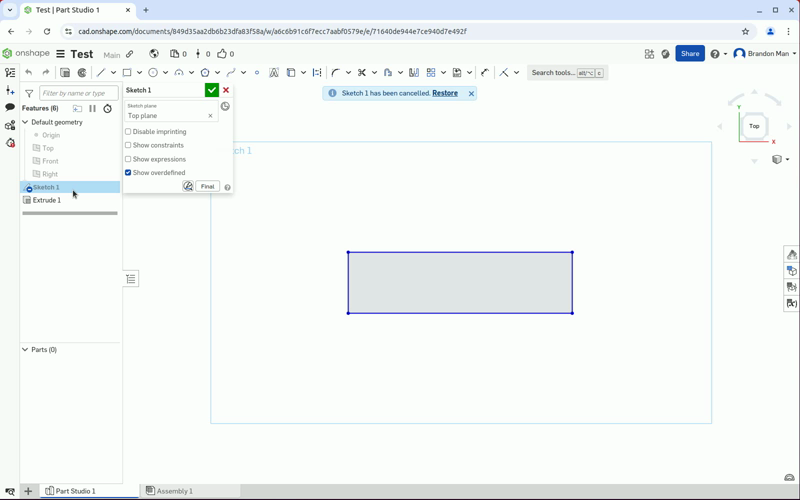
mouse_move(229, 92)
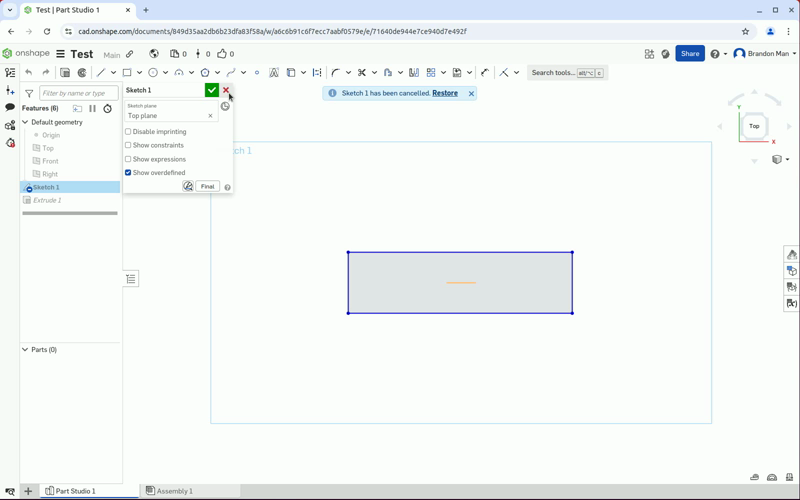
click(229, 92)
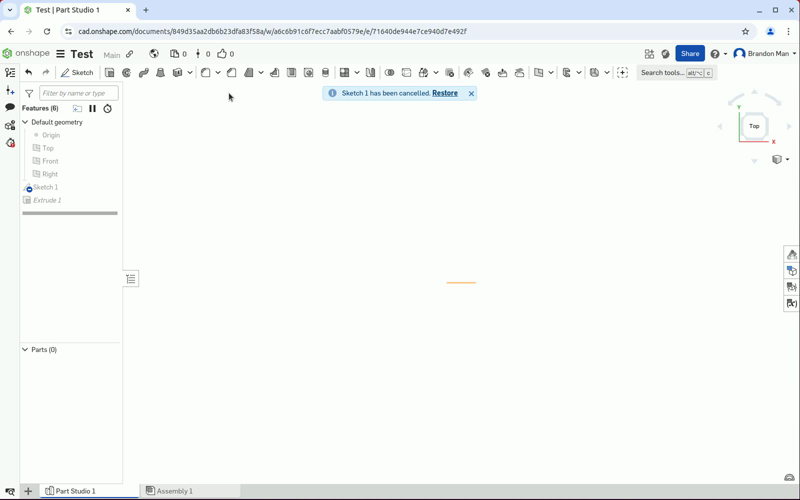
mouse_move(541, 75)
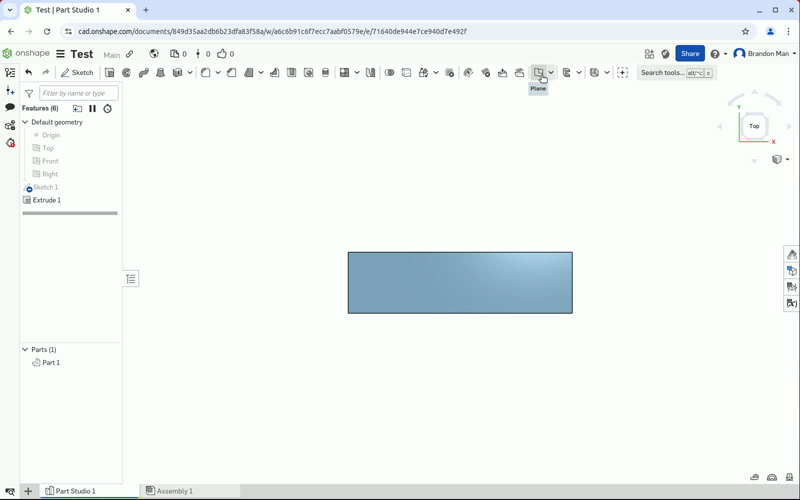
click(541, 75)
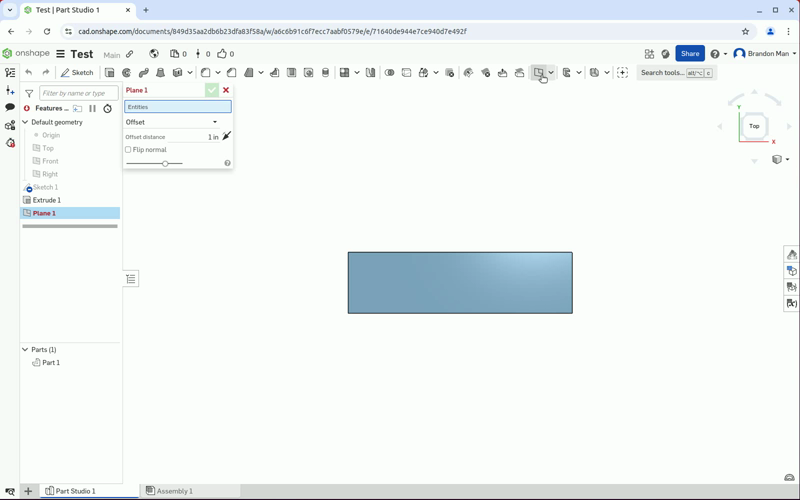
mouse_move(73, 150)
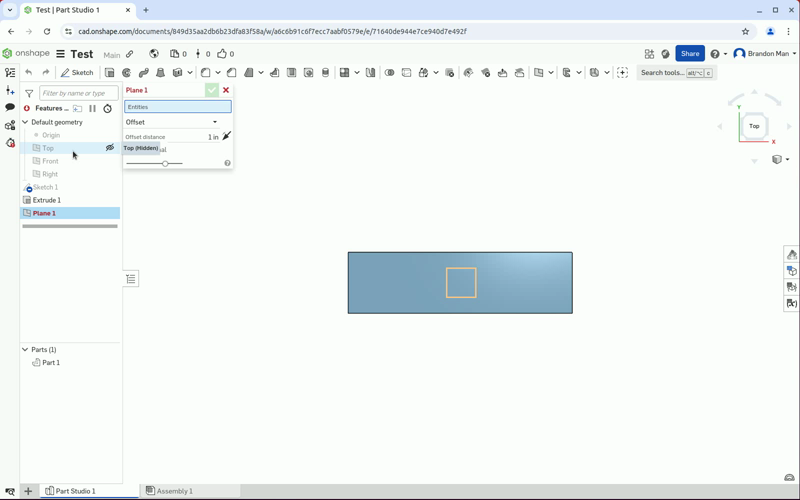
click(73, 150)
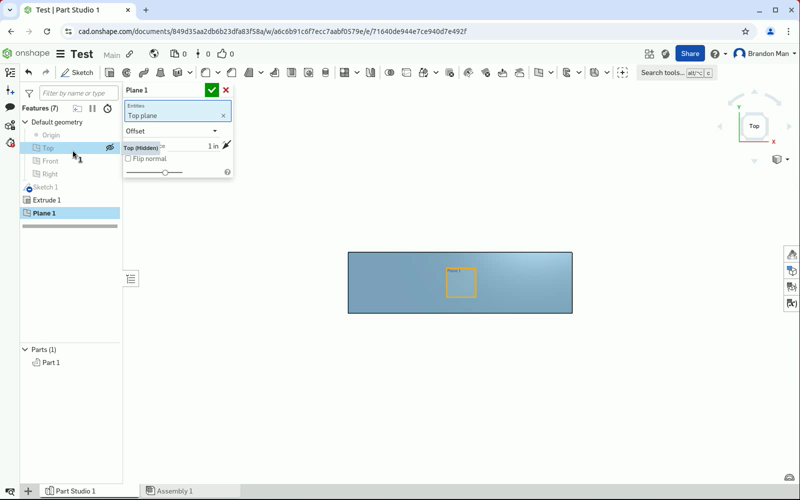
key(tab, 2)
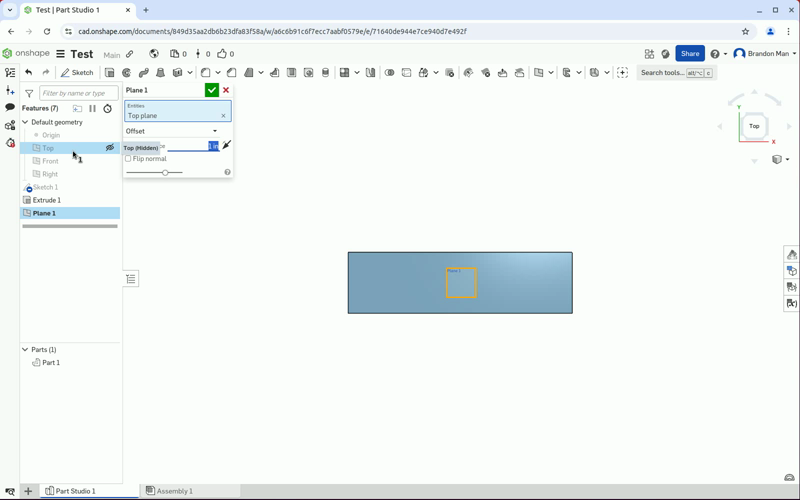
text(0.246)
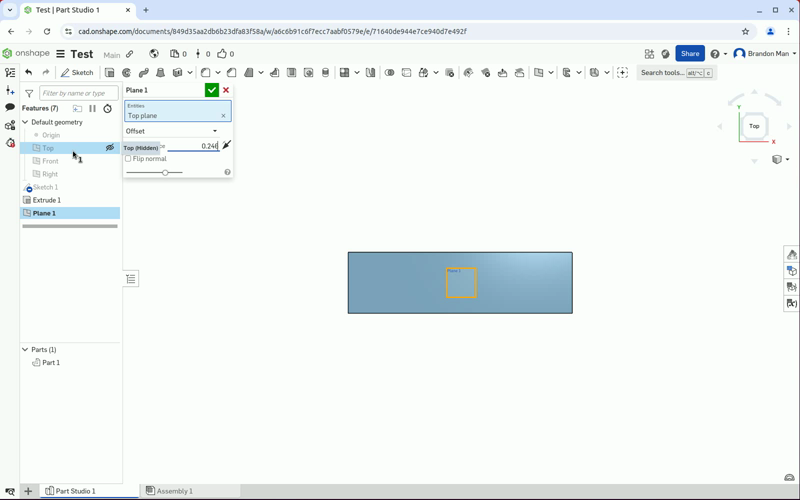
key(enter, 2)
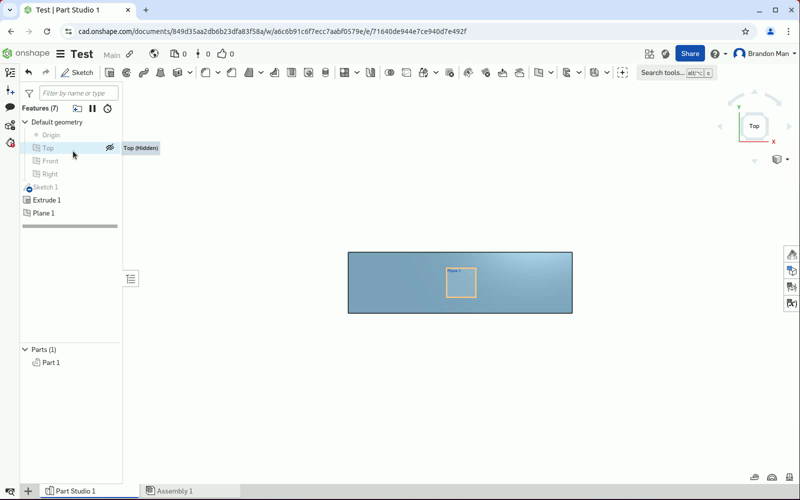
key(shift+s)
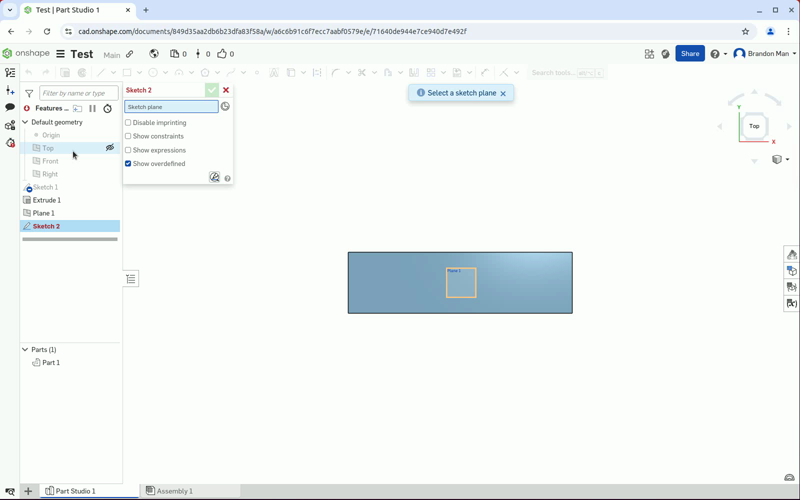
mouse_move(73, 215)
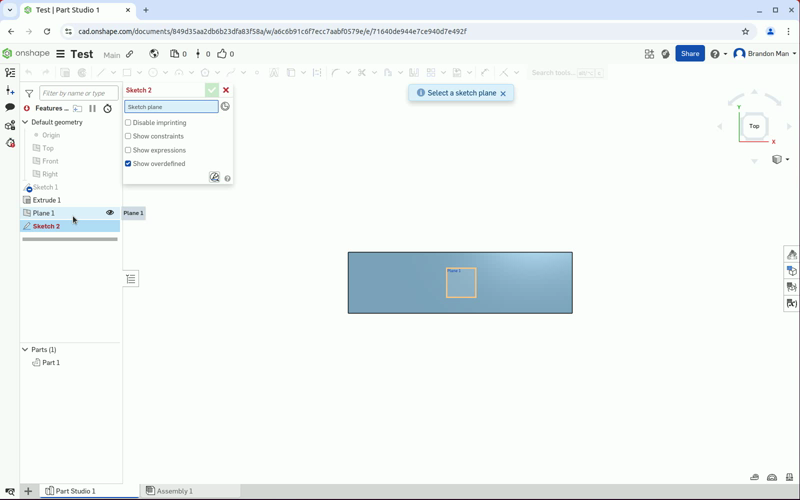
click(73, 215)
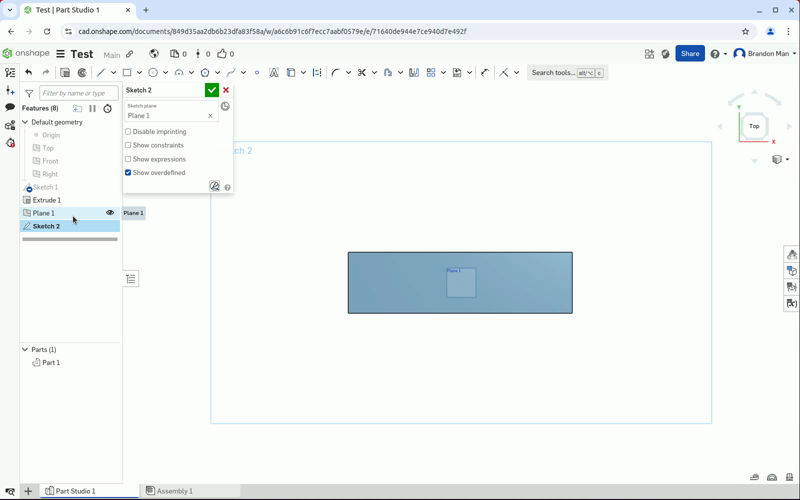
mouse_move(73, 352)
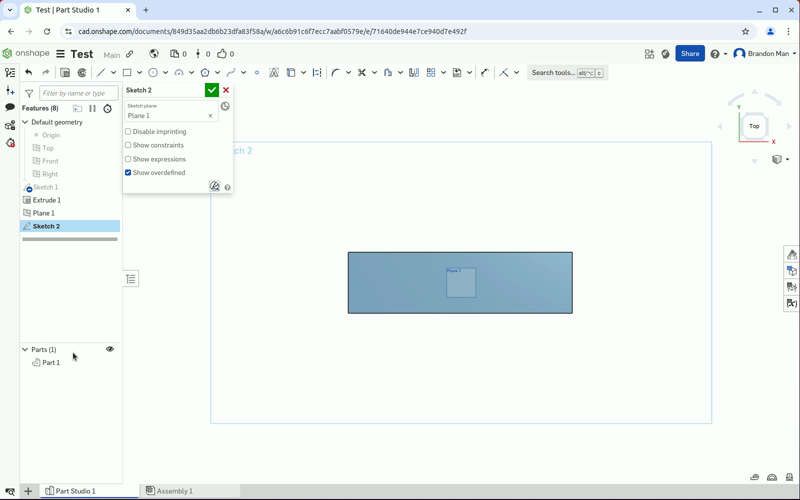
key(y)
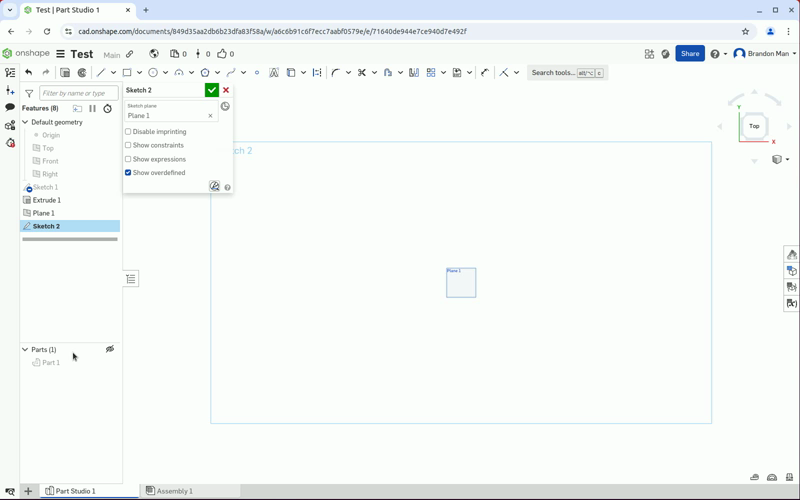
key(l)
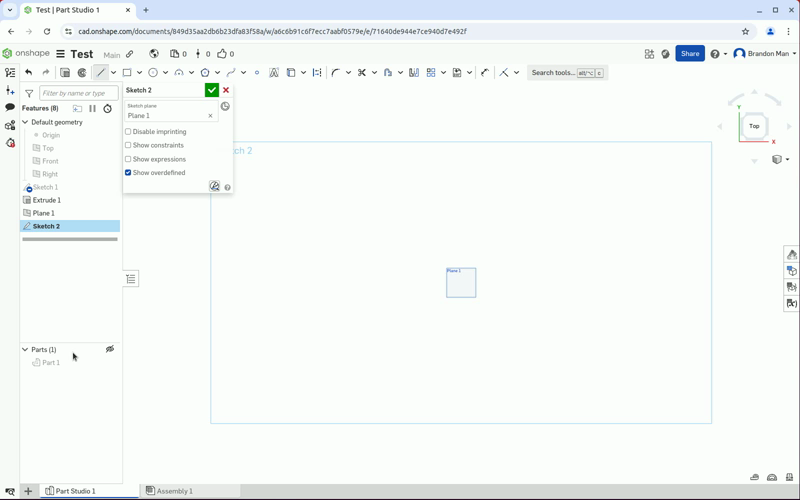
key_down(shift)
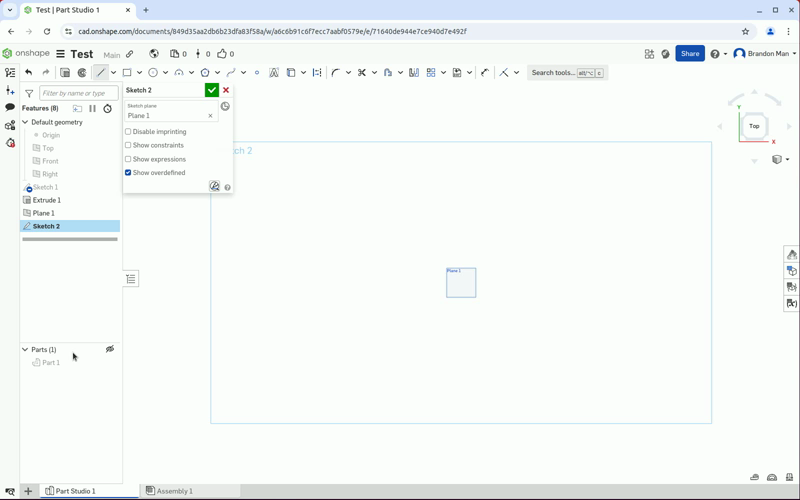
mouse_move(348, 305)
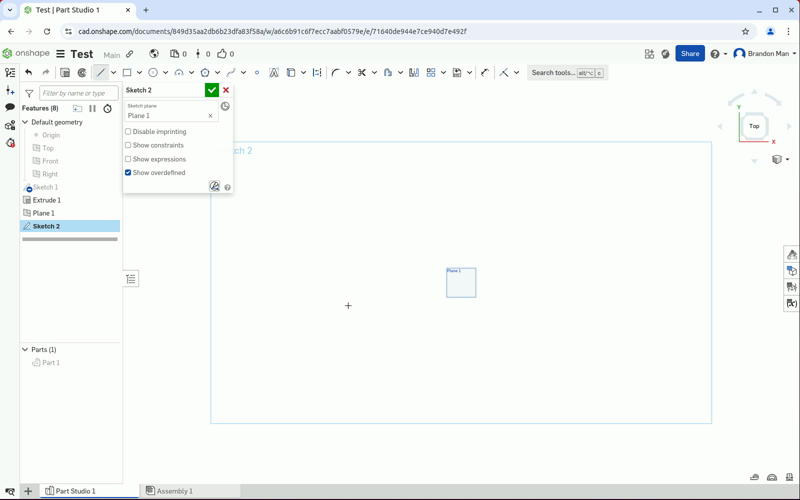
click(348, 305)
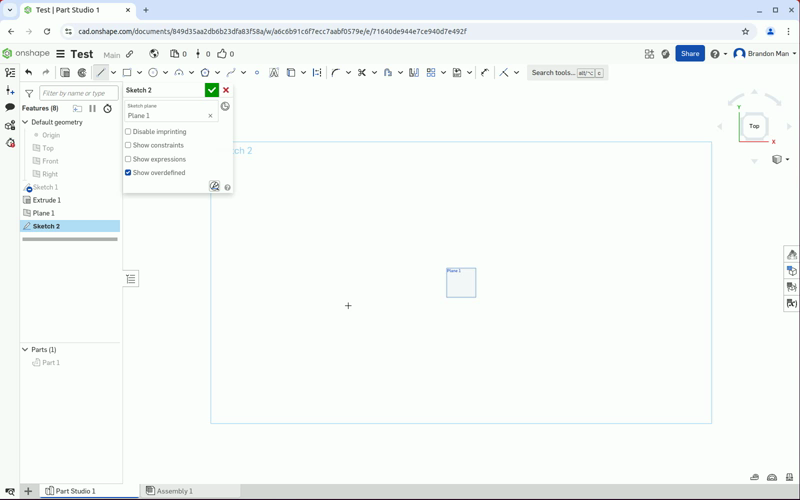
key_up(shift)
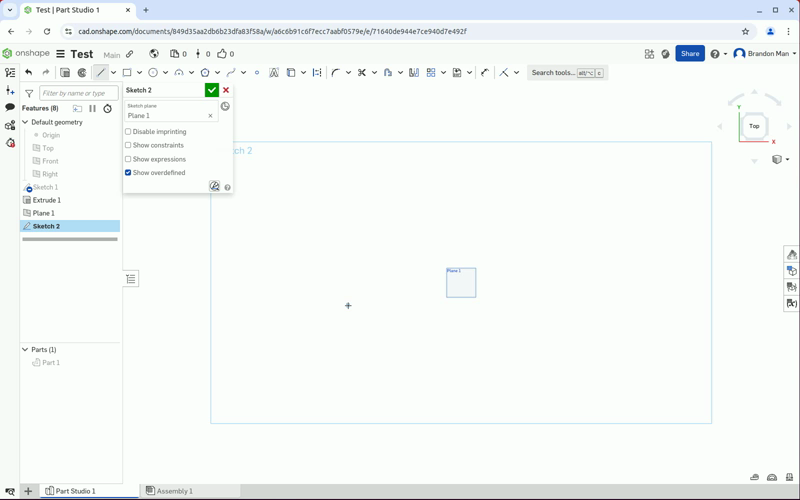
key_down(shift)
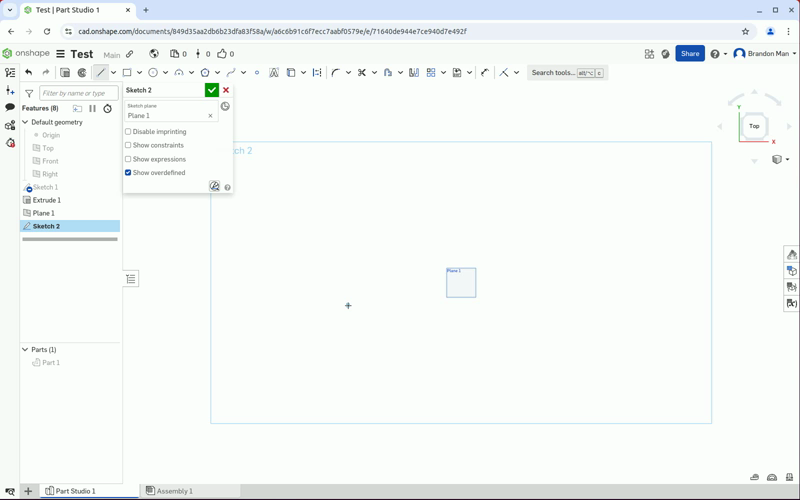
mouse_move(431, 305)
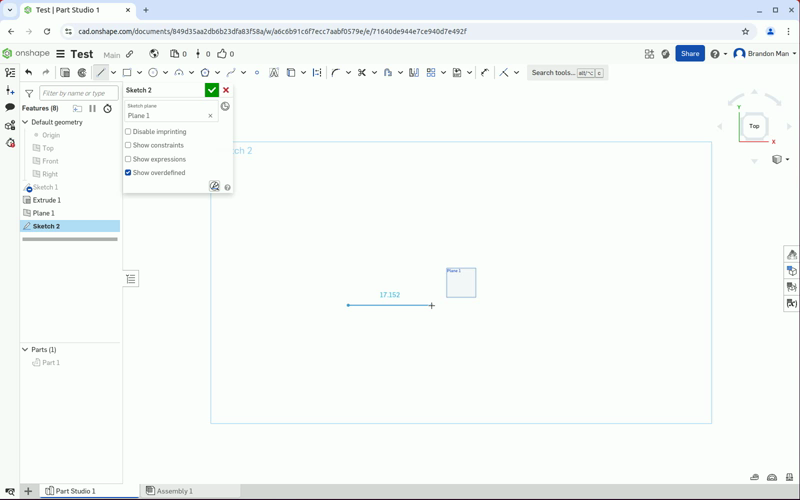
click(431, 305)
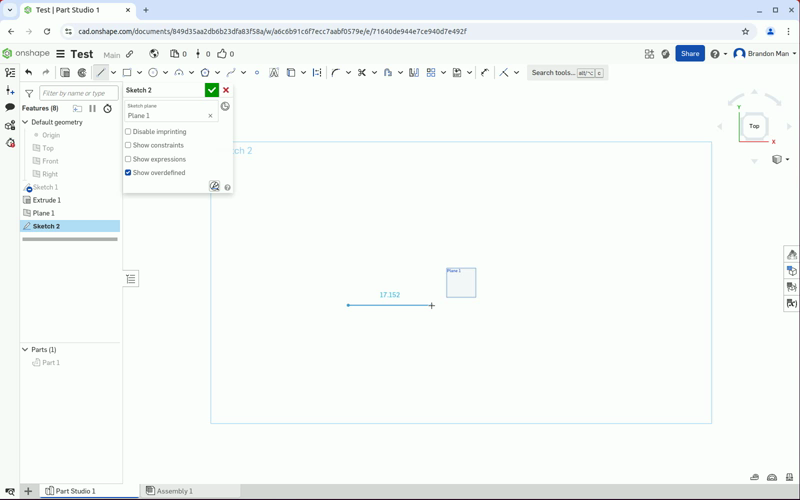
key_up(shift)
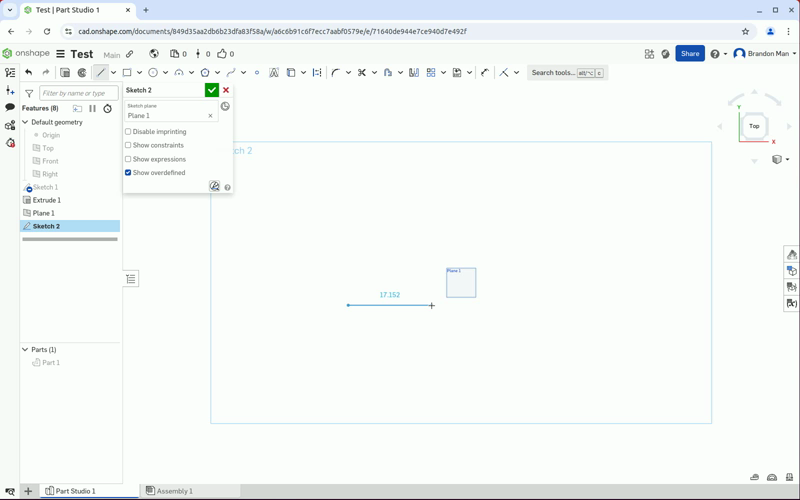
key_down(shift)
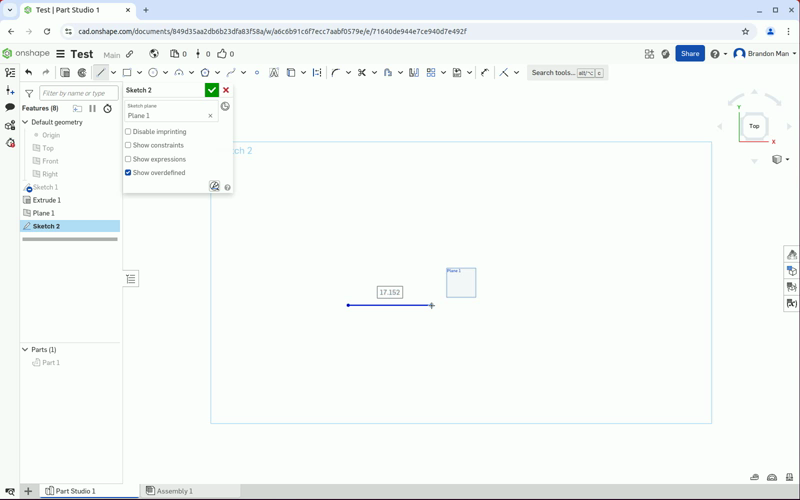
mouse_move(461, 305)
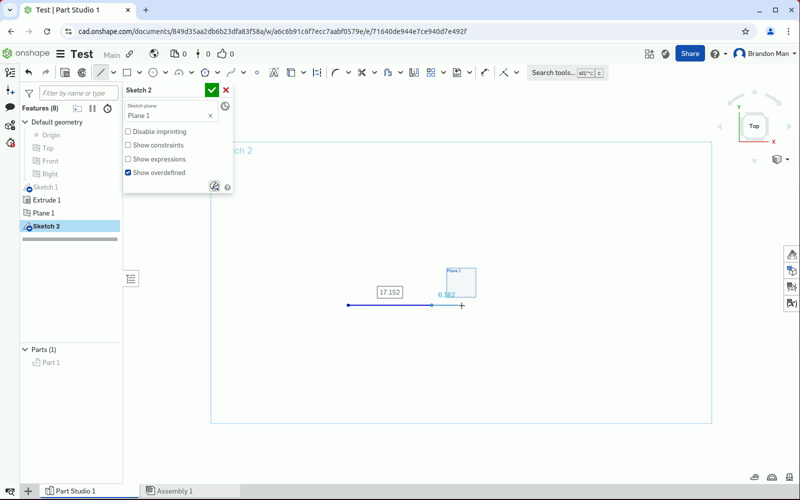
mouse_move(431, 278)
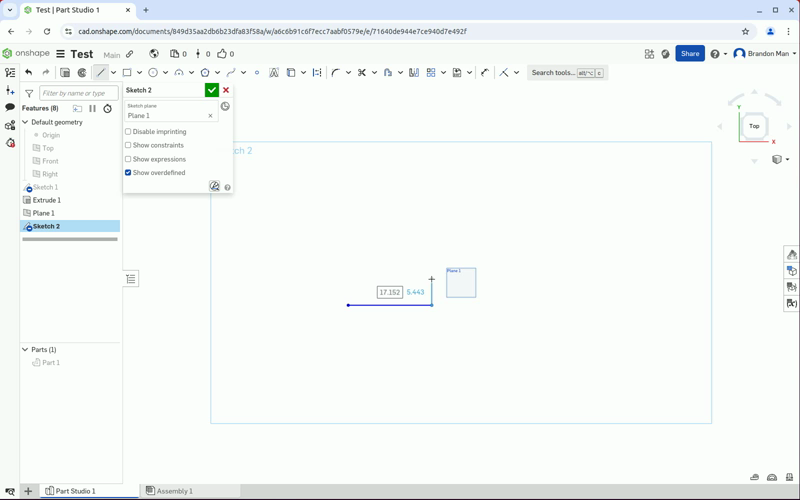
click(431, 278)
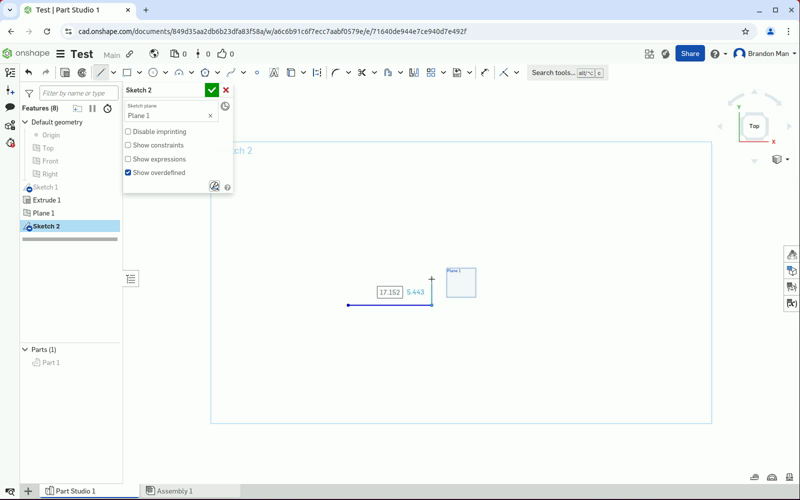
key_up(shift)
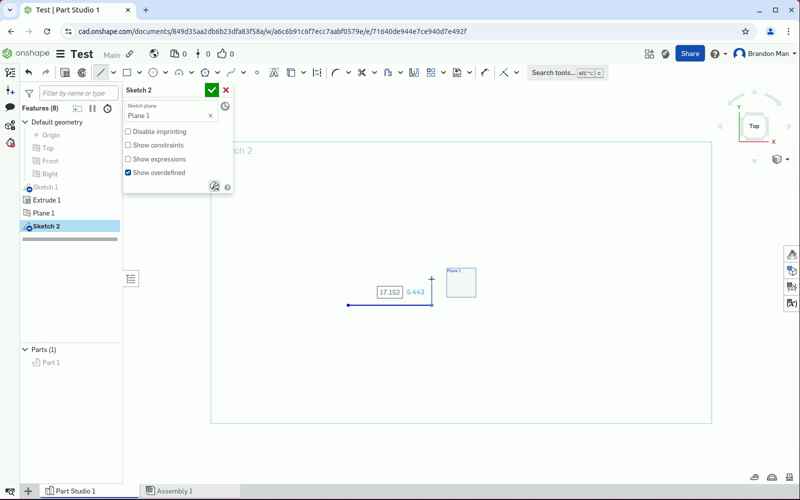
key_down(shift)
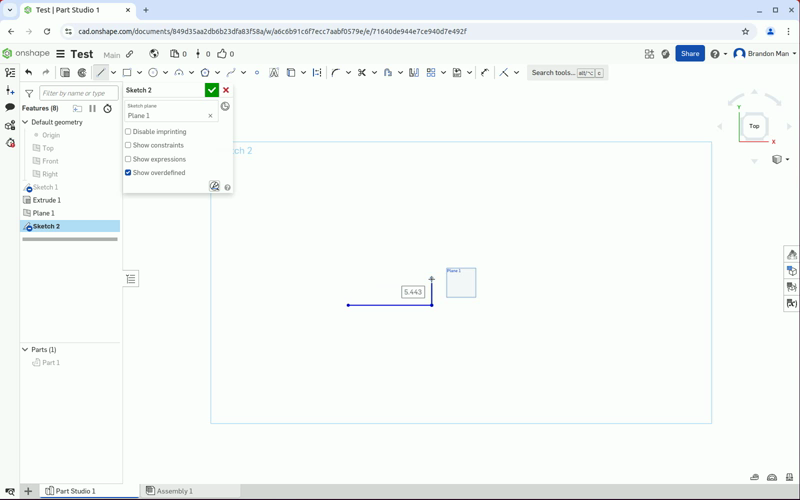
mouse_move(461, 278)
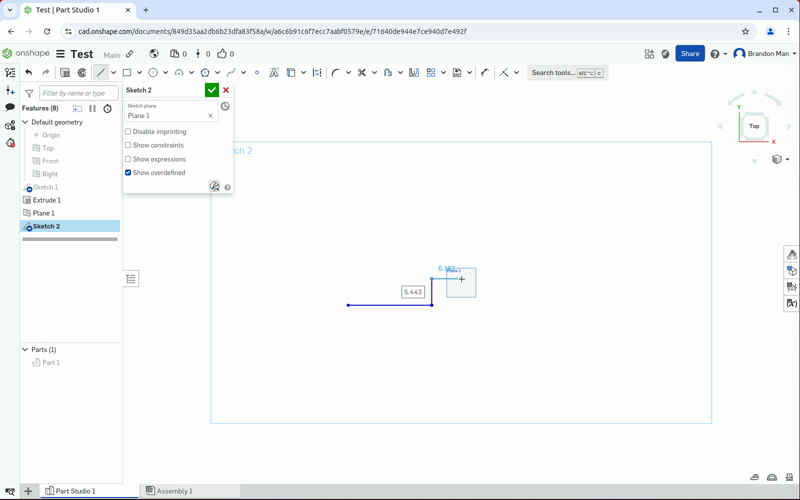
mouse_move(431, 252)
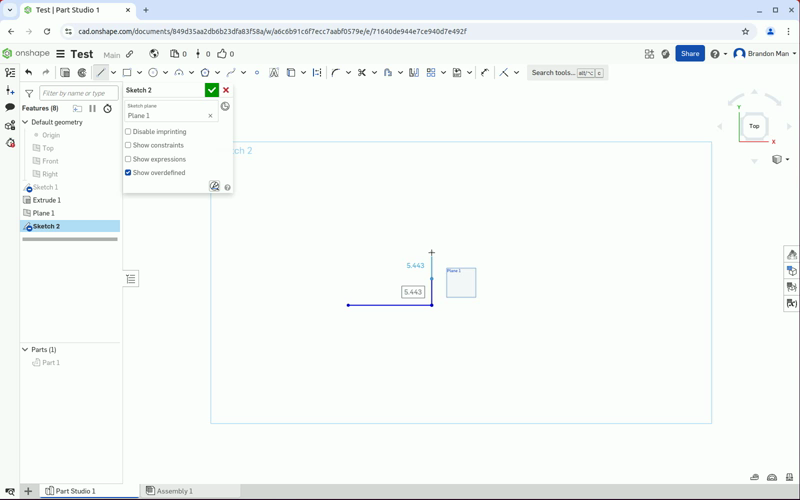
click(431, 252)
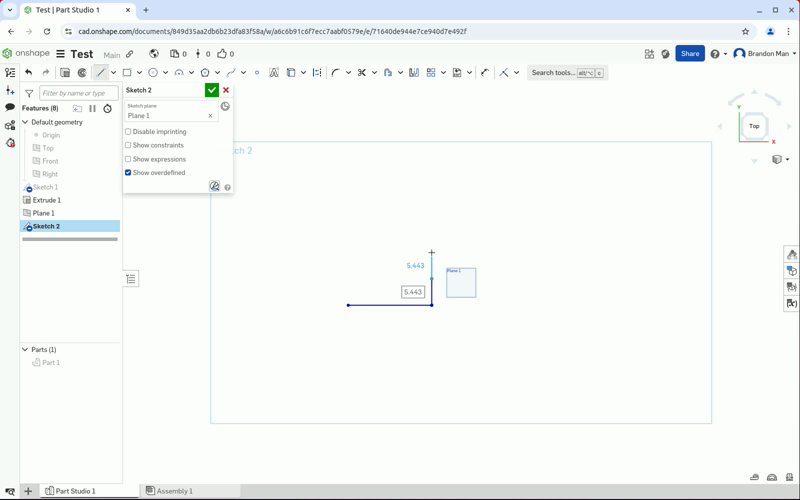
key_up(shift)
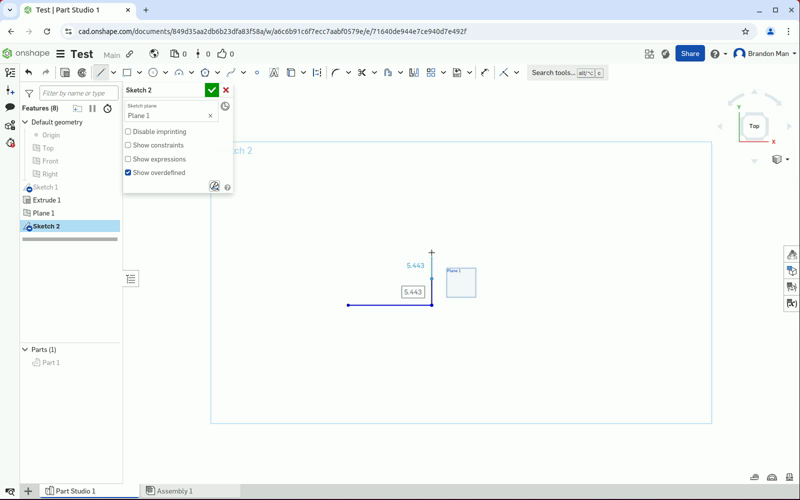
key_down(shift)
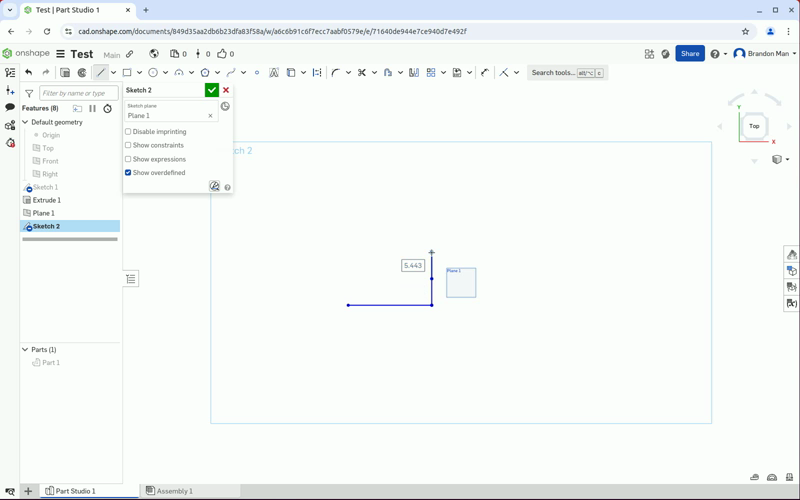
mouse_move(348, 252)
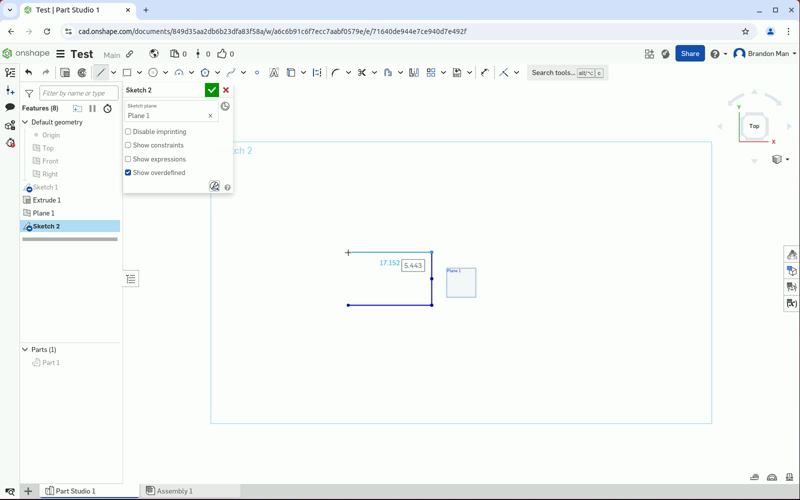
click(348, 252)
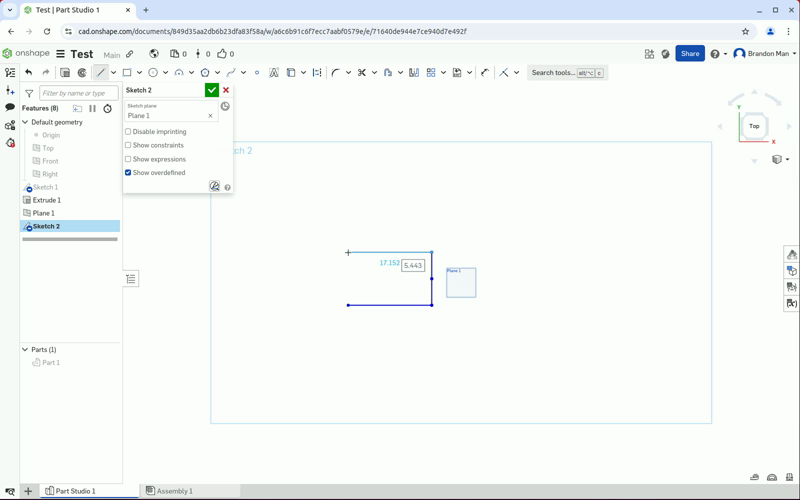
key_up(shift)
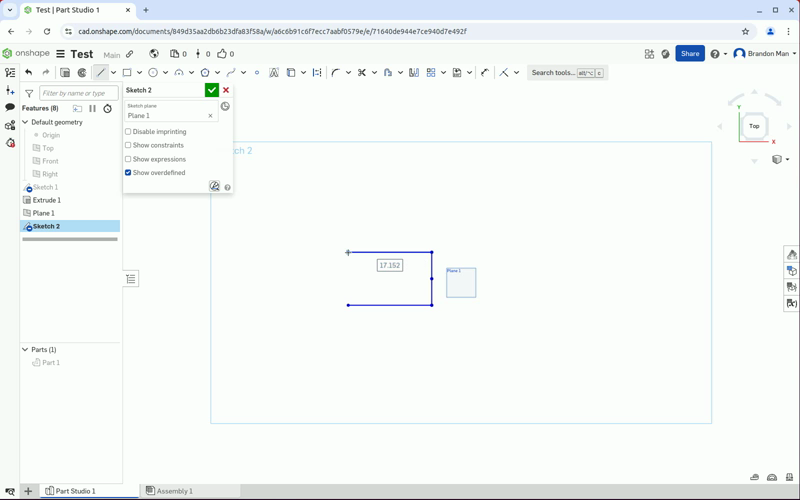
mouse_move(378, 252)
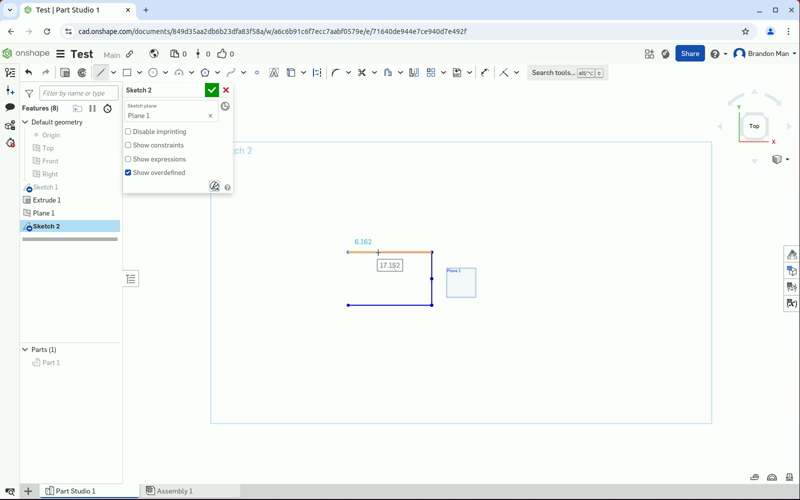
key_down(shift)
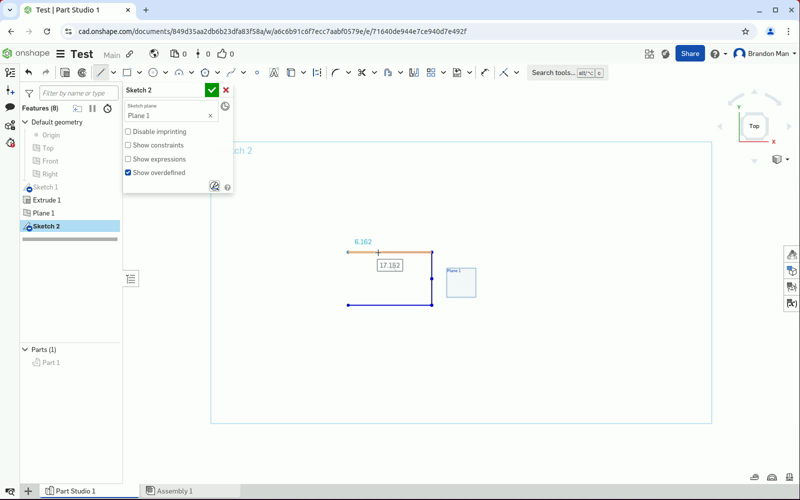
mouse_move(348, 305)
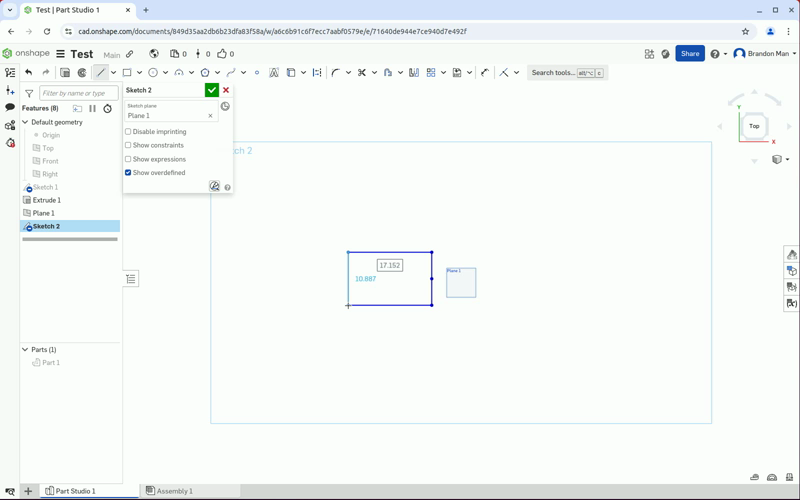
key_up(shift)
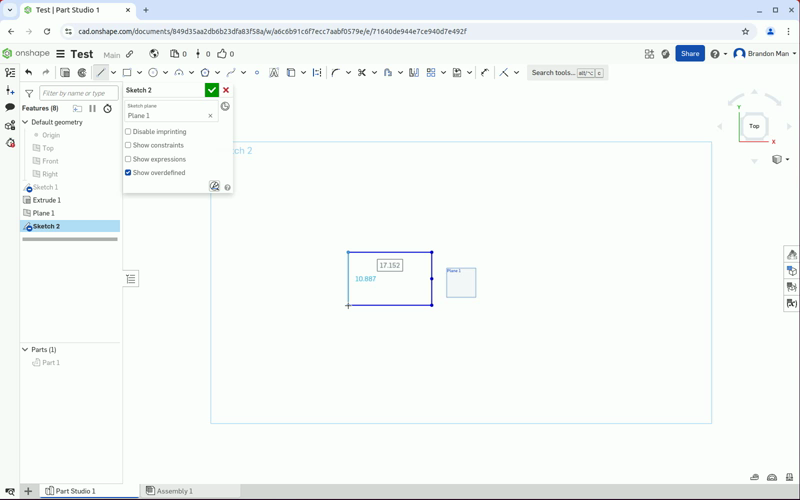
click(348, 305)
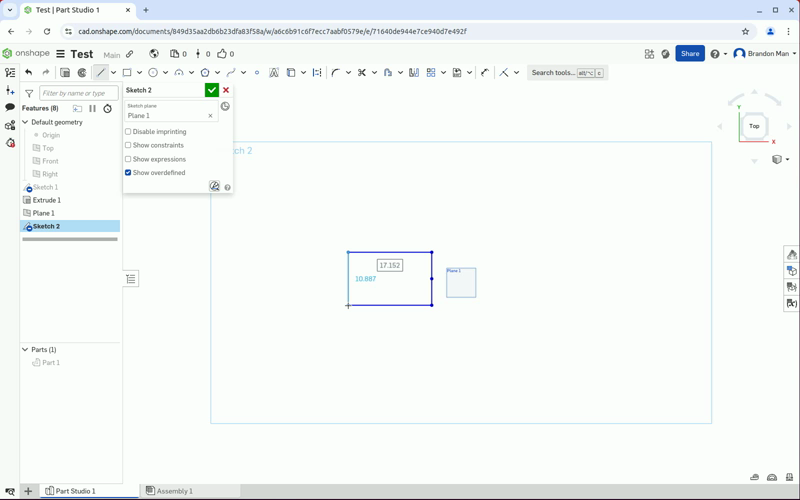
key(esc)
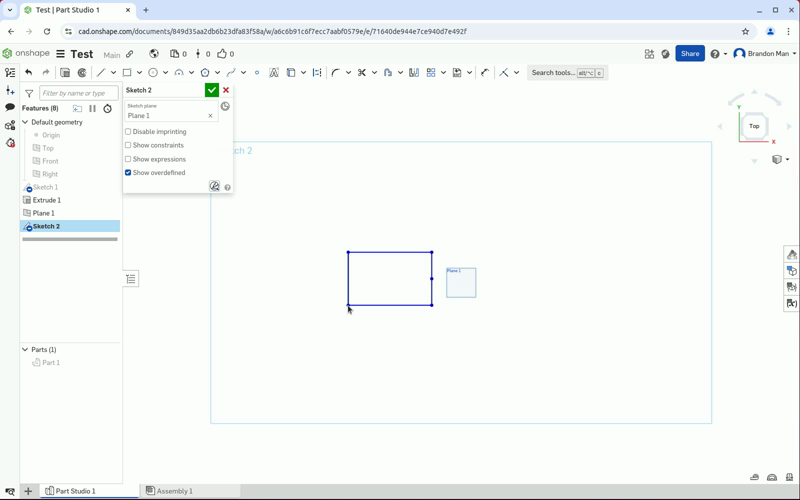
mouse_move(366, 280)
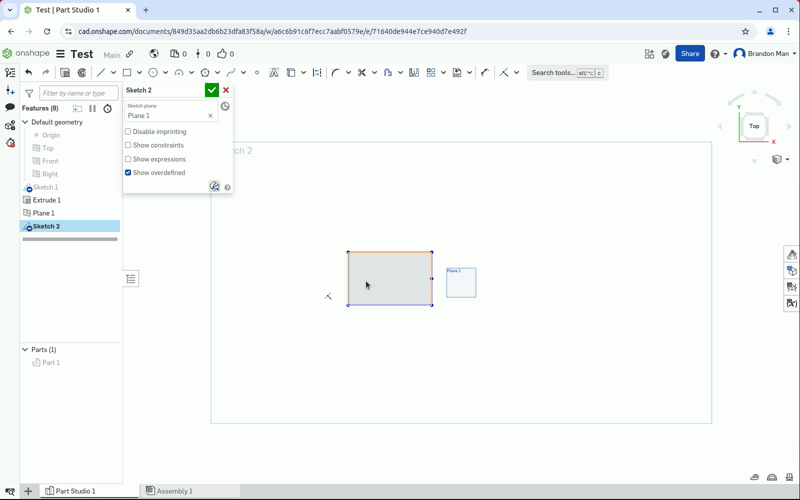
click(366, 280)
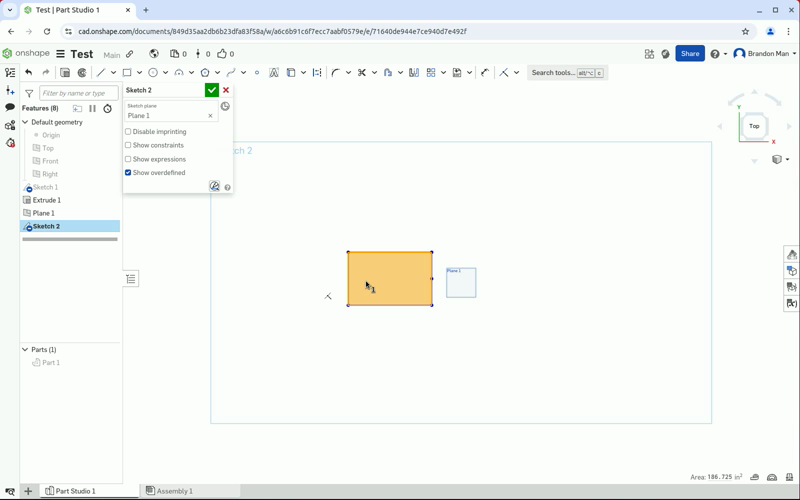
mouse_move(73, 352)
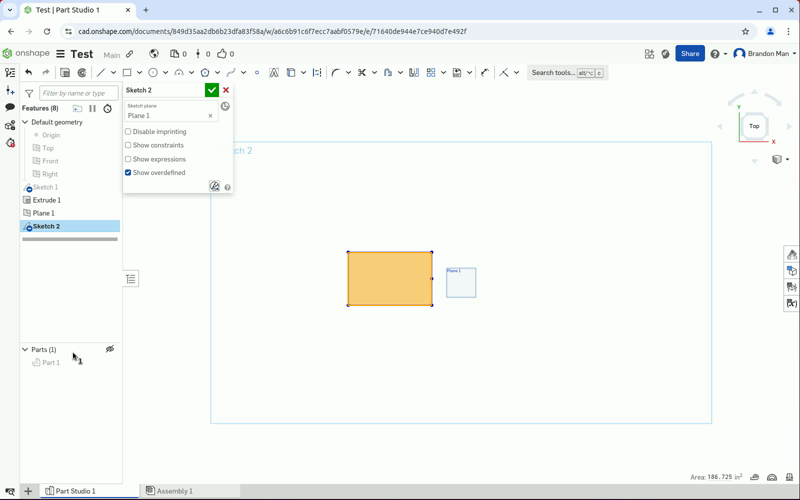
key(shift+y)
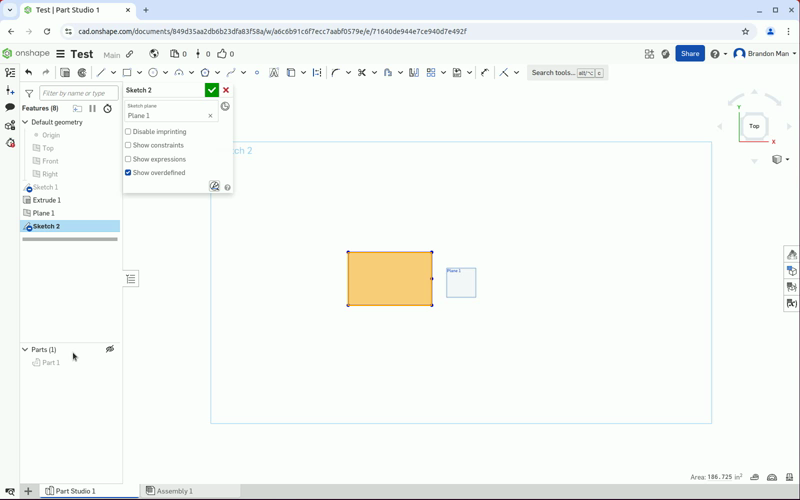
key(shift+e)
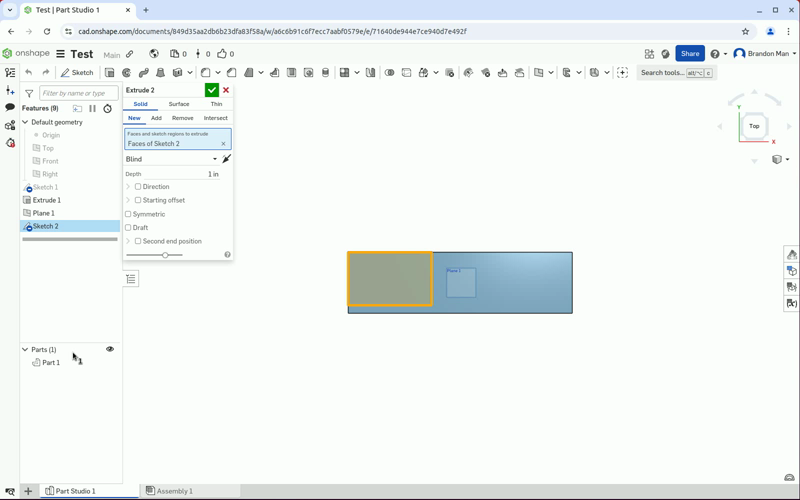
mouse_move(143, 106)
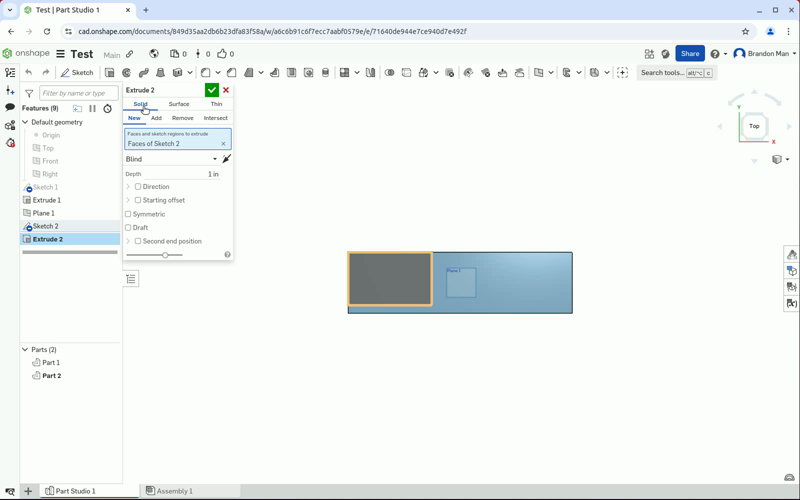
click(143, 106)
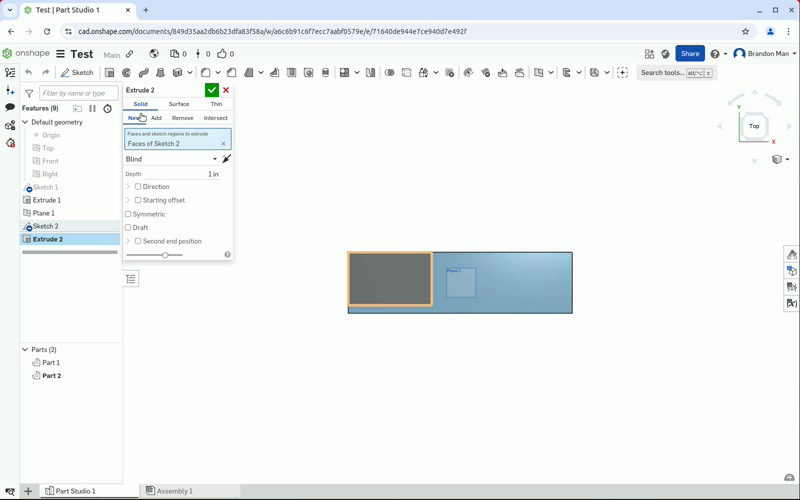
mouse_move(137, 120)
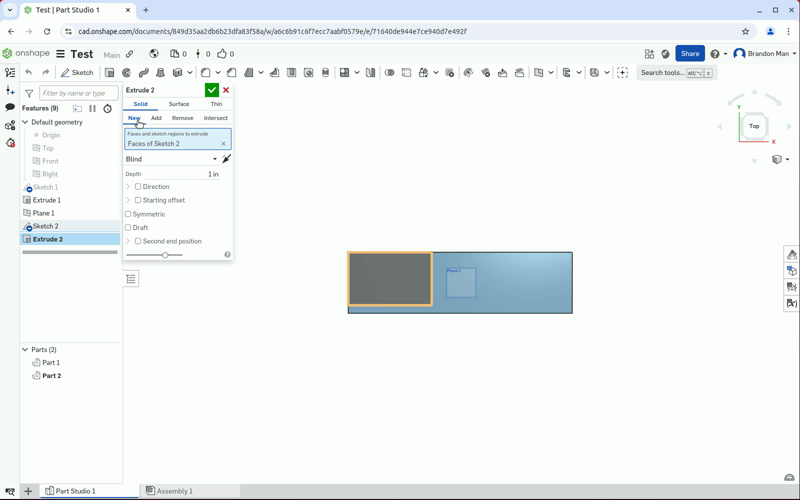
click(137, 120)
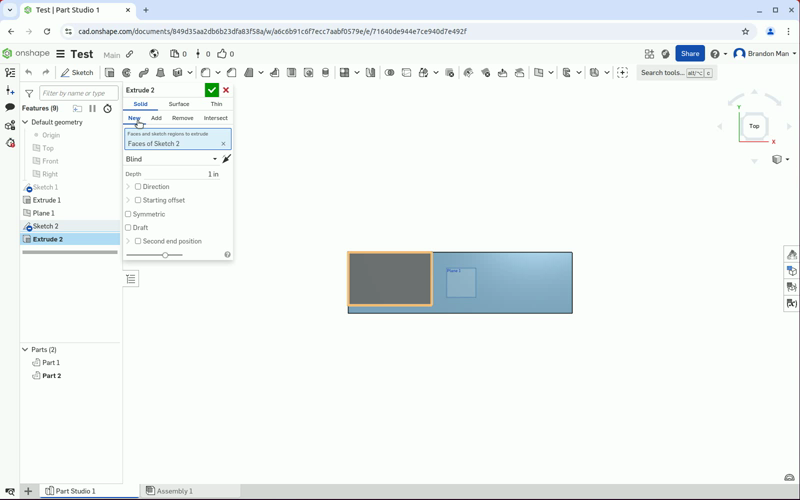
key(tab, 4)
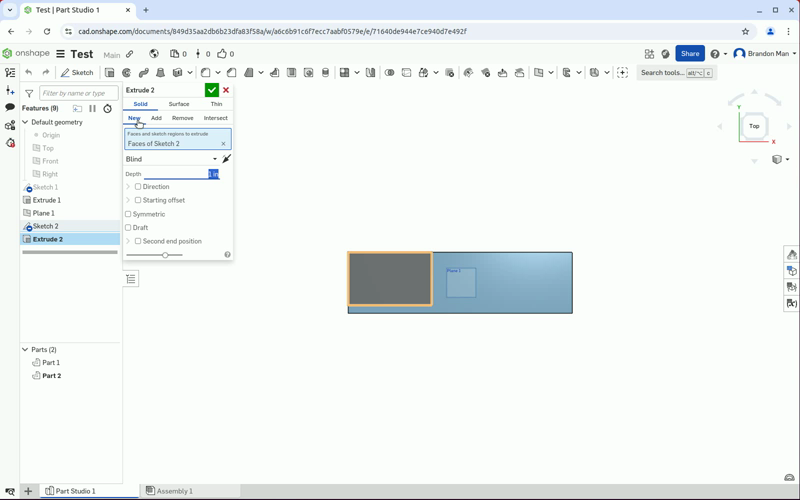
text(-0.241)
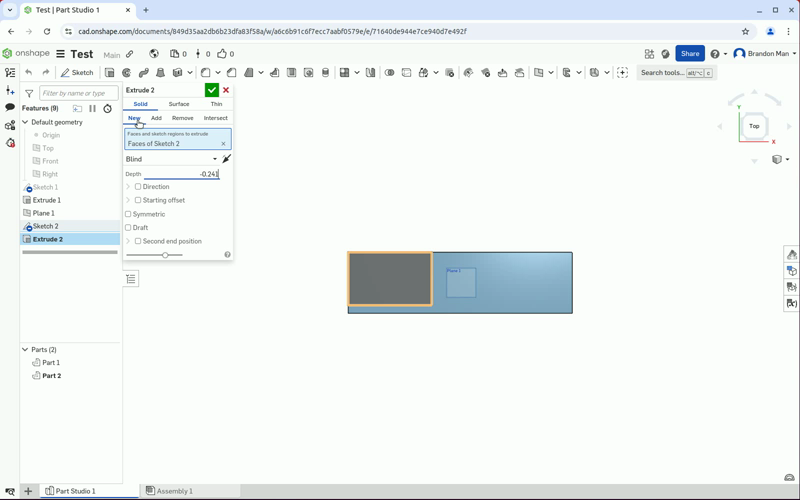
key(enter)
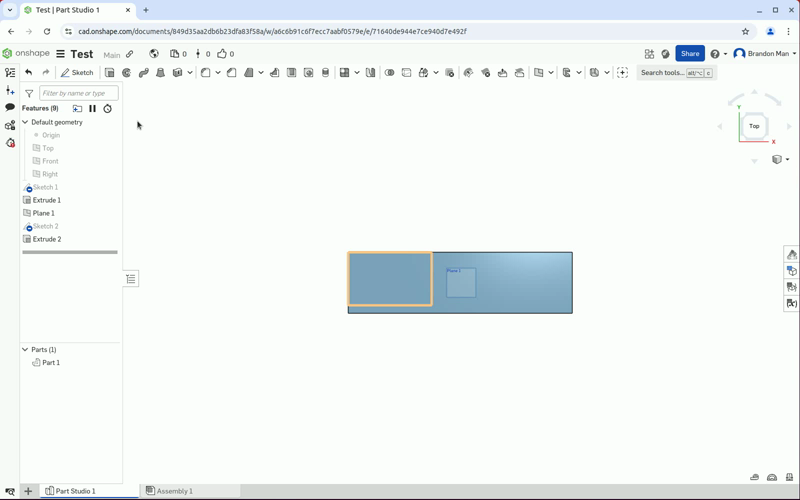
key(shift+h)
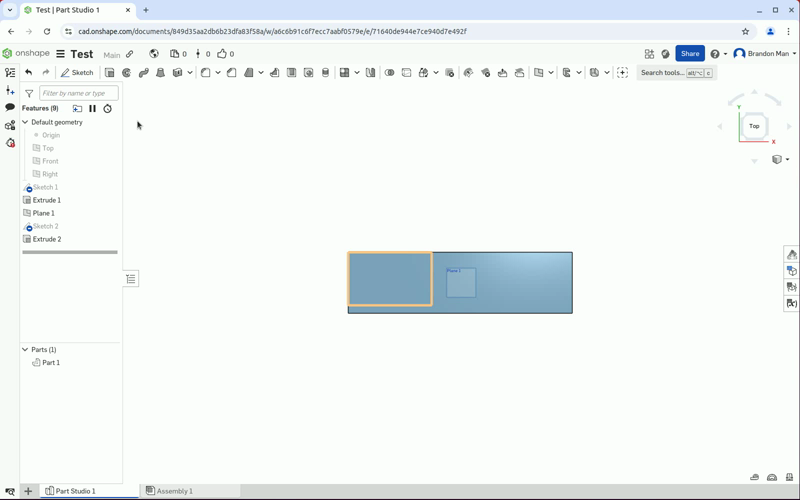
key(shift+h)
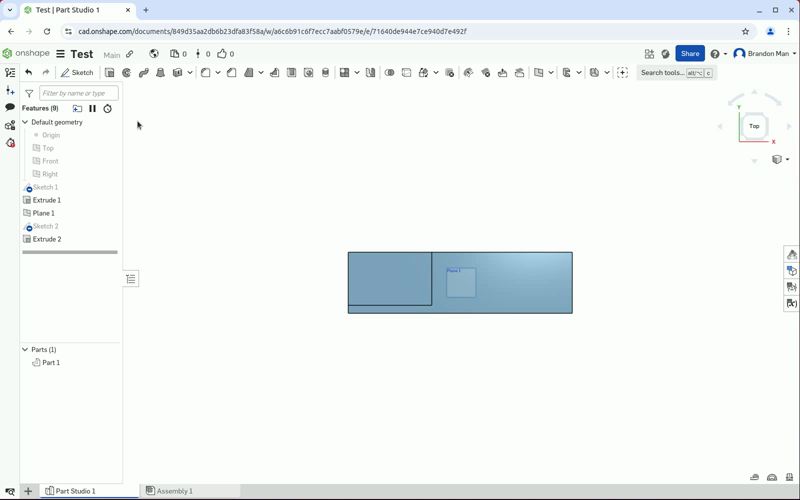
mouse_move(73, 189)
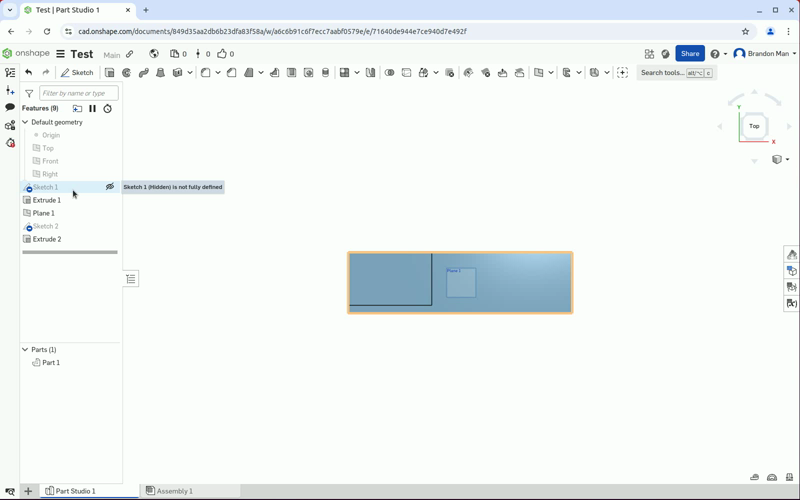
click(73, 189)
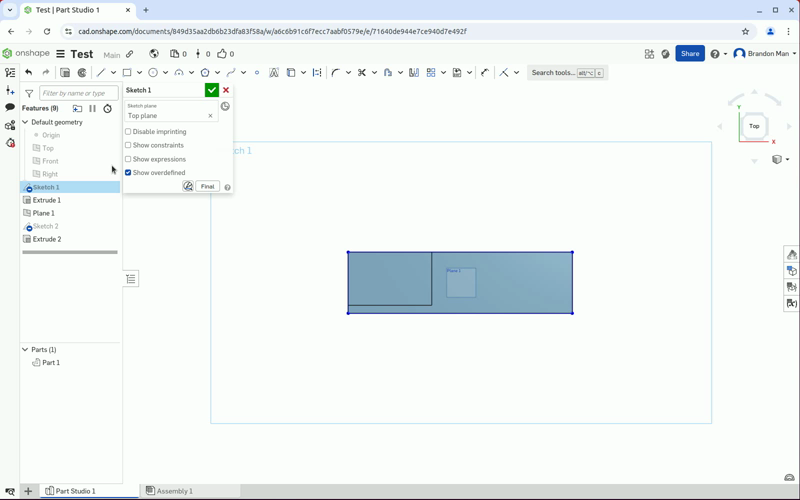
mouse_move(229, 92)
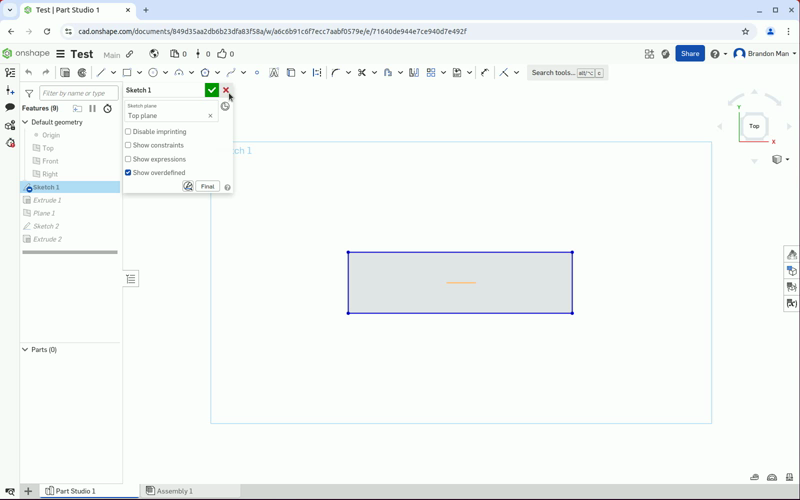
click(229, 92)
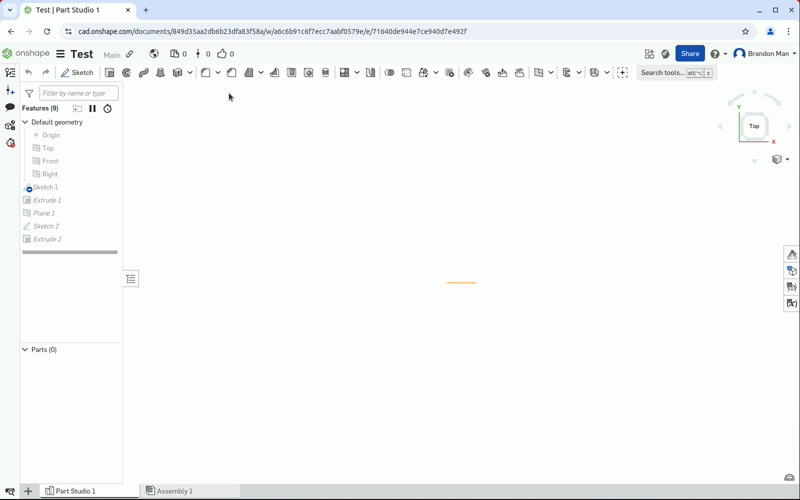
key(shift+s)
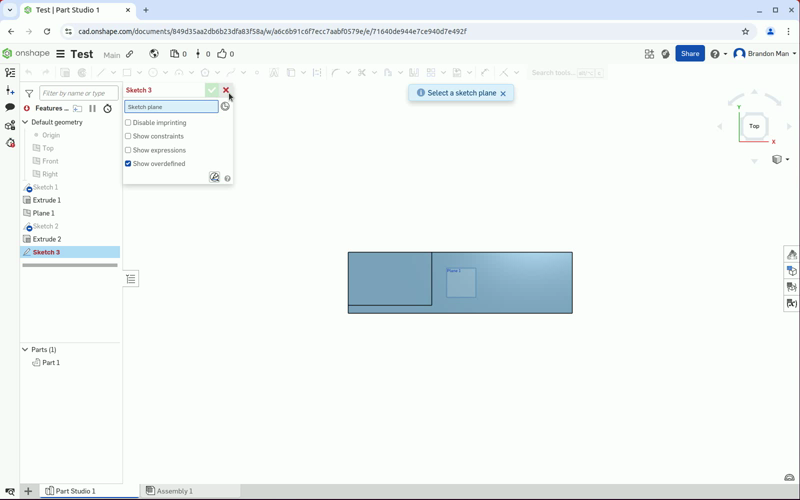
mouse_move(73, 215)
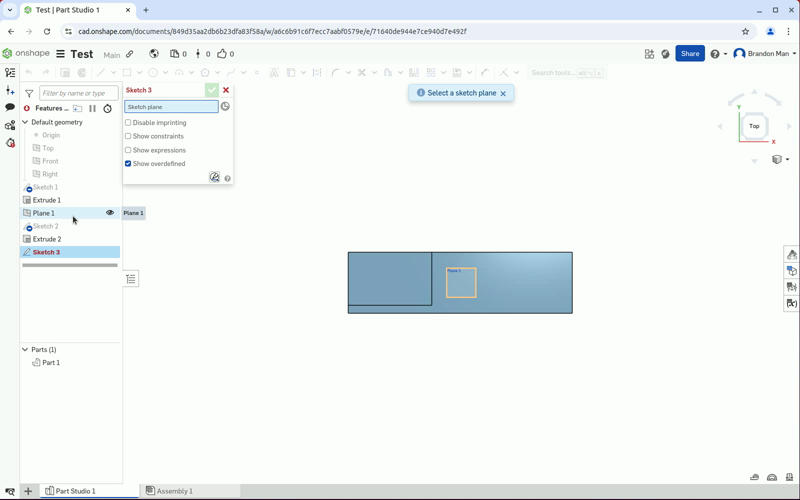
click(73, 215)
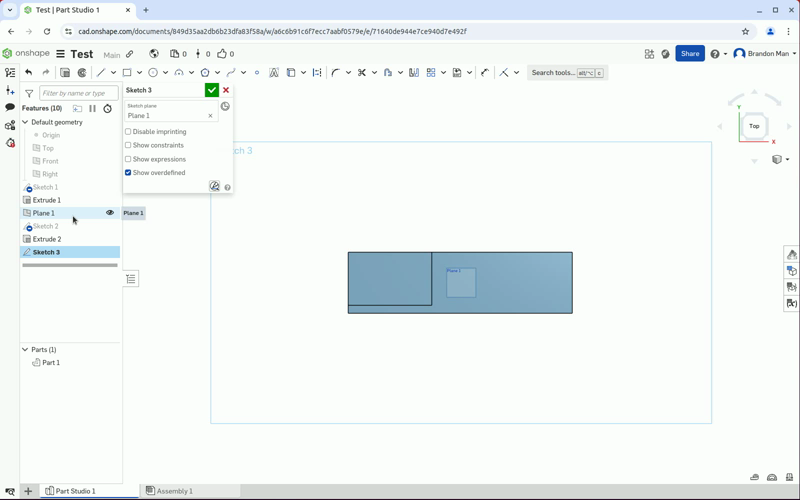
mouse_move(73, 352)
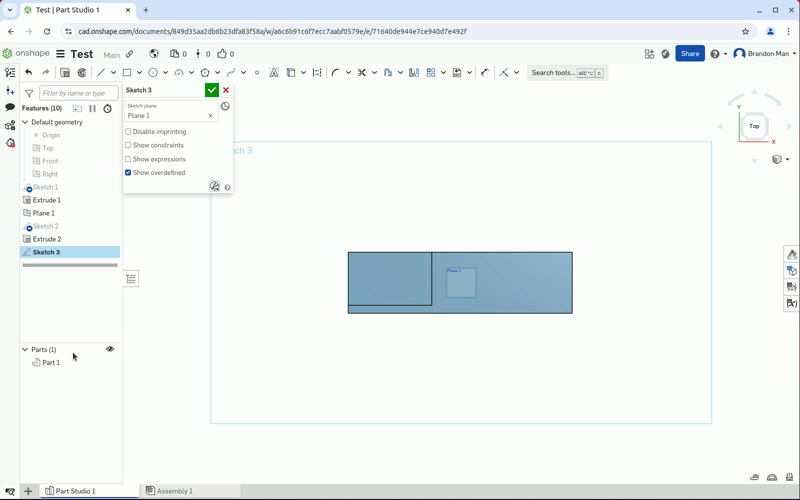
key(y)
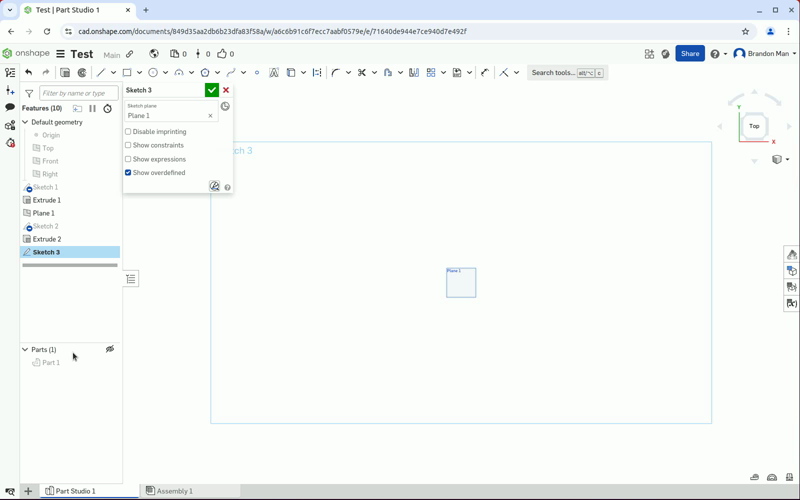
key(l)
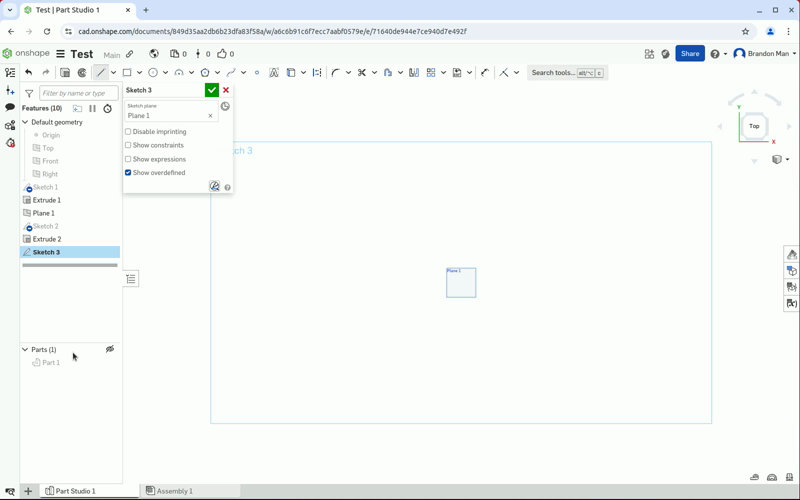
key_down(shift)
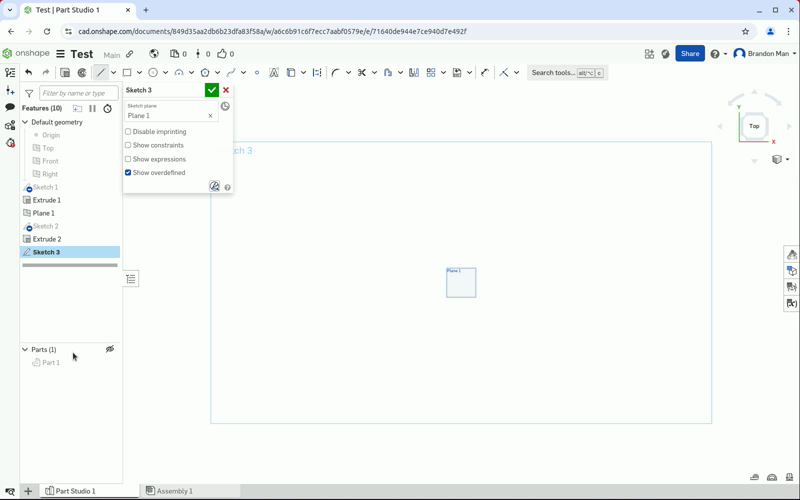
mouse_move(431, 279)
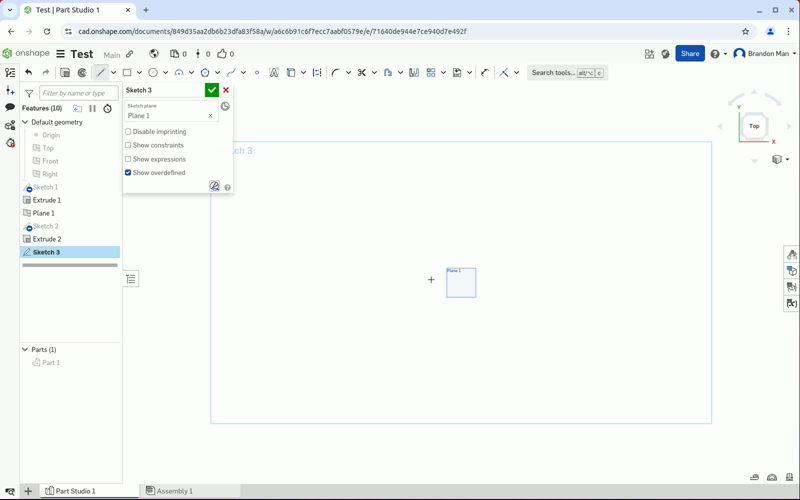
click(431, 279)
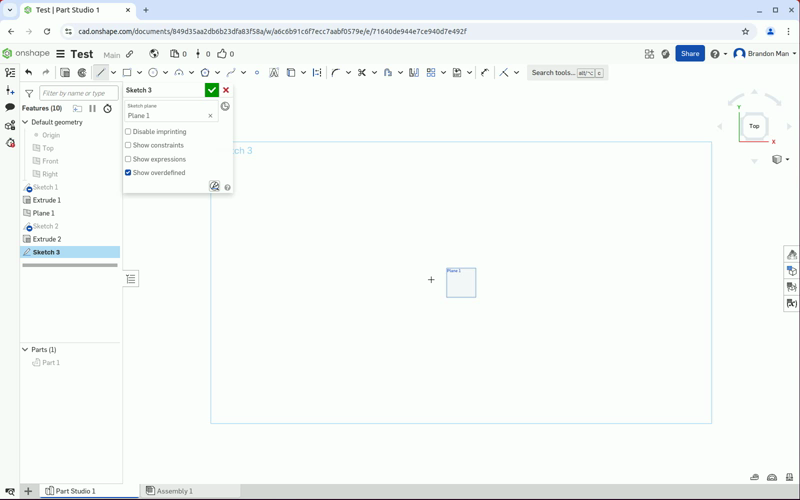
key_up(shift)
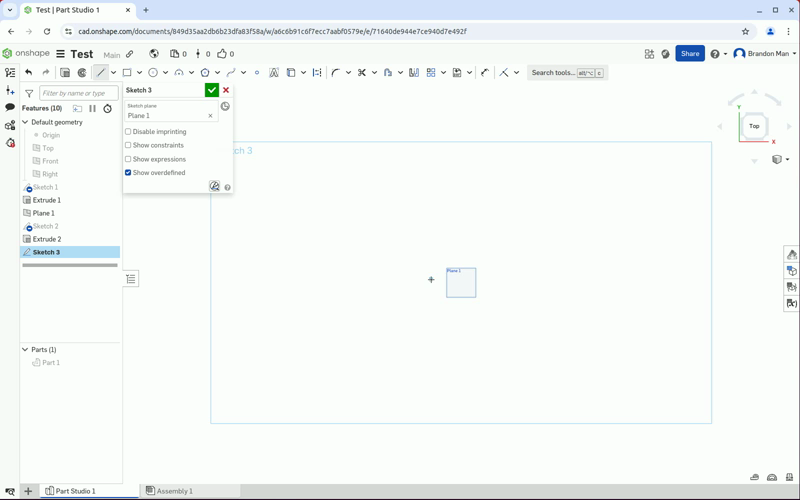
key_down(shift)
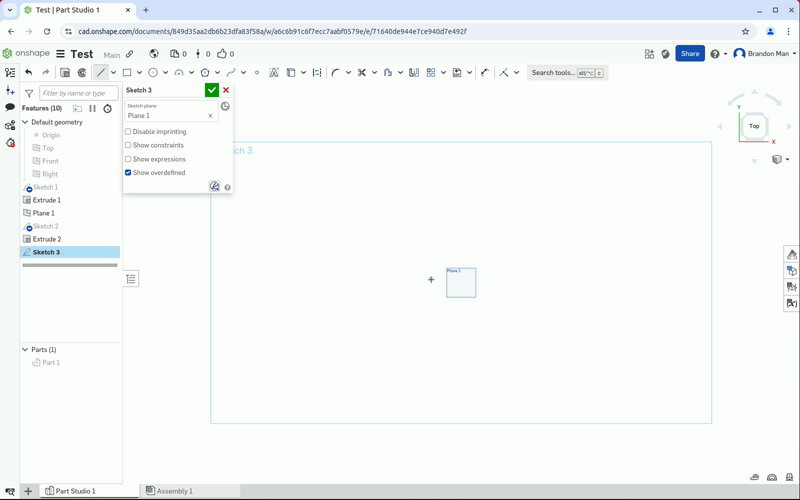
mouse_move(512, 279)
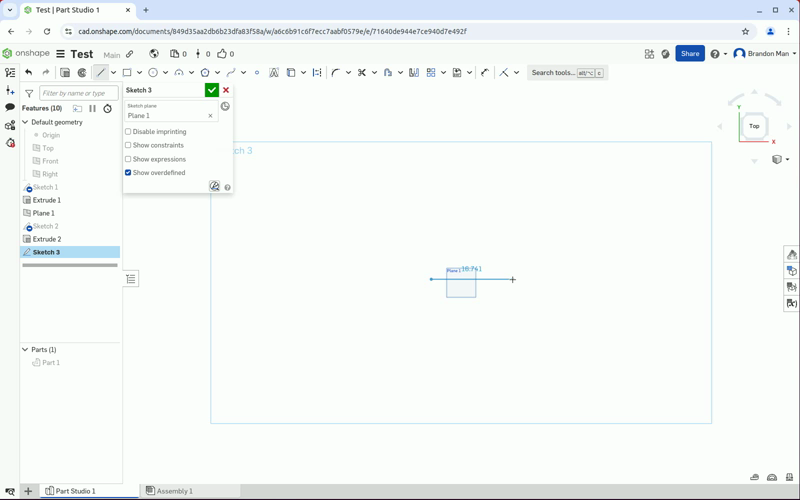
click(512, 279)
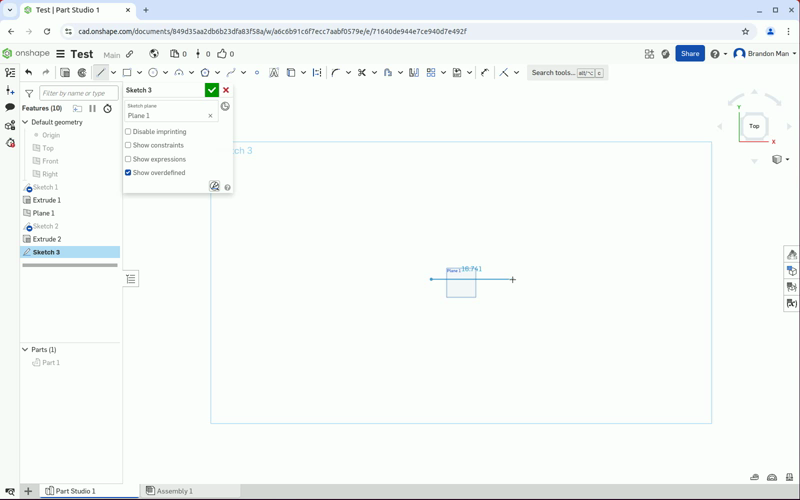
key_up(shift)
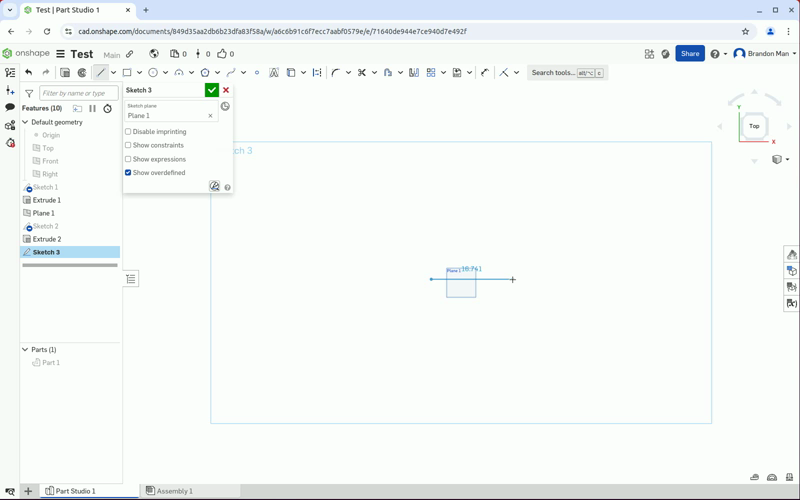
key_down(shift)
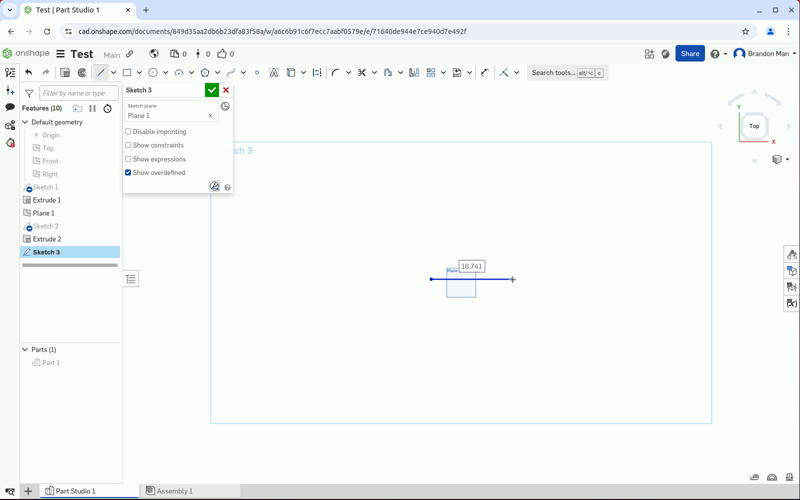
mouse_move(542, 279)
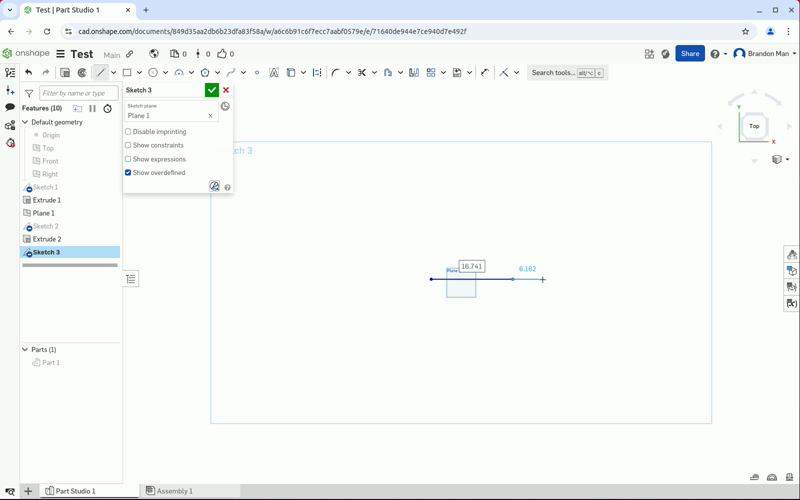
mouse_move(512, 252)
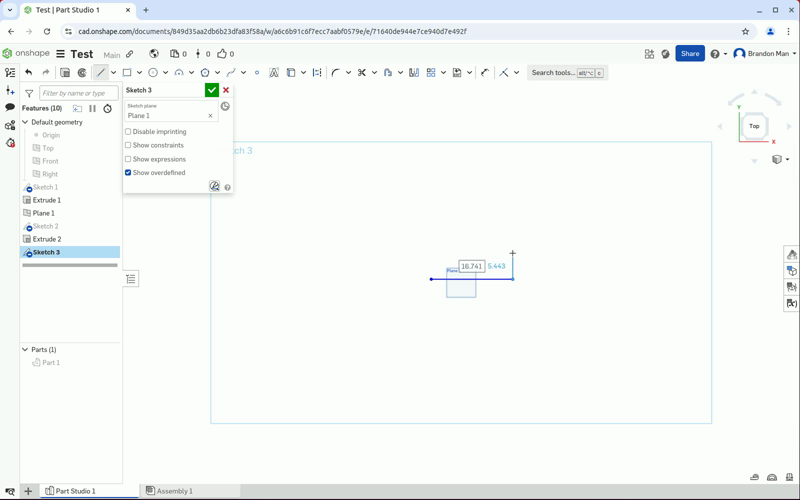
click(512, 252)
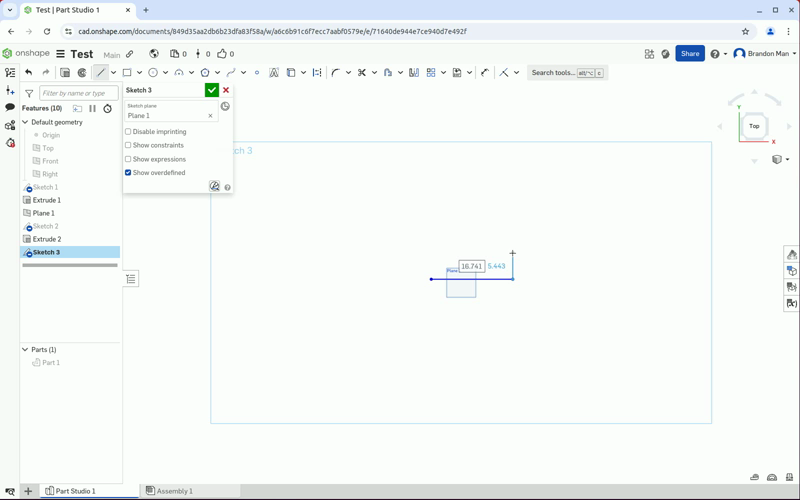
key_up(shift)
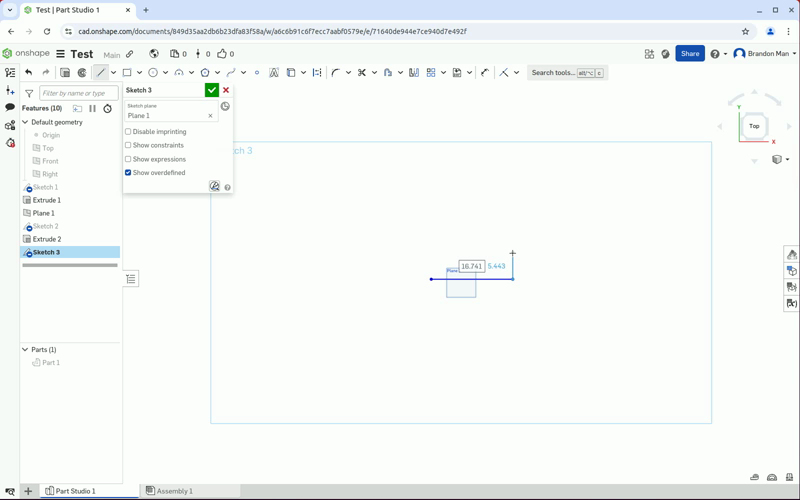
key_down(shift)
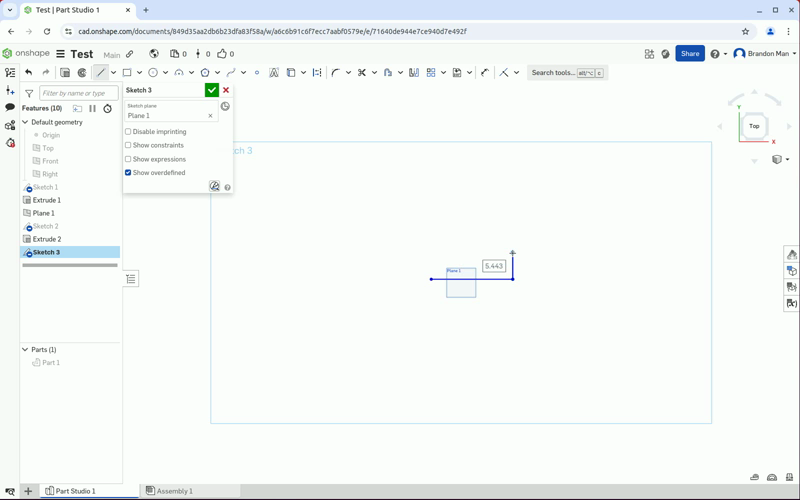
mouse_move(431, 252)
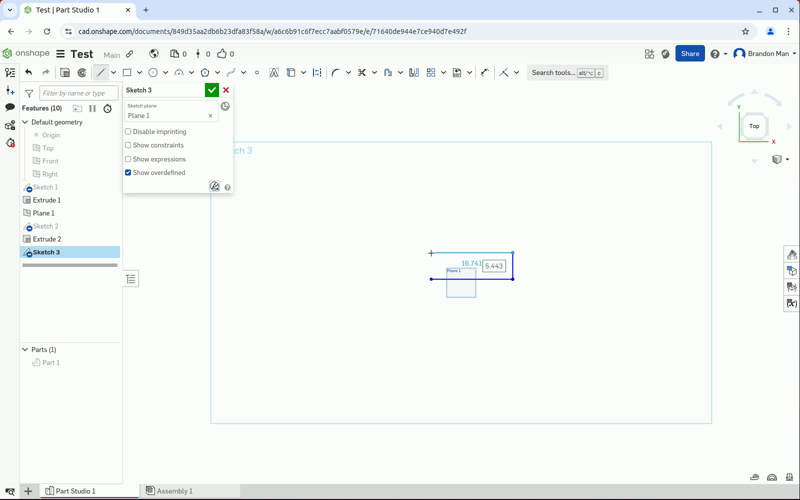
click(431, 252)
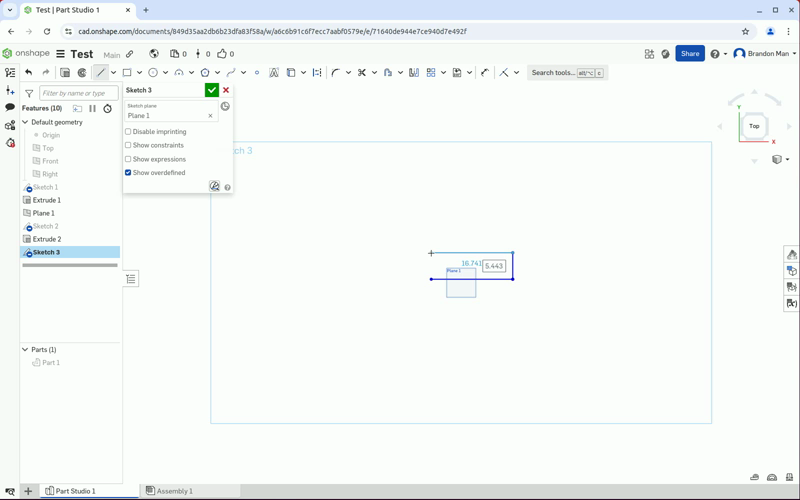
key_up(shift)
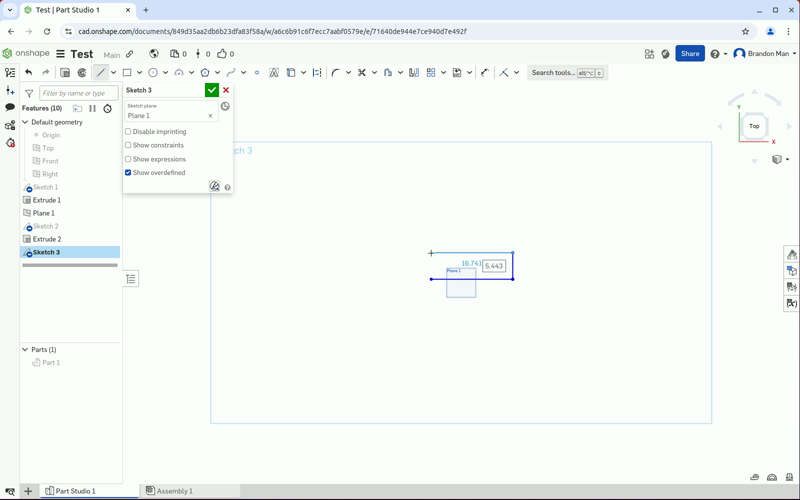
mouse_move(461, 252)
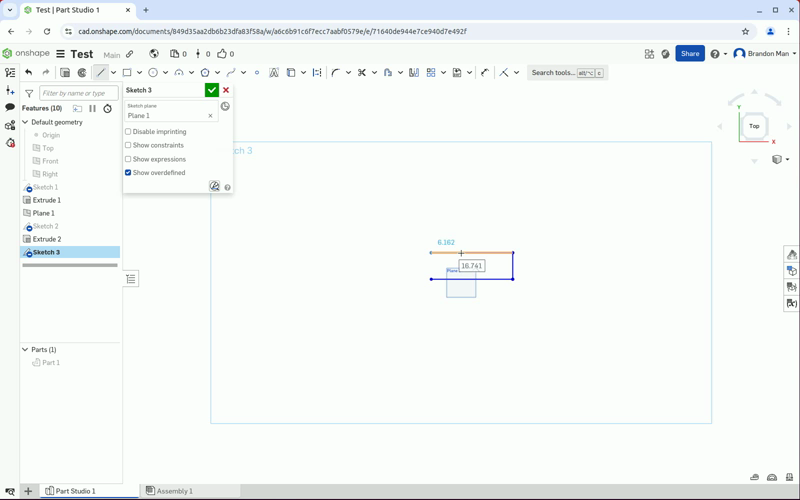
key_down(shift)
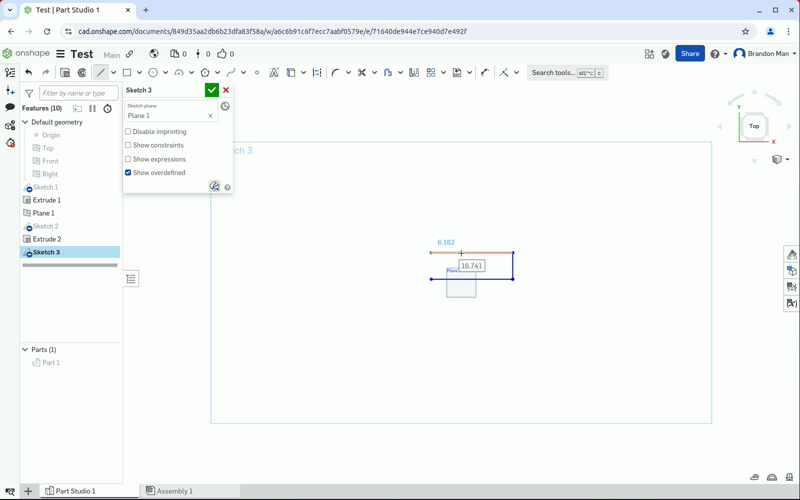
mouse_move(431, 279)
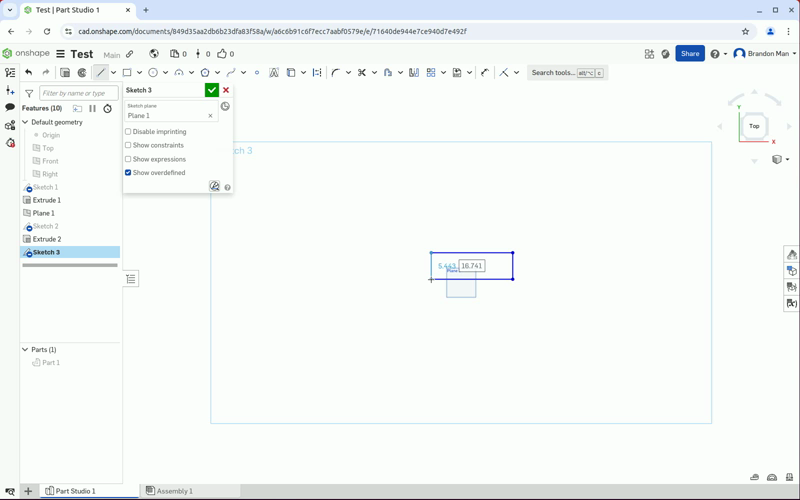
key_up(shift)
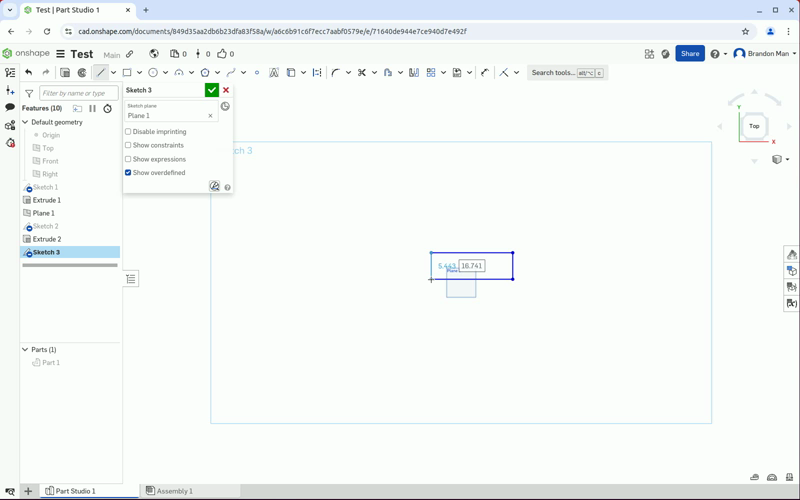
click(431, 279)
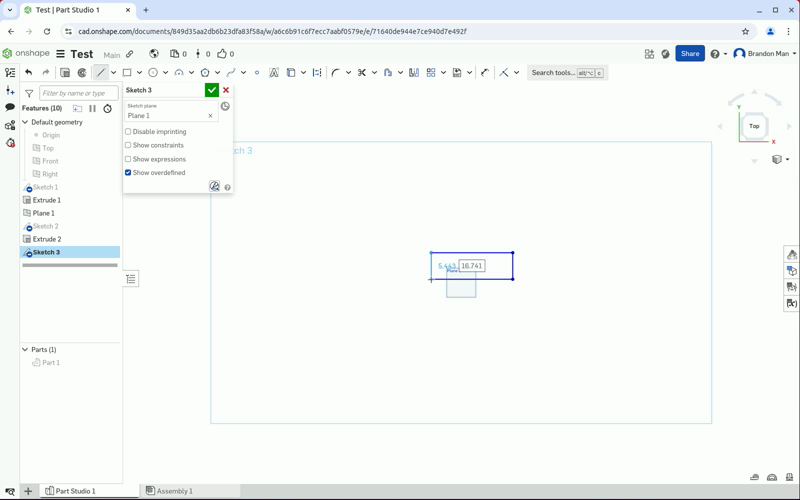
key(esc)
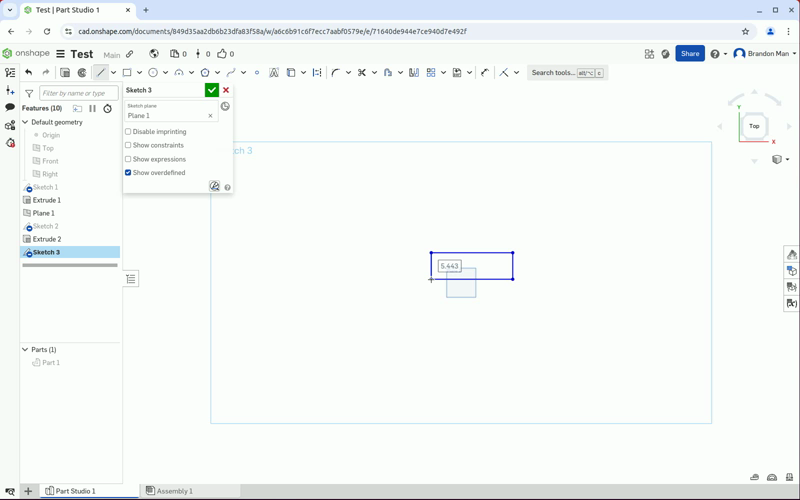
mouse_move(475, 257)
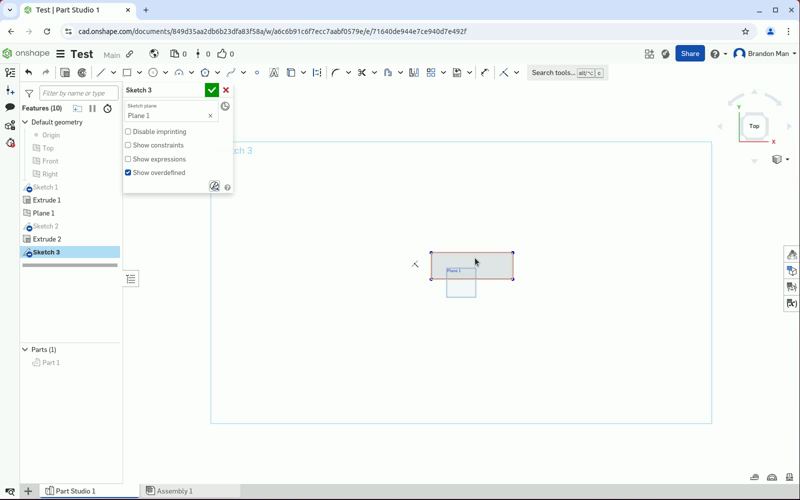
click(475, 257)
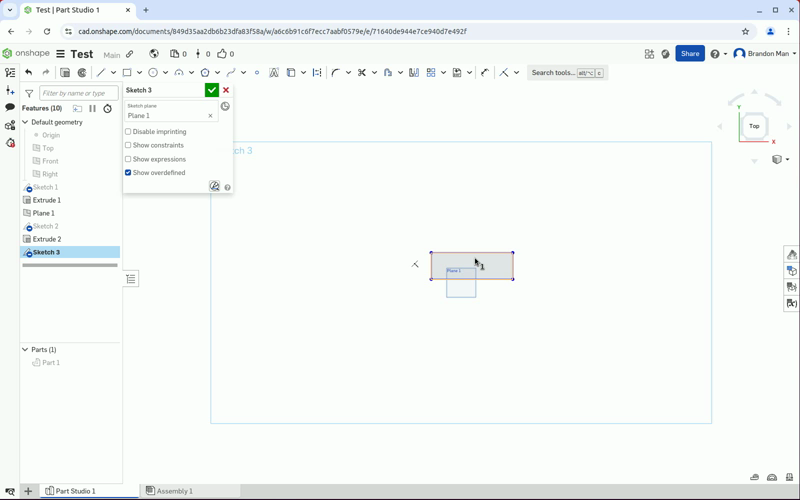
mouse_move(73, 352)
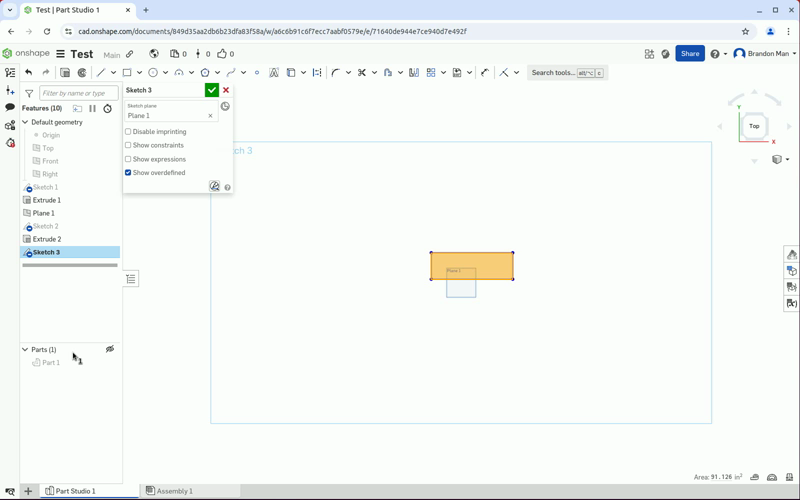
key(shift+y)
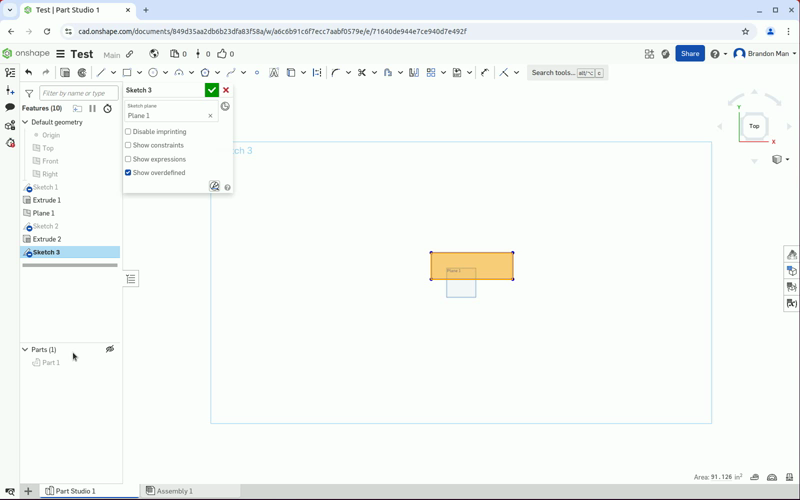
key(shift+e)
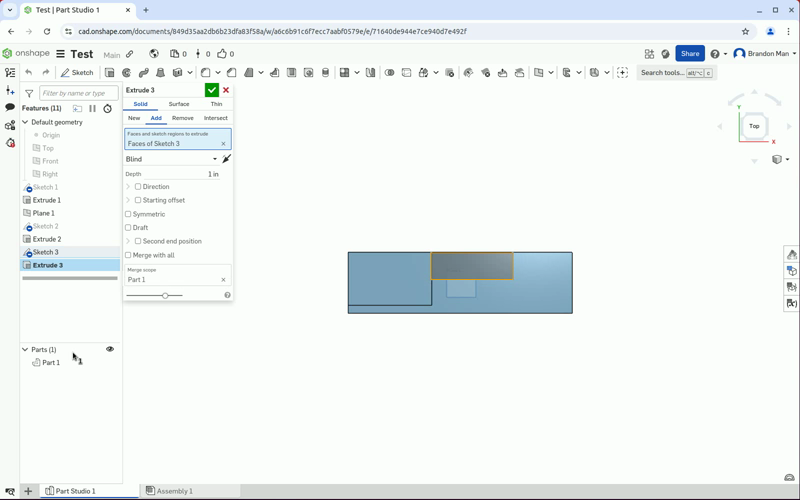
mouse_move(143, 106)
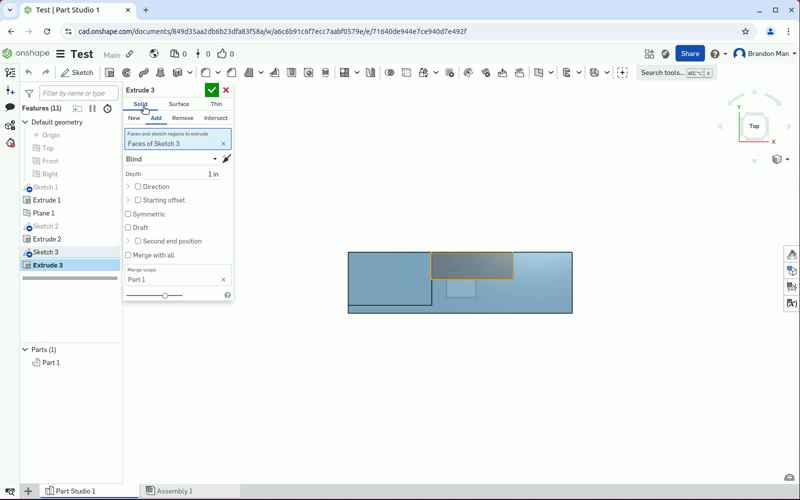
click(143, 106)
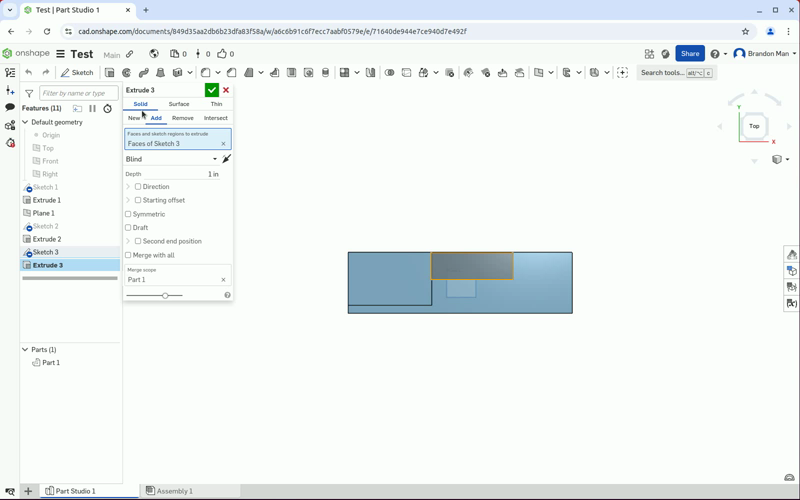
mouse_move(137, 120)
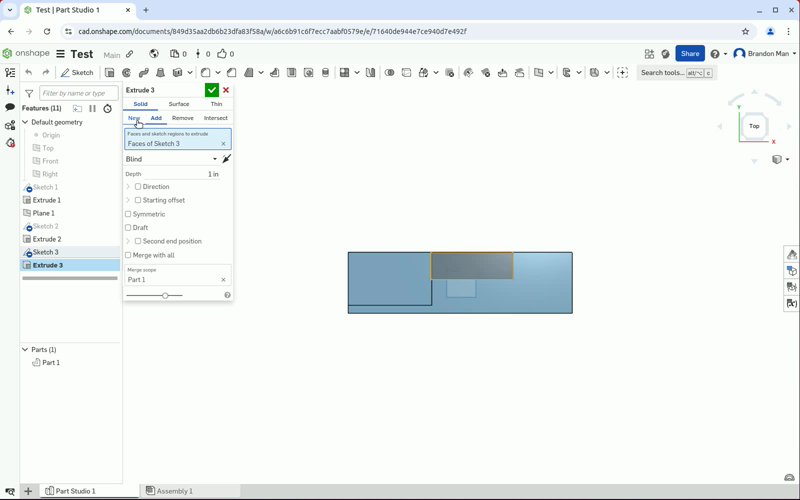
click(137, 120)
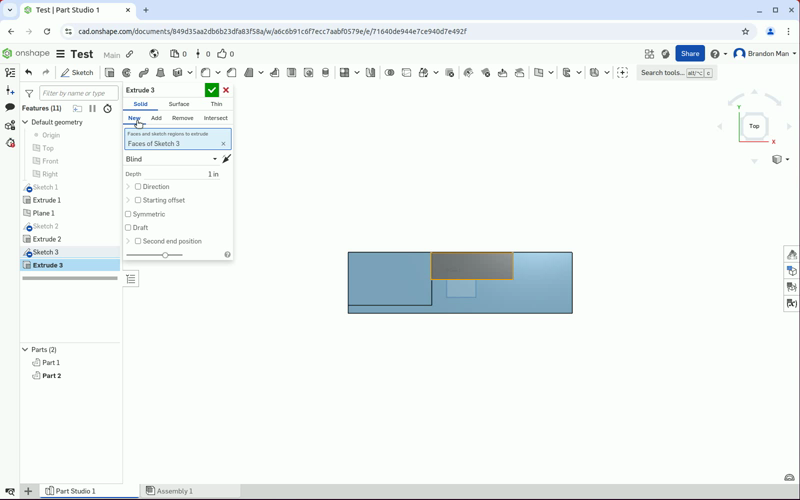
key(tab, 4)
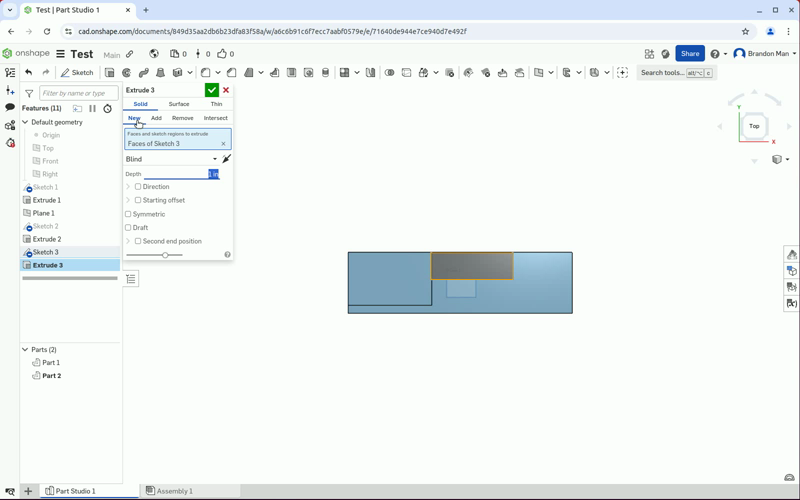
text(-0.241)
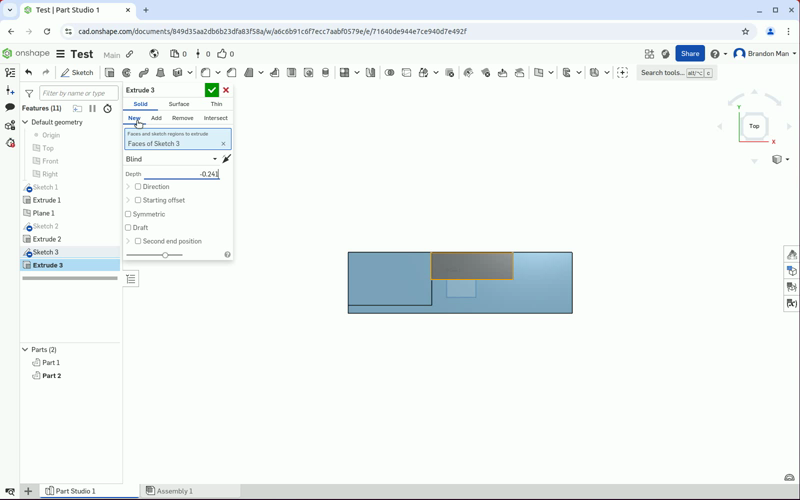
key(enter)
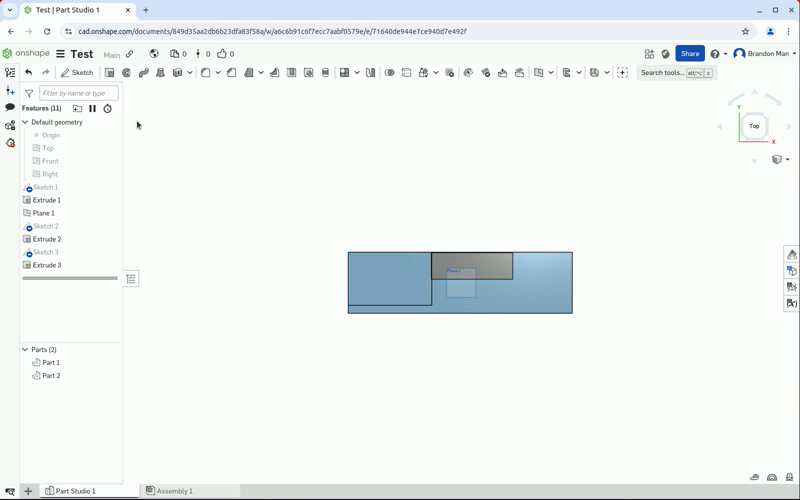
key(shift+h)
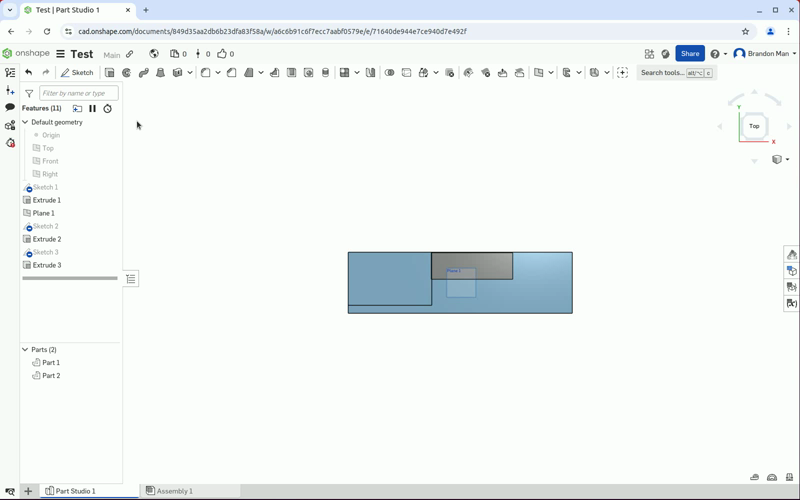
key(shift+h)
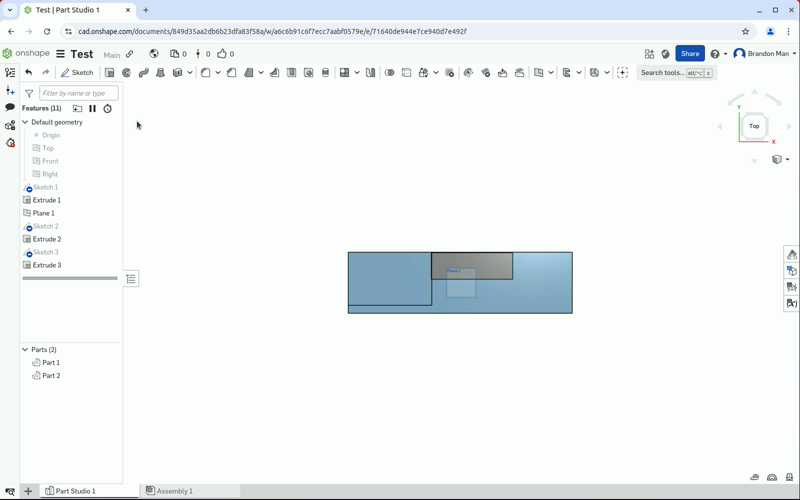
mouse_move(73, 189)
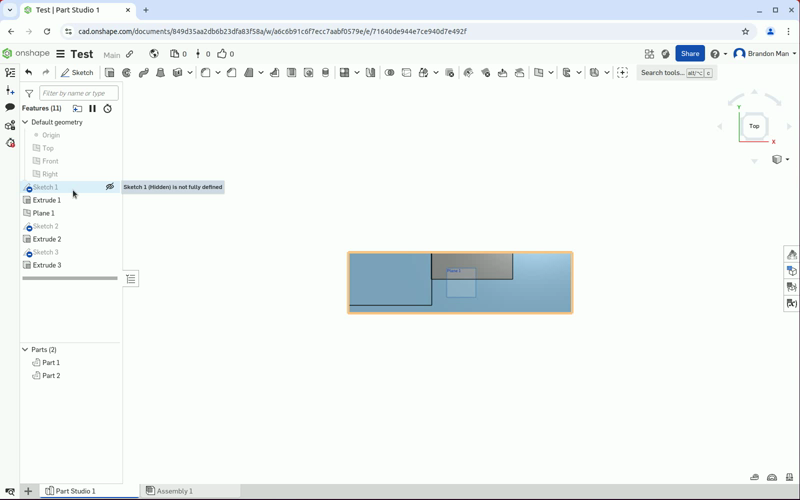
click(73, 189)
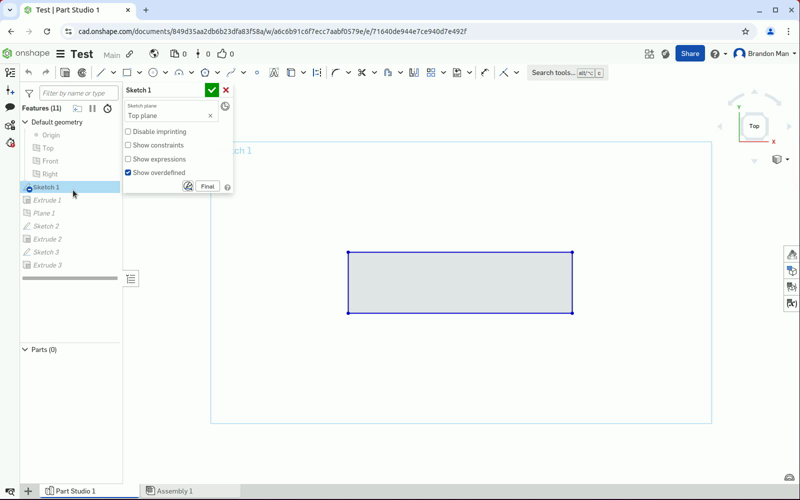
mouse_move(229, 92)
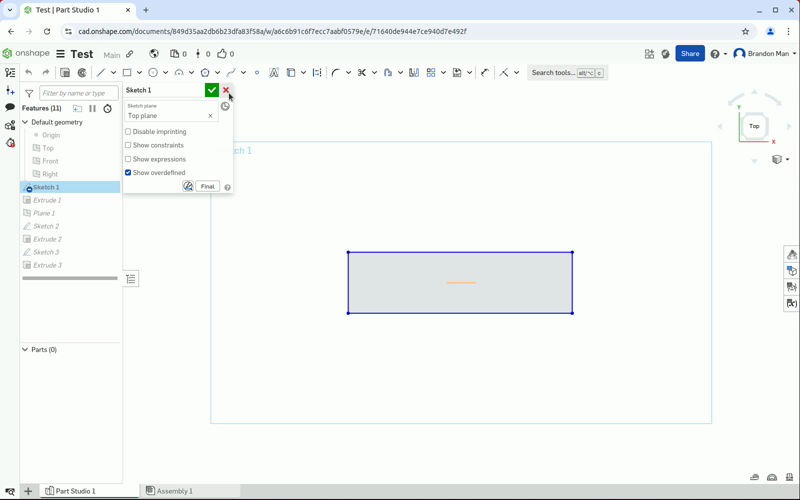
click(229, 92)
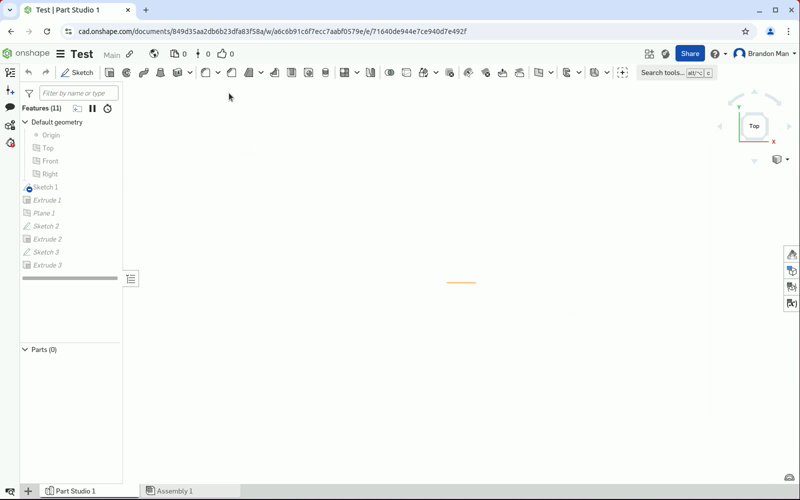
key(shift+s)
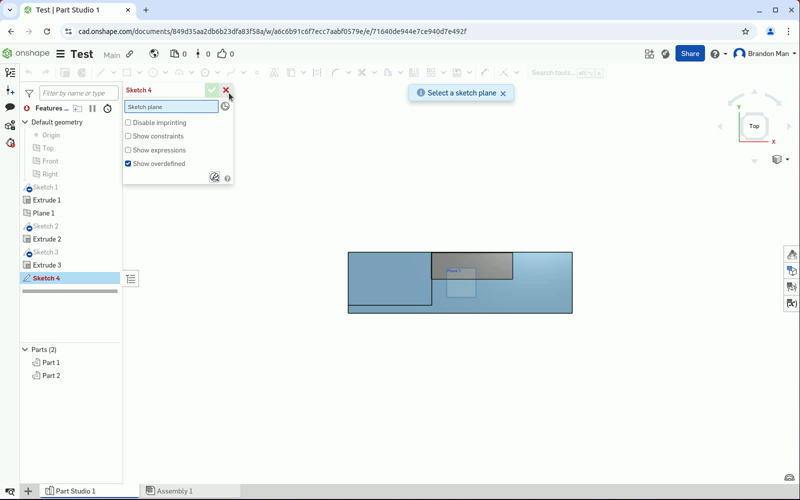
mouse_move(73, 215)
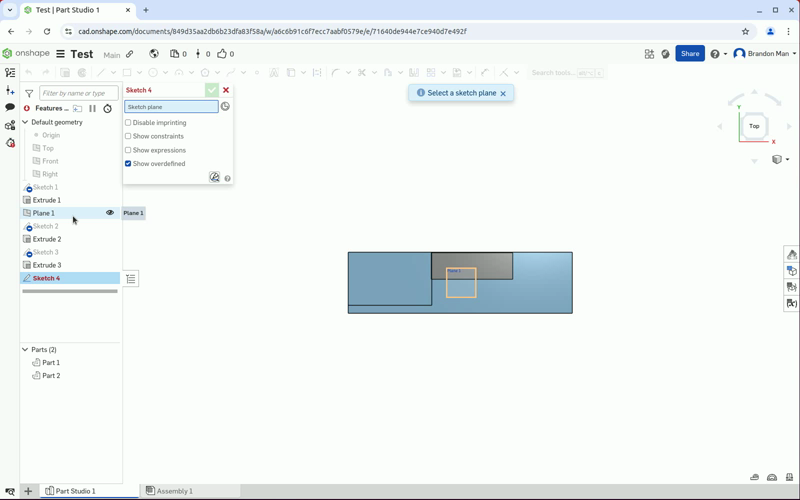
click(73, 215)
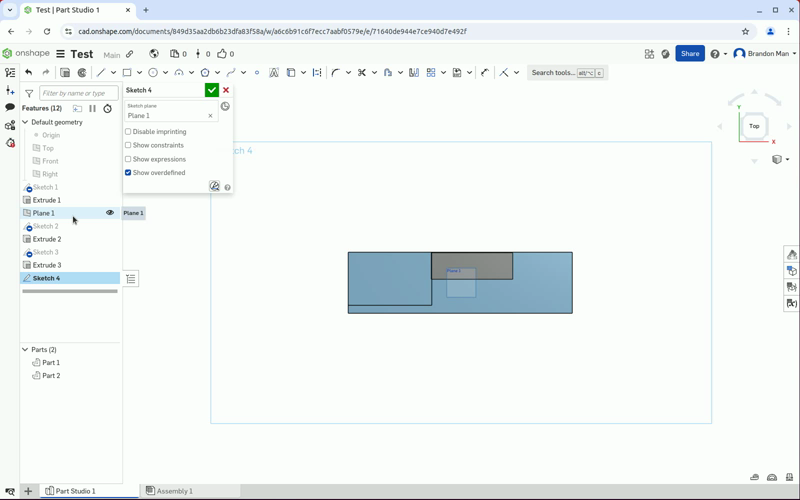
mouse_move(73, 352)
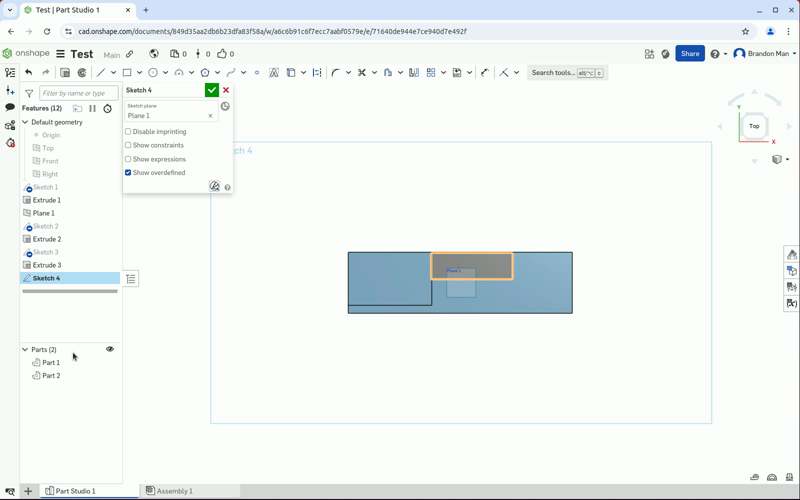
key(y)
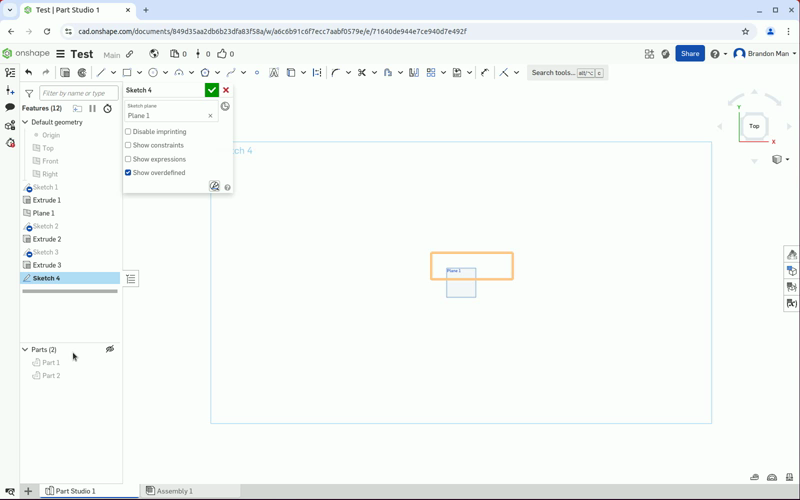
key(l)
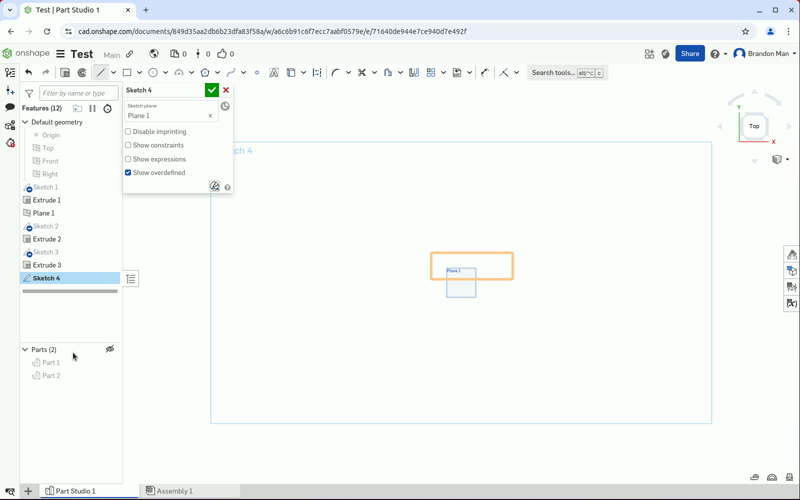
key_down(shift)
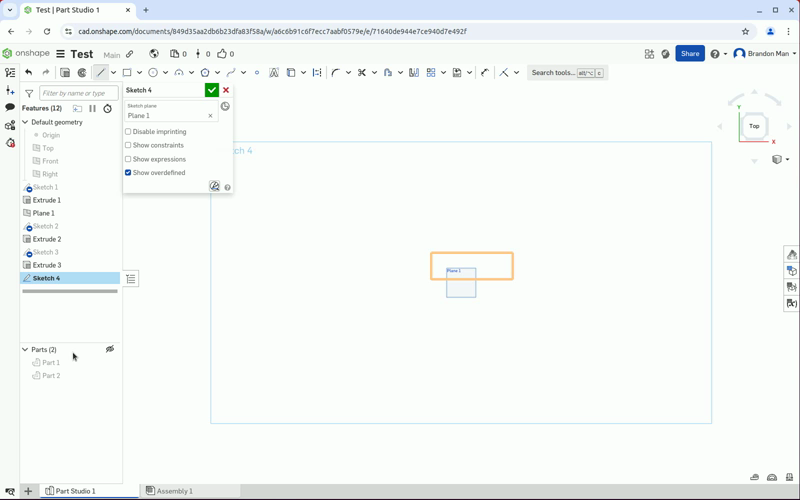
mouse_move(431, 305)
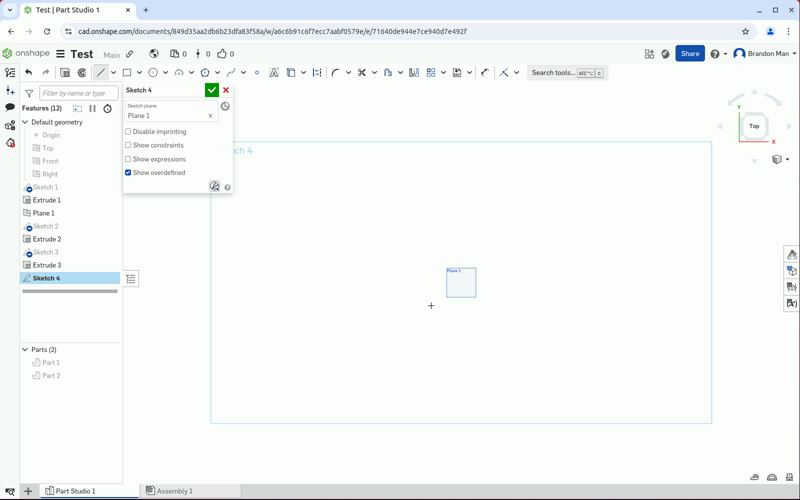
click(431, 305)
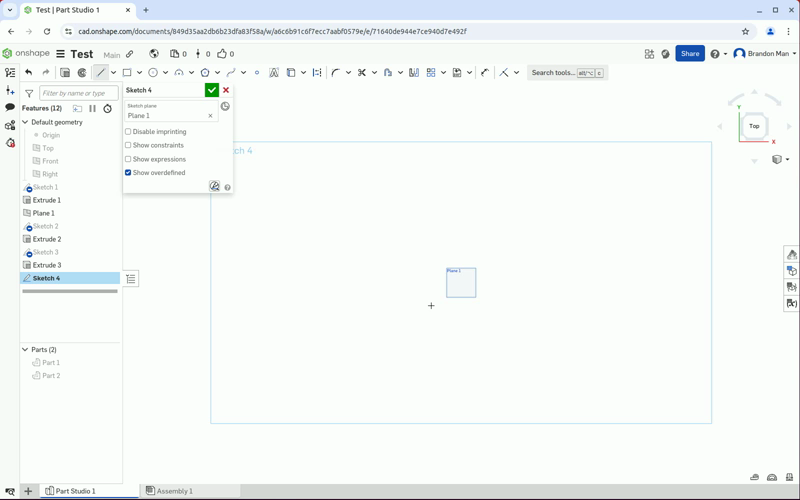
key_up(shift)
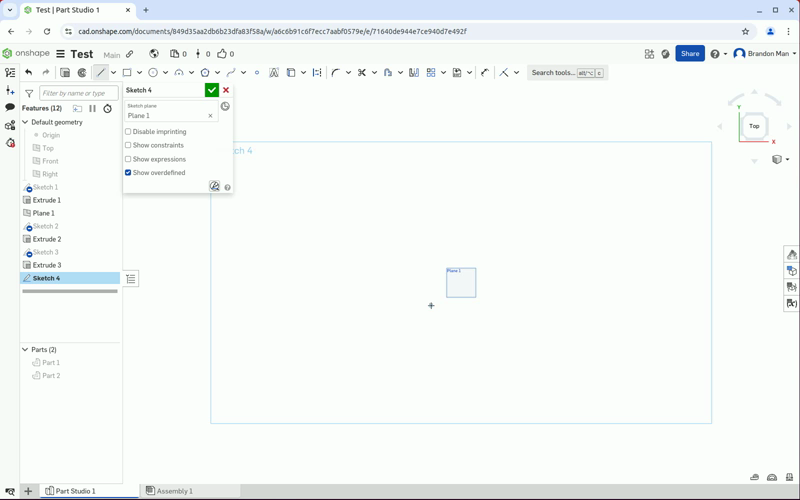
key_down(shift)
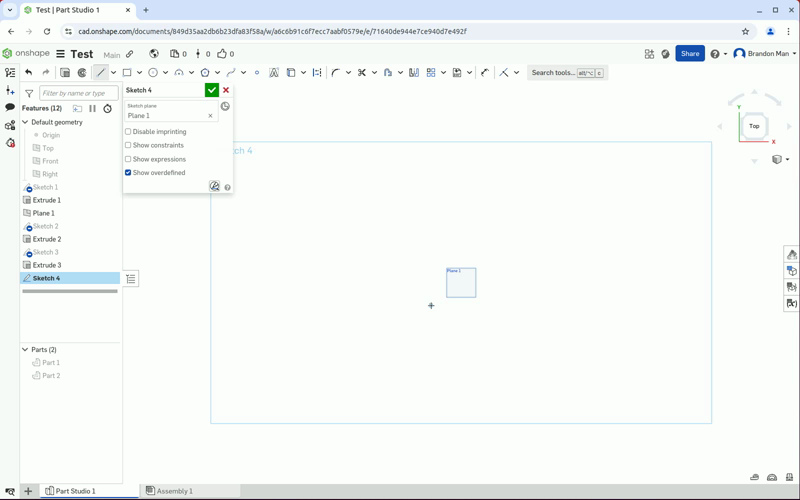
mouse_move(512, 305)
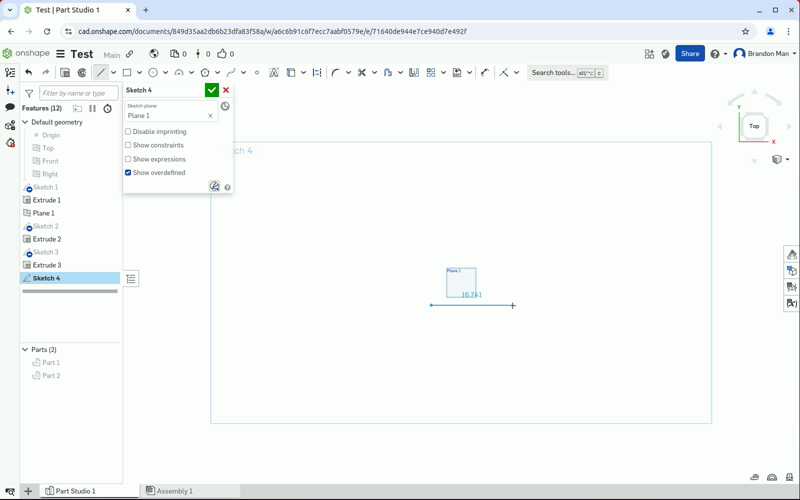
click(512, 305)
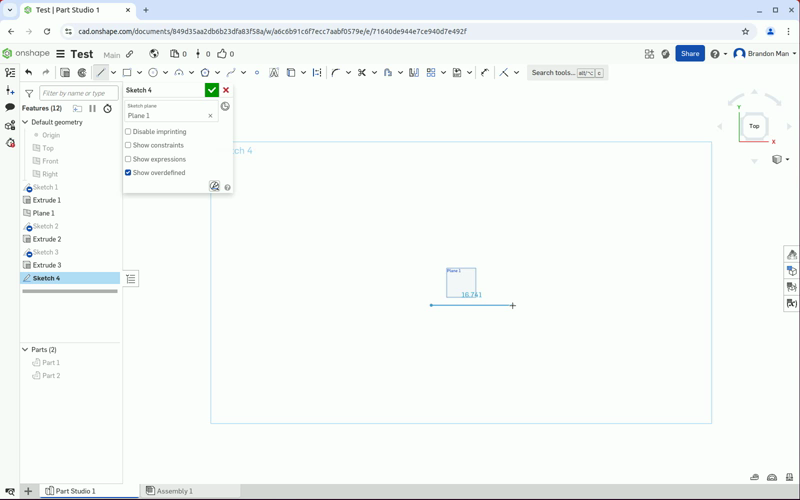
key_up(shift)
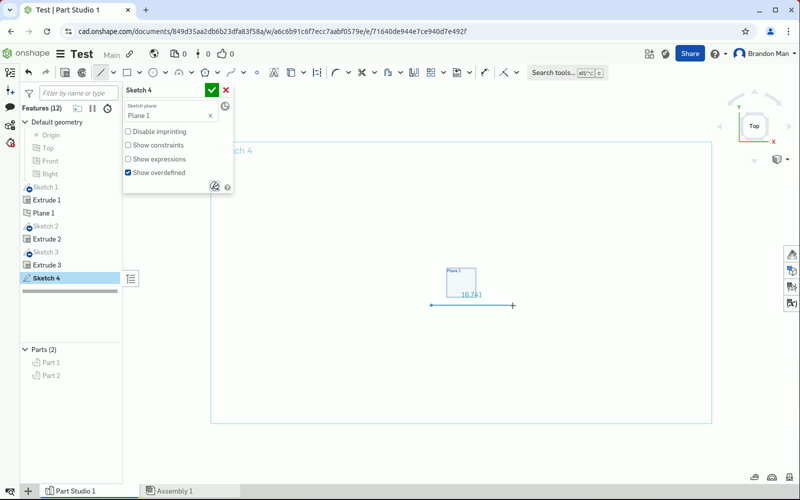
key_down(shift)
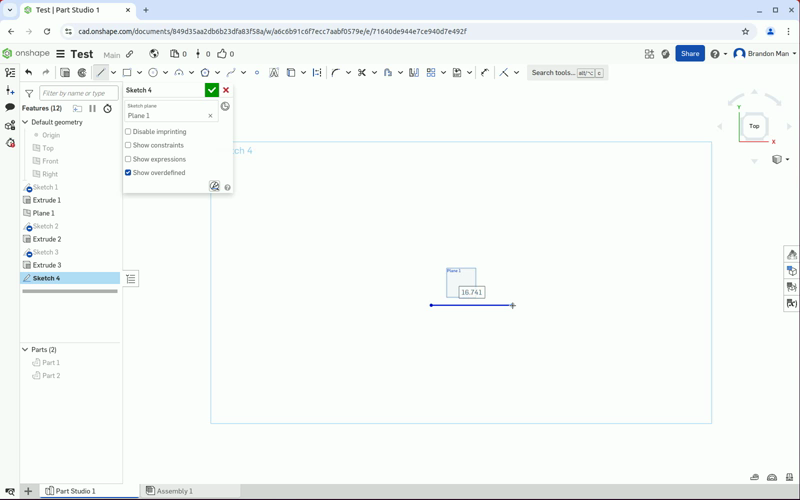
mouse_move(542, 305)
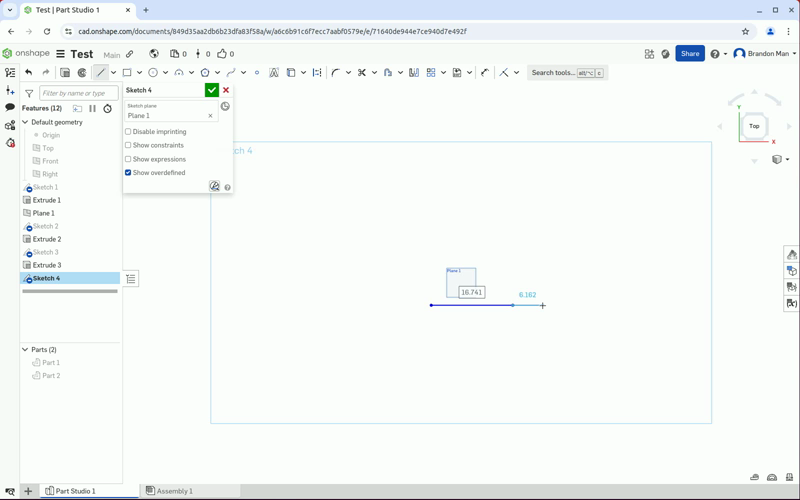
mouse_move(512, 278)
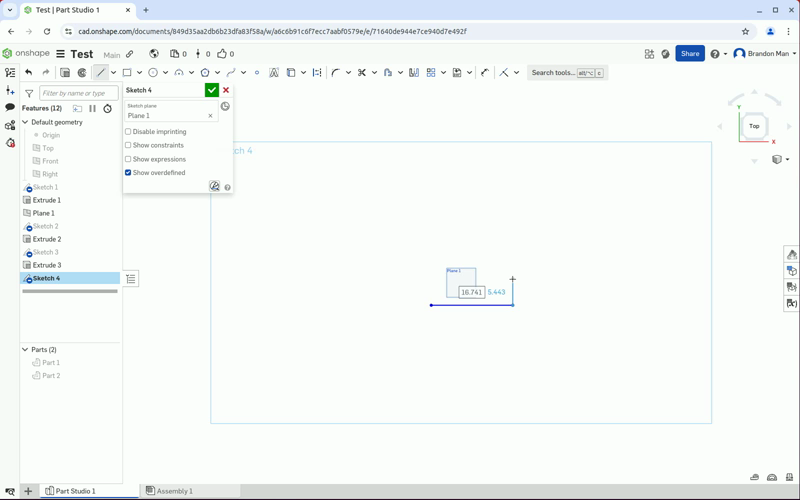
click(512, 278)
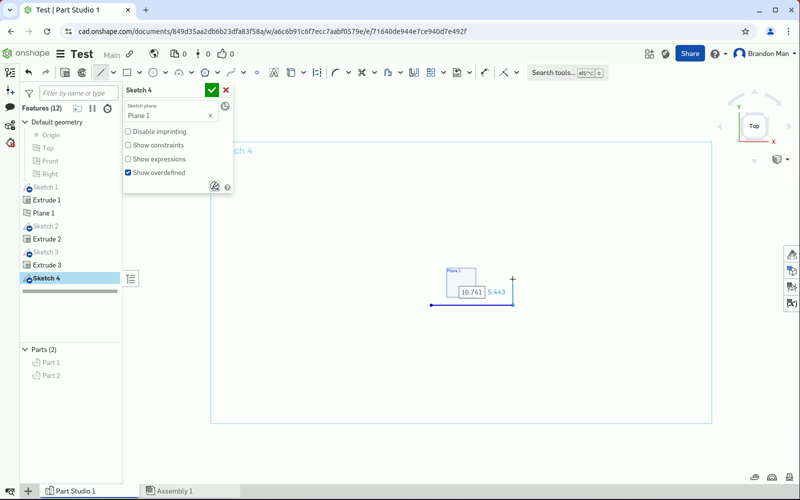
key_up(shift)
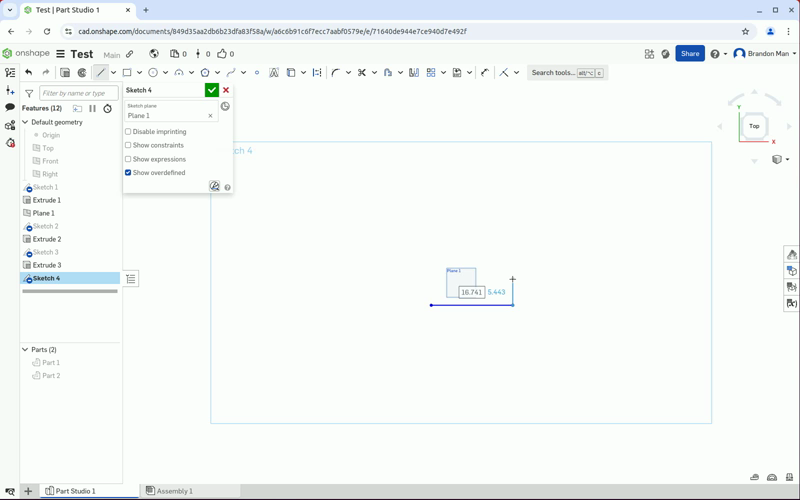
key_down(shift)
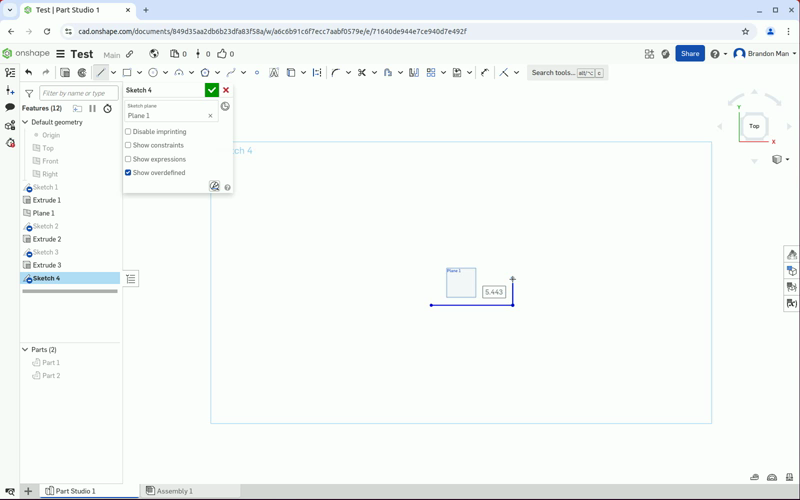
mouse_move(431, 278)
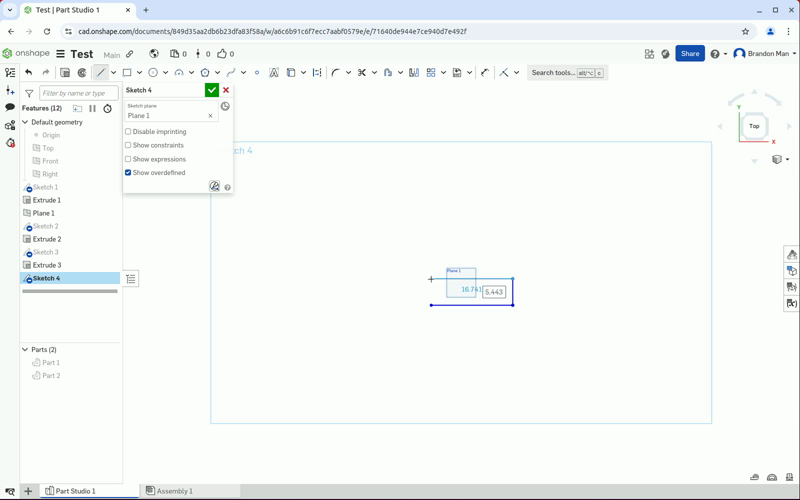
click(431, 278)
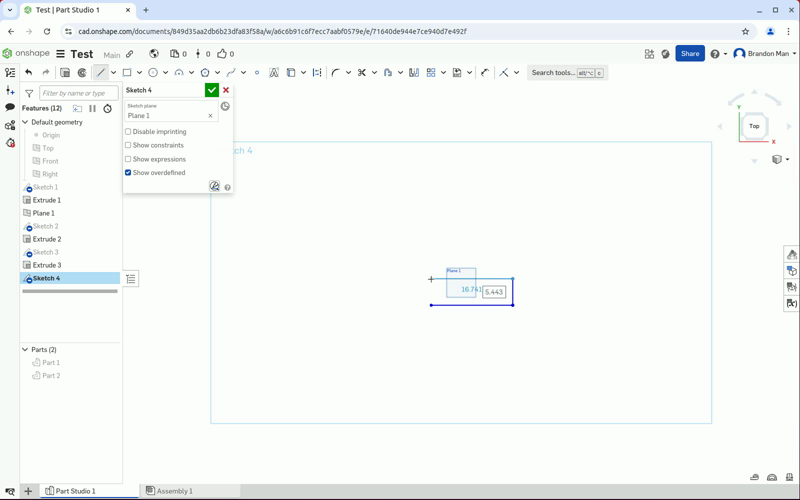
key_up(shift)
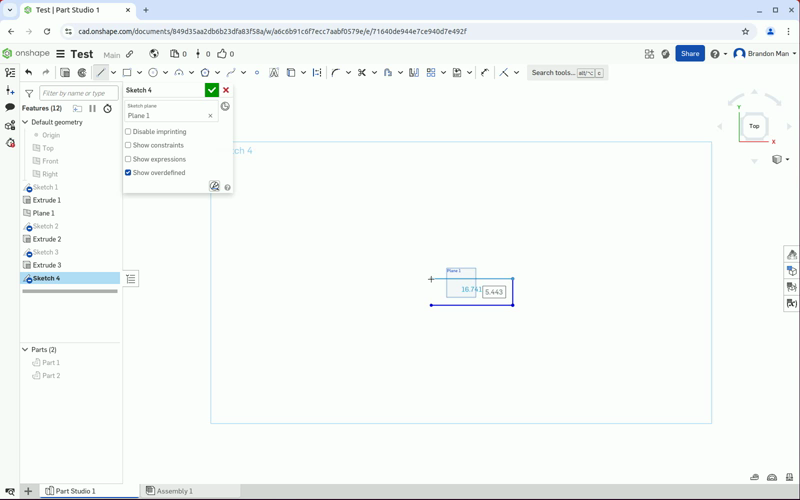
mouse_move(461, 278)
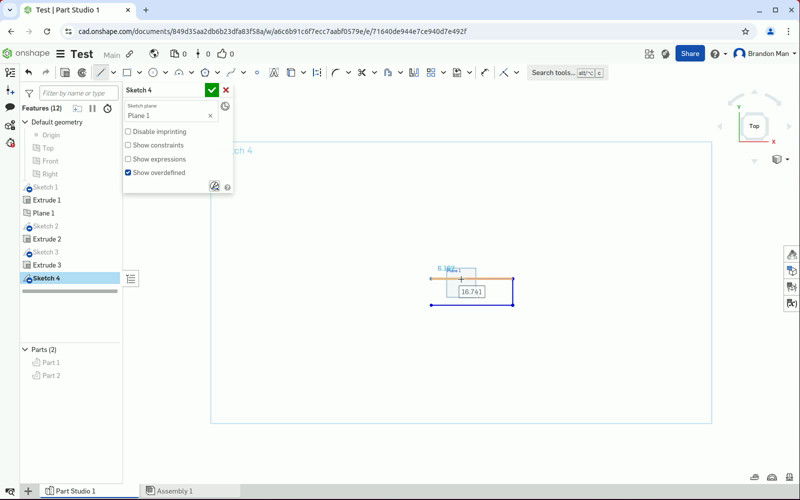
key_down(shift)
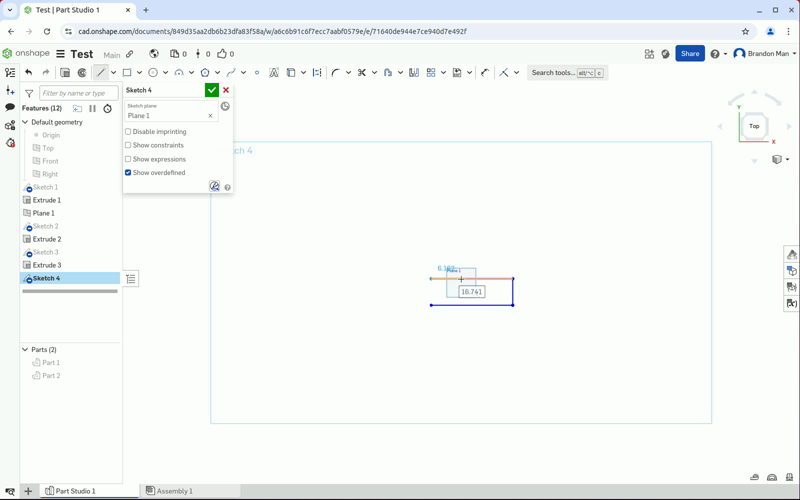
mouse_move(431, 305)
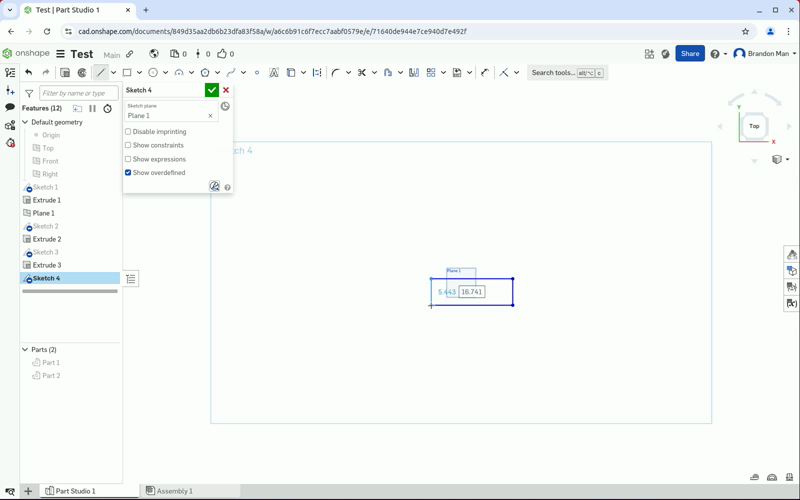
key_up(shift)
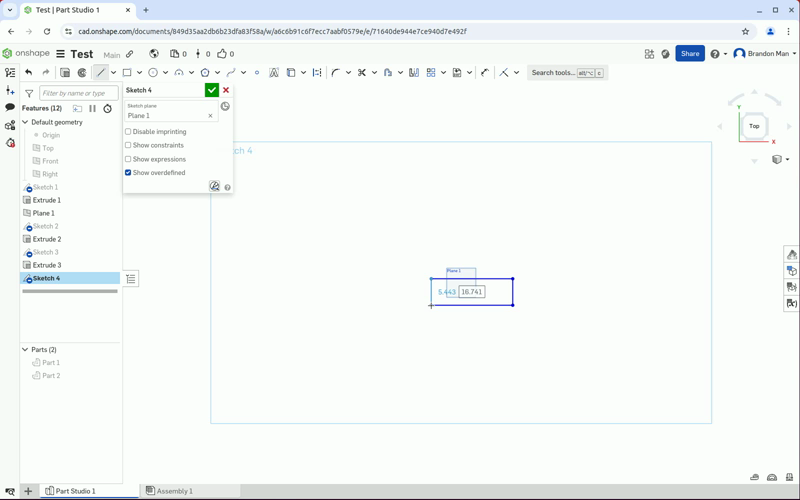
click(431, 305)
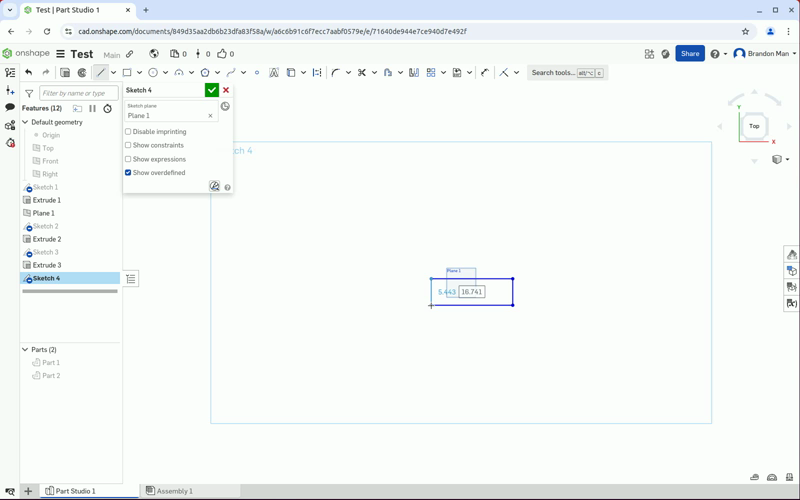
key(esc)
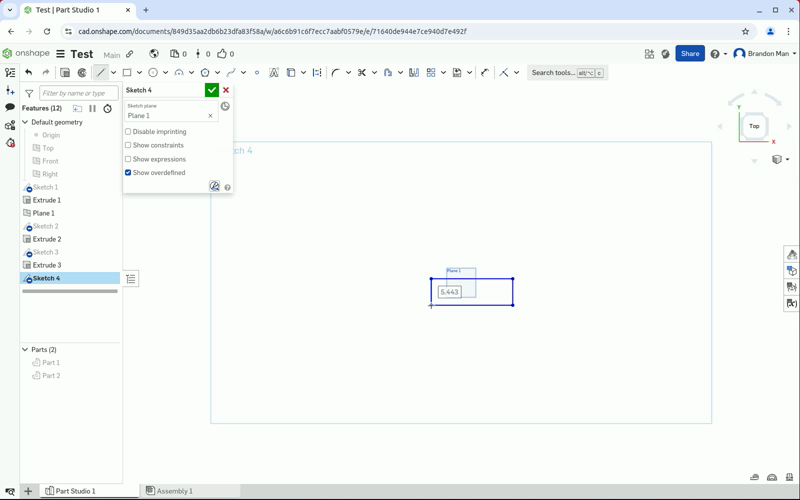
mouse_move(503, 292)
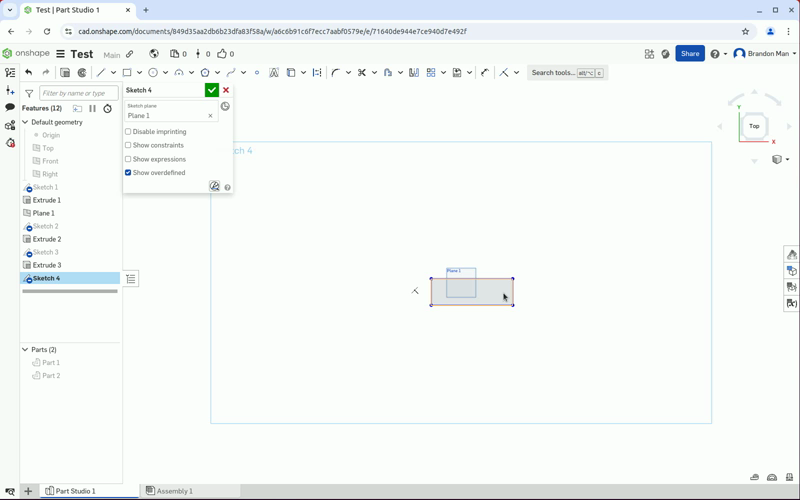
click(503, 292)
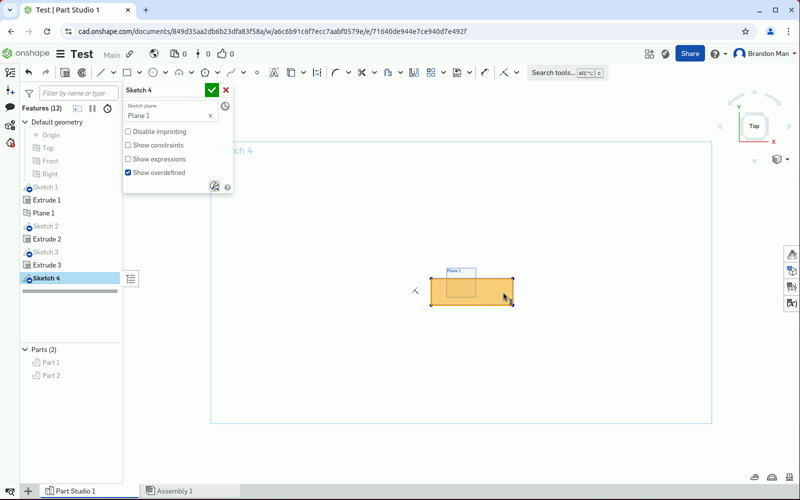
mouse_move(73, 352)
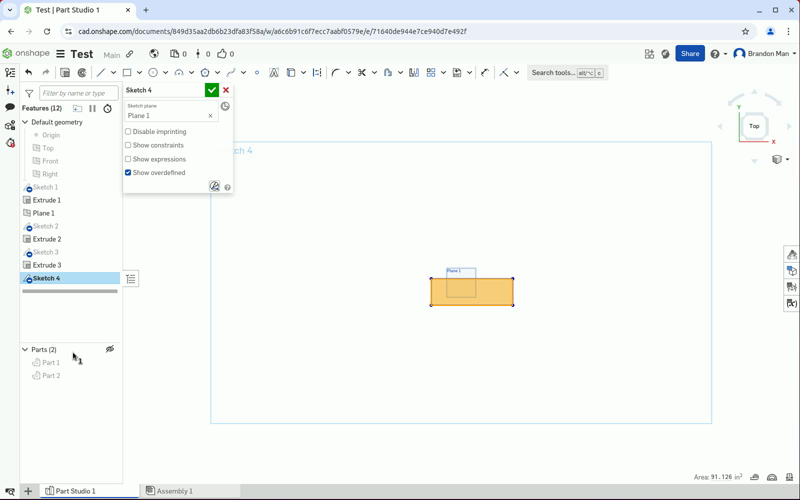
key(shift+y)
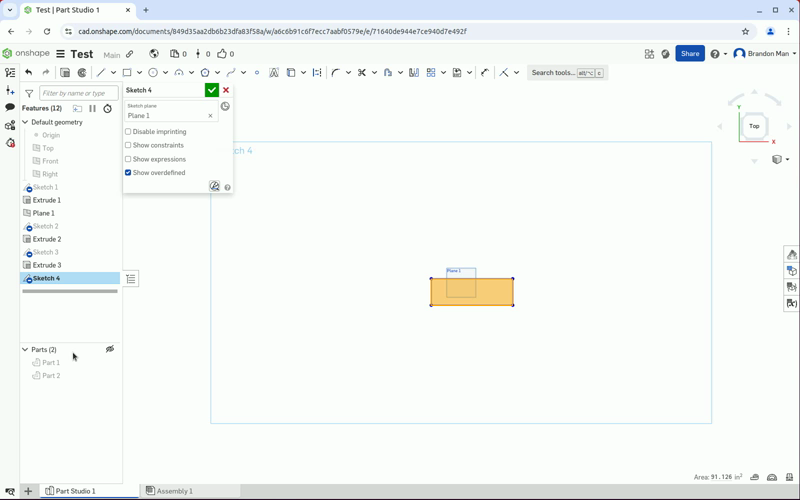
key(shift+e)
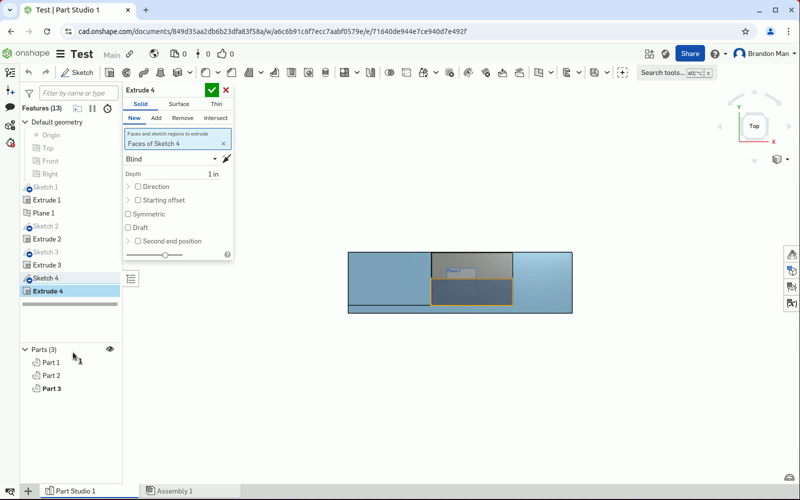
mouse_move(143, 106)
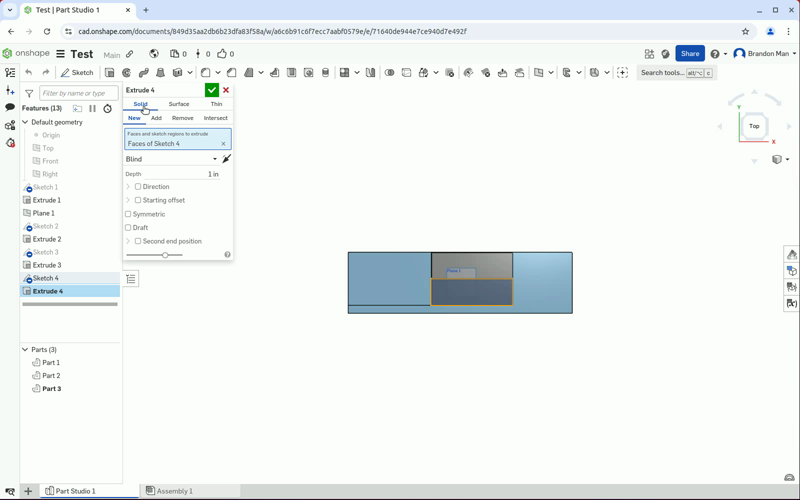
click(143, 106)
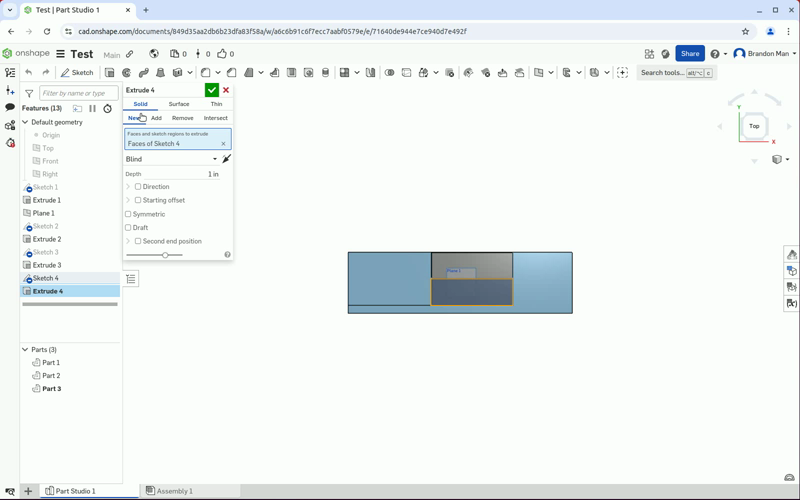
mouse_move(137, 120)
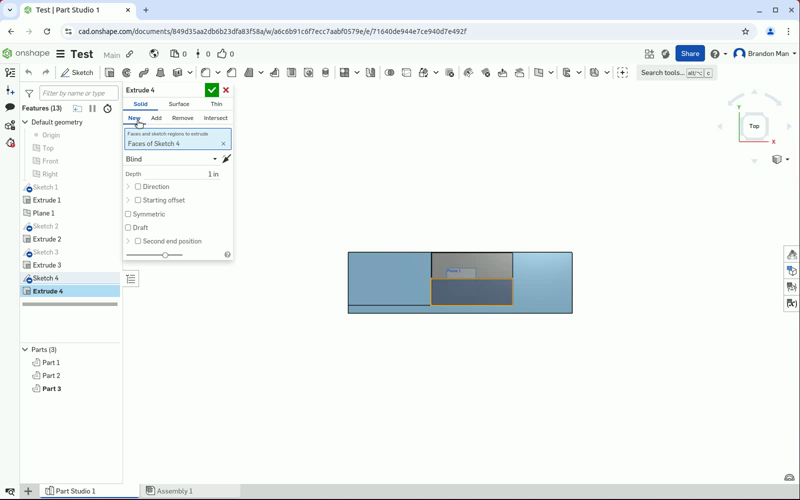
click(137, 120)
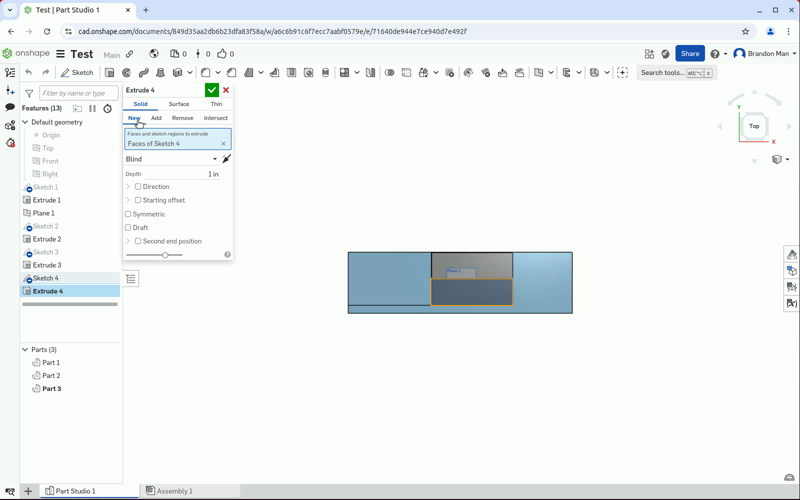
key(tab, 4)
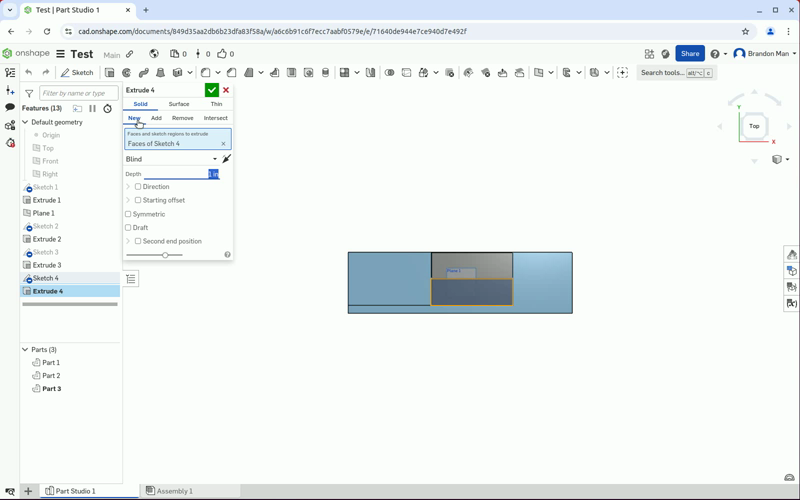
text(-0.241)
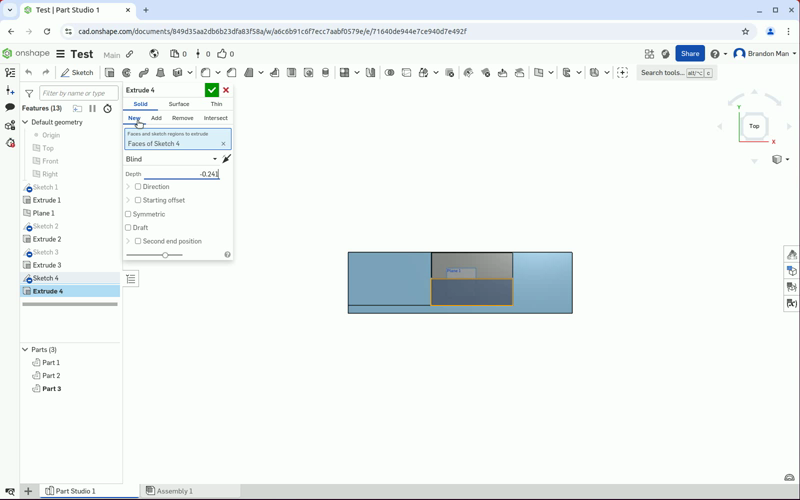
key(enter)
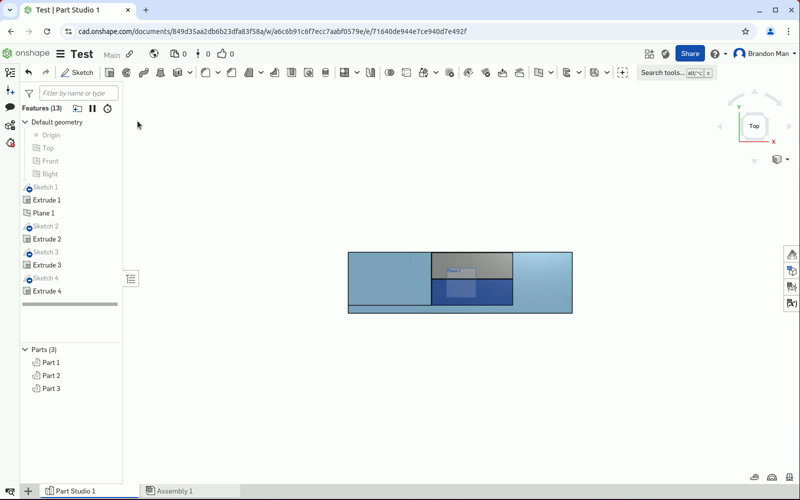
key(shift+h)
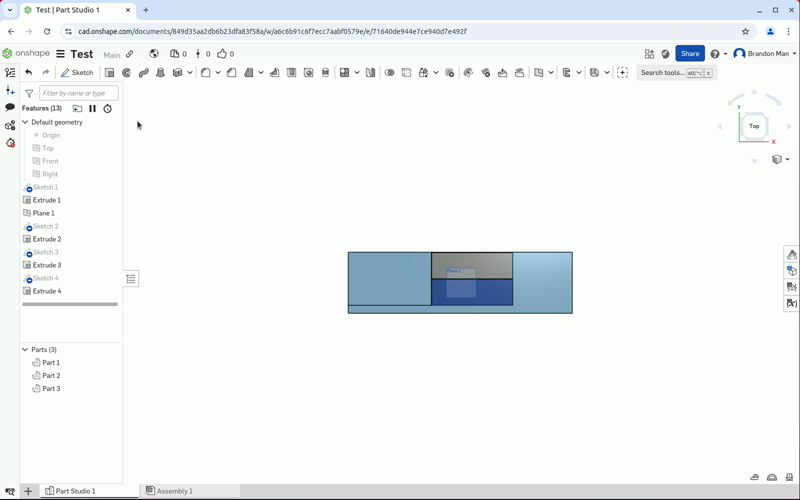
key(shift+h)
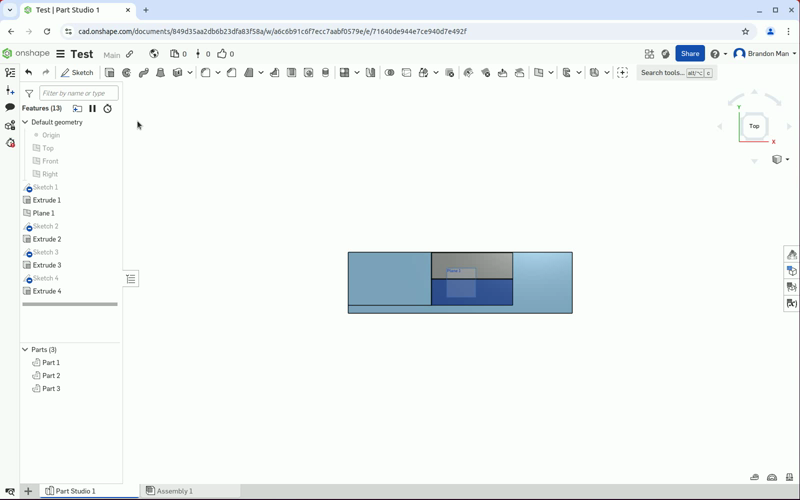
mouse_move(73, 189)
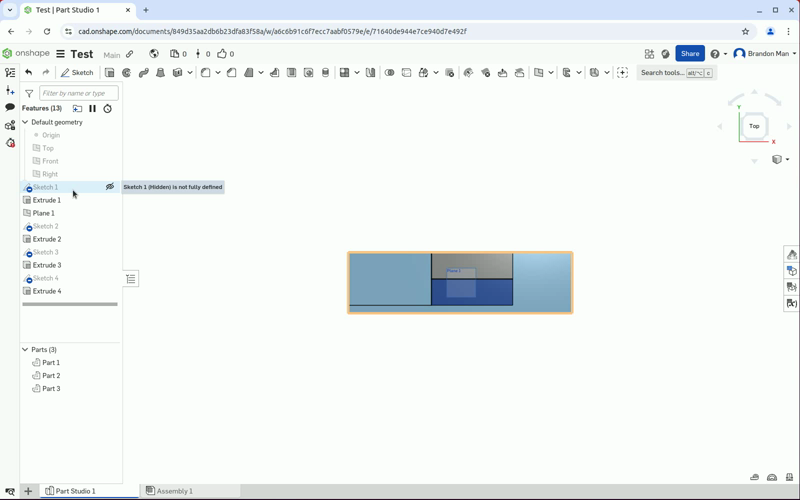
click(73, 189)
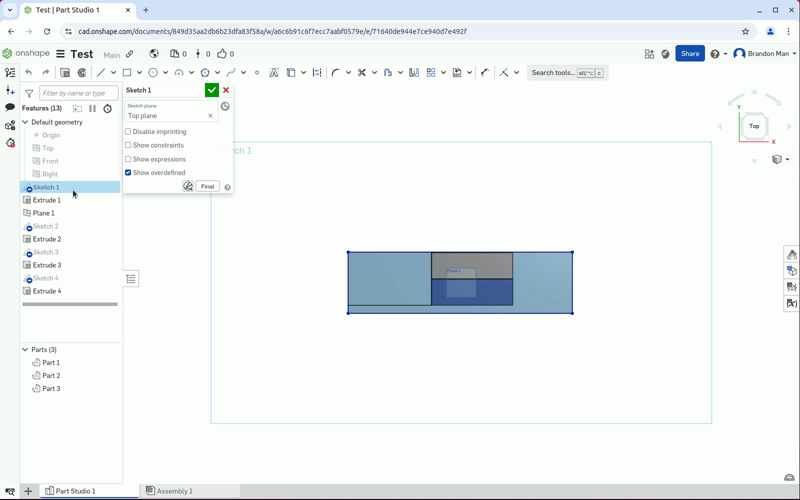
mouse_move(229, 92)
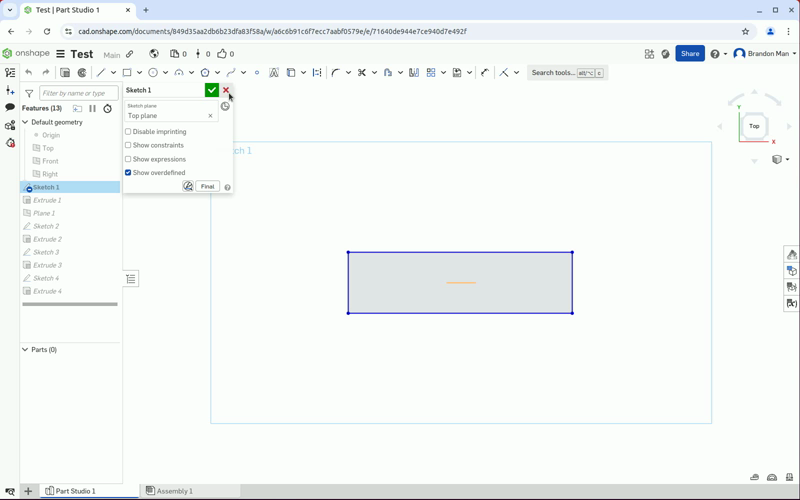
click(229, 92)
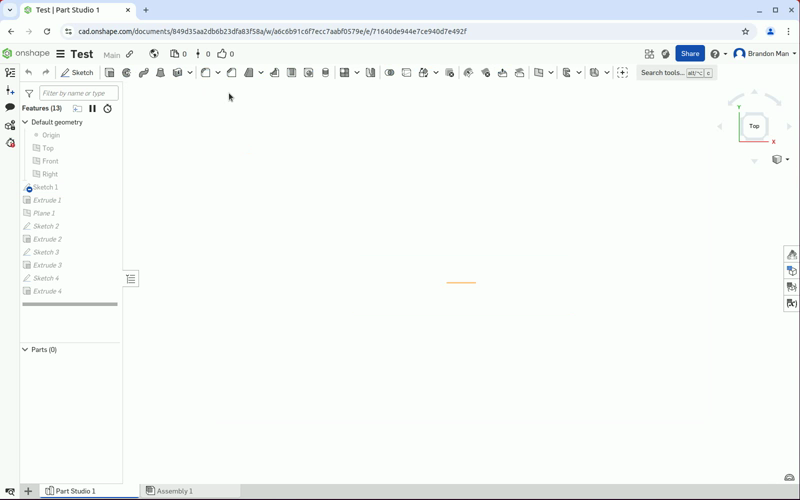
key(shift+s)
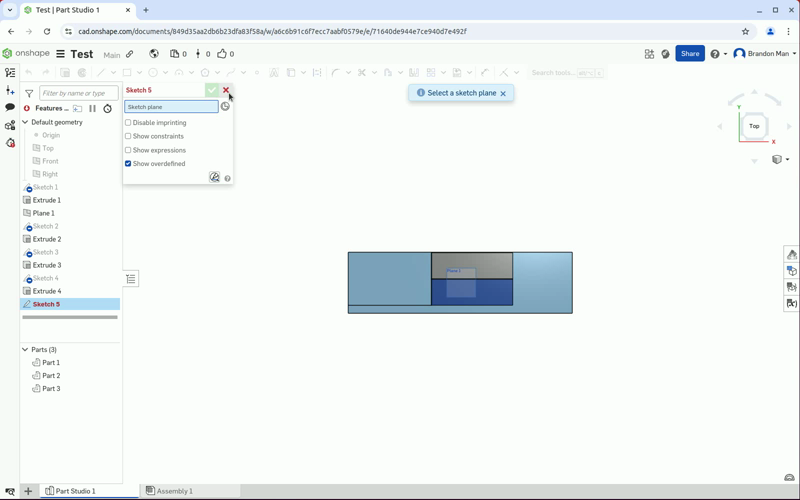
mouse_move(73, 215)
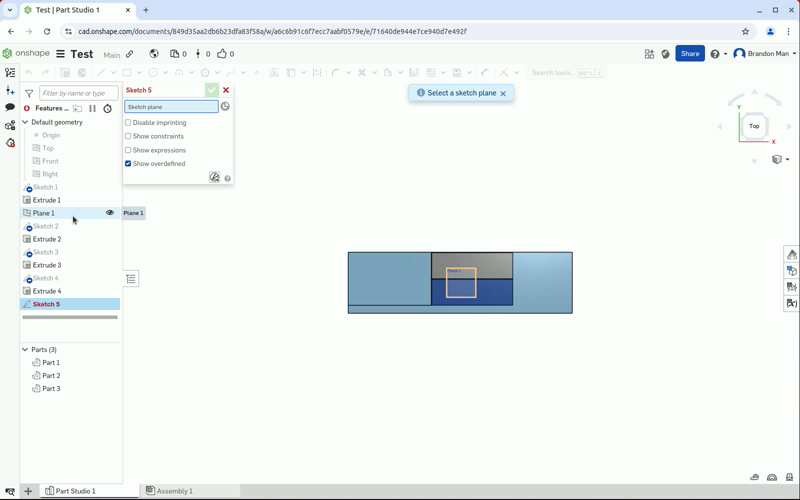
click(73, 215)
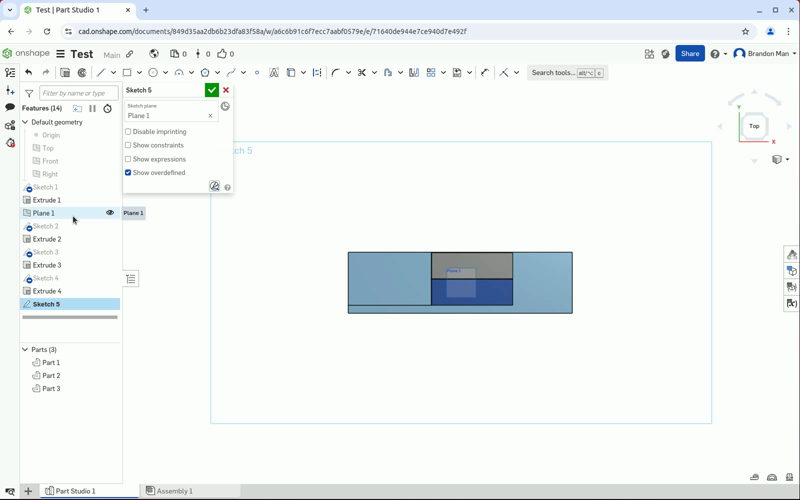
mouse_move(73, 352)
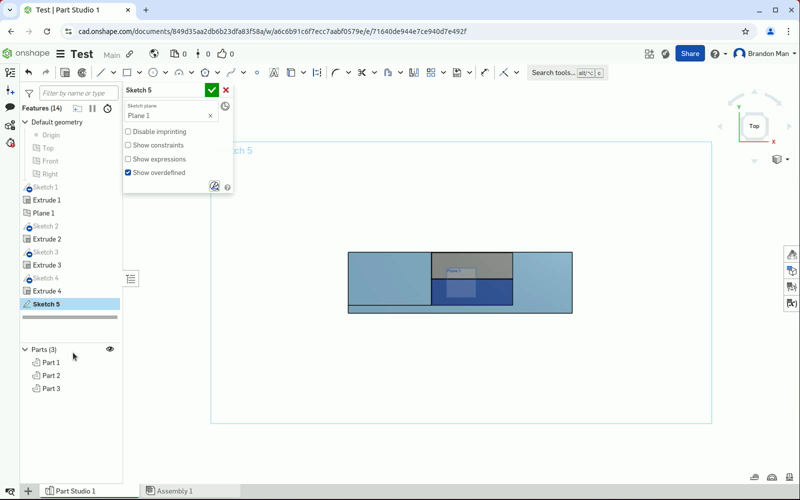
key(y)
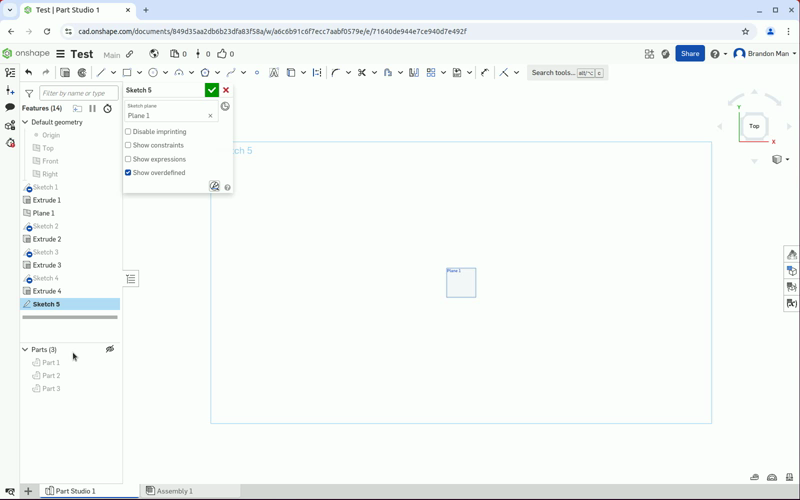
key(l)
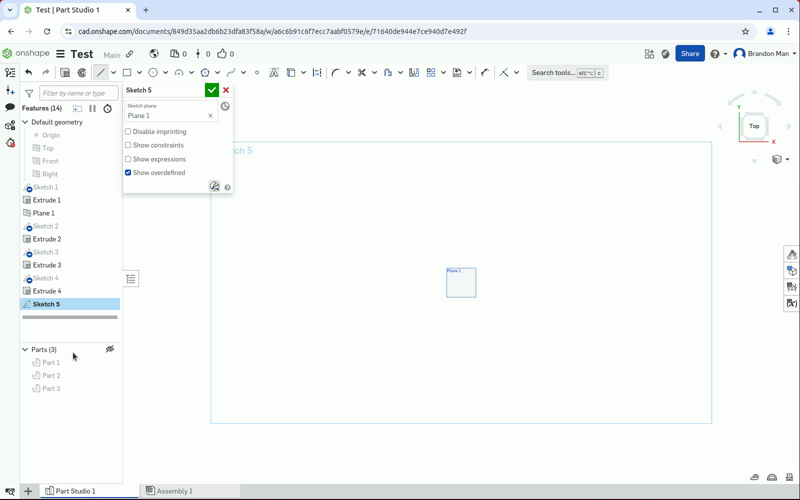
key_down(shift)
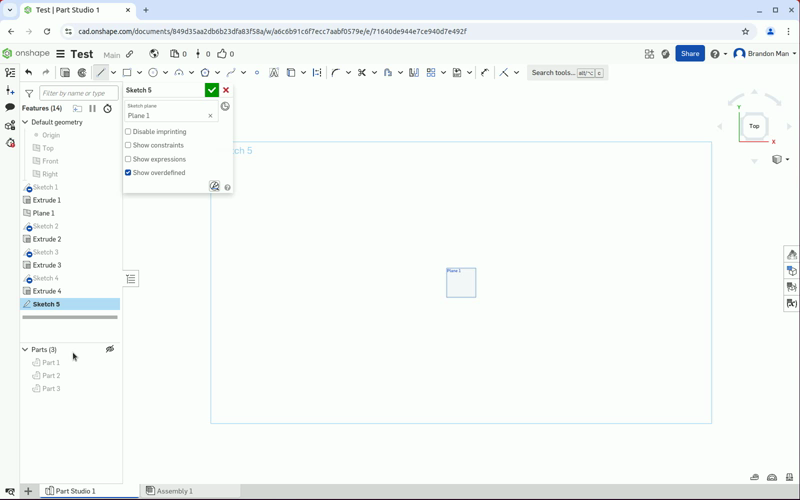
mouse_move(512, 279)
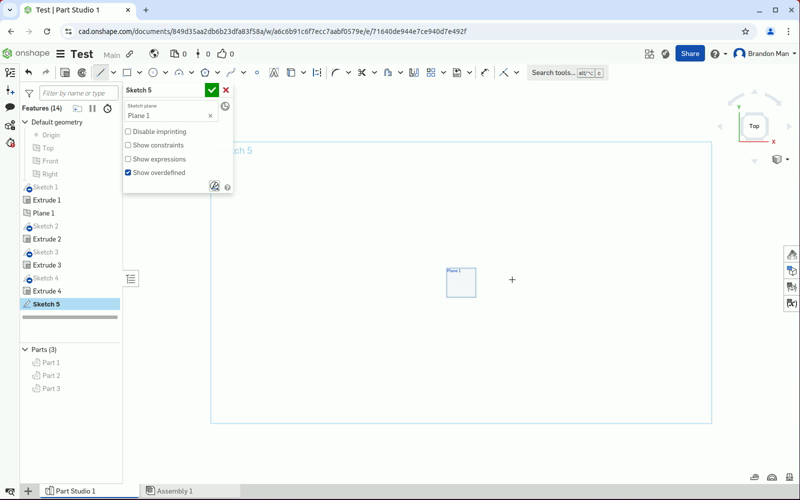
click(512, 279)
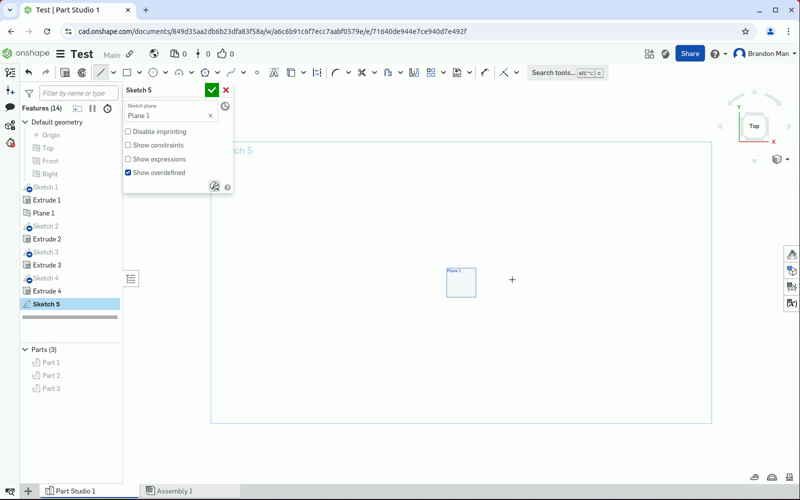
key_up(shift)
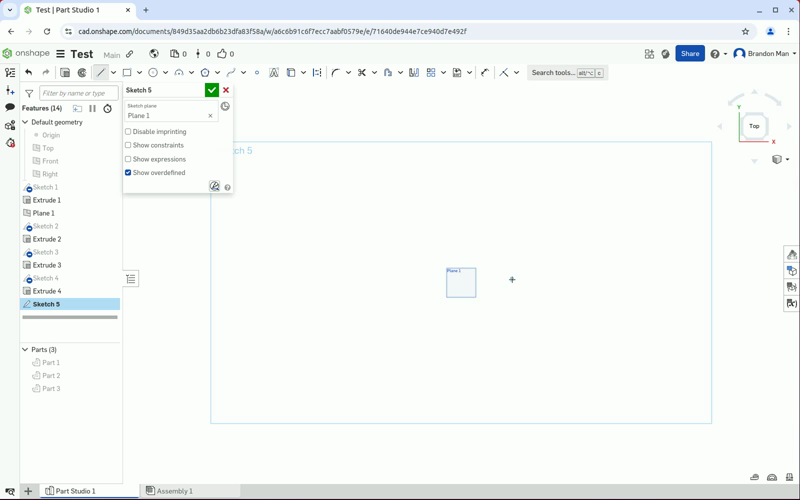
key_down(shift)
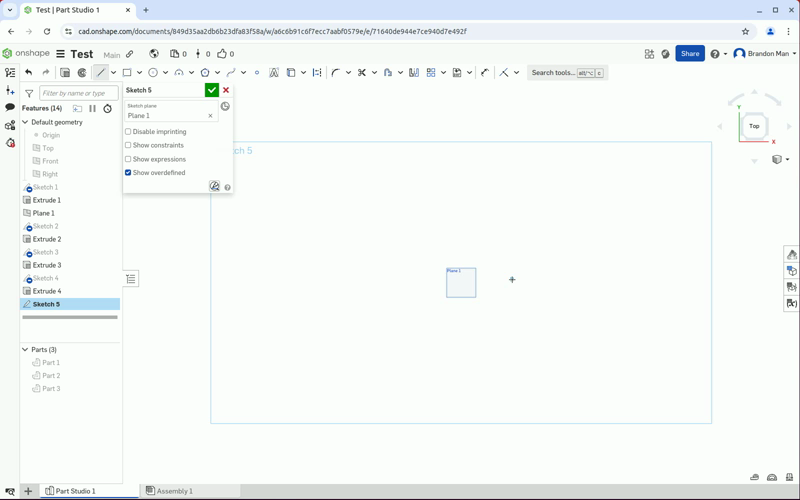
mouse_move(542, 279)
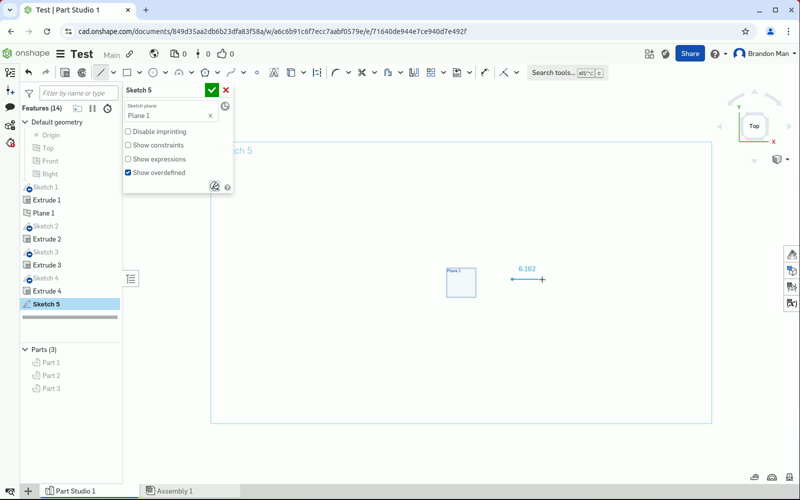
mouse_move(553, 279)
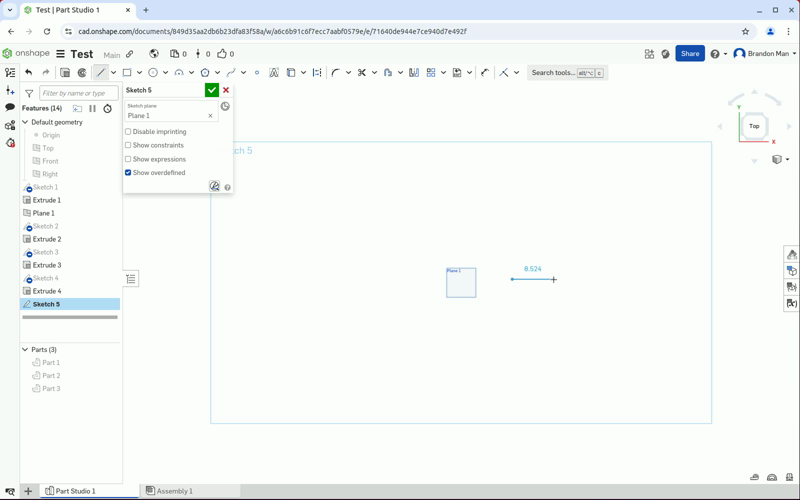
click(553, 279)
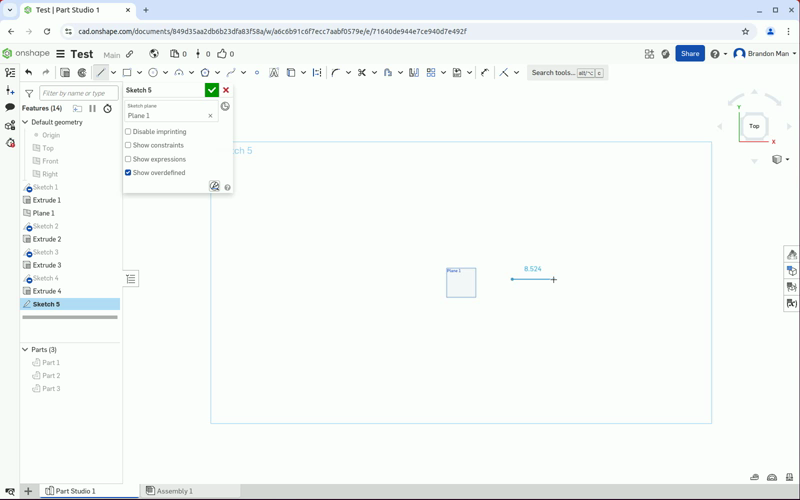
key_up(shift)
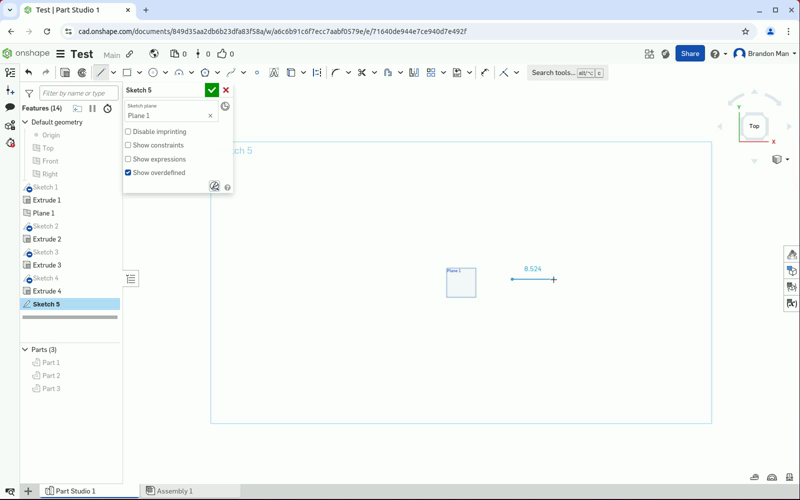
key_down(shift)
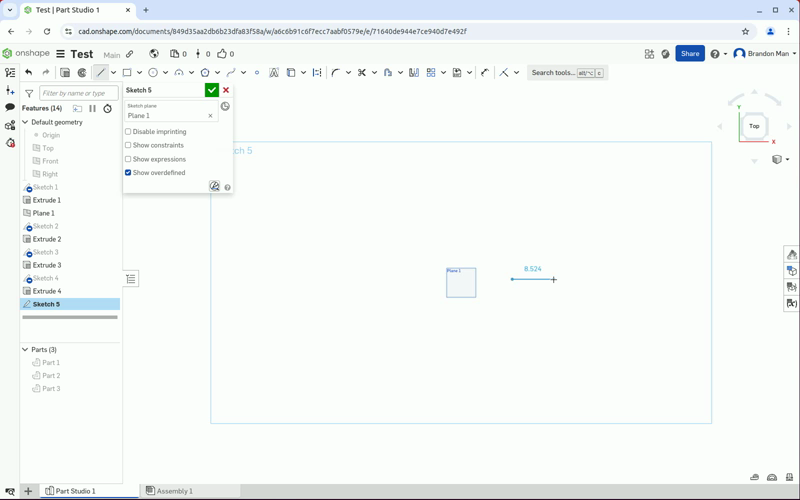
mouse_move(583, 279)
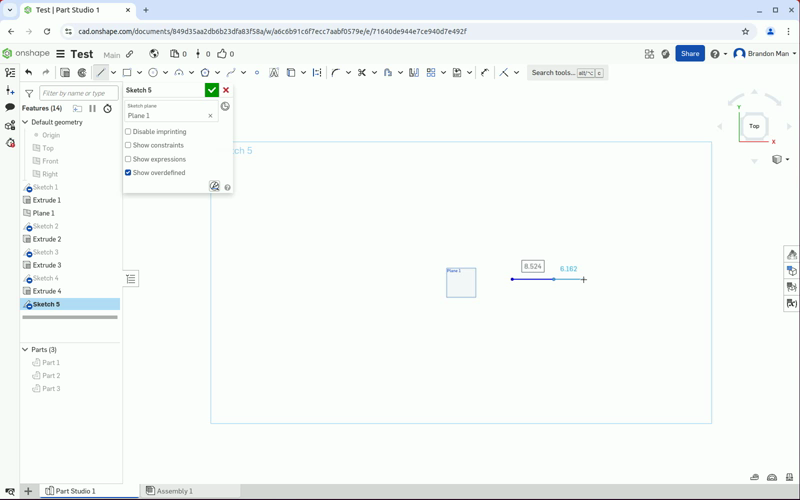
mouse_move(565, 279)
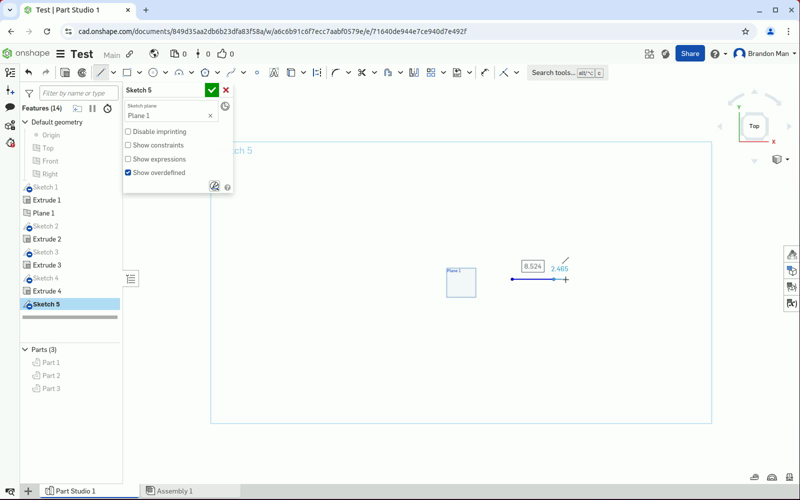
click(565, 279)
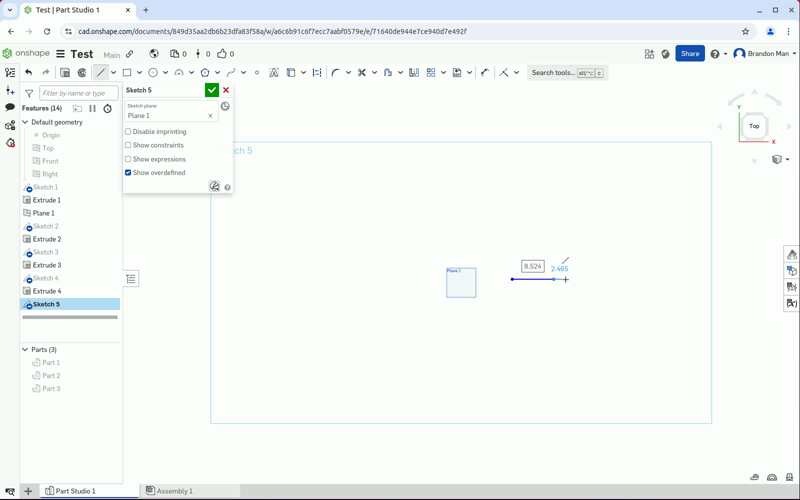
key_up(shift)
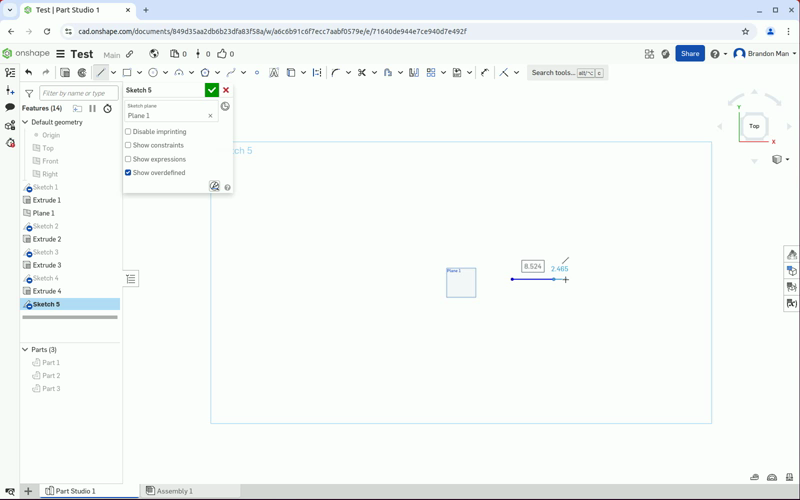
key_down(shift)
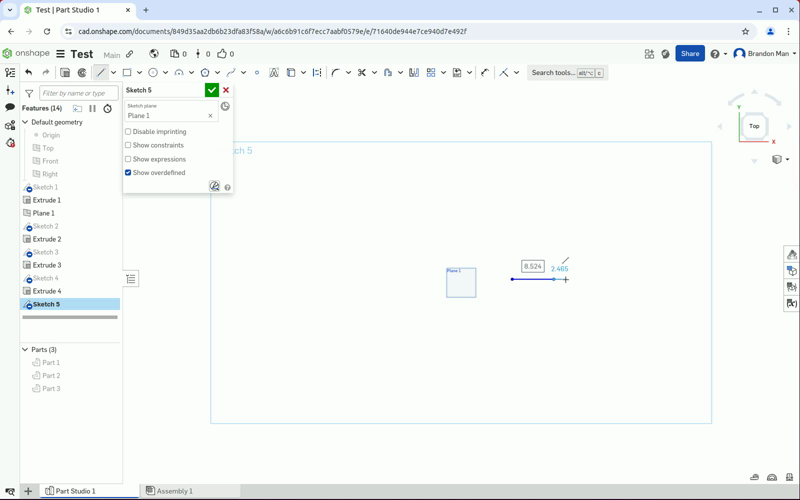
mouse_move(589, 279)
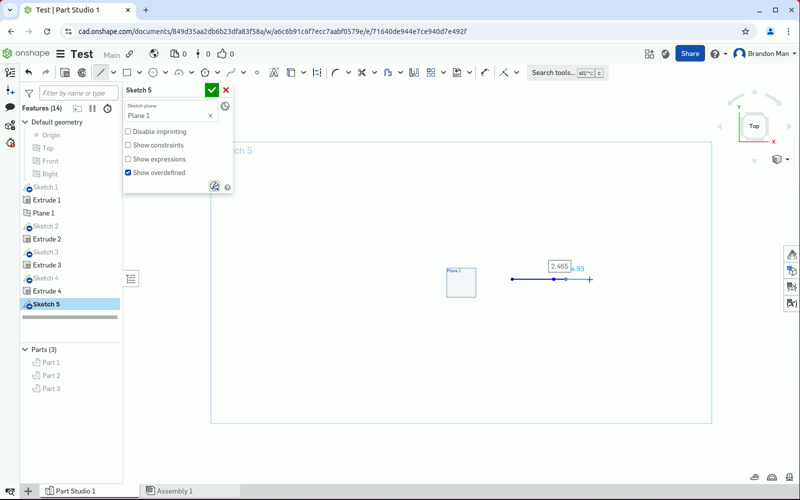
mouse_move(565, 252)
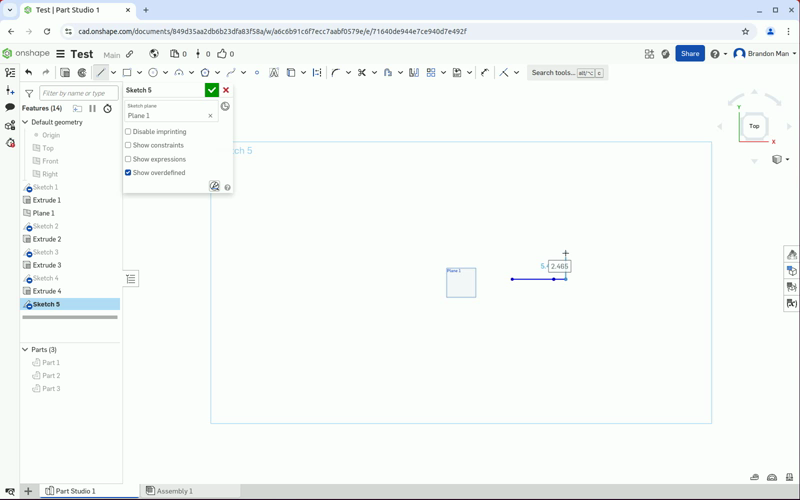
click(565, 252)
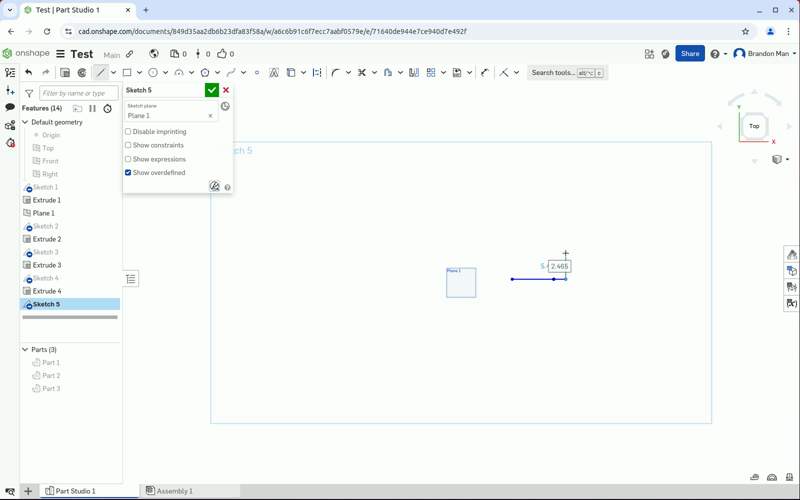
key_up(shift)
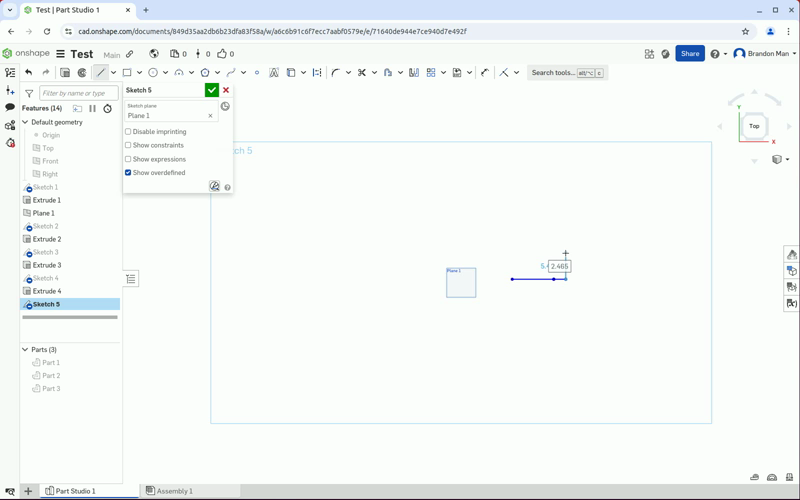
key_down(shift)
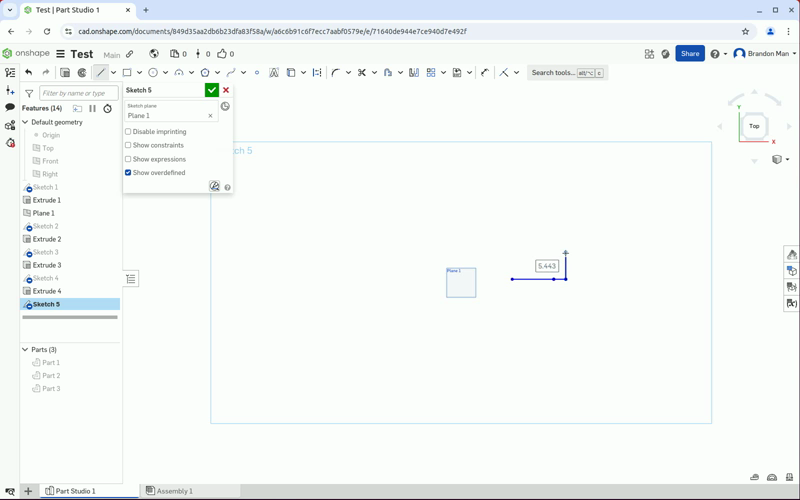
mouse_move(589, 252)
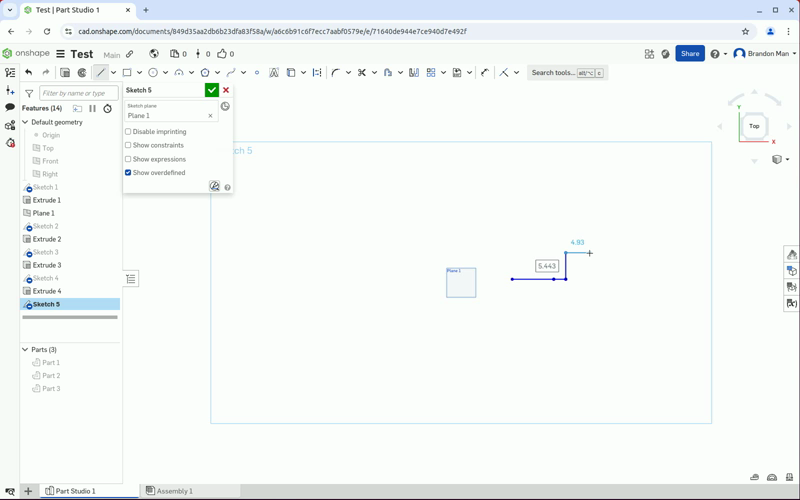
mouse_move(512, 252)
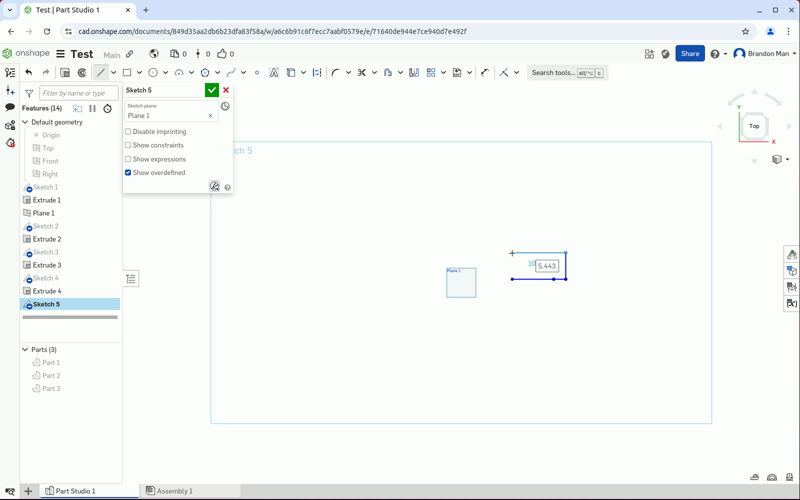
click(512, 252)
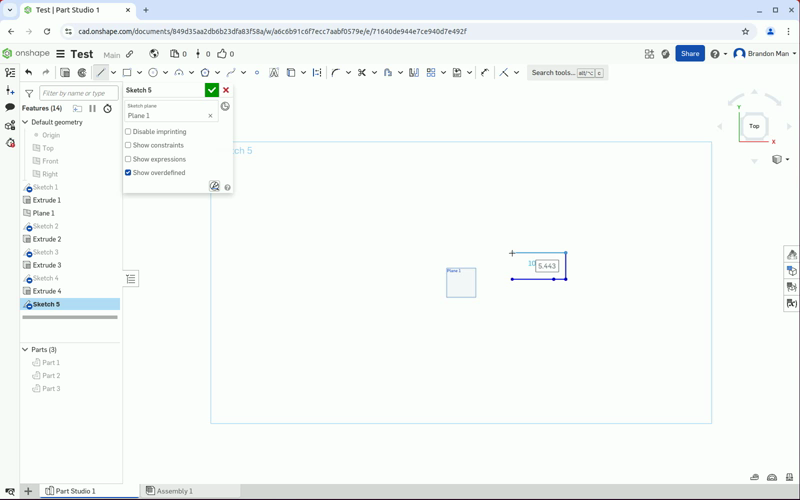
key_up(shift)
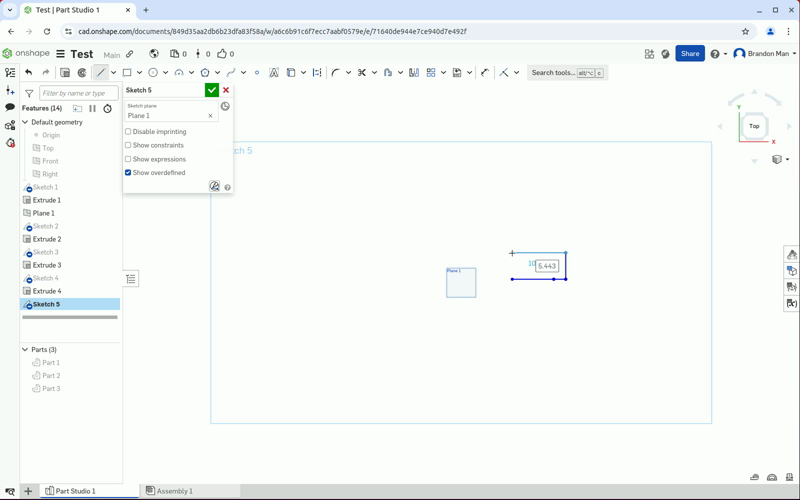
mouse_move(542, 252)
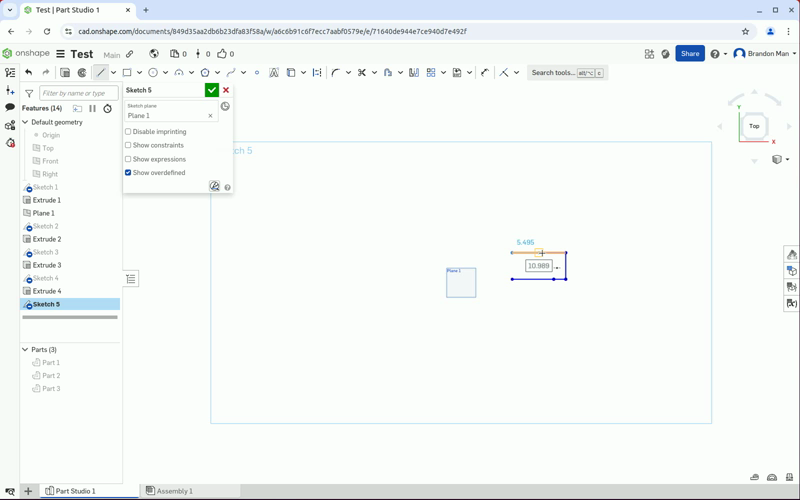
key_down(shift)
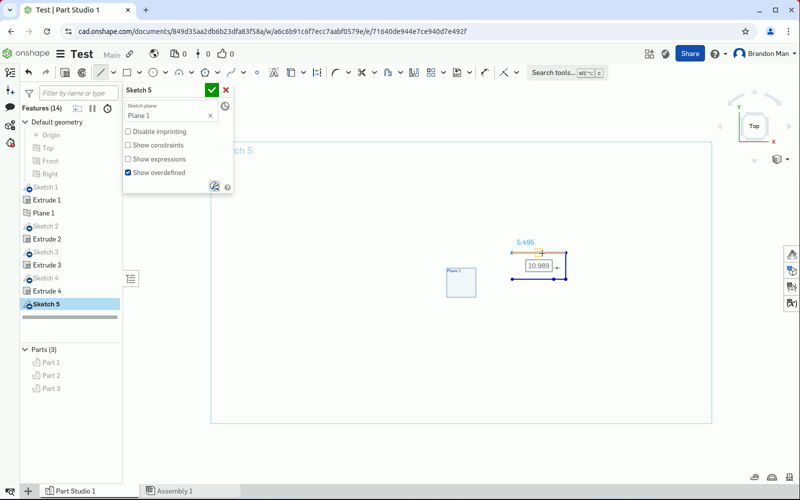
mouse_move(512, 279)
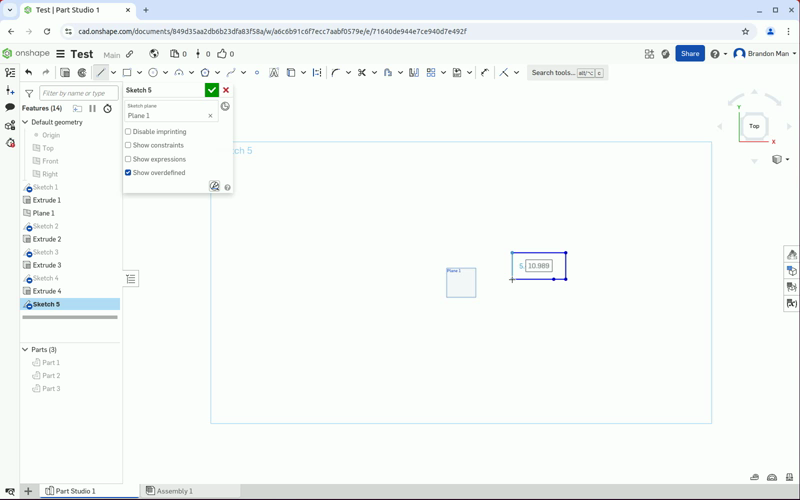
key_up(shift)
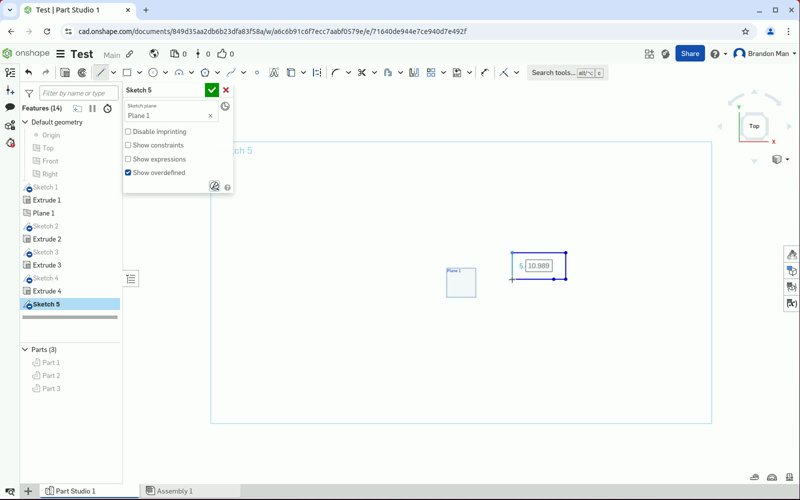
click(512, 279)
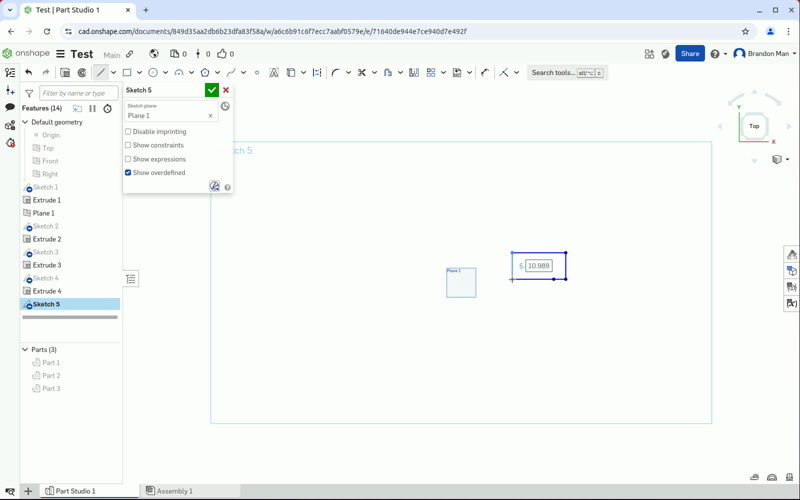
key(esc)
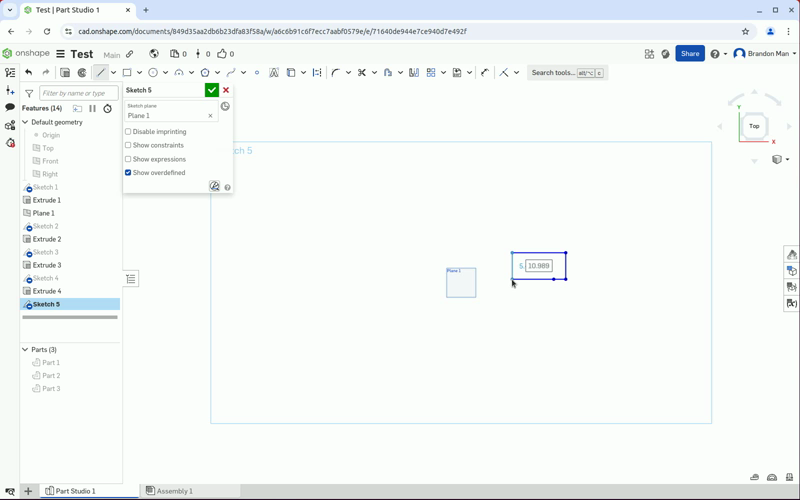
mouse_move(536, 265)
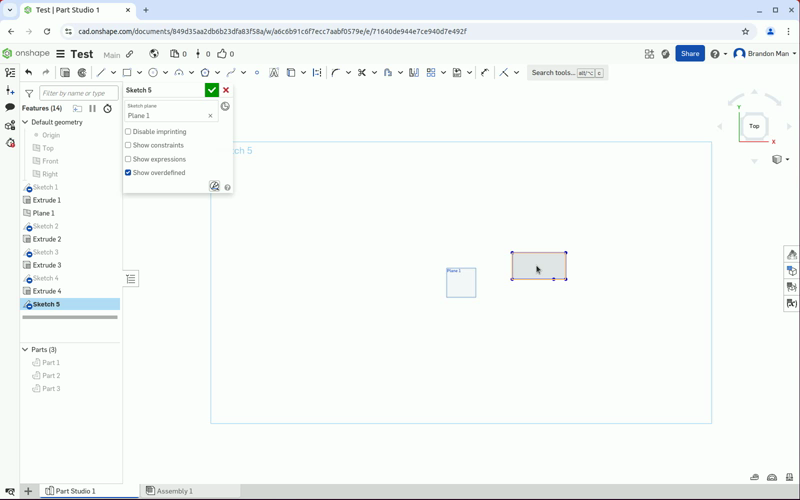
scroll(6)
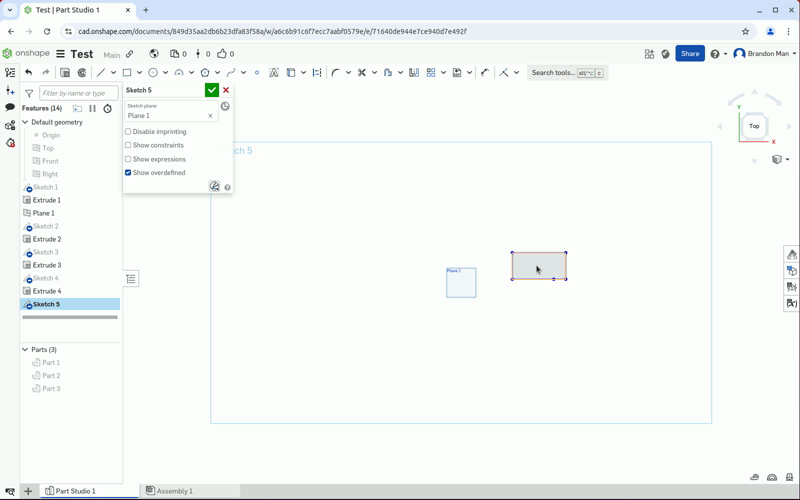
scroll(6)
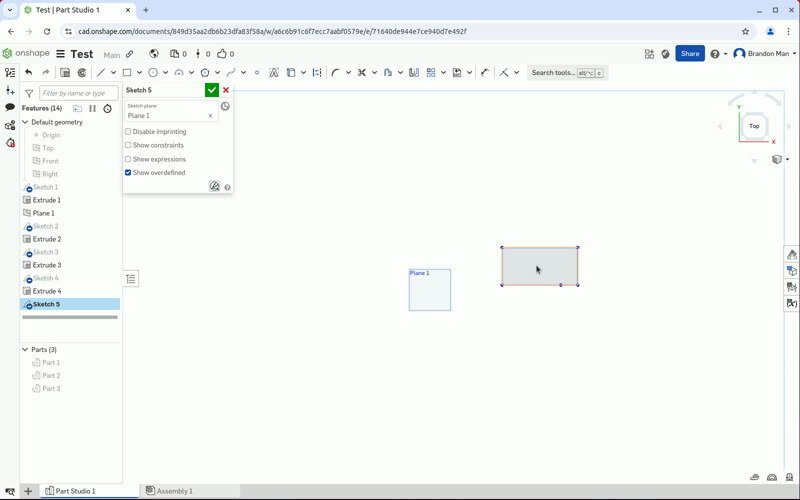
scroll(6)
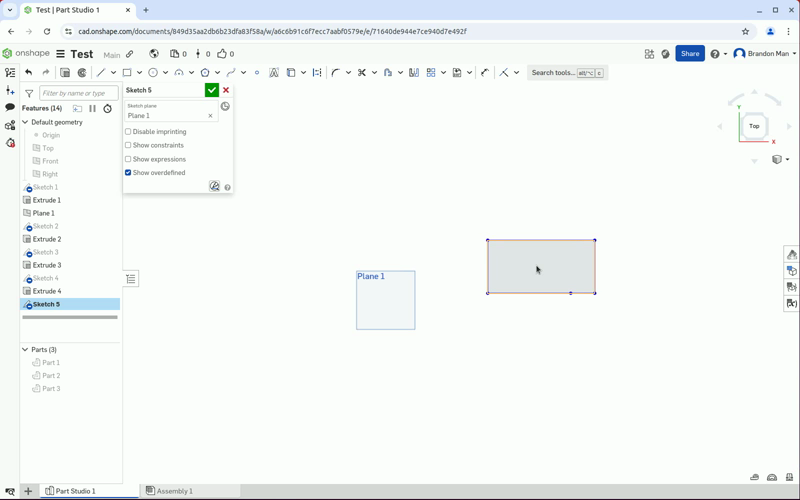
scroll(6)
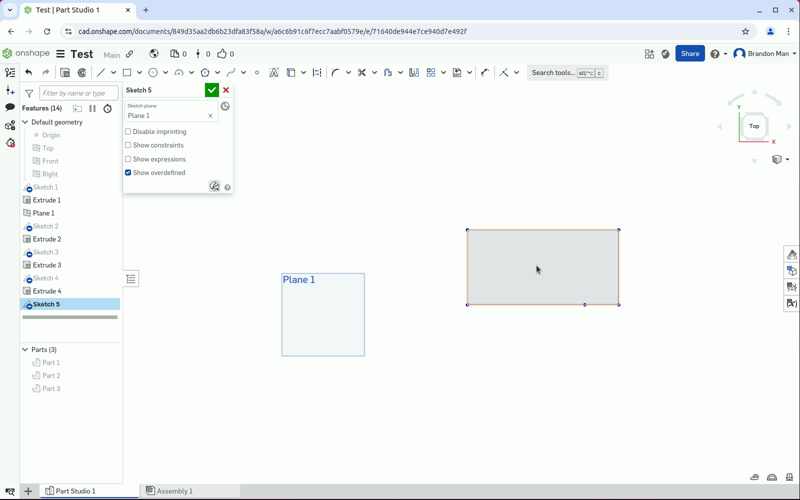
scroll(6)
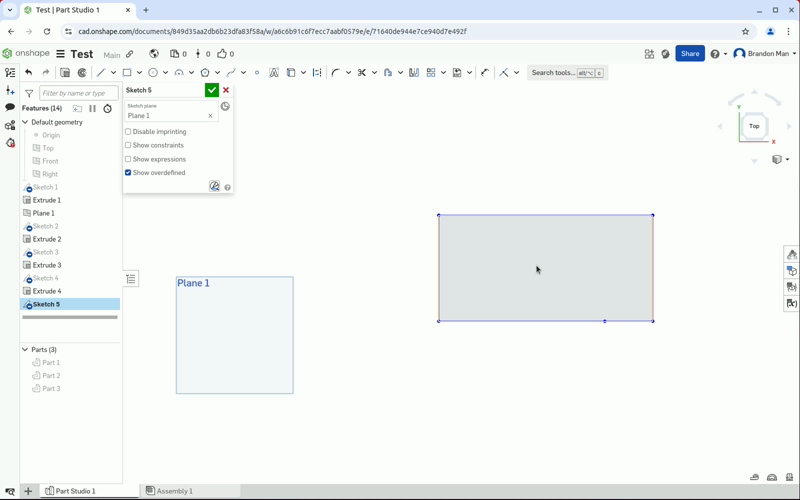
scroll(6)
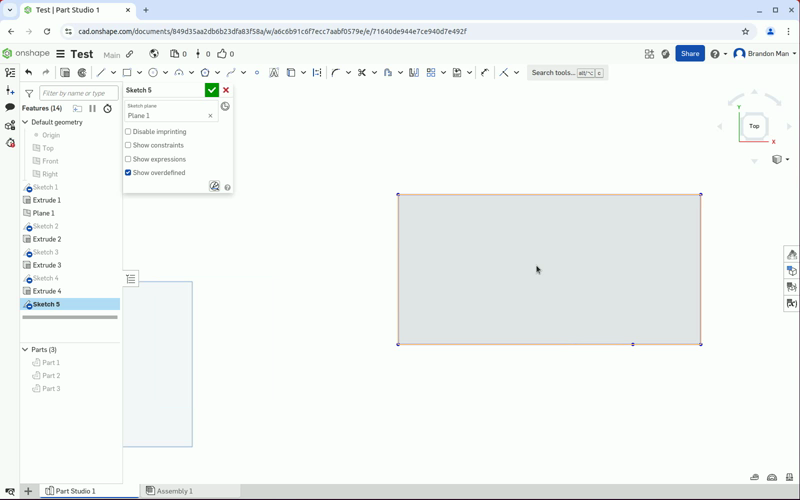
scroll(6)
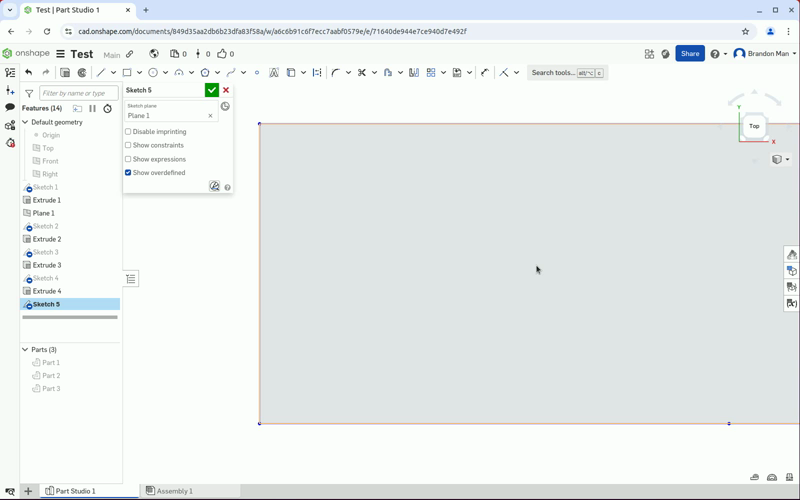
click(536, 265)
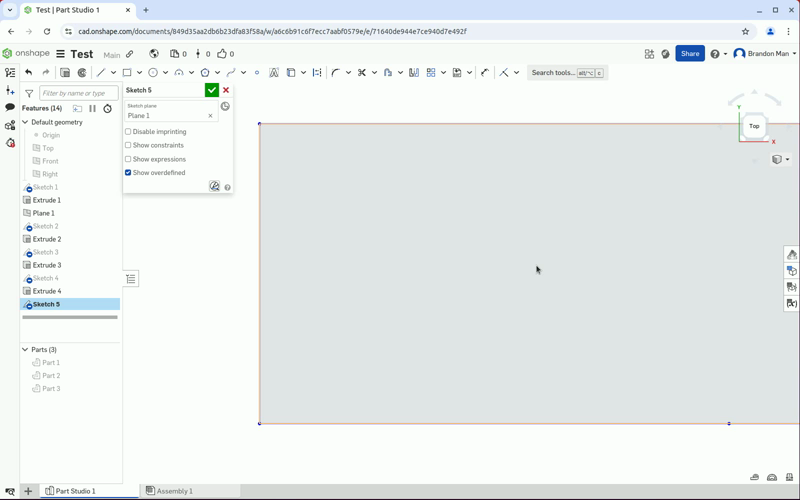
scroll(-6)
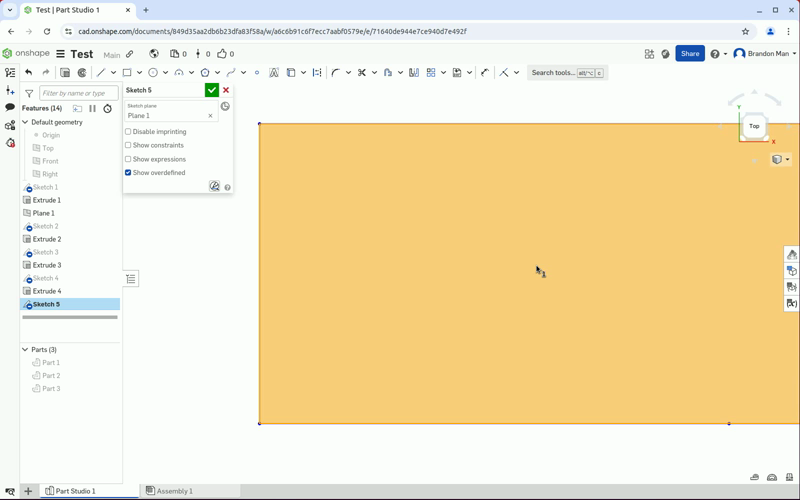
scroll(-6)
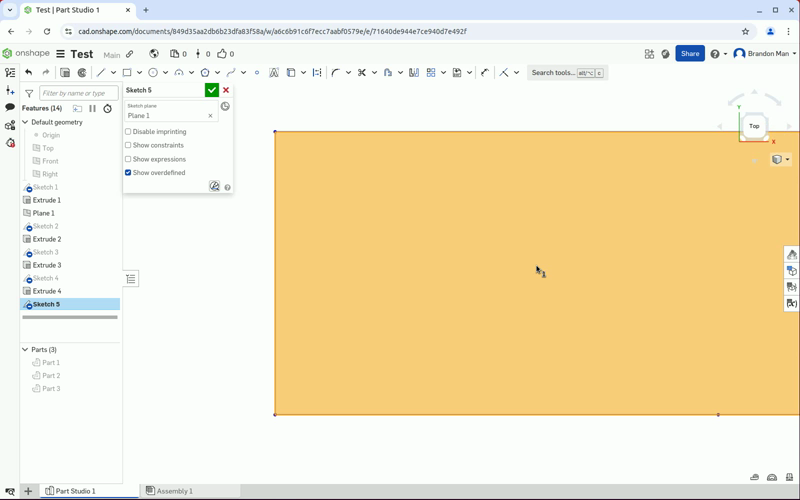
scroll(-6)
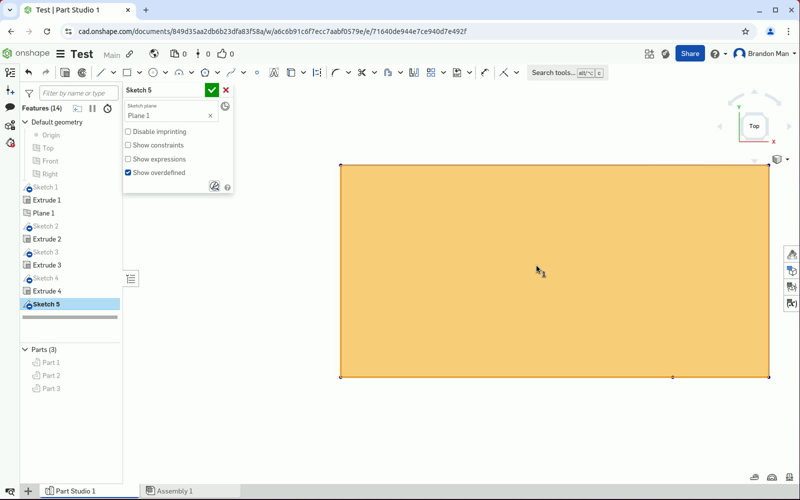
scroll(-6)
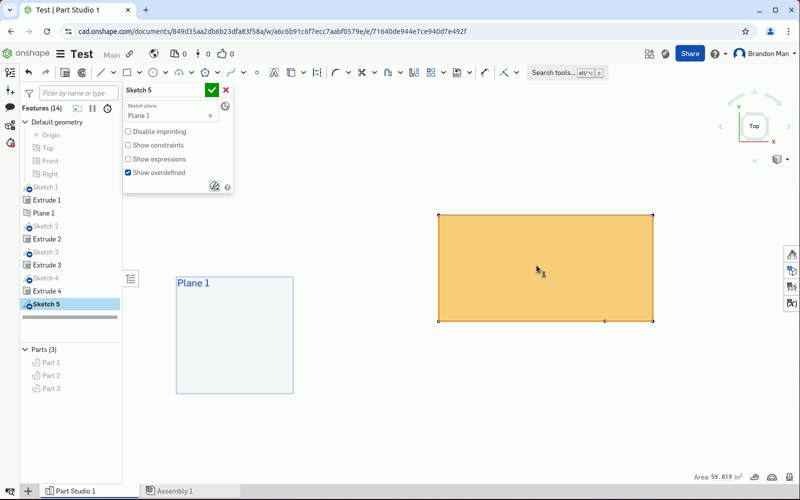
scroll(-6)
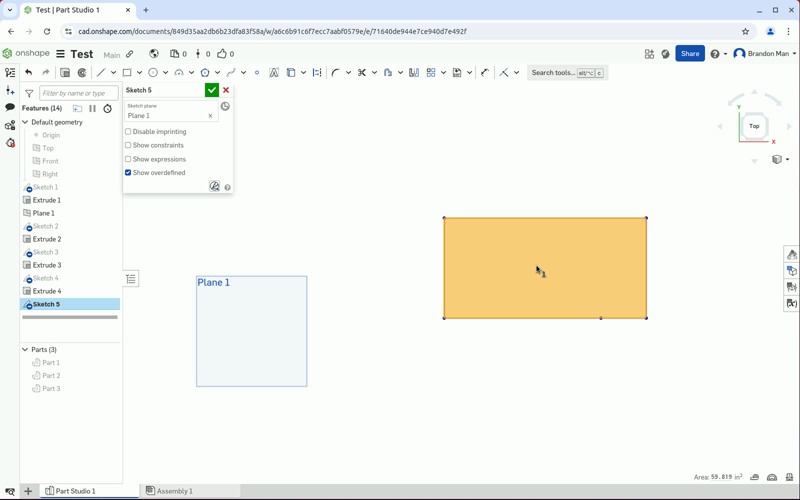
scroll(-6)
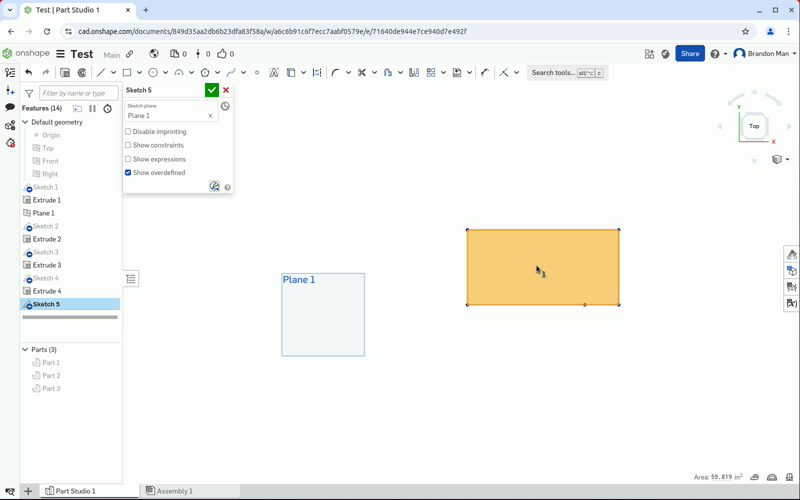
scroll(-6)
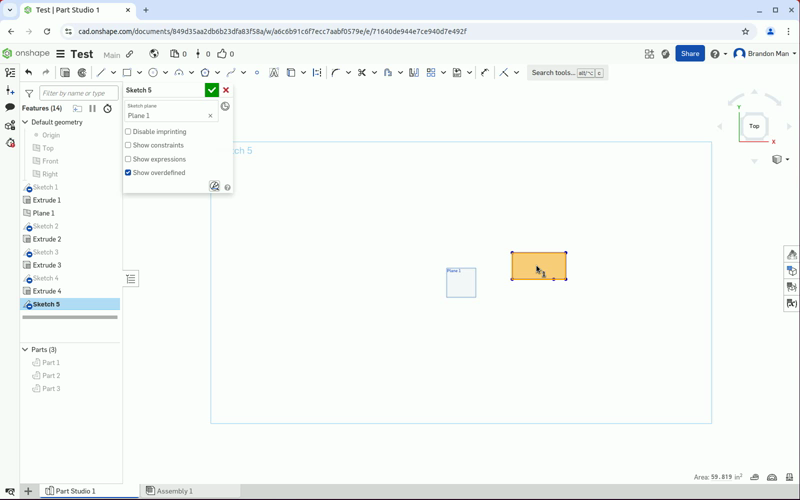
mouse_move(73, 352)
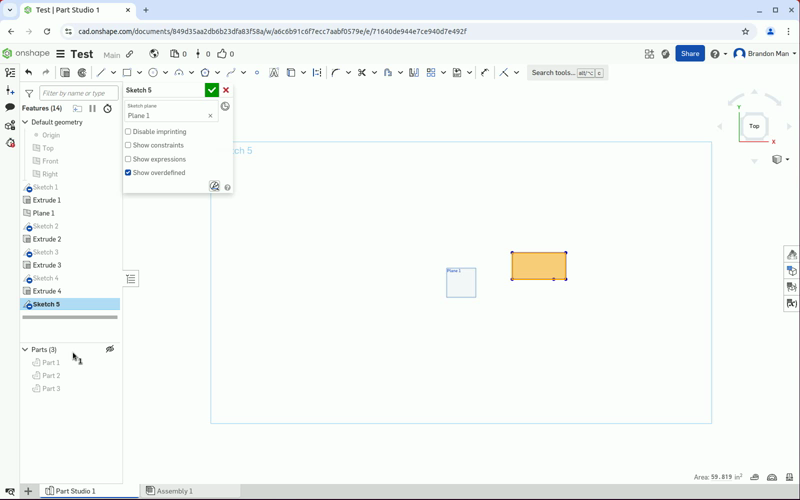
key(shift+y)
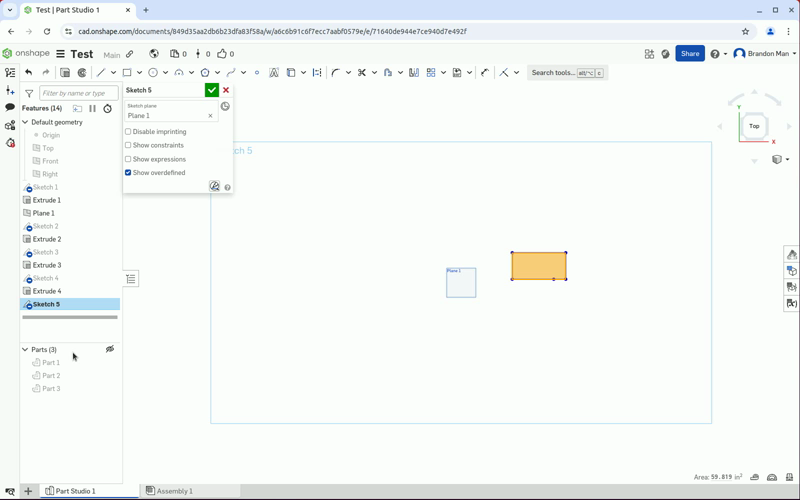
key(shift+e)
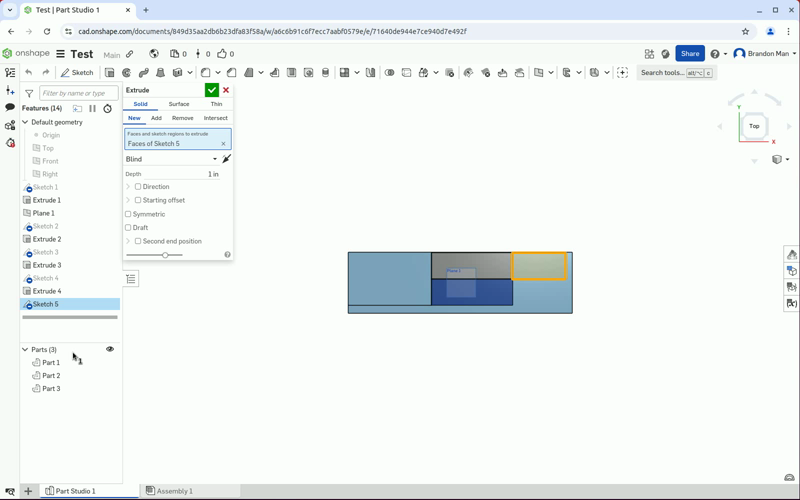
mouse_move(143, 106)
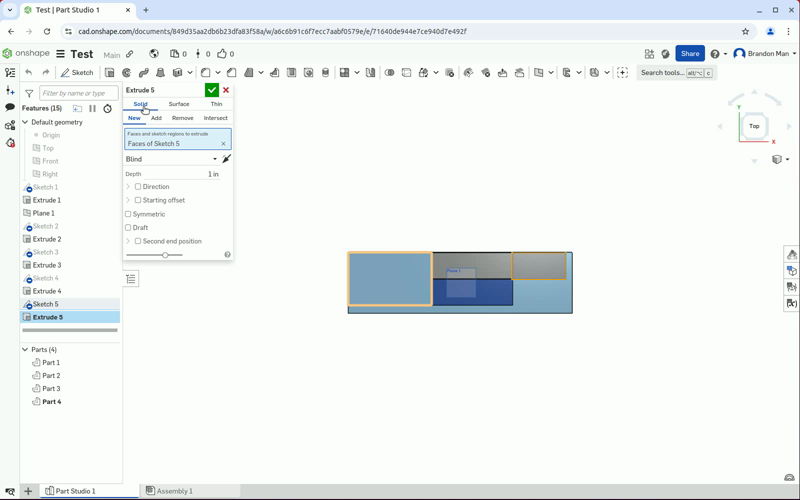
click(143, 106)
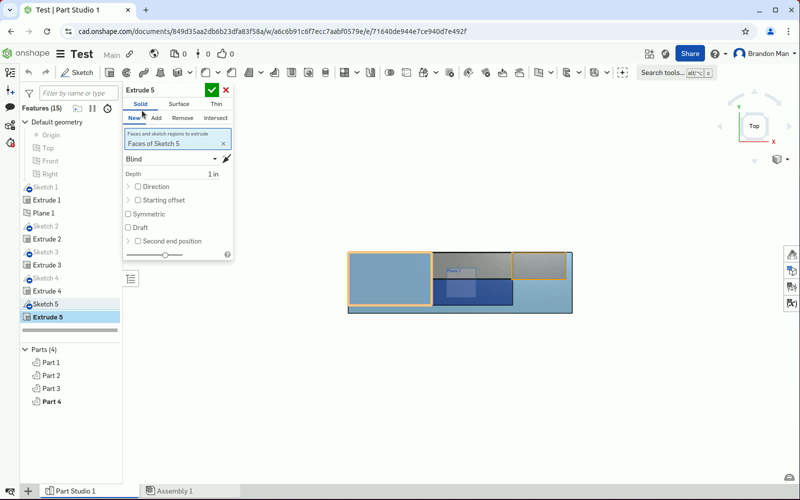
mouse_move(137, 120)
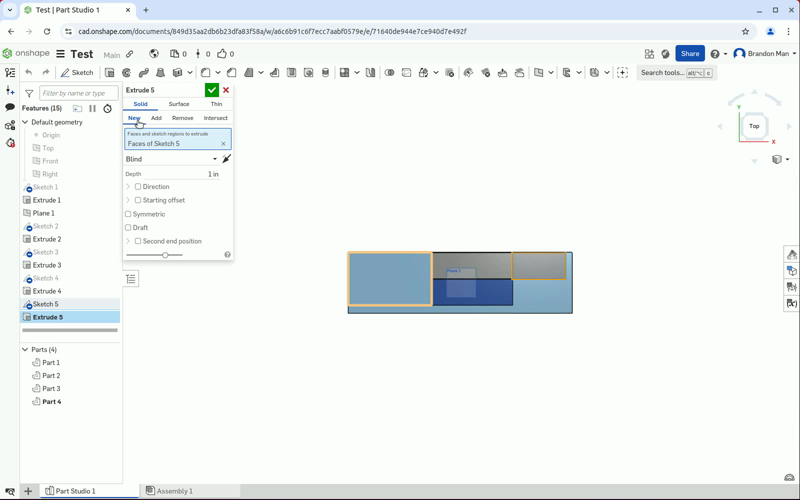
click(137, 120)
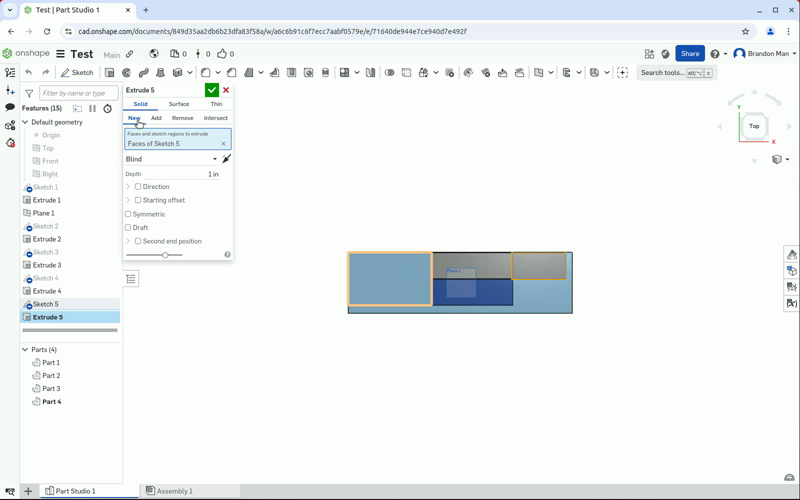
key(tab, 4)
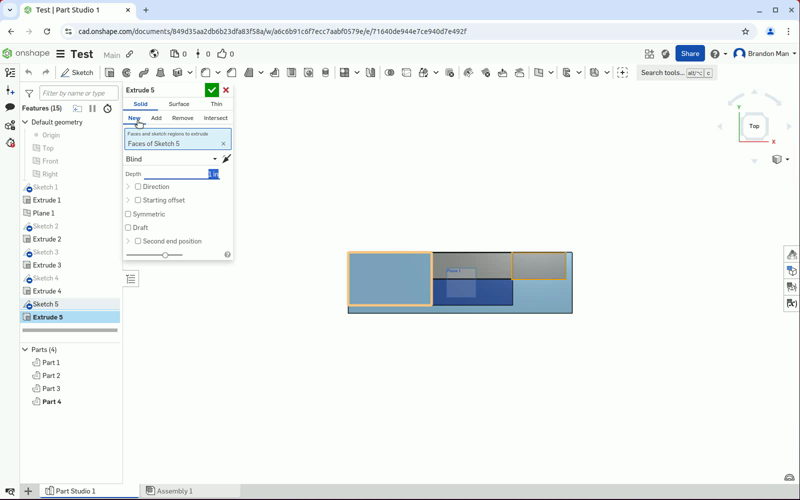
text(-0.241)
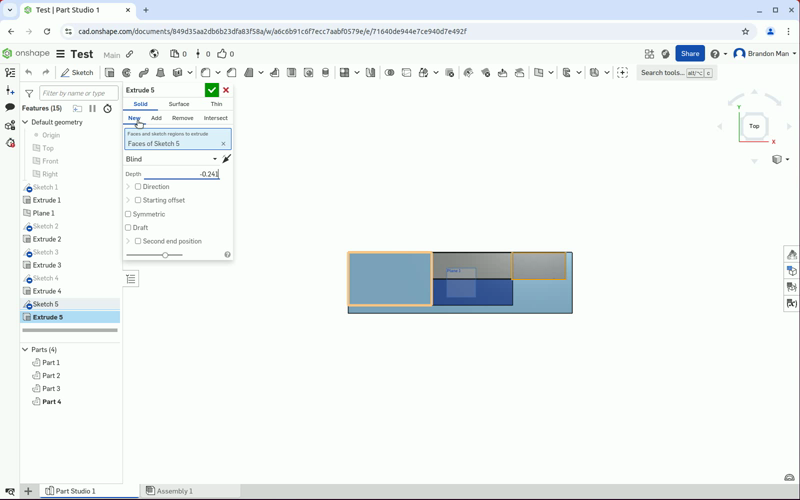
key(enter)
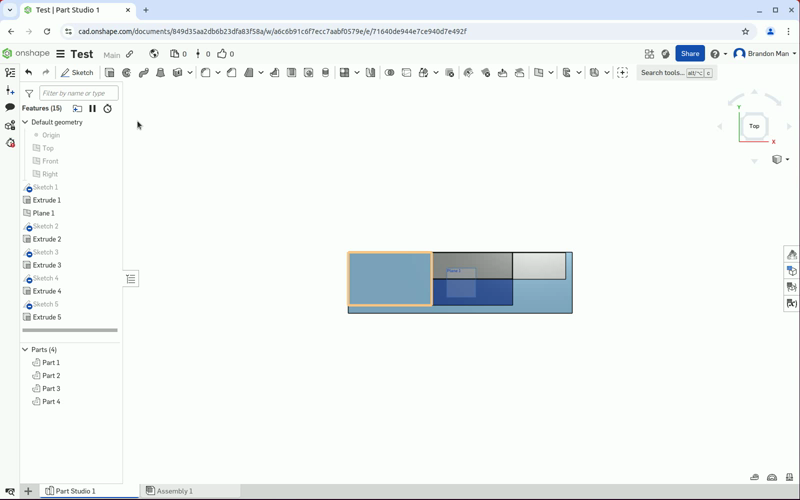
key(shift+h)
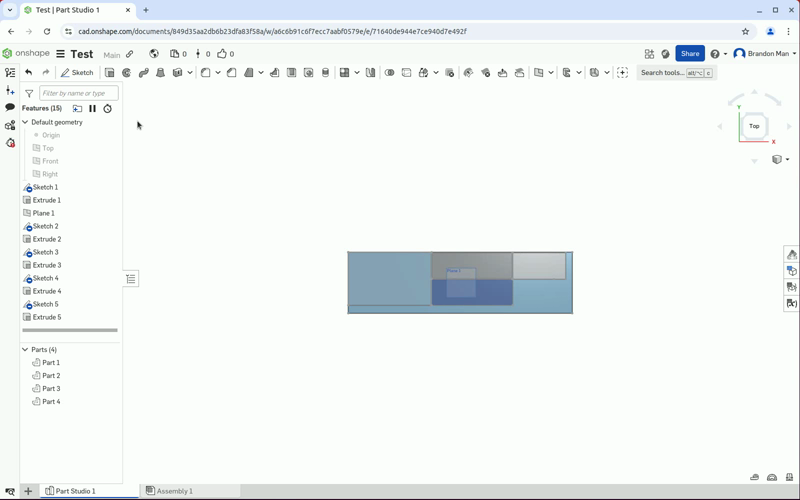
key(shift+h)
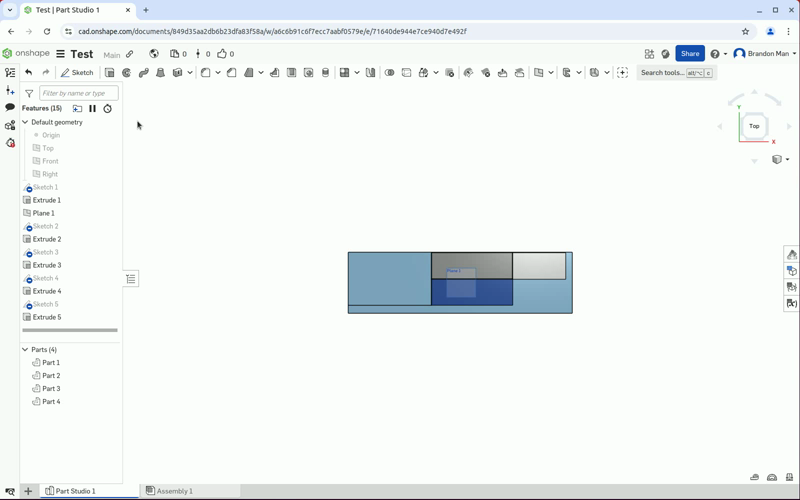
mouse_move(73, 189)
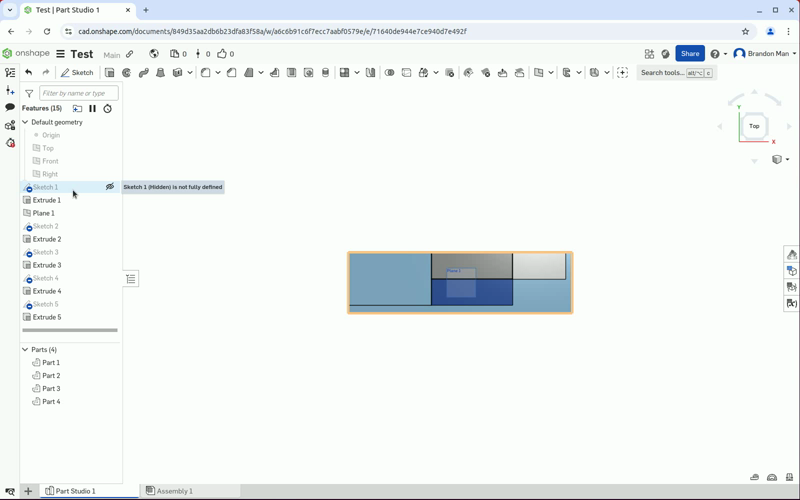
click(73, 189)
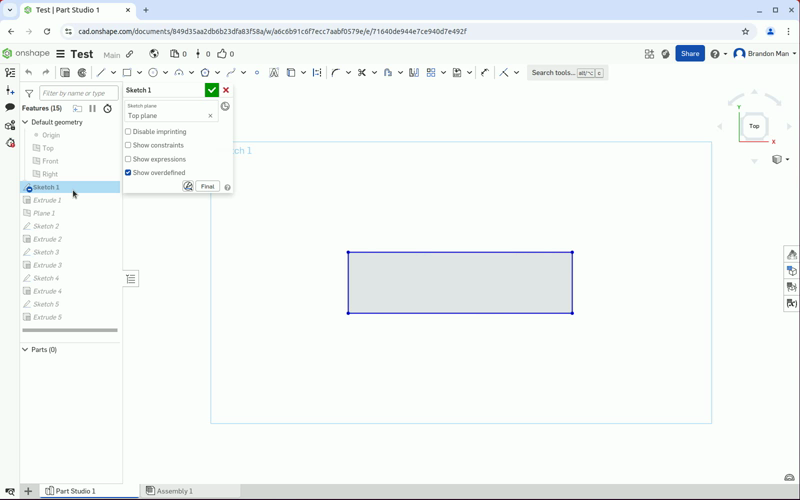
mouse_move(229, 92)
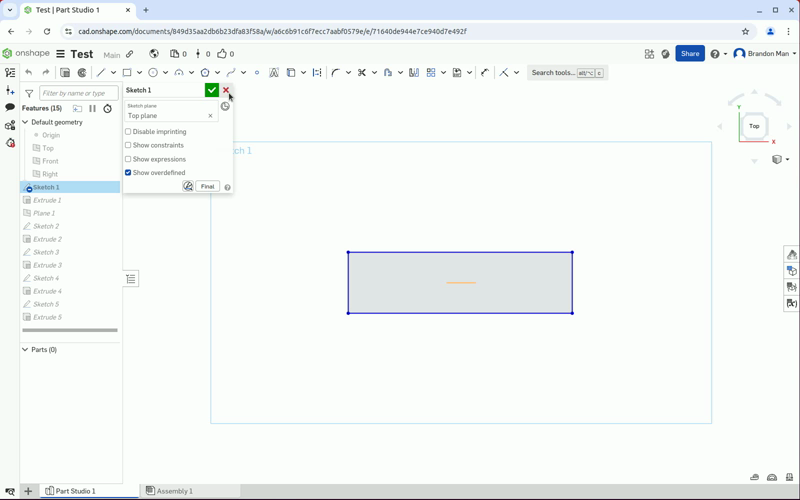
click(229, 92)
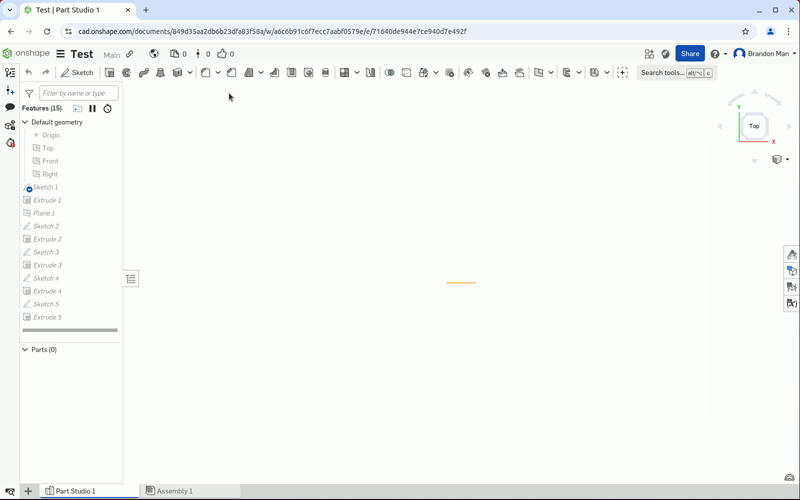
key(shift+s)
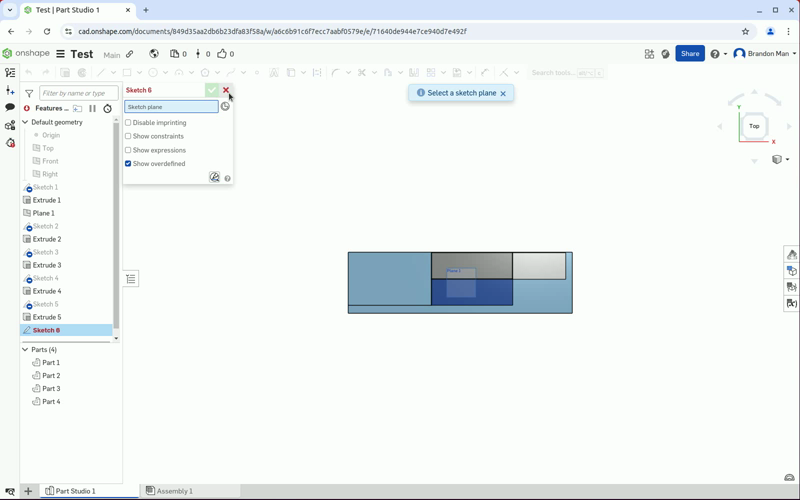
mouse_move(69, 215)
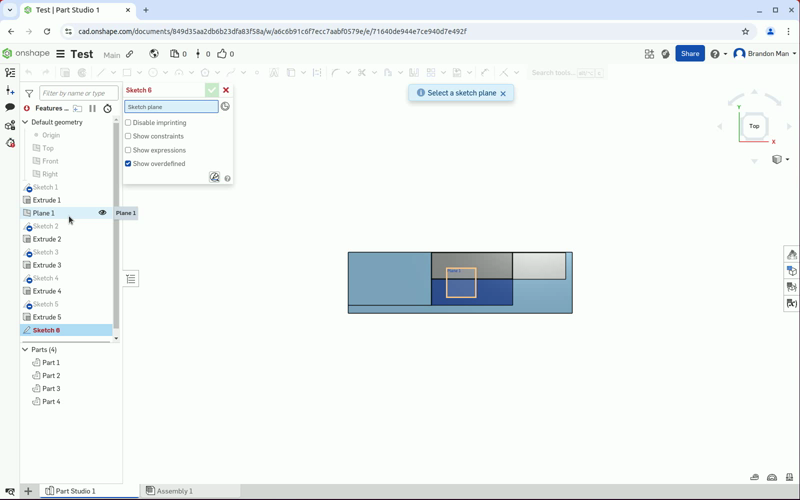
click(69, 215)
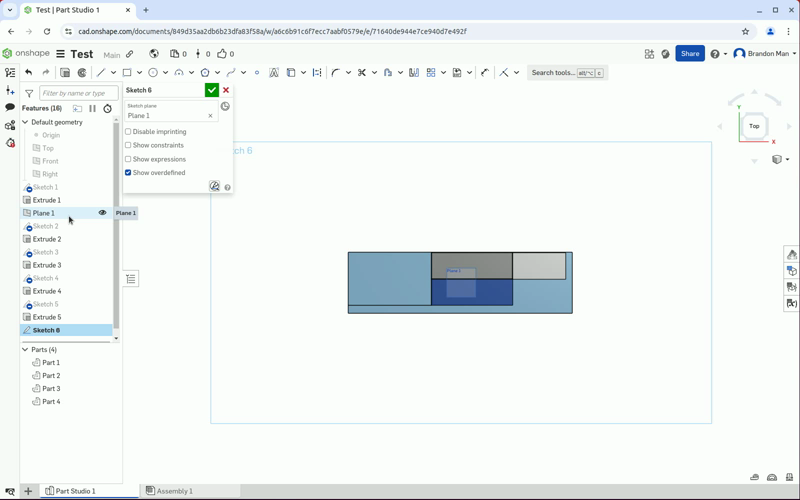
mouse_move(73, 352)
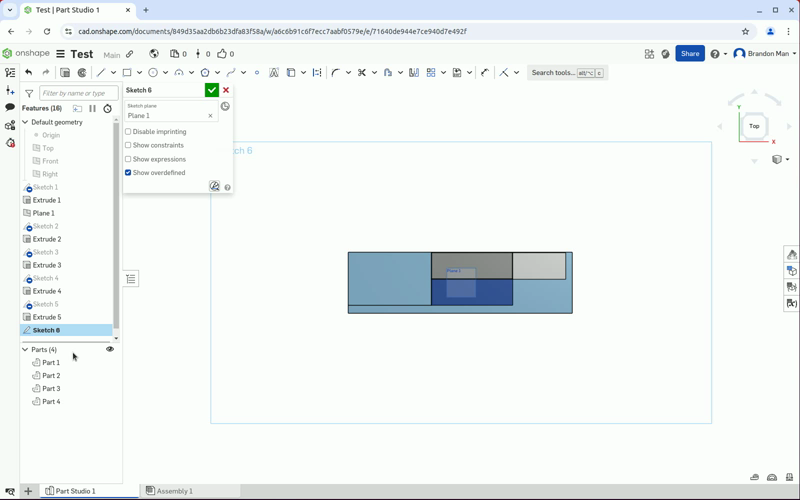
key(y)
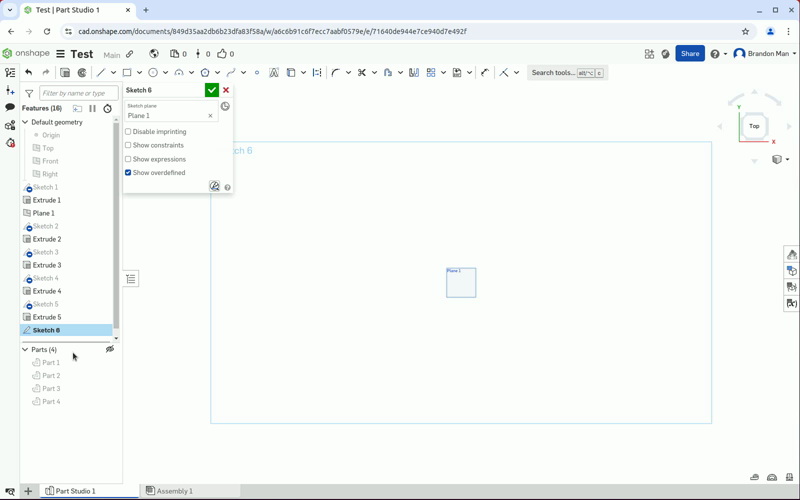
key(l)
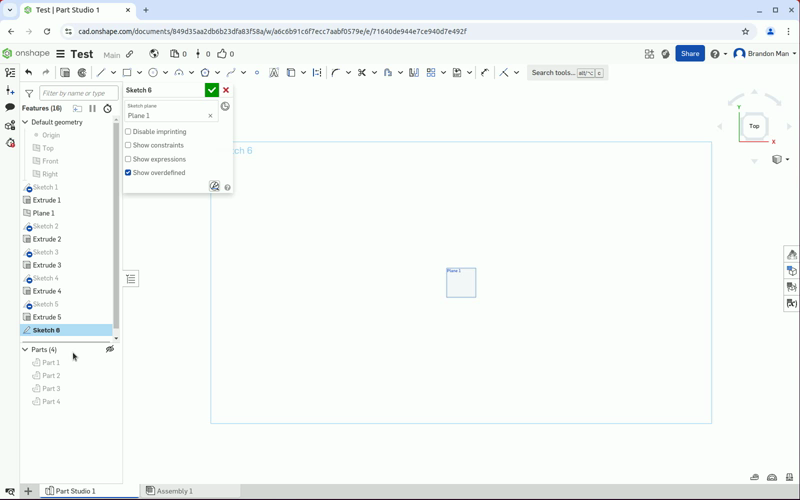
key_down(shift)
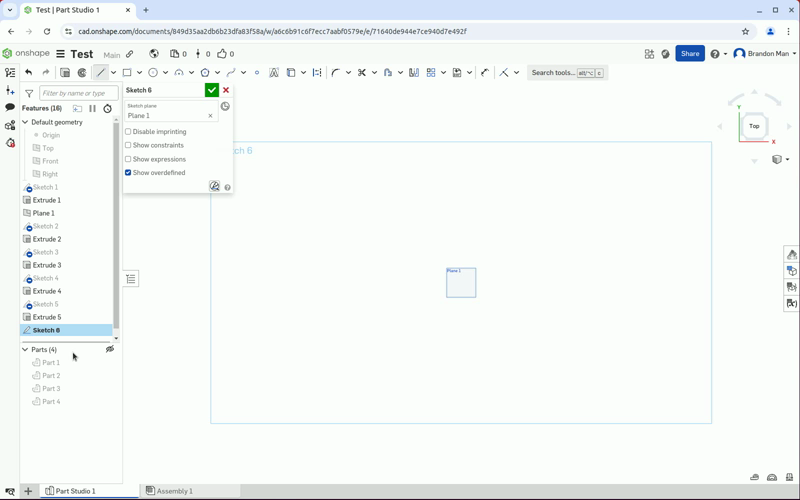
mouse_move(512, 312)
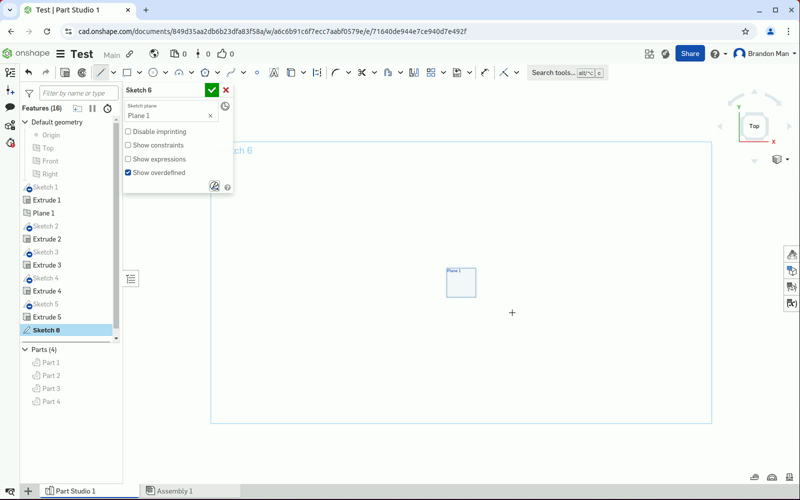
click(512, 312)
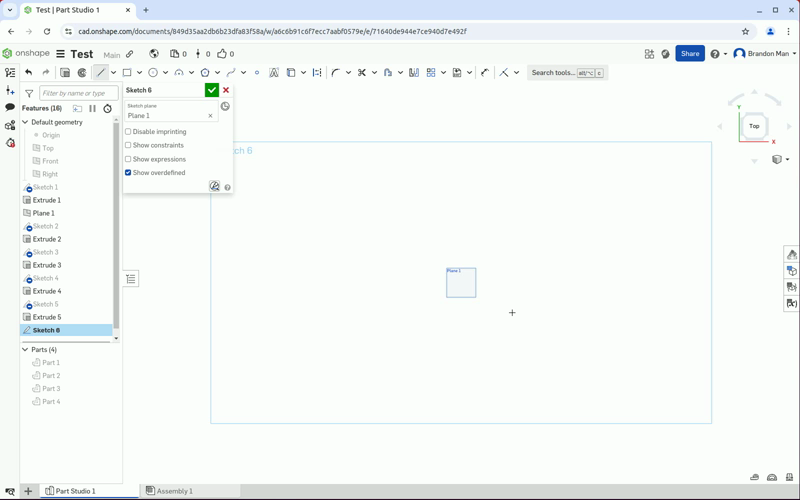
key_up(shift)
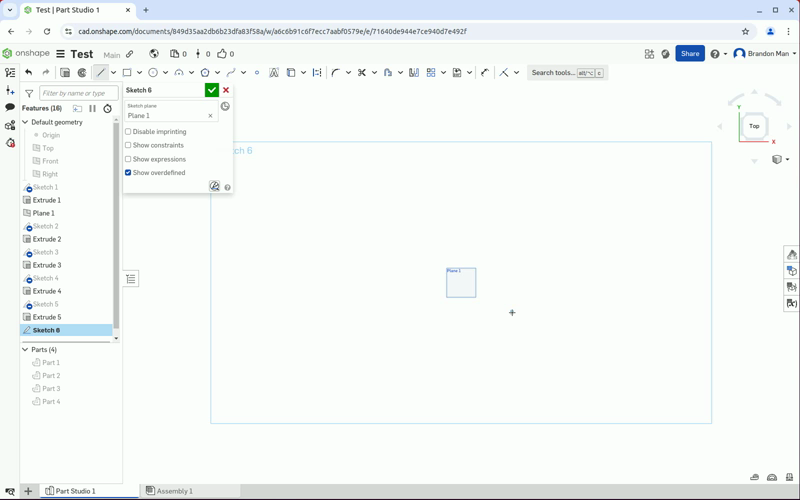
key_down(shift)
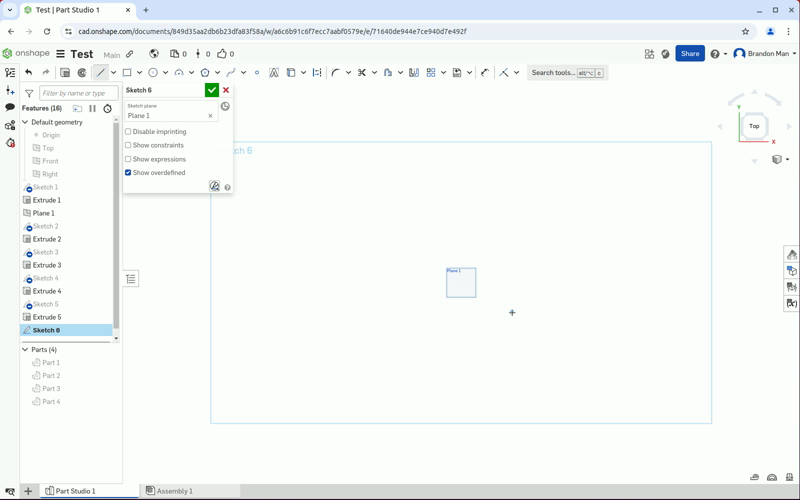
mouse_move(542, 312)
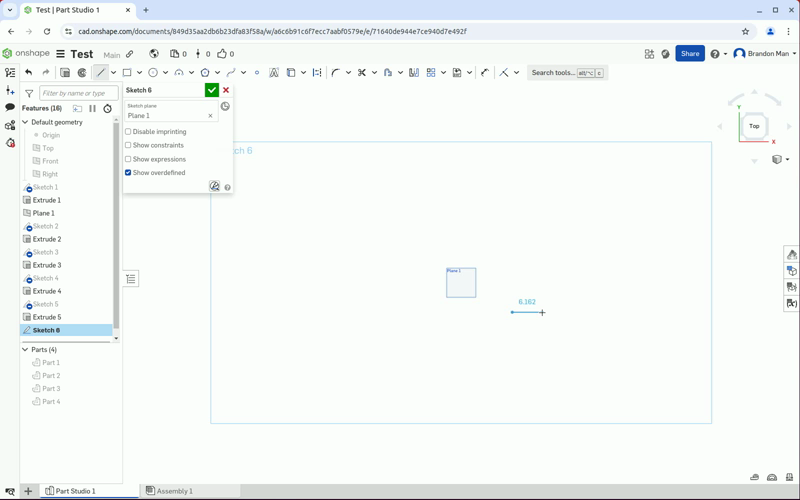
mouse_move(554, 312)
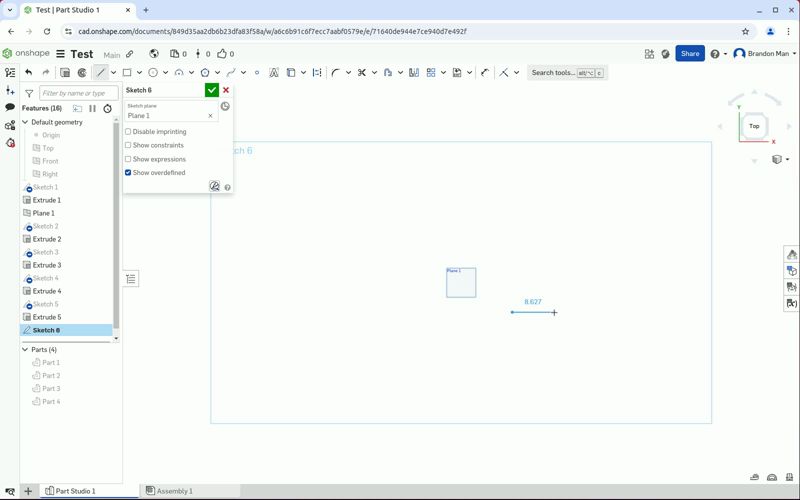
click(554, 312)
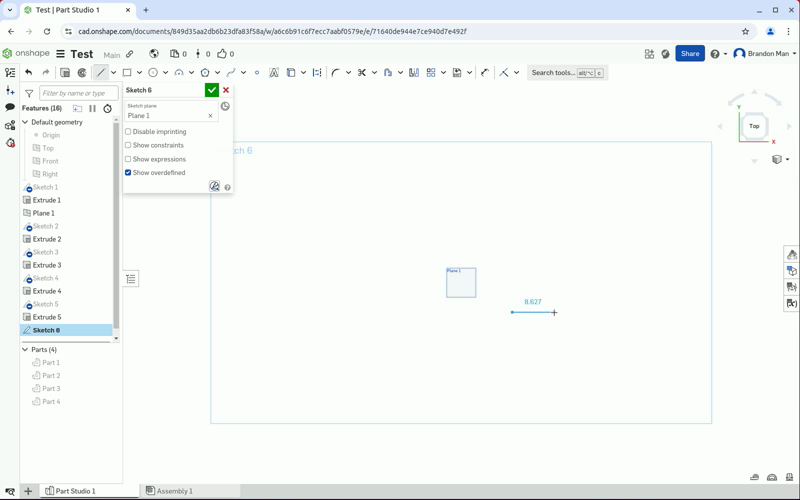
key_up(shift)
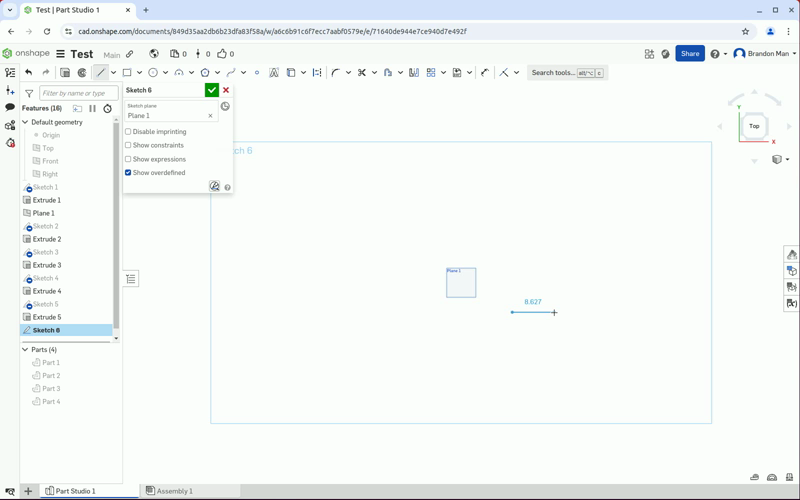
key_down(shift)
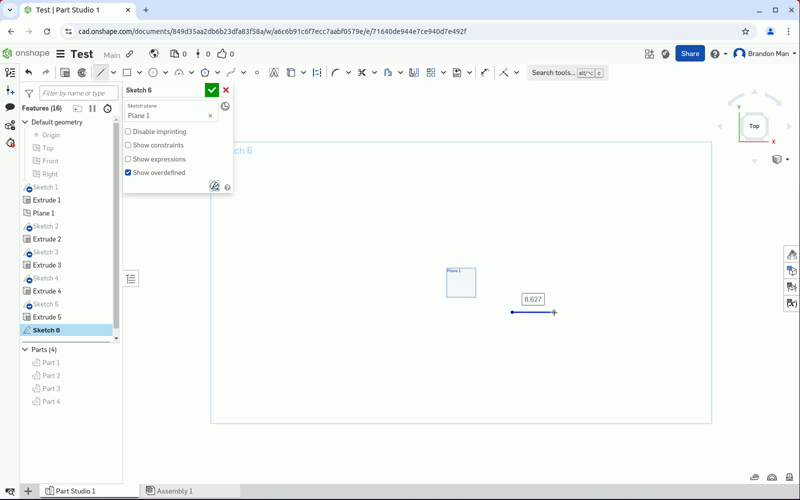
mouse_move(584, 312)
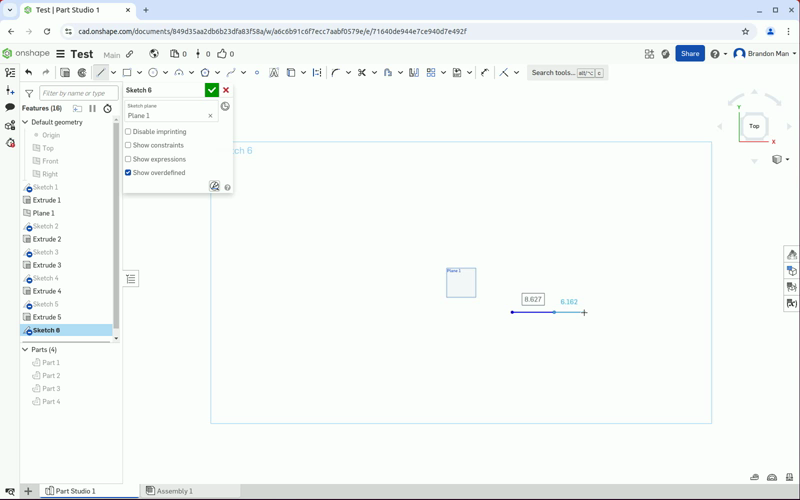
mouse_move(554, 278)
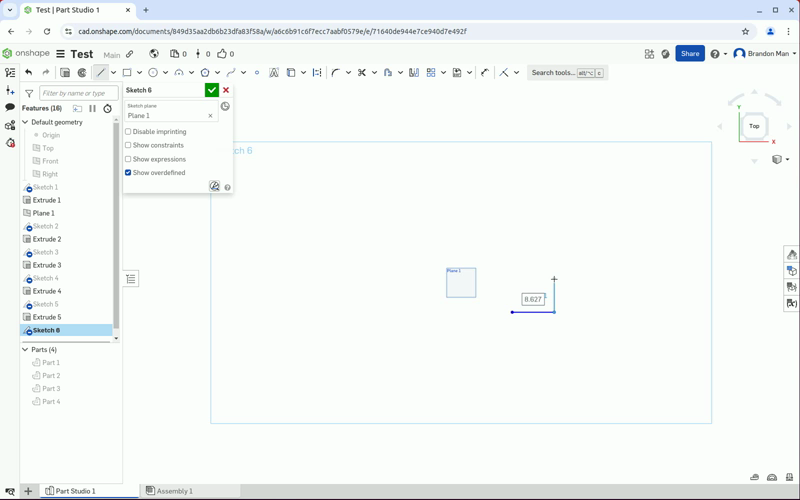
click(554, 278)
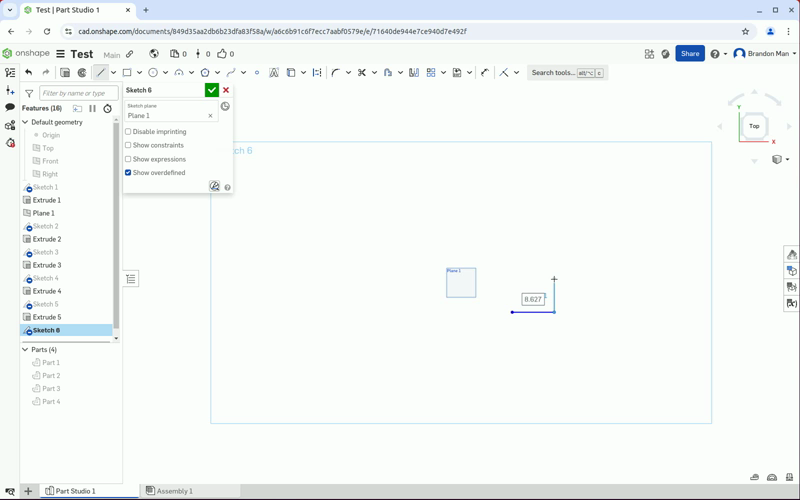
key_up(shift)
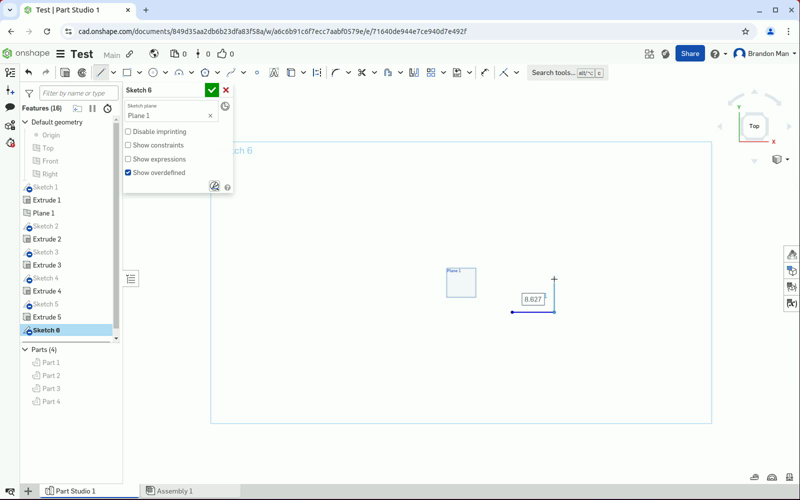
key_down(shift)
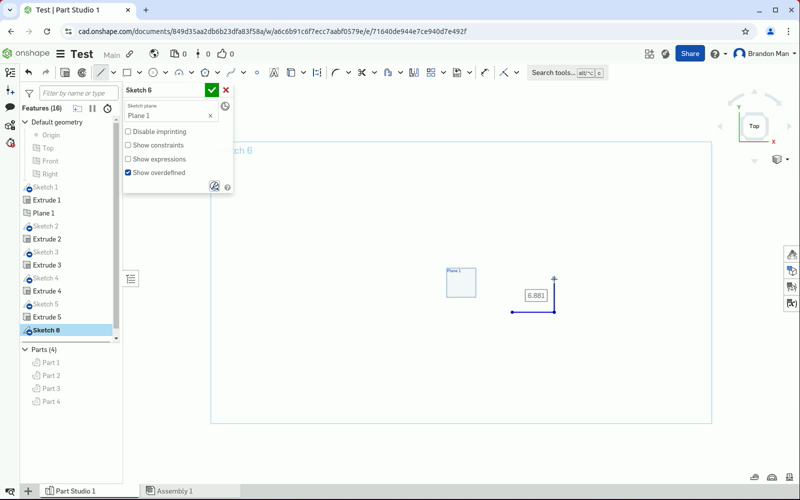
mouse_move(584, 278)
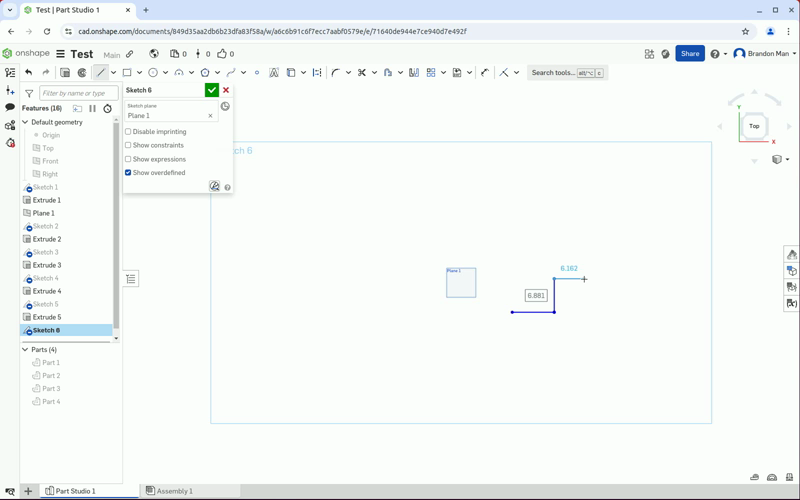
mouse_move(512, 278)
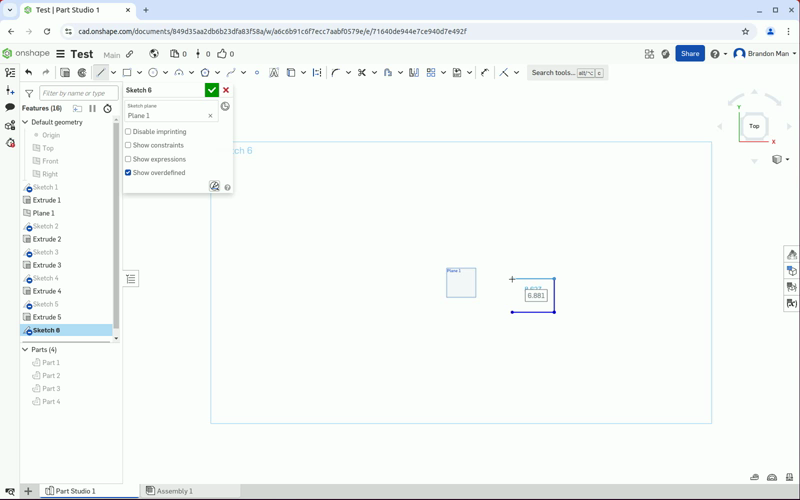
click(512, 278)
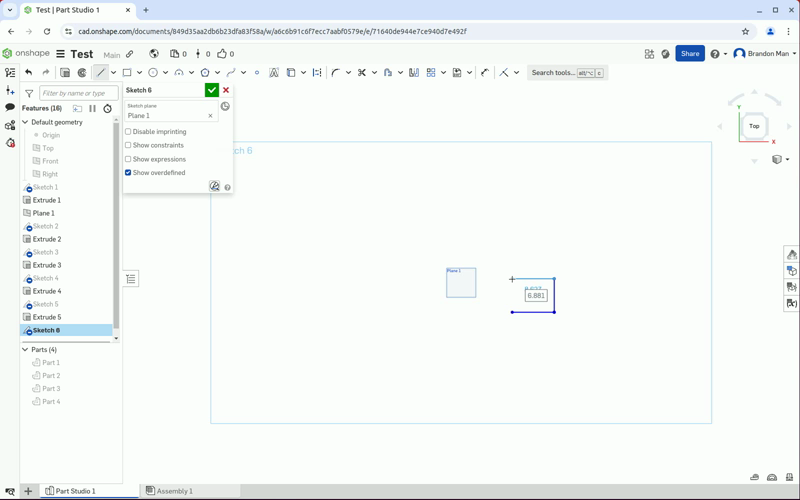
key_up(shift)
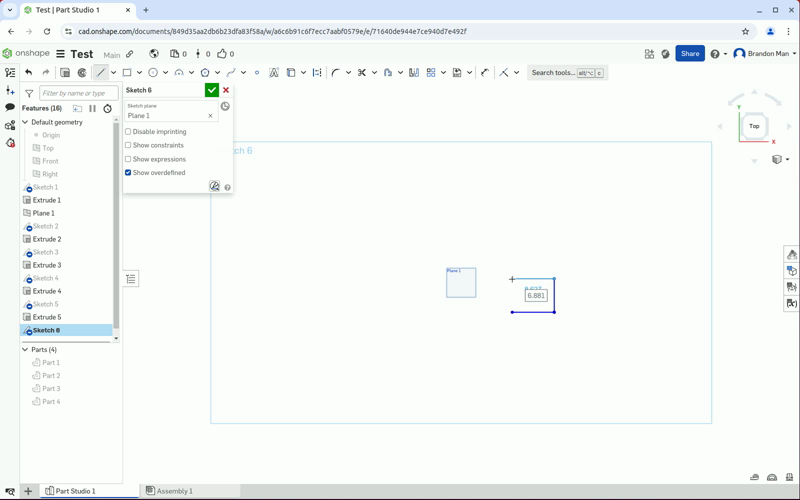
key_down(shift)
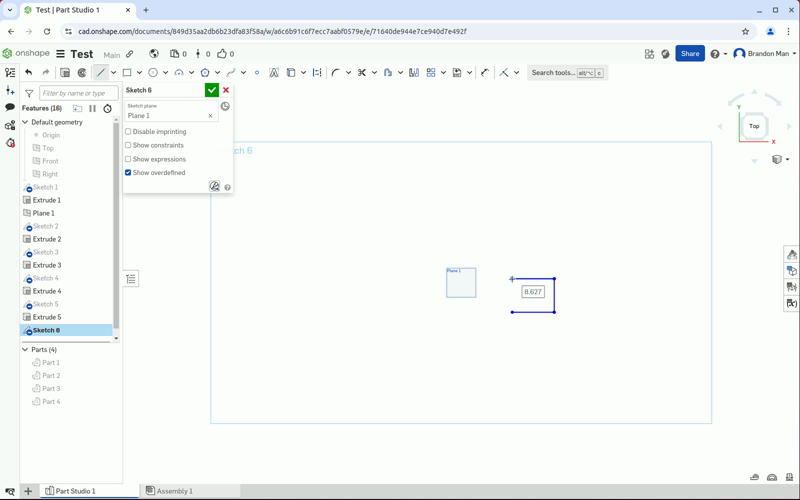
mouse_move(542, 278)
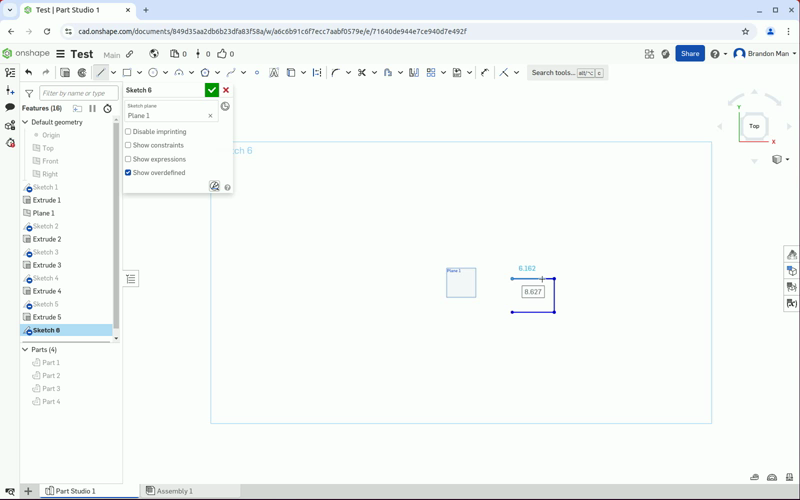
mouse_move(512, 306)
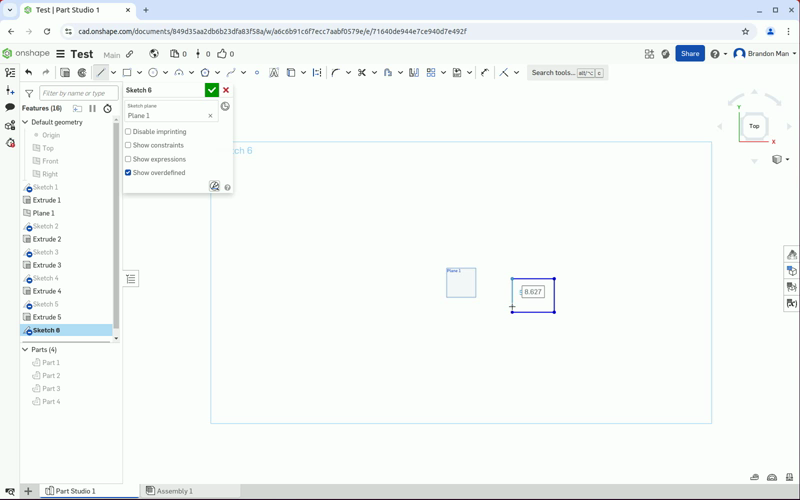
click(512, 306)
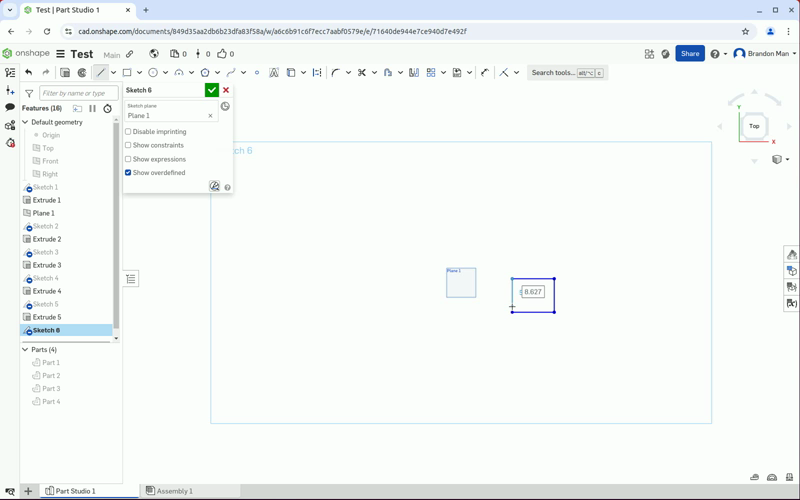
key_up(shift)
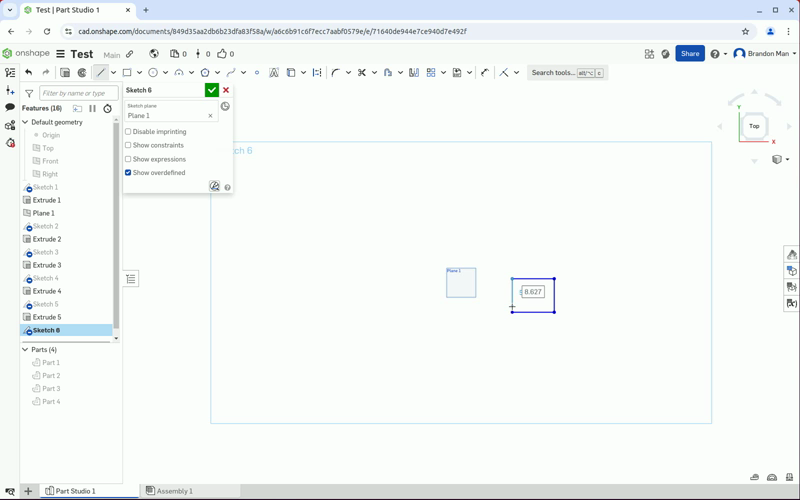
mouse_move(542, 306)
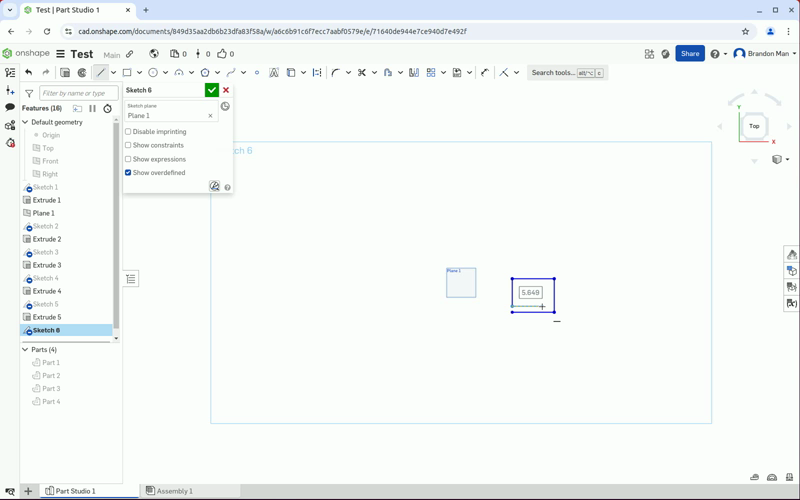
key_down(shift)
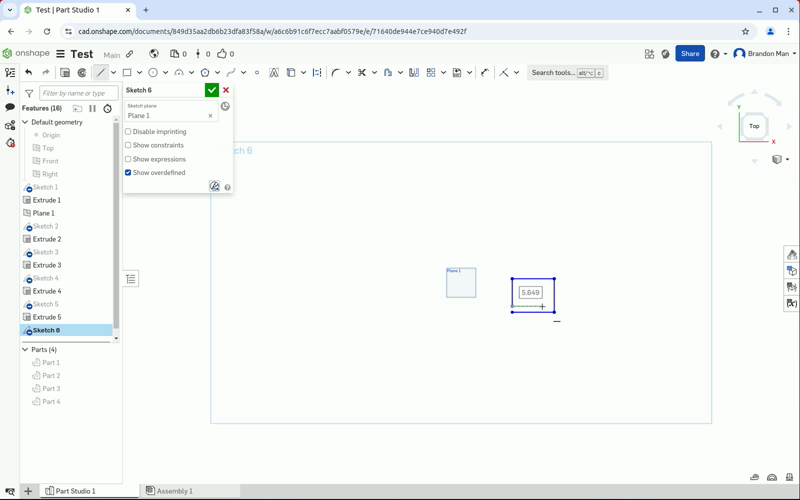
mouse_move(512, 312)
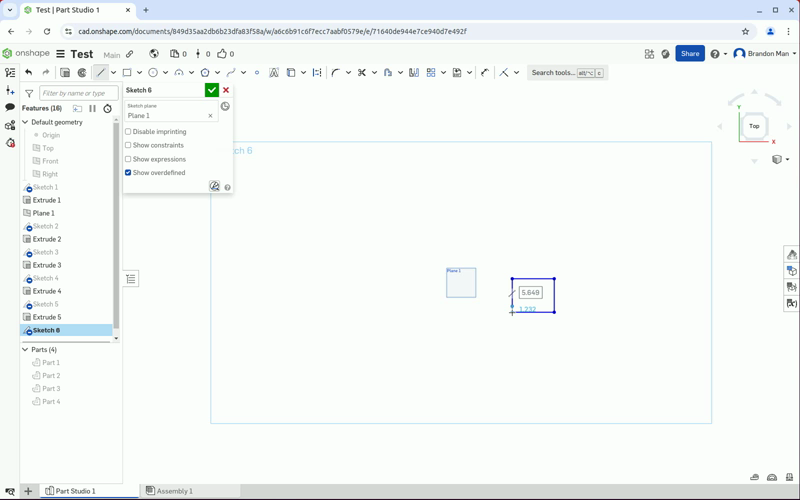
scroll(6)
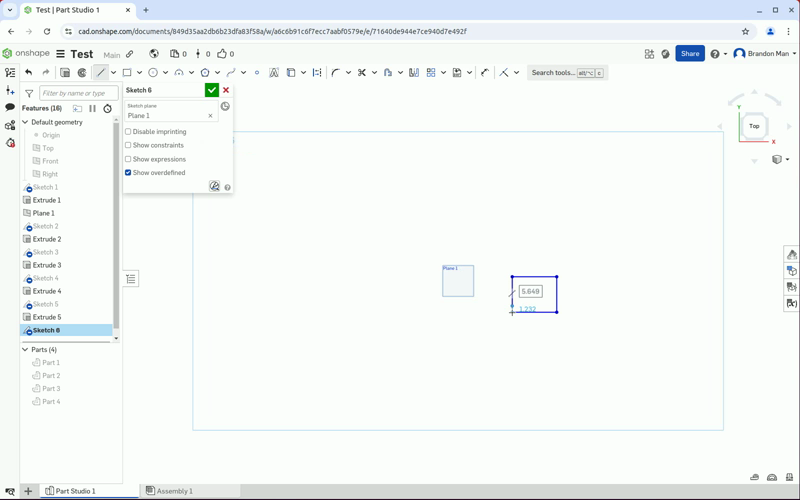
scroll(6)
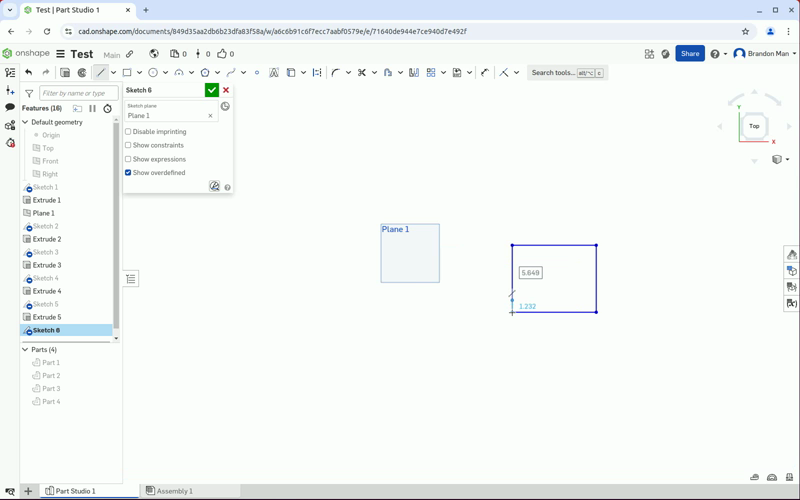
scroll(6)
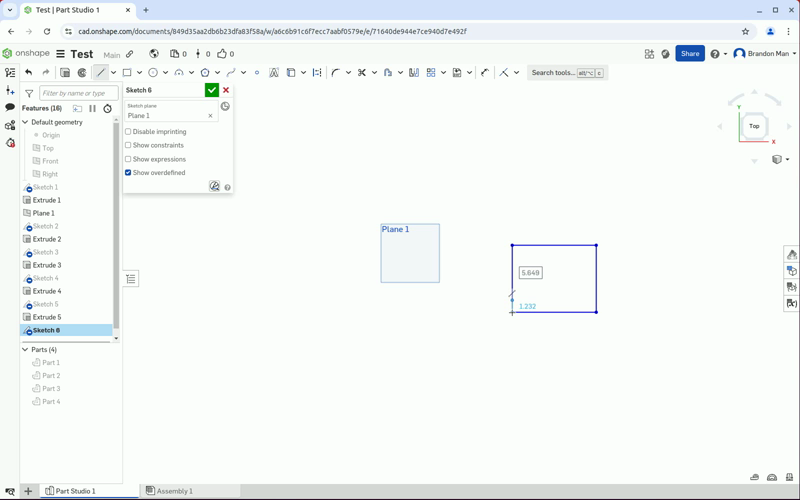
scroll(6)
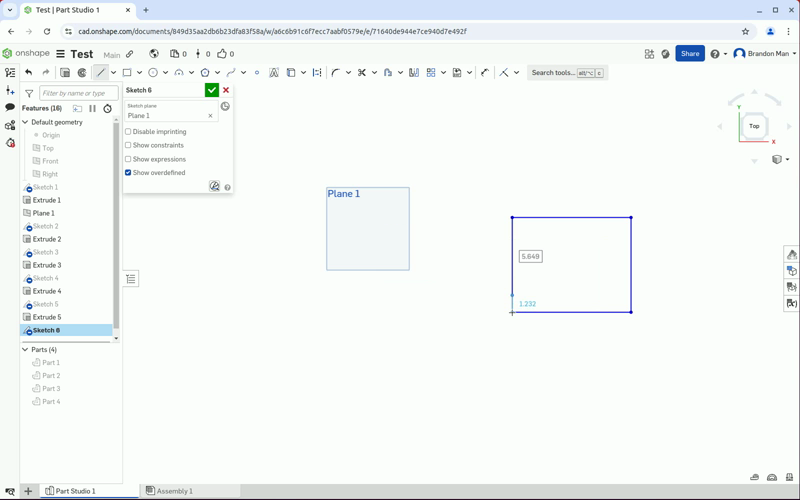
scroll(6)
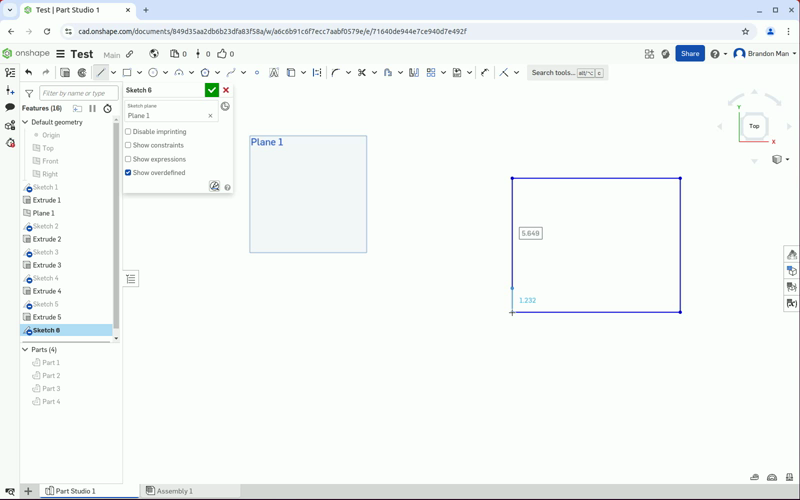
scroll(6)
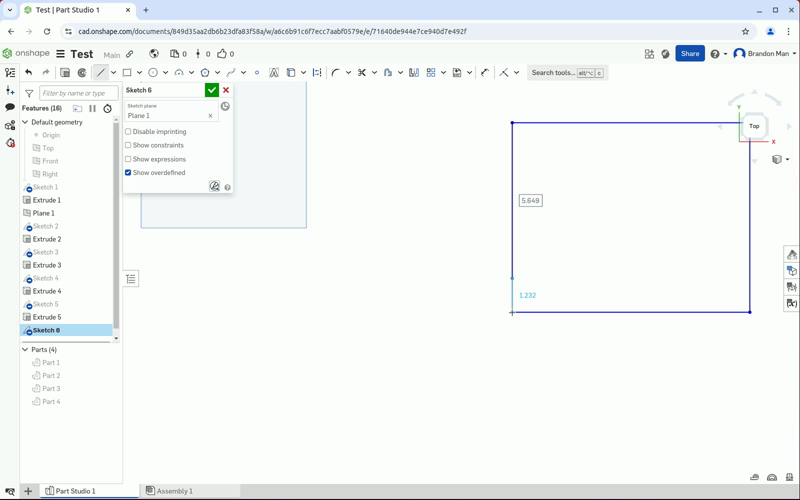
scroll(6)
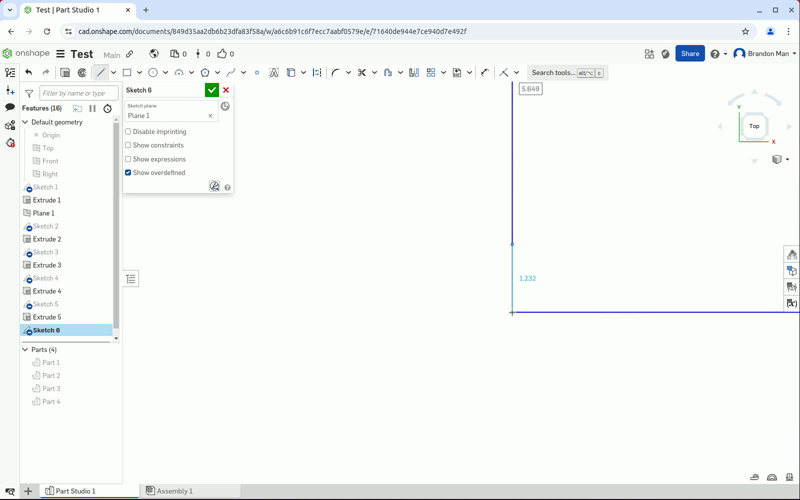
key_up(shift)
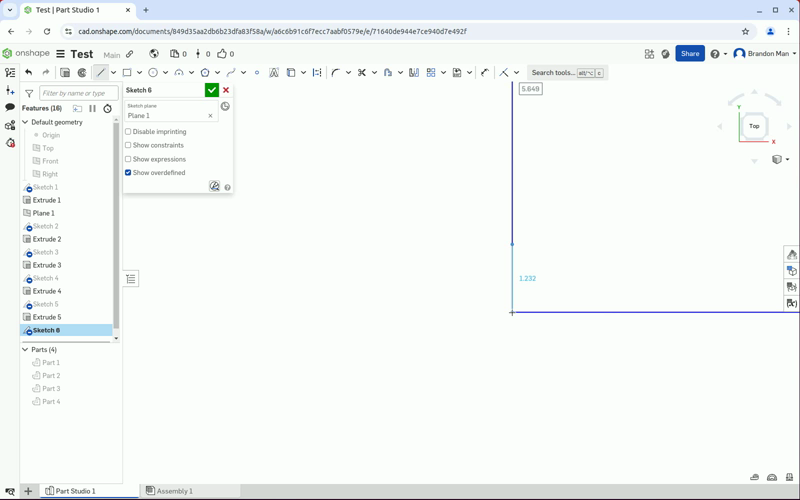
click(512, 312)
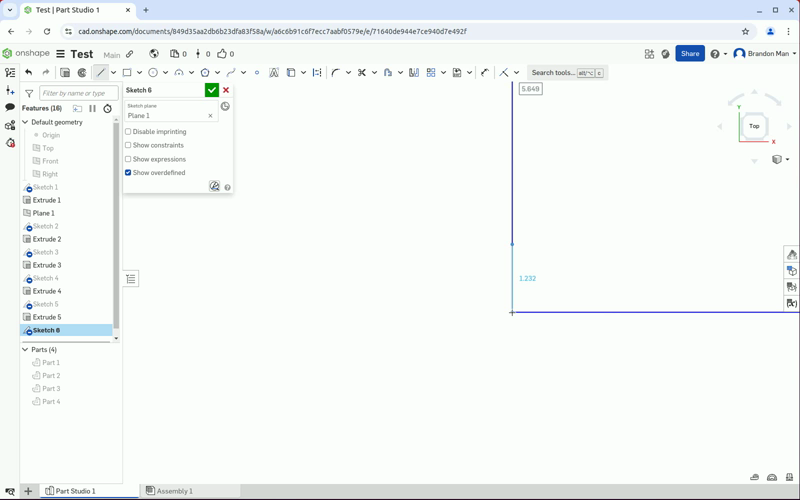
scroll(-6)
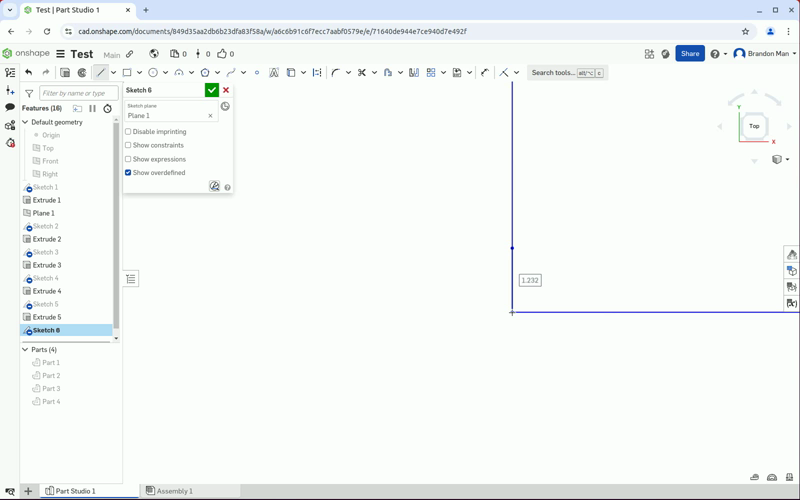
scroll(-6)
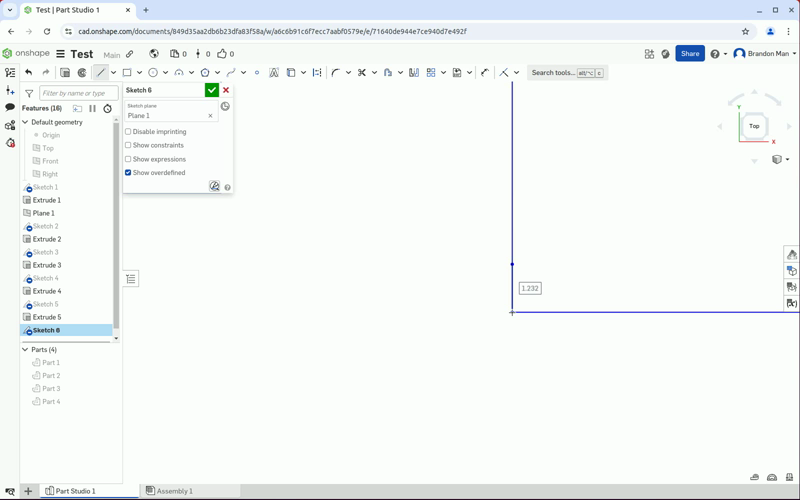
scroll(-6)
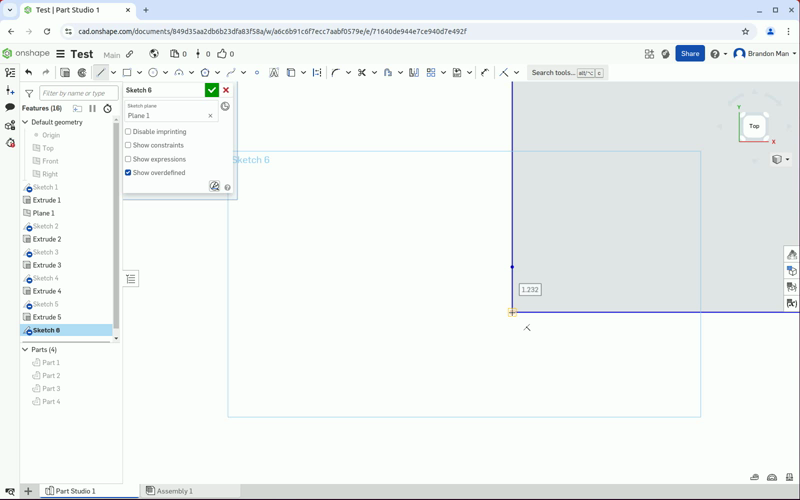
scroll(-6)
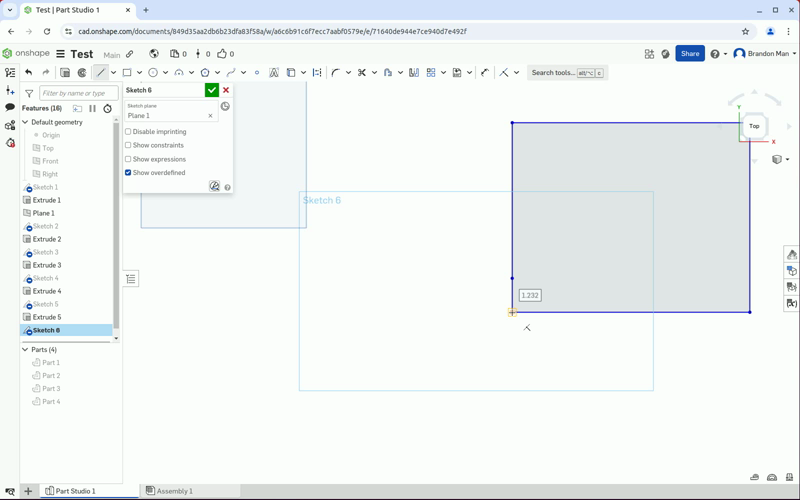
scroll(-6)
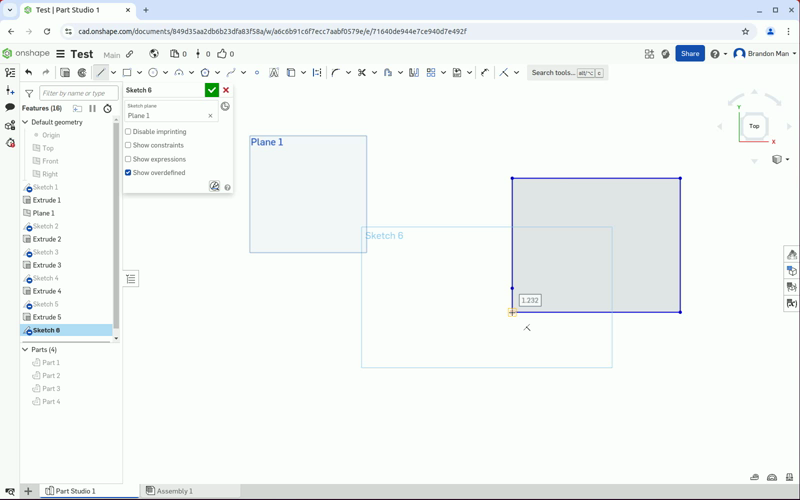
scroll(-6)
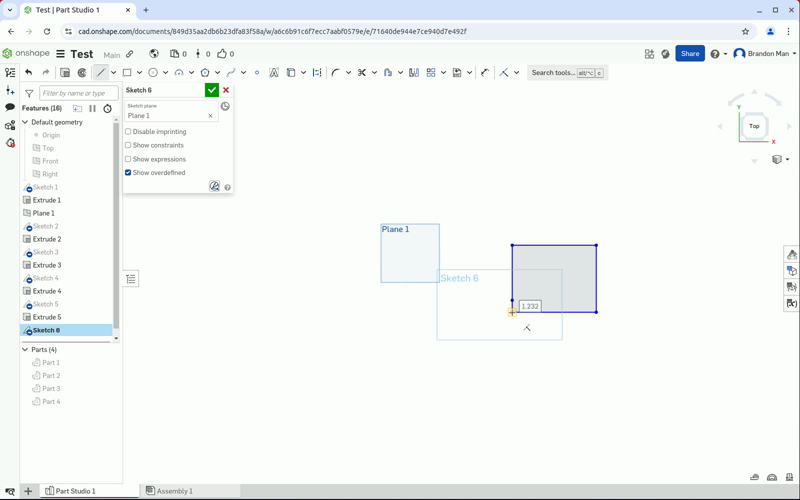
scroll(-6)
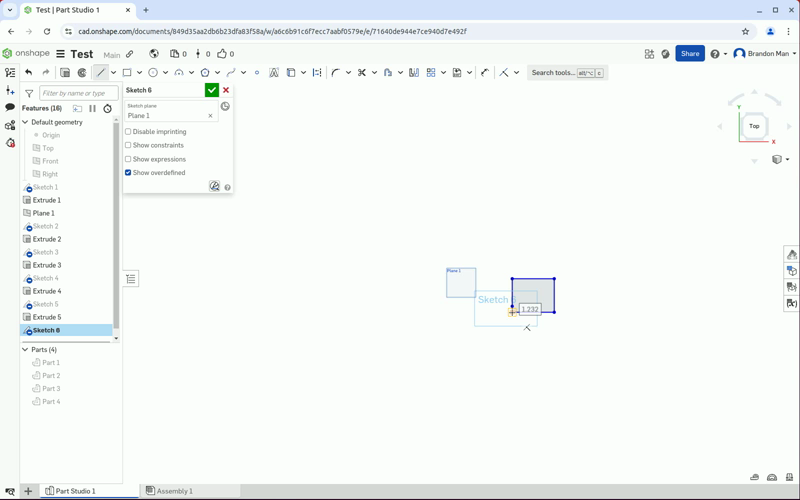
key(esc)
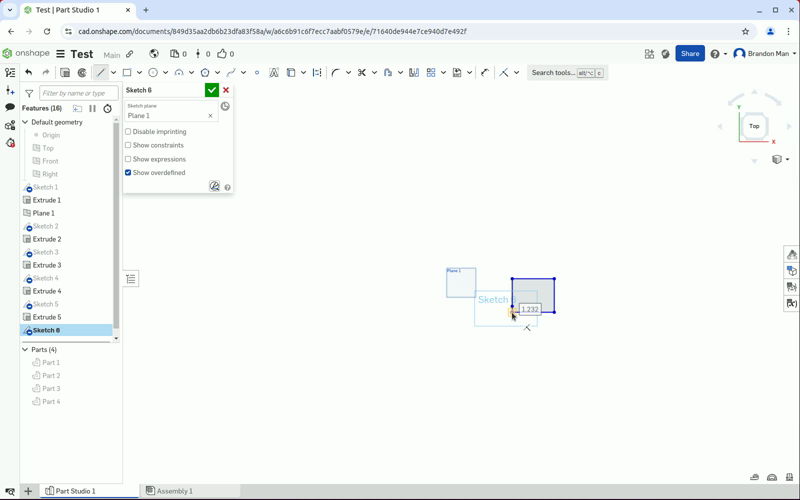
mouse_move(528, 292)
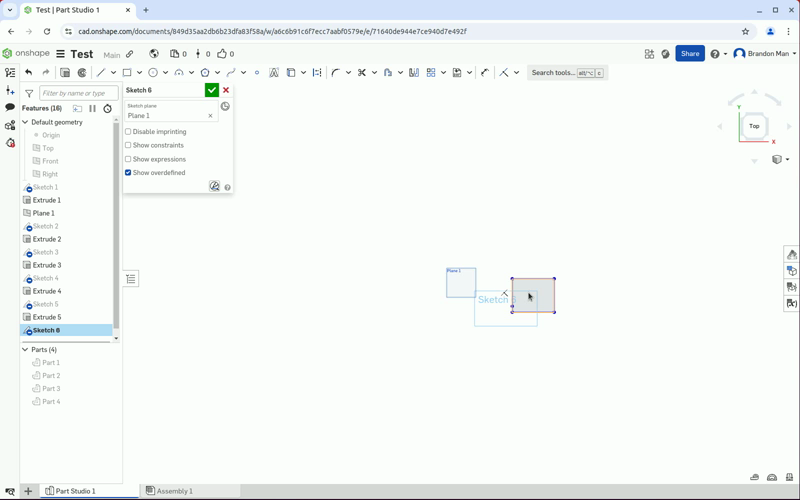
scroll(6)
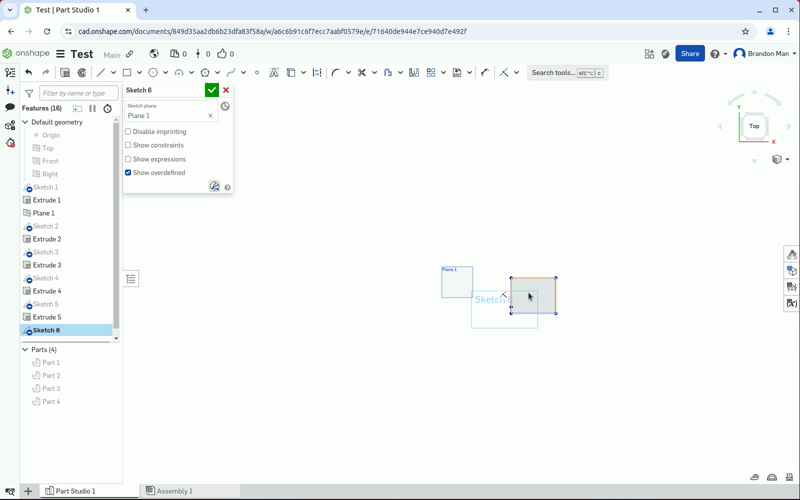
scroll(6)
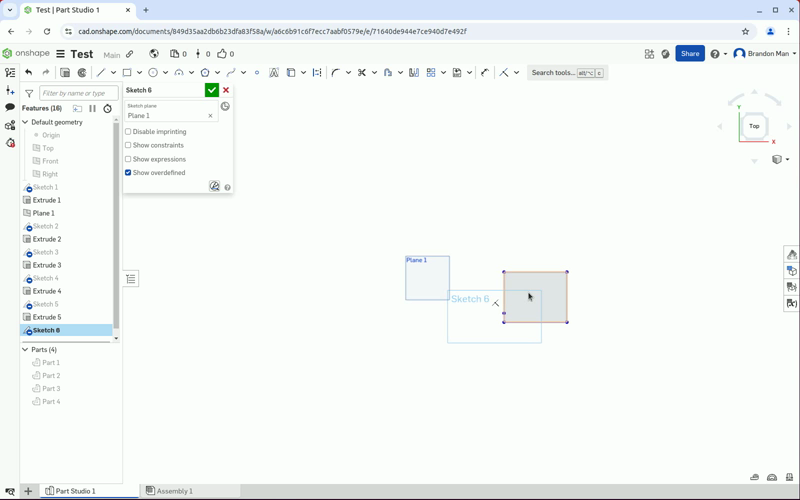
scroll(6)
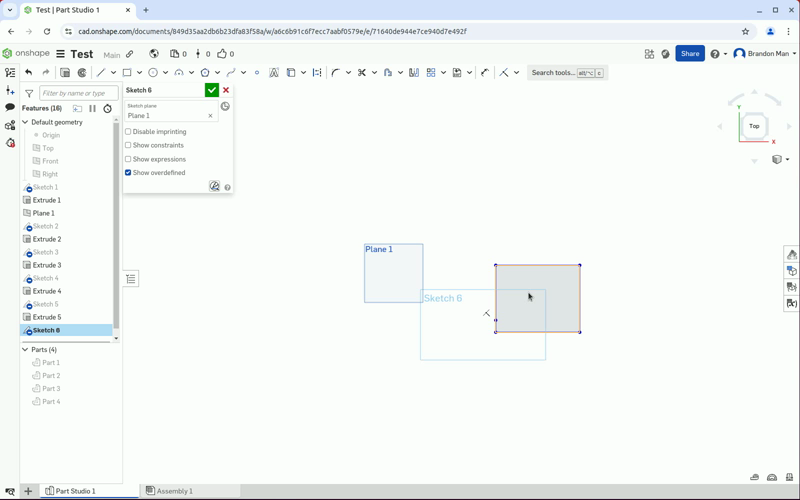
scroll(6)
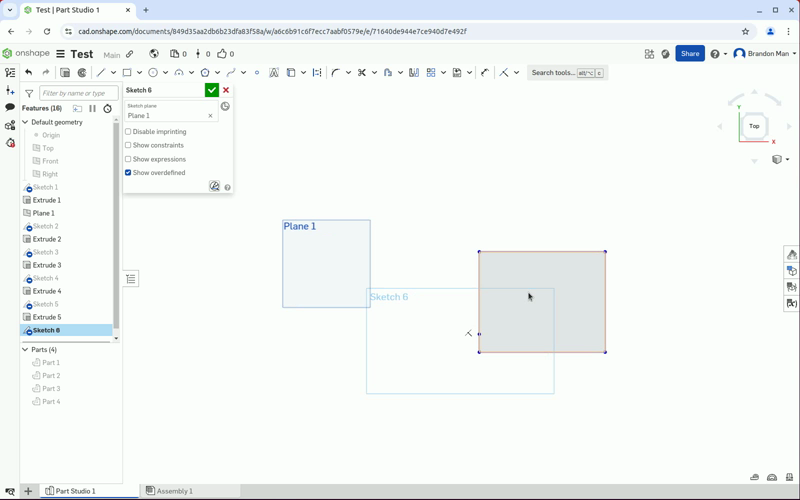
scroll(6)
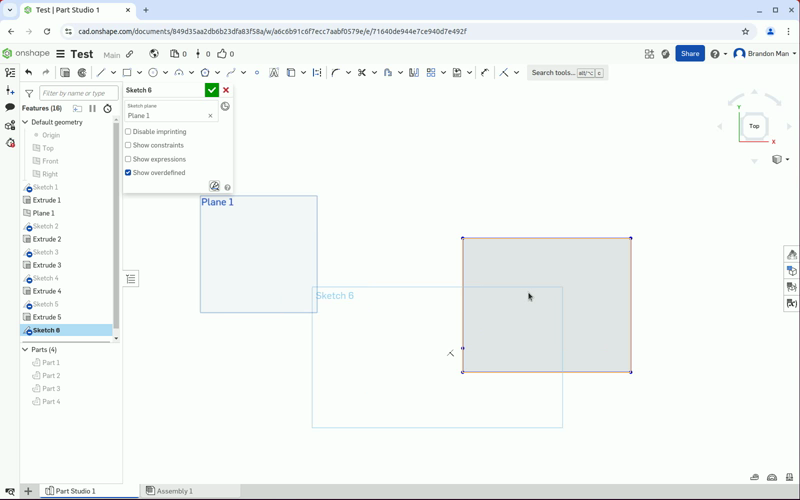
scroll(6)
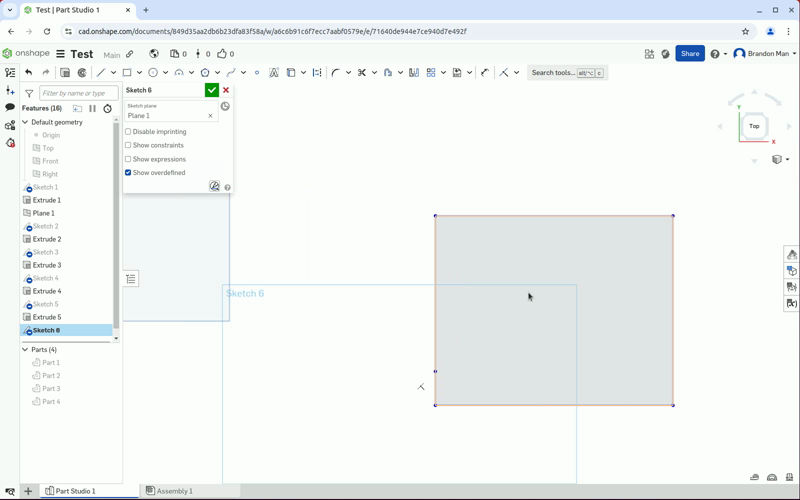
scroll(6)
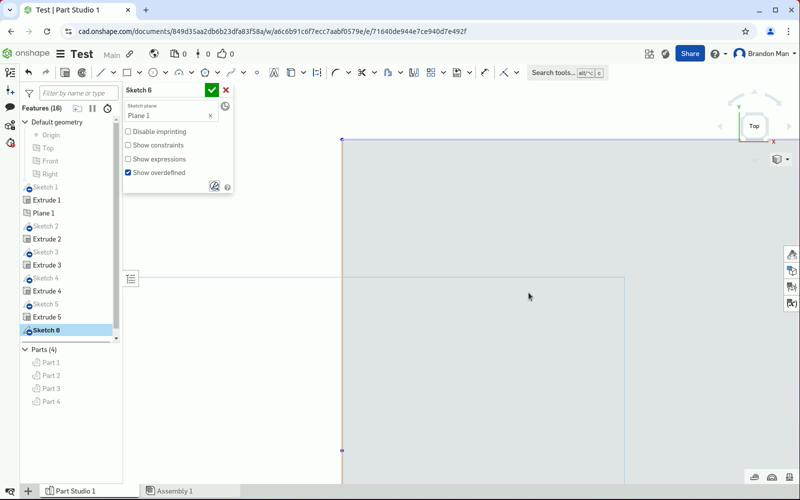
click(528, 292)
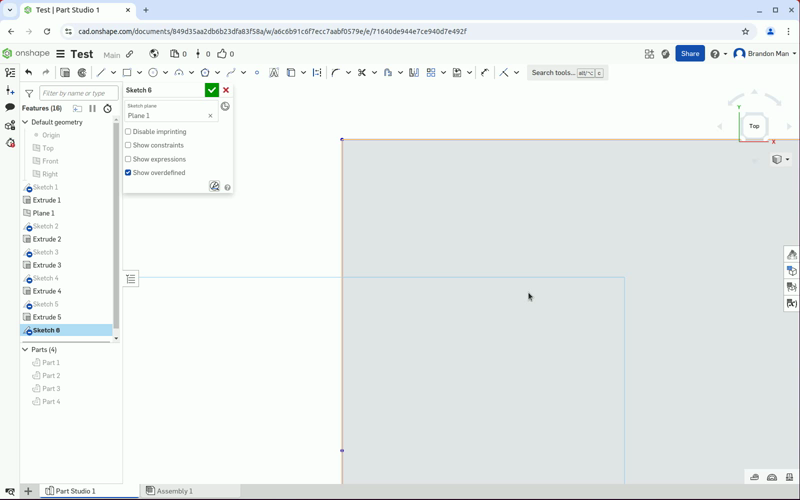
scroll(-6)
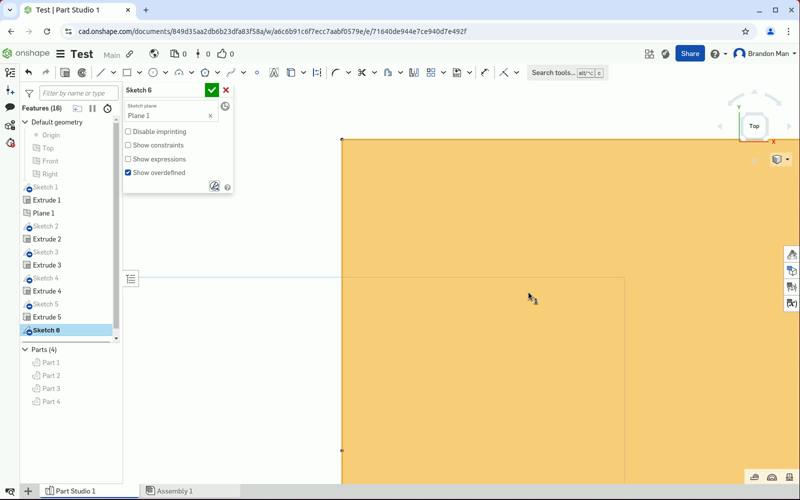
scroll(-6)
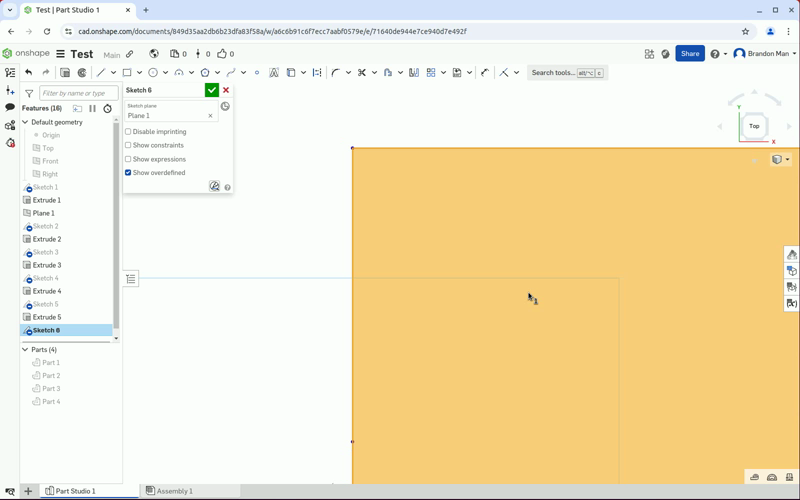
scroll(-6)
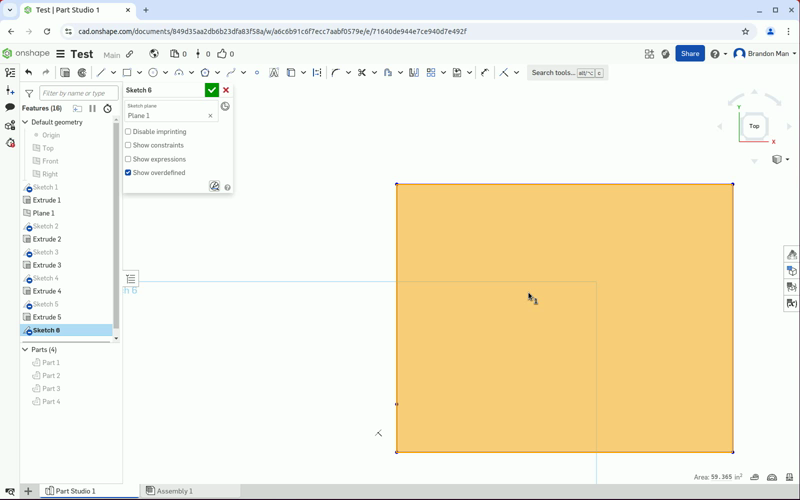
scroll(-6)
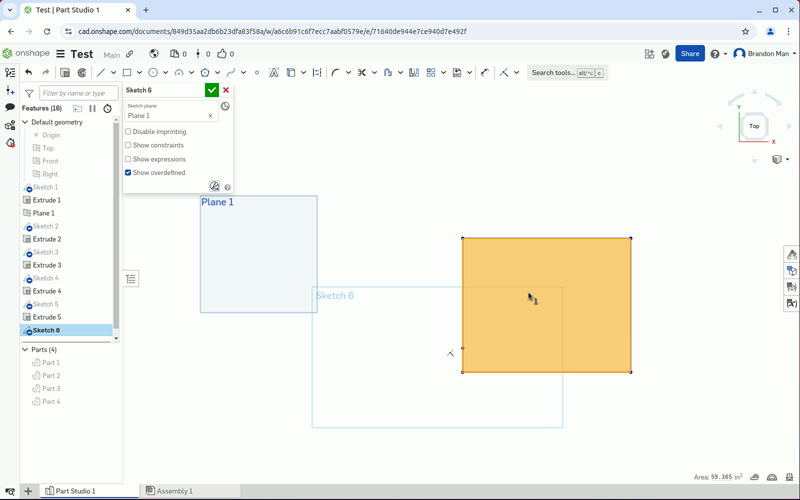
scroll(-6)
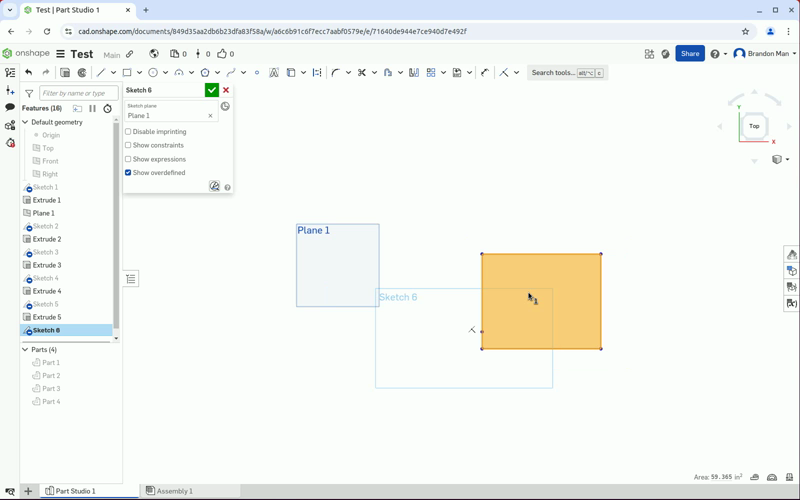
scroll(-6)
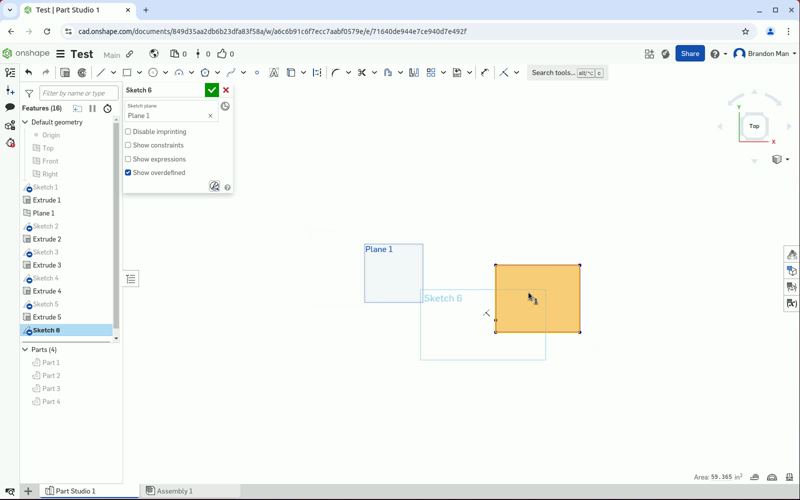
scroll(-6)
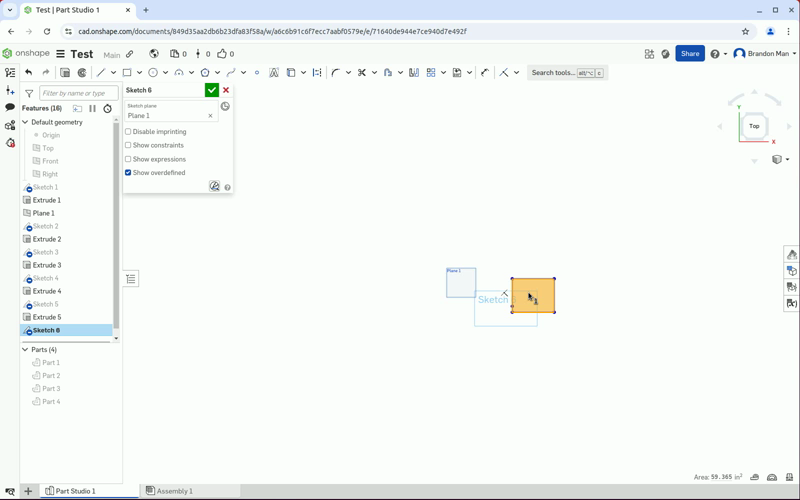
mouse_move(73, 352)
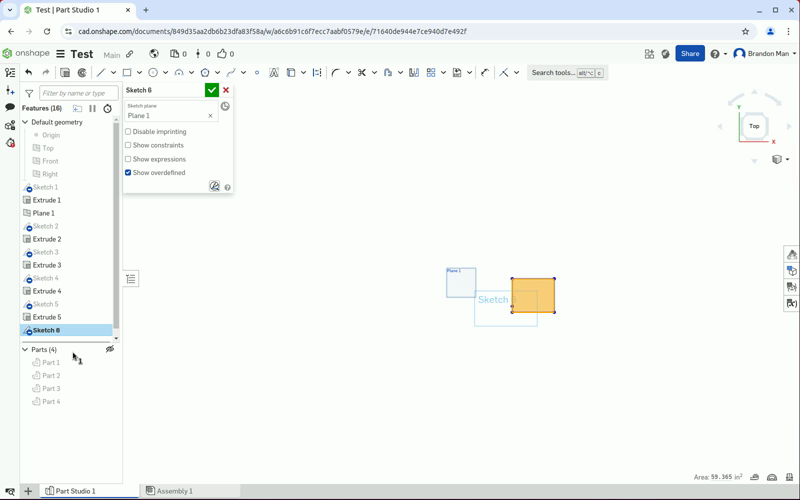
key(shift+y)
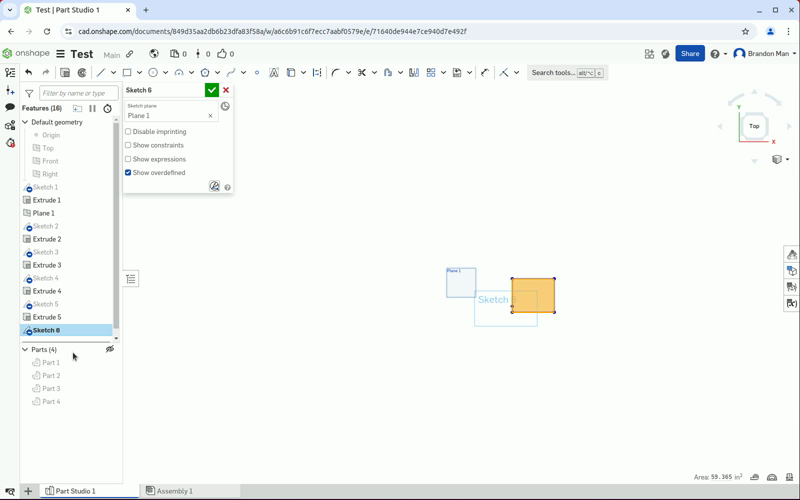
key(shift+e)
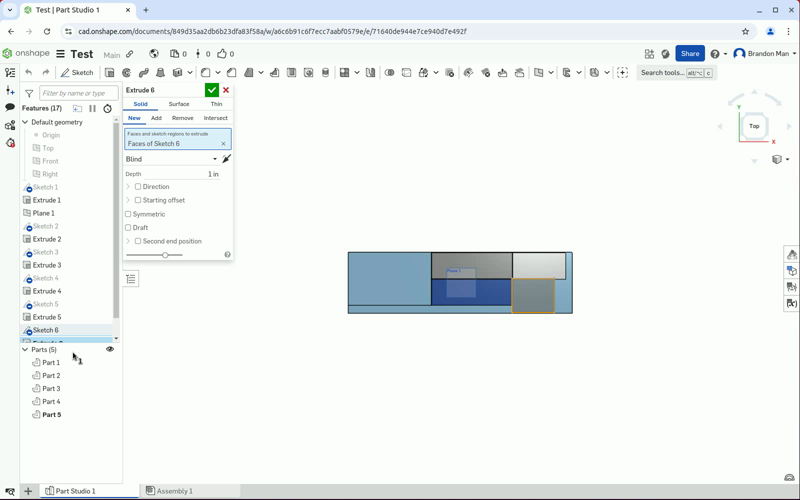
mouse_move(143, 106)
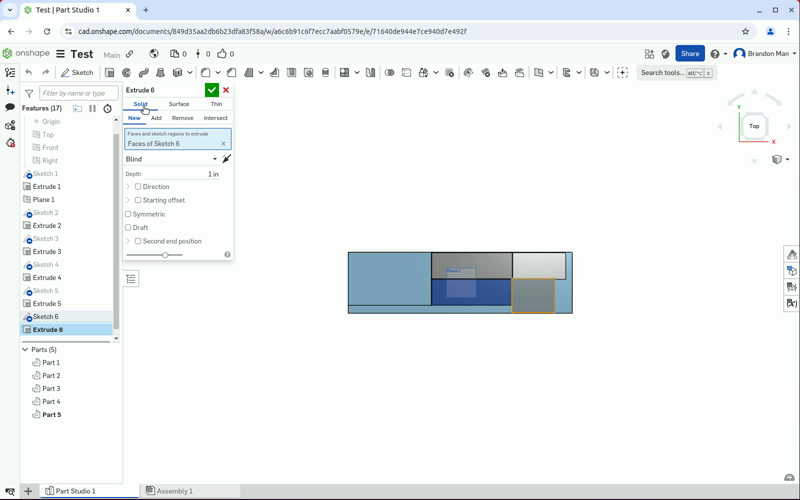
click(143, 106)
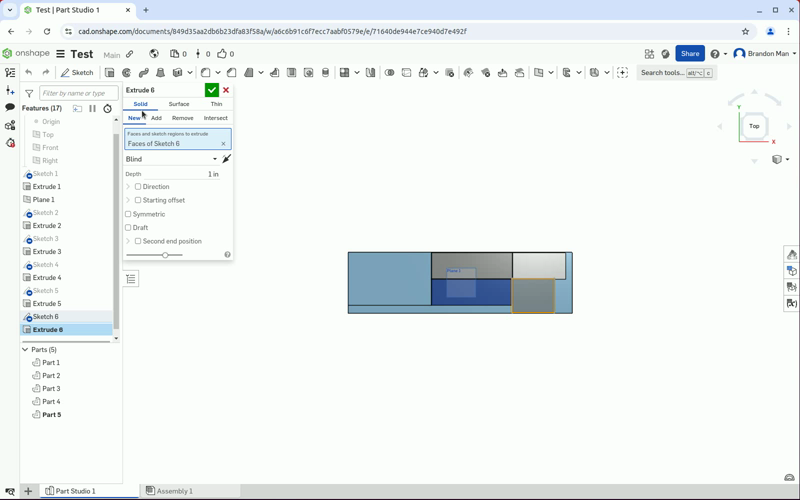
mouse_move(137, 120)
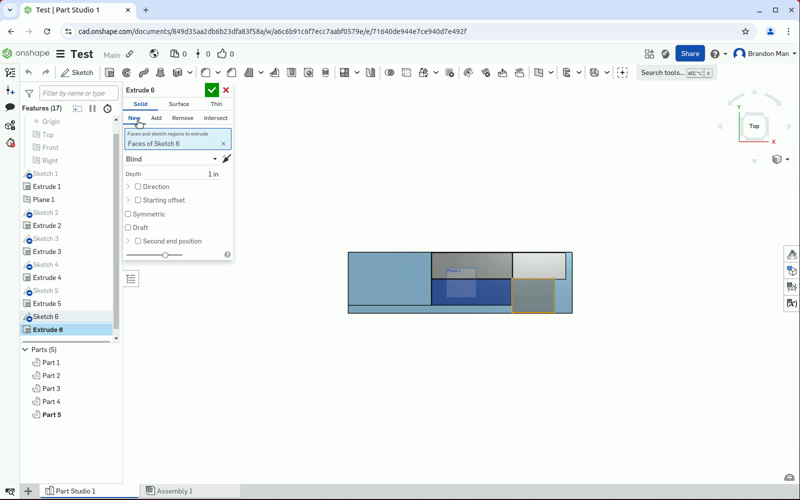
click(137, 120)
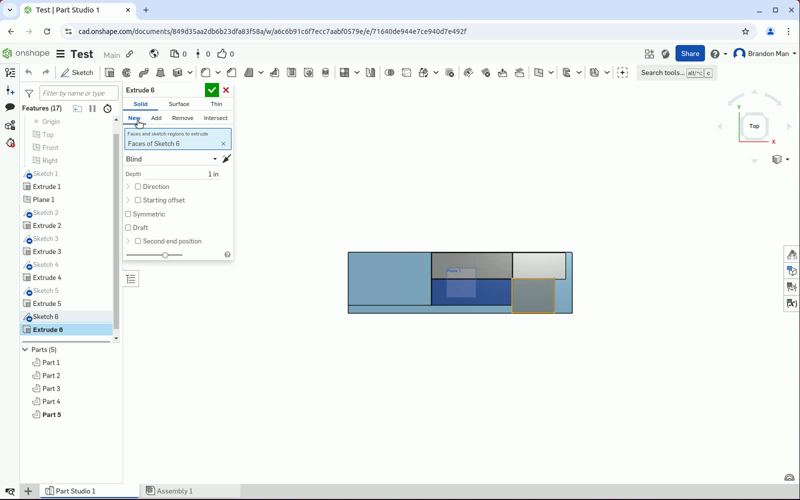
key(tab, 4)
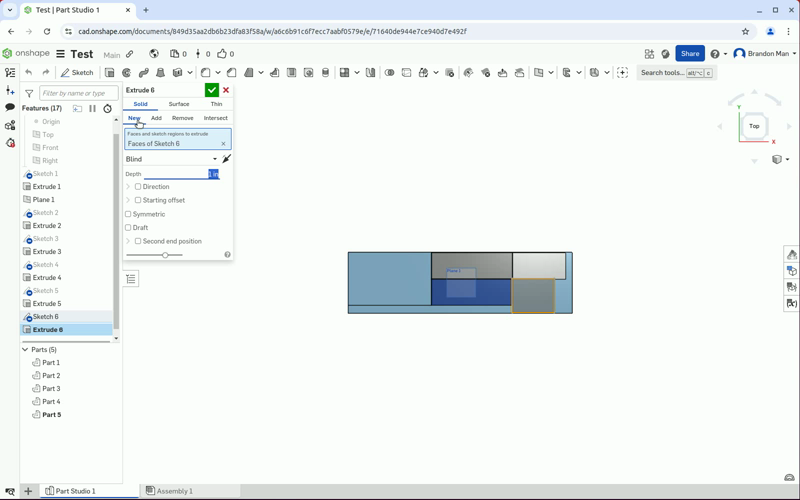
text(-0.241)
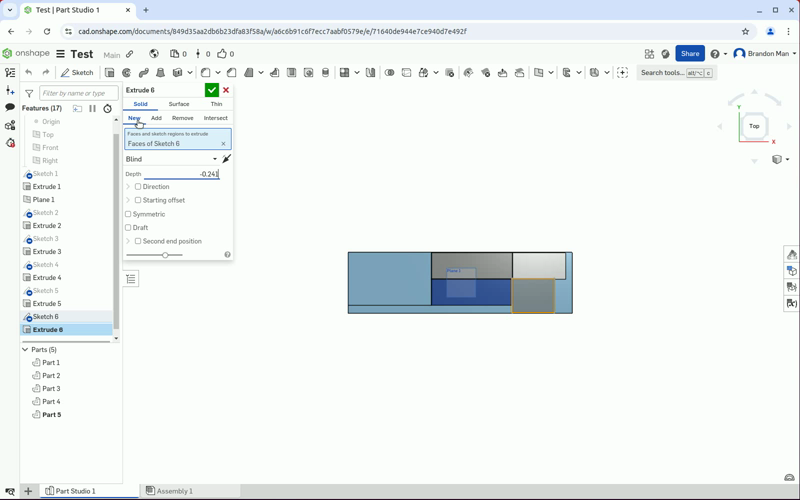
key(enter)
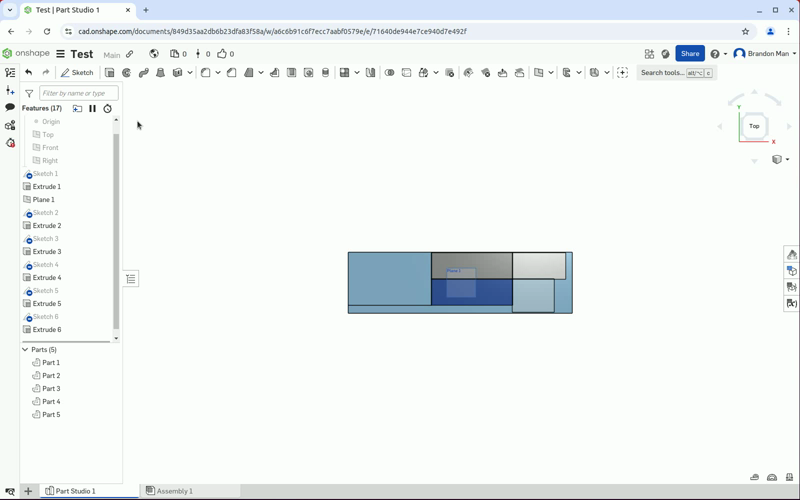
key(shift+h)
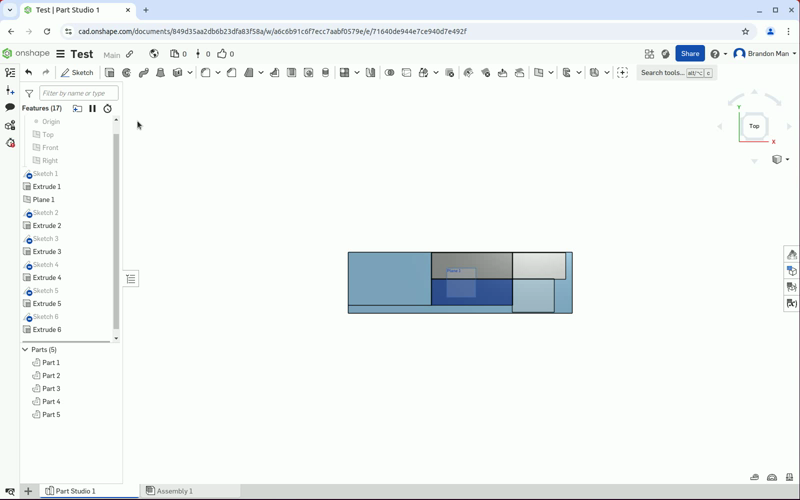
key(shift+h)
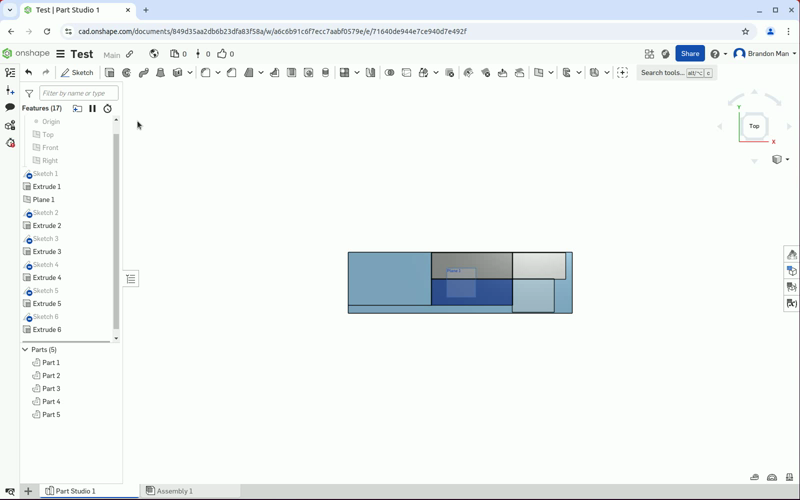
mouse_move(69, 176)
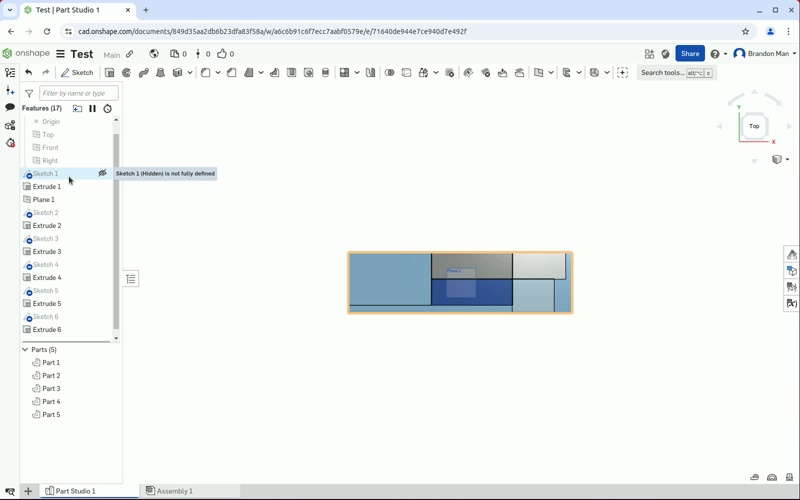
click(69, 176)
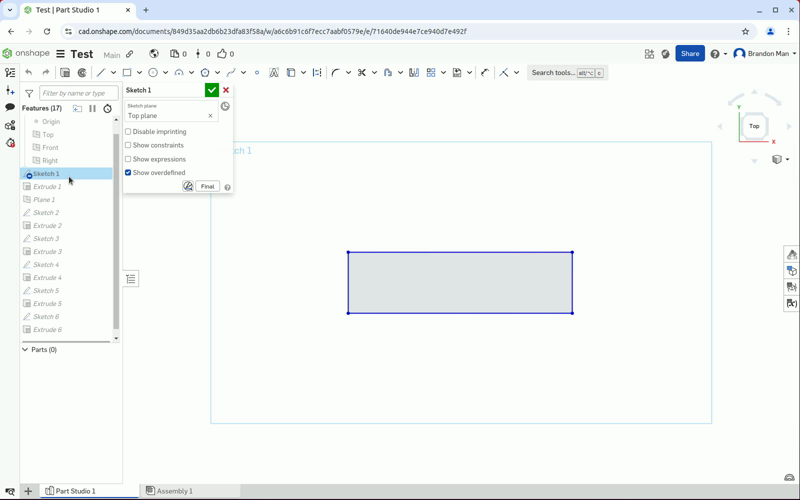
mouse_move(229, 92)
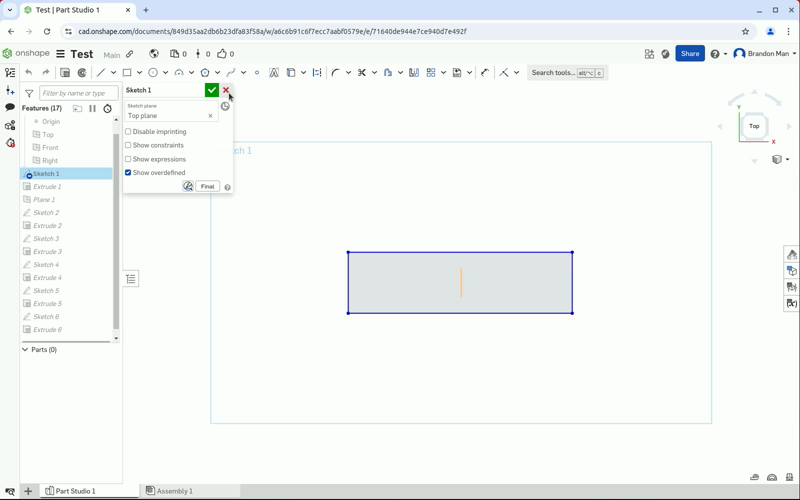
click(229, 92)
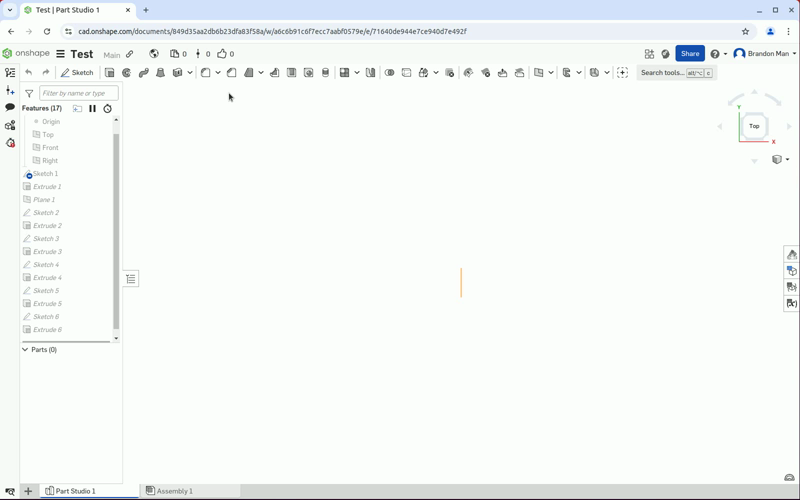
key(shift+s)
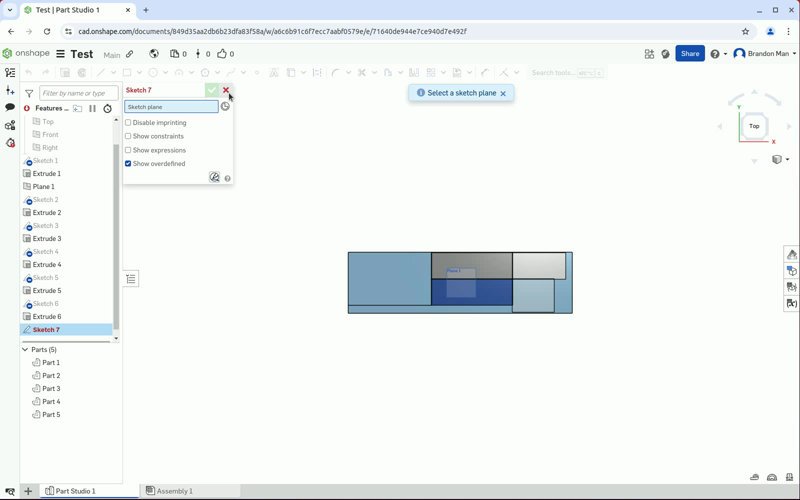
mouse_move(69, 189)
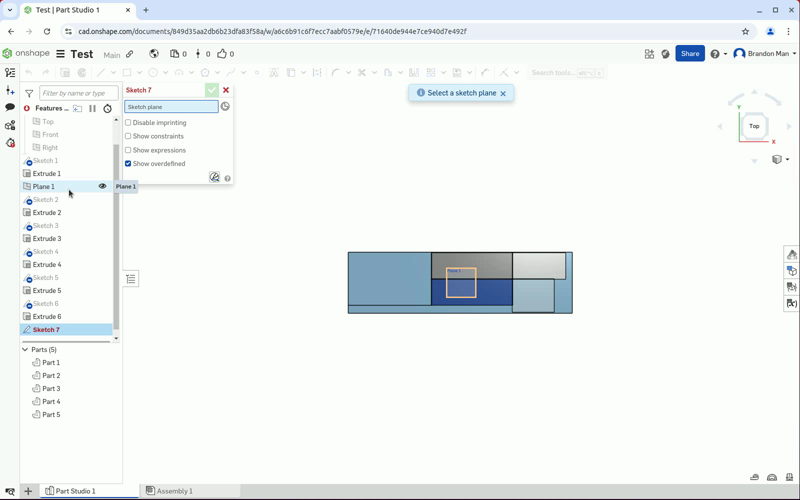
click(69, 189)
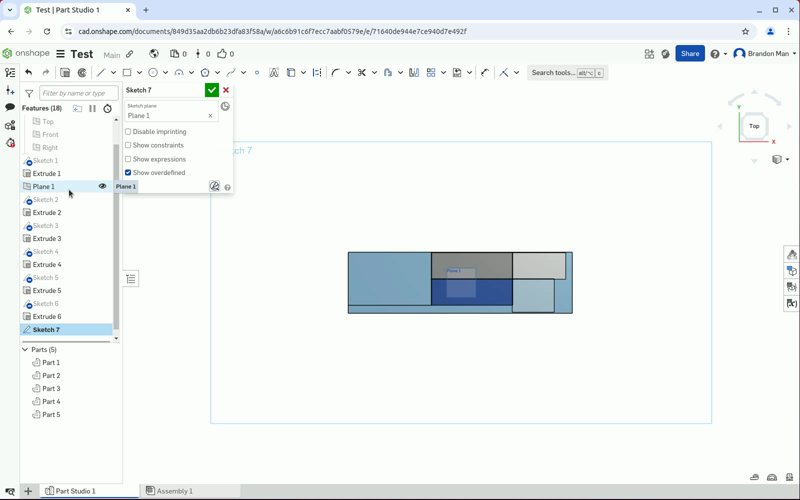
mouse_move(73, 352)
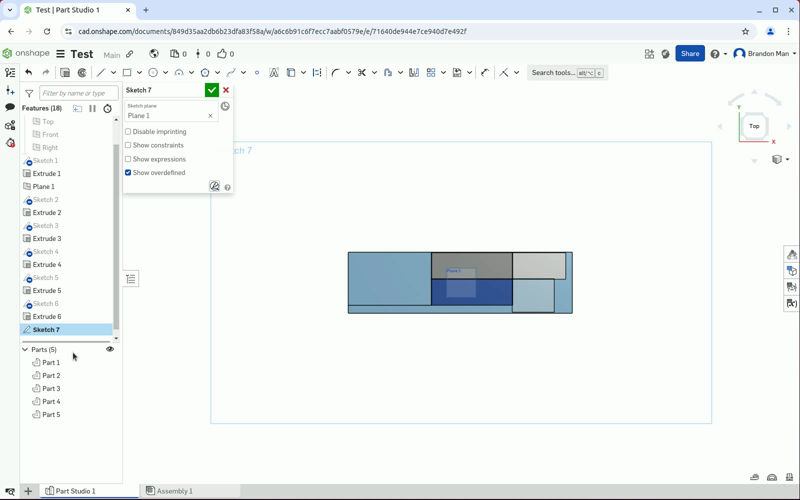
key(y)
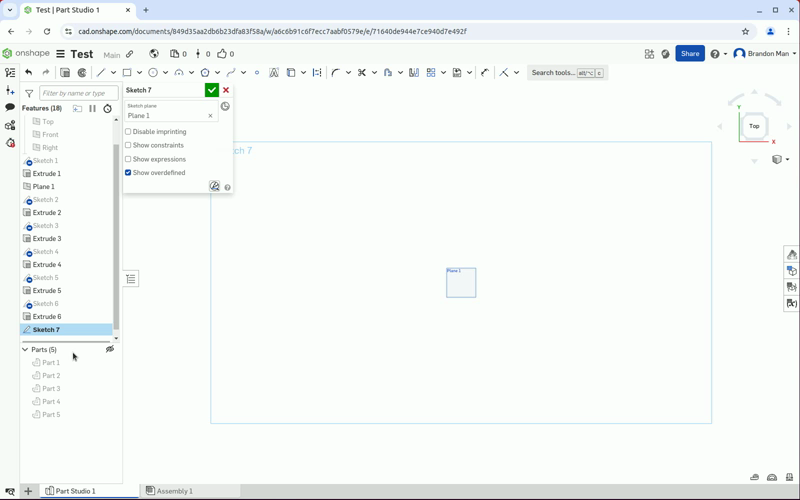
key(l)
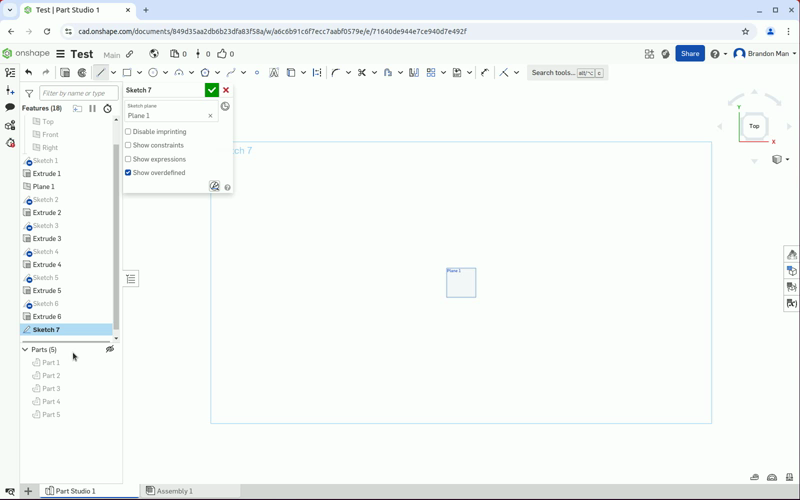
key_down(shift)
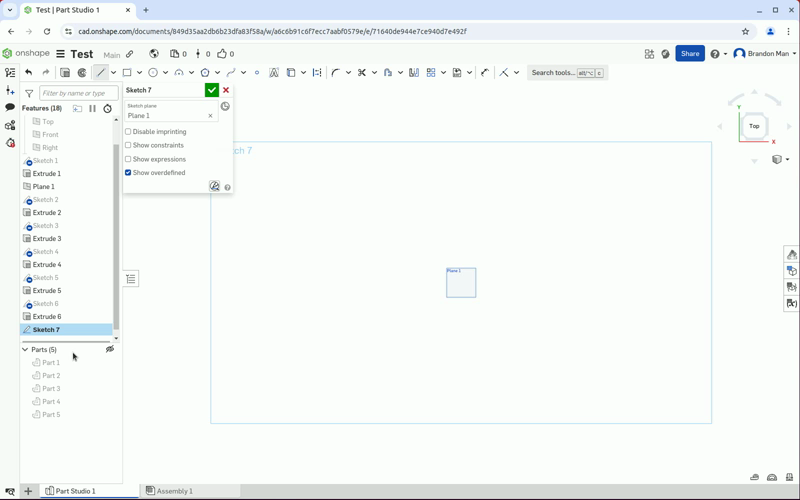
mouse_move(431, 312)
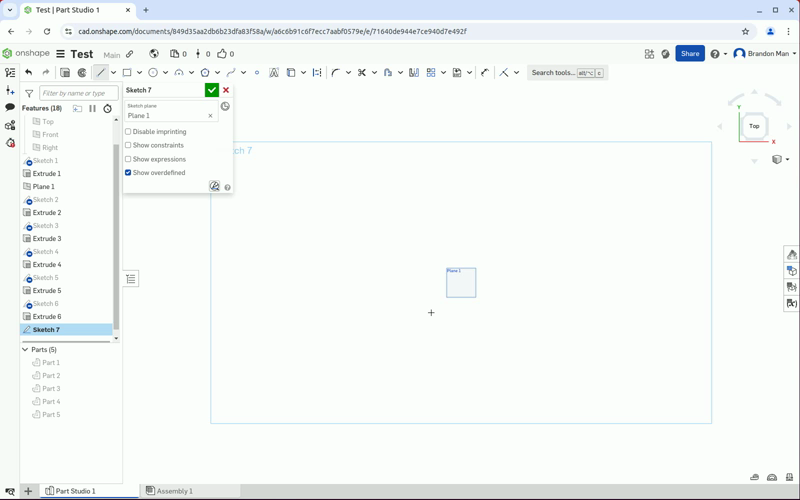
click(431, 312)
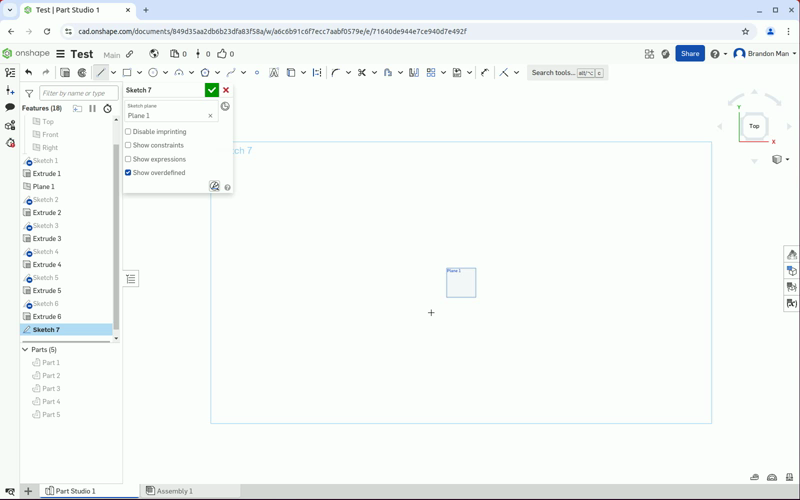
key_up(shift)
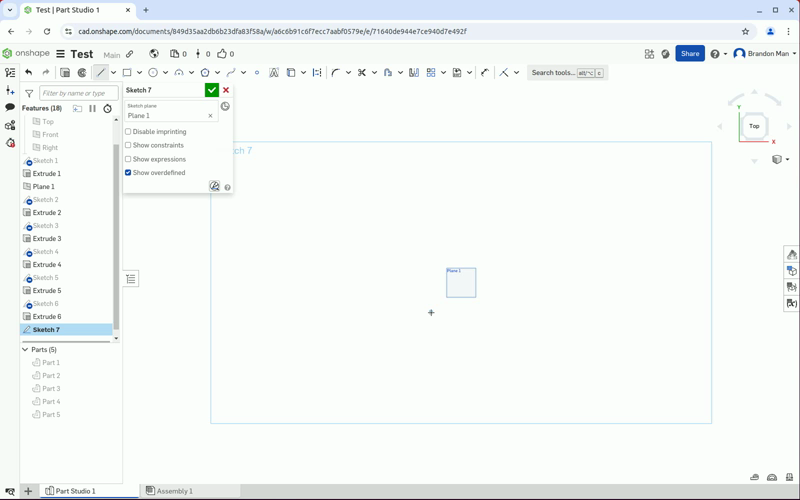
key_down(shift)
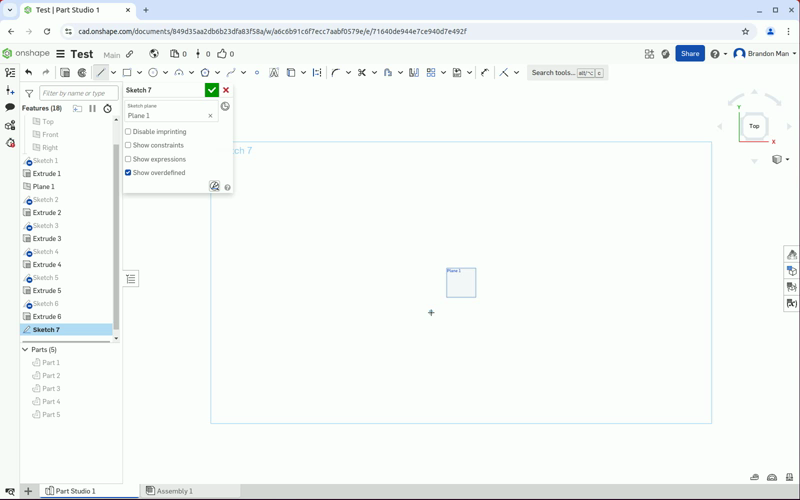
mouse_move(512, 312)
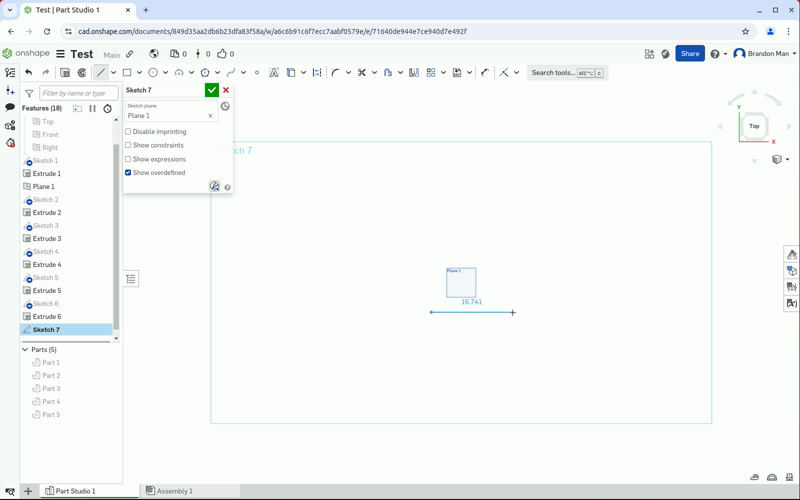
click(512, 312)
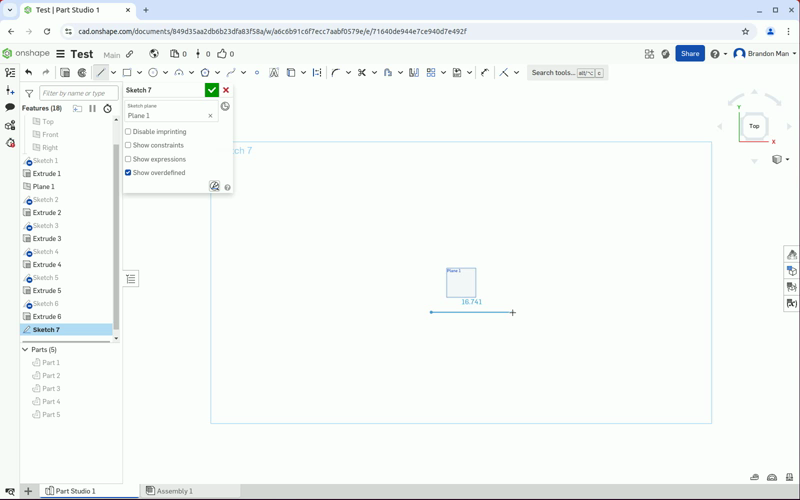
key_up(shift)
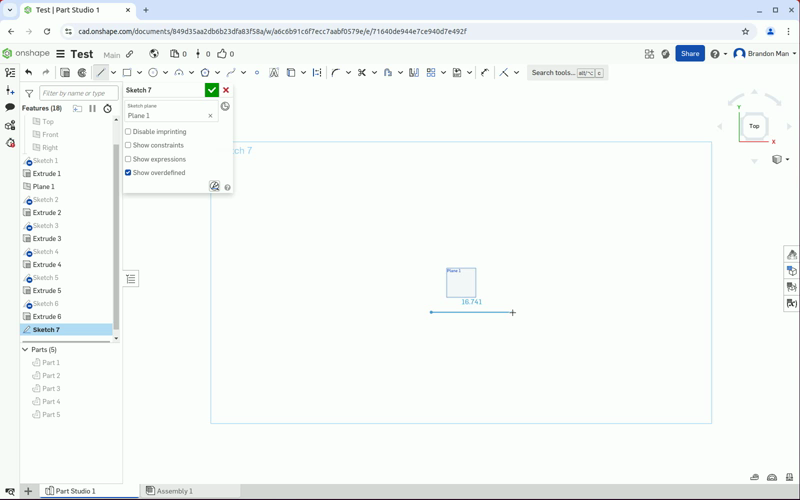
key_down(shift)
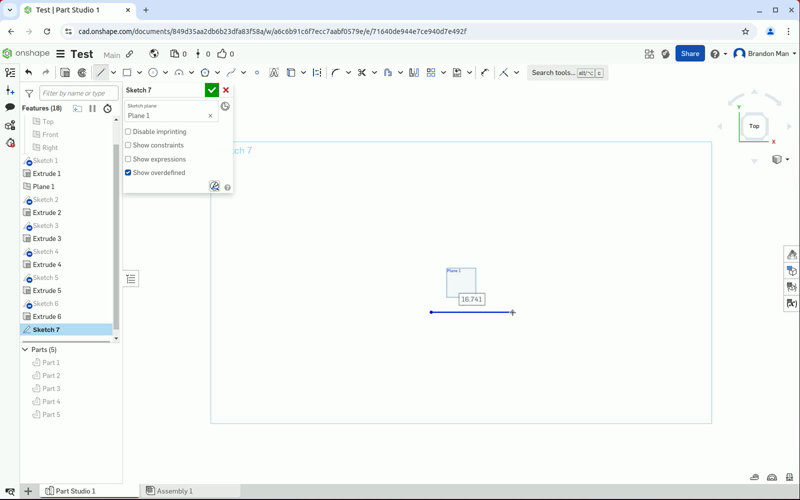
mouse_move(542, 312)
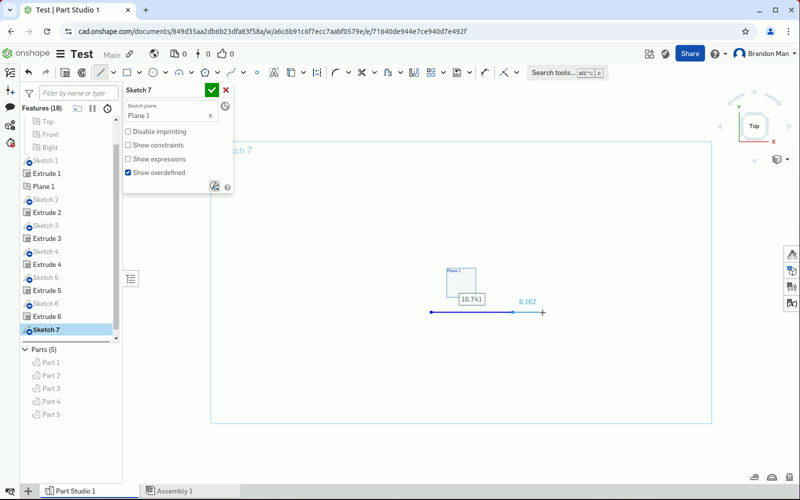
mouse_move(512, 306)
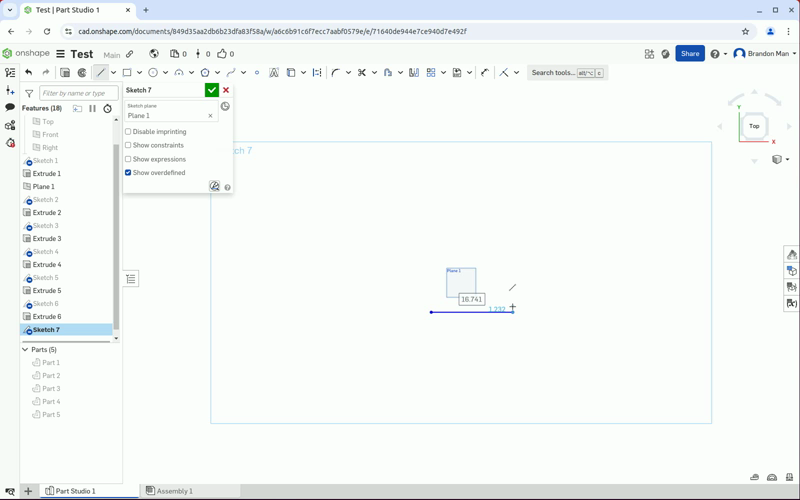
scroll(6)
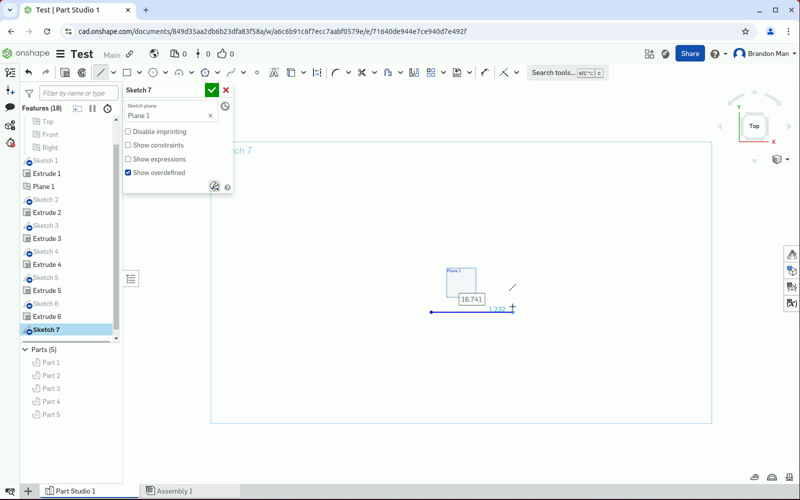
scroll(6)
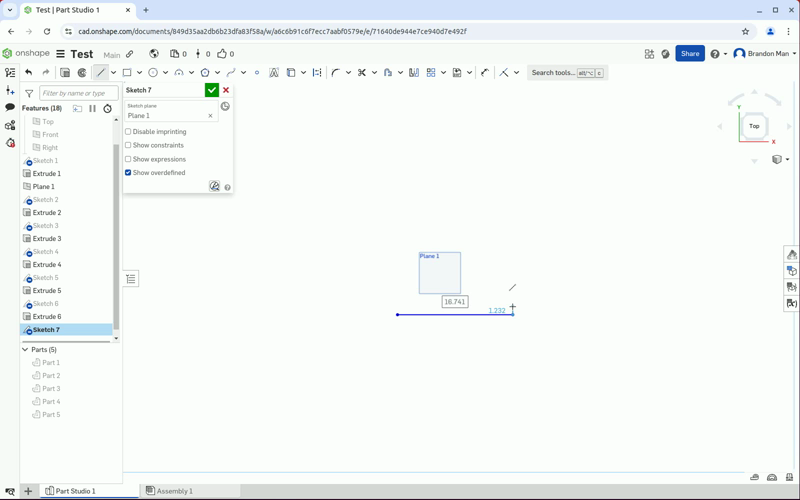
scroll(6)
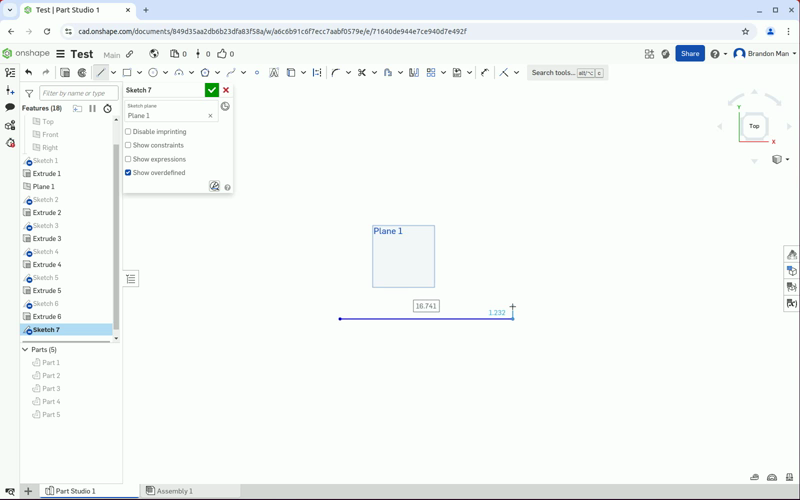
scroll(6)
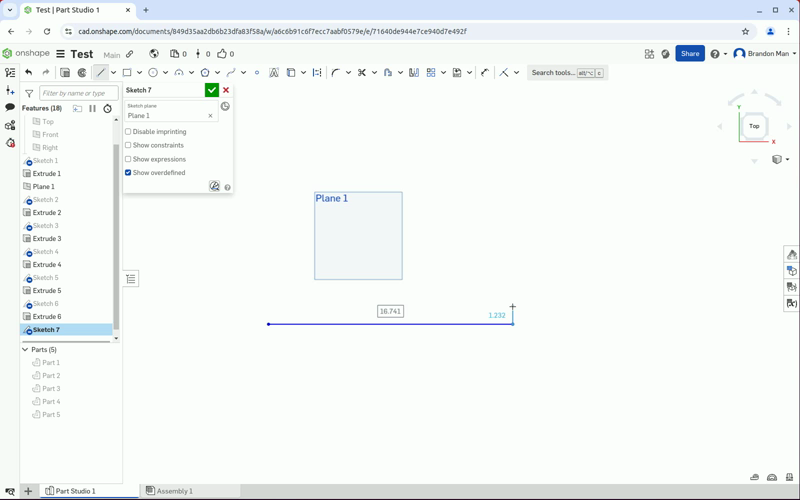
scroll(6)
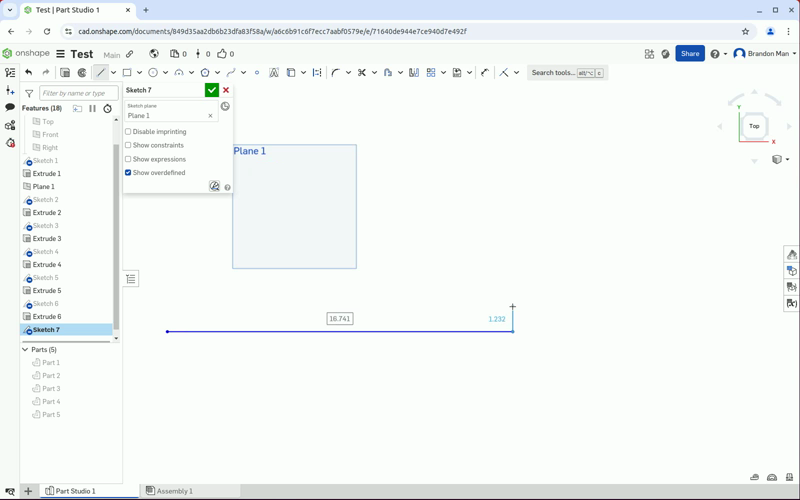
scroll(6)
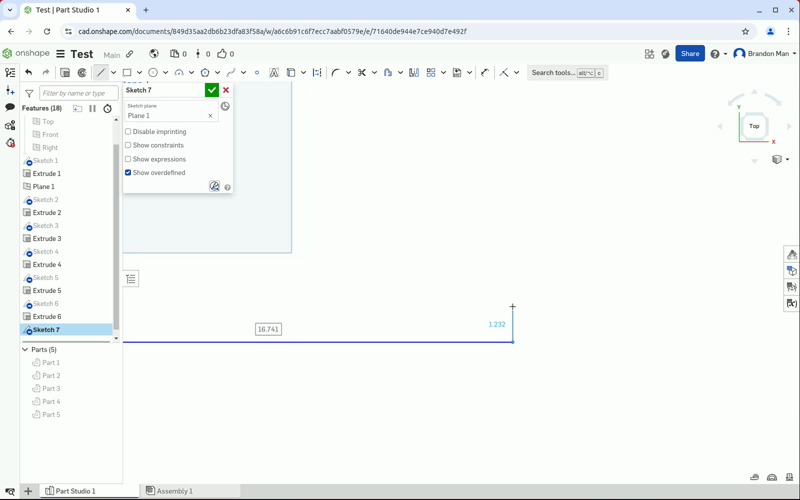
scroll(6)
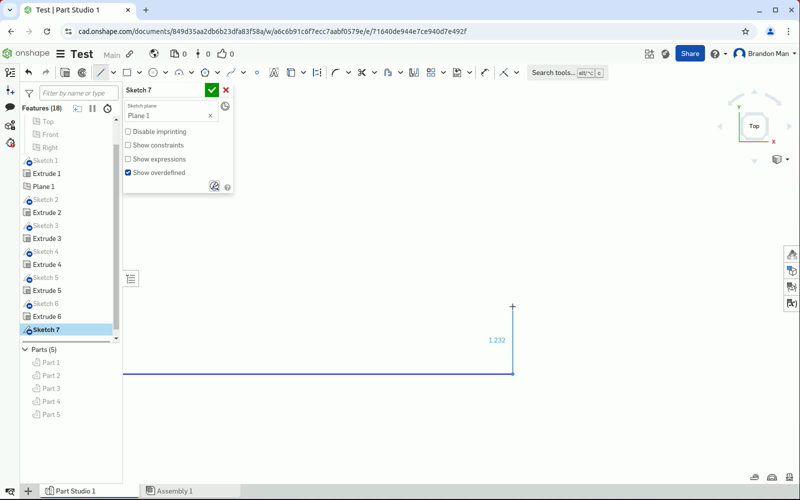
click(512, 306)
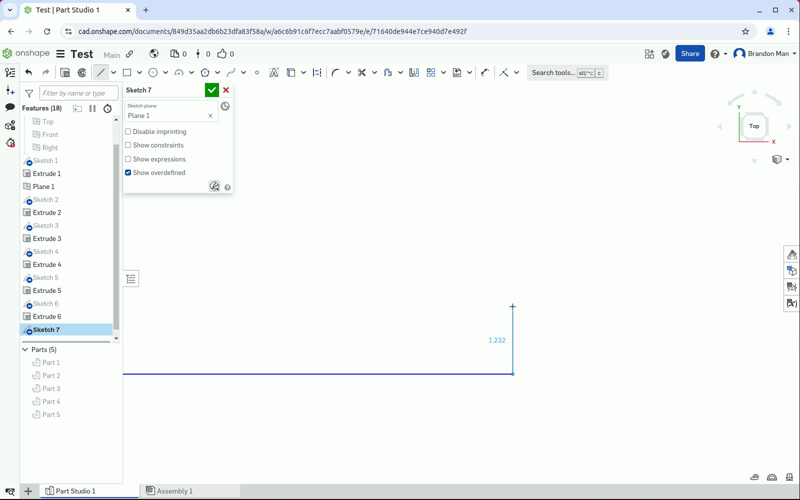
scroll(-6)
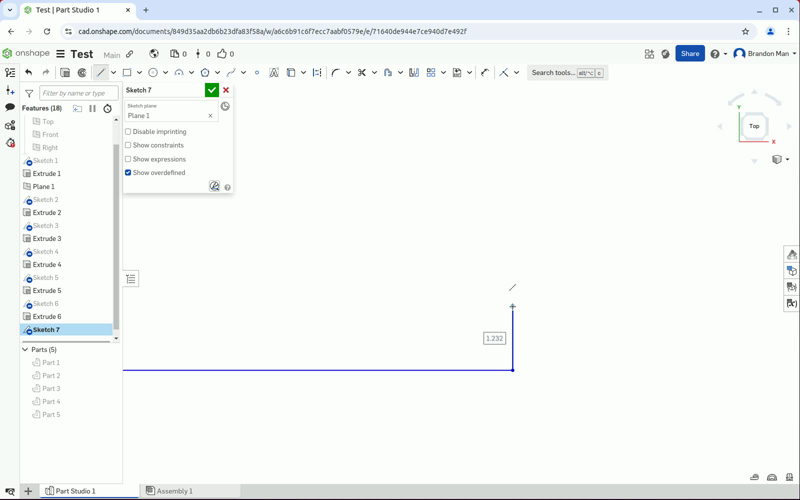
scroll(-6)
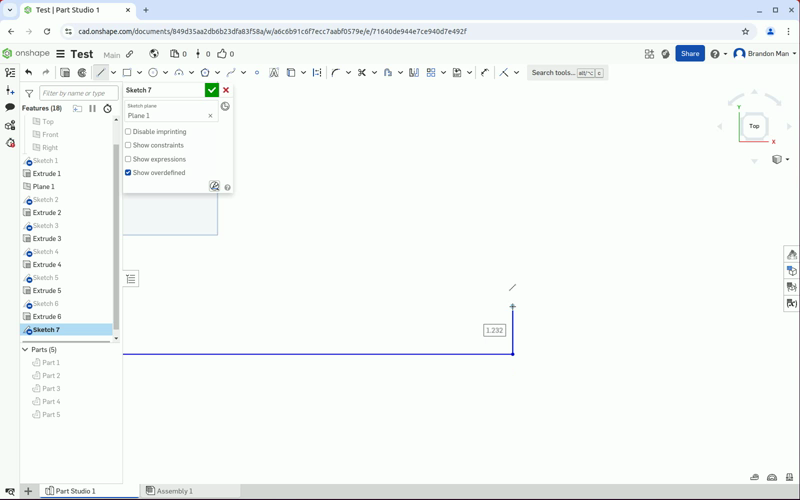
scroll(-6)
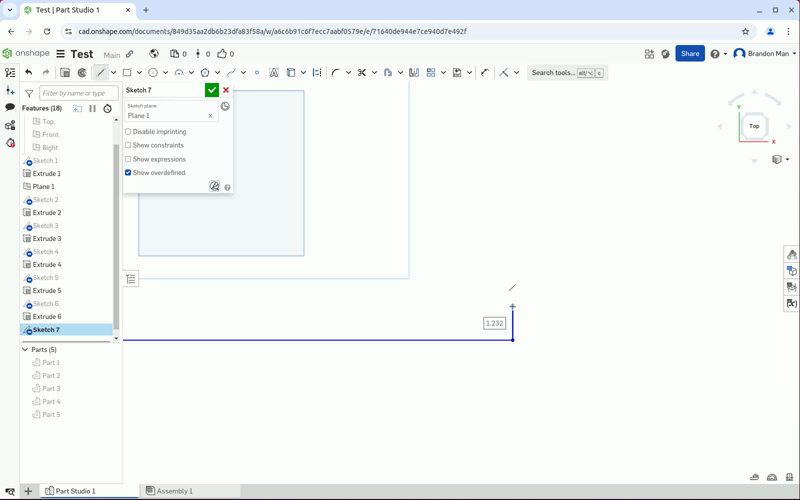
scroll(-6)
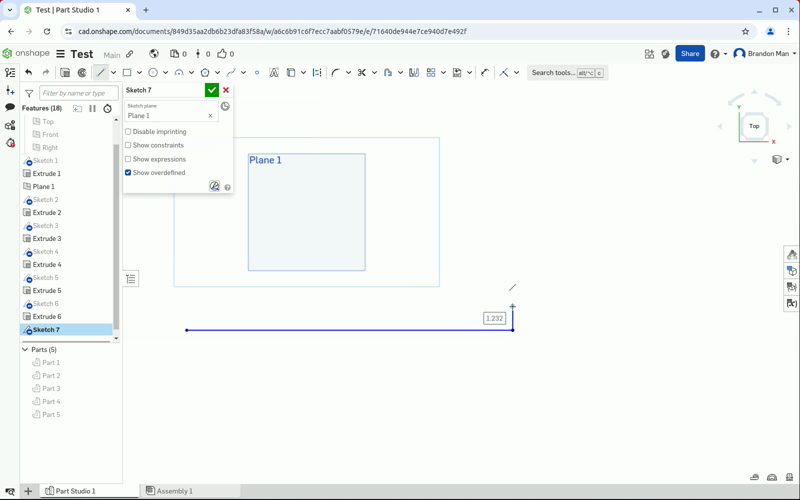
scroll(-6)
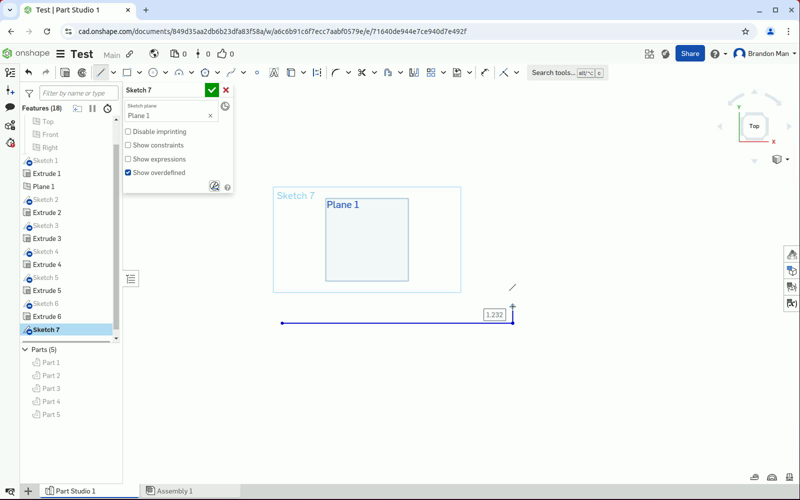
scroll(-6)
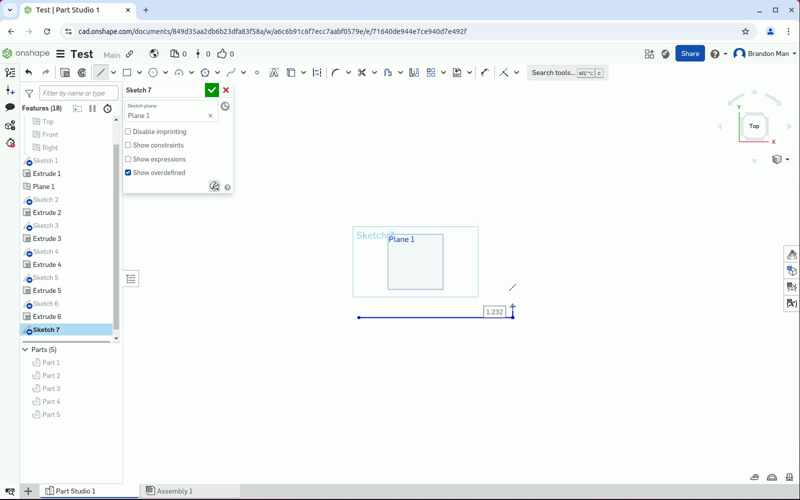
scroll(-6)
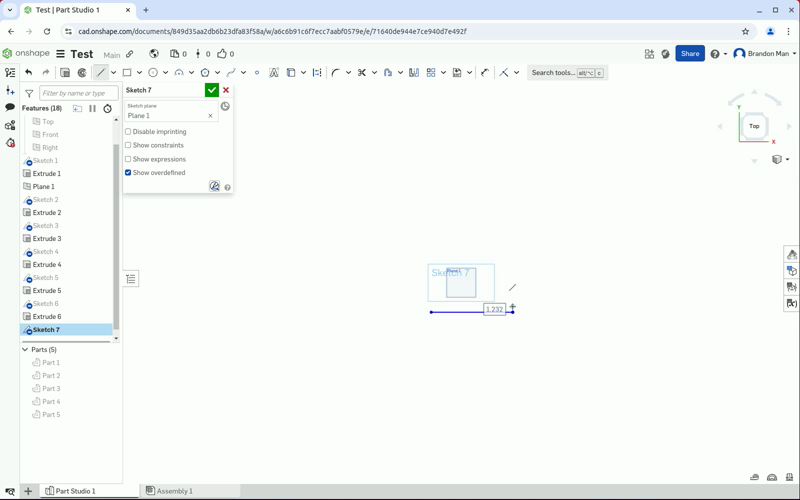
key_up(shift)
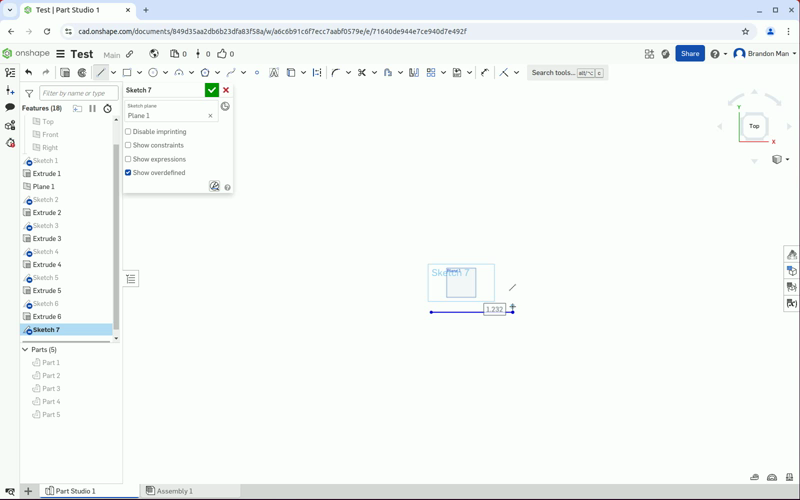
key_down(shift)
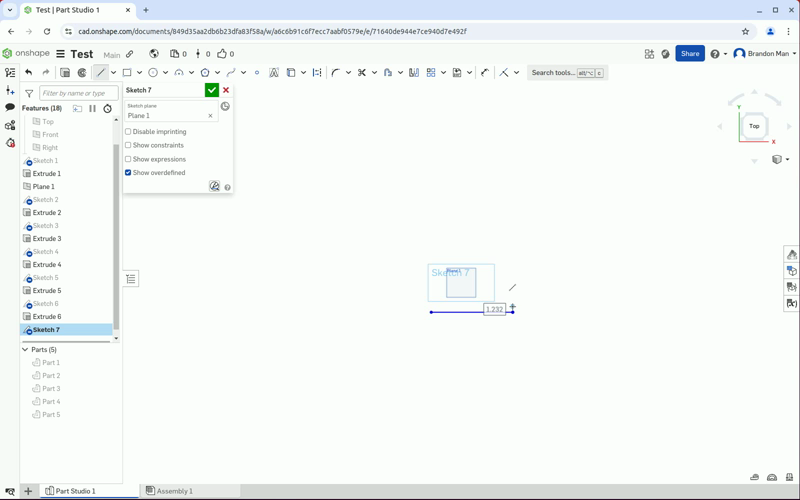
mouse_move(431, 306)
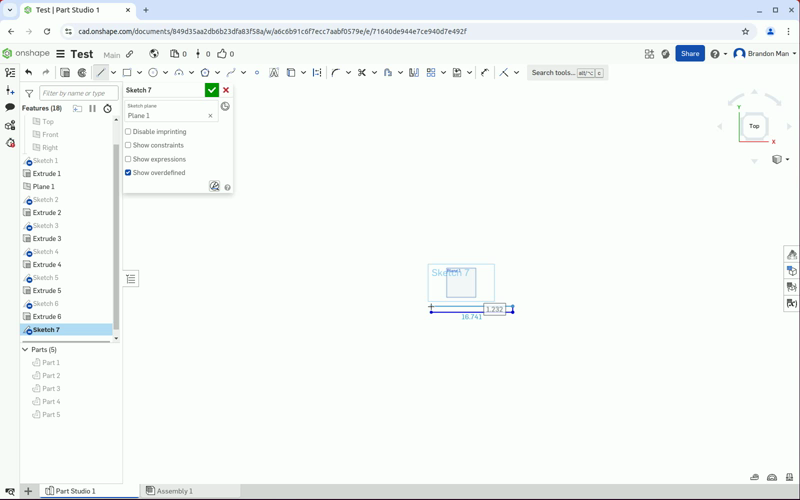
click(431, 306)
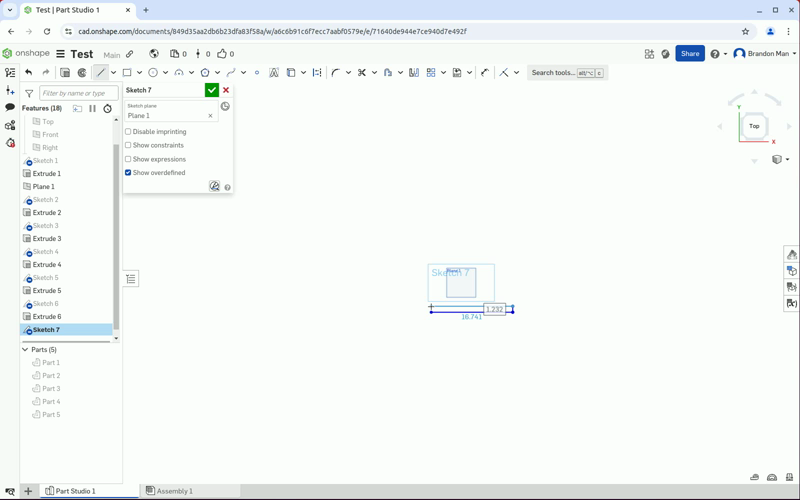
key_up(shift)
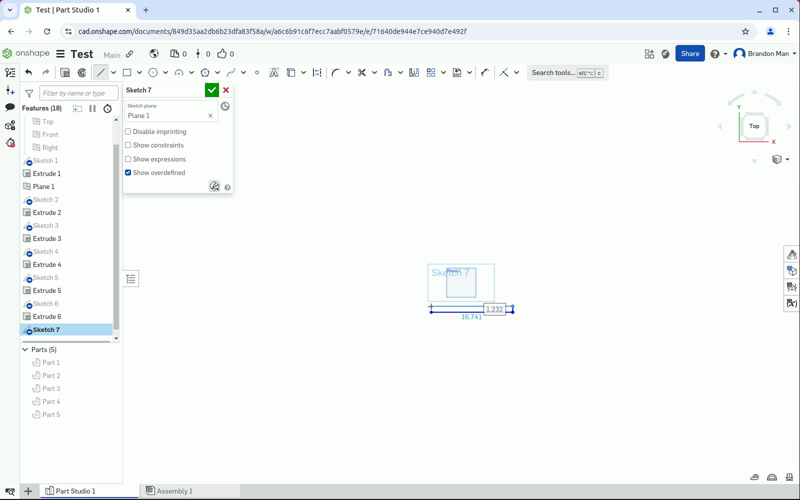
mouse_move(461, 306)
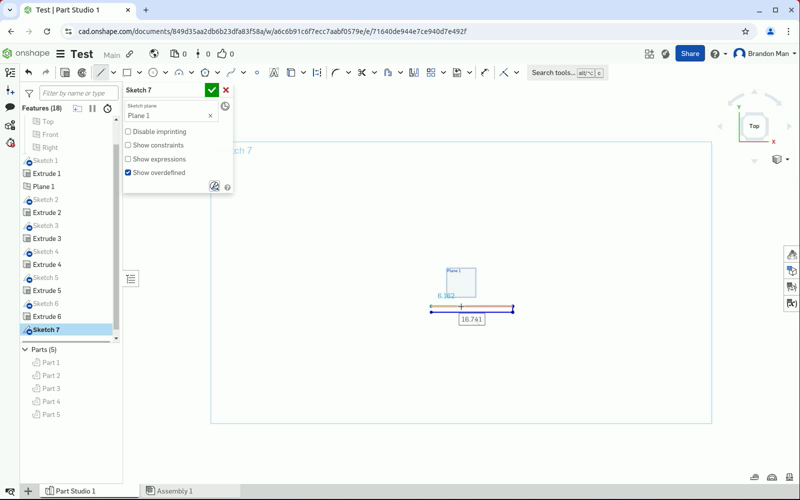
key_down(shift)
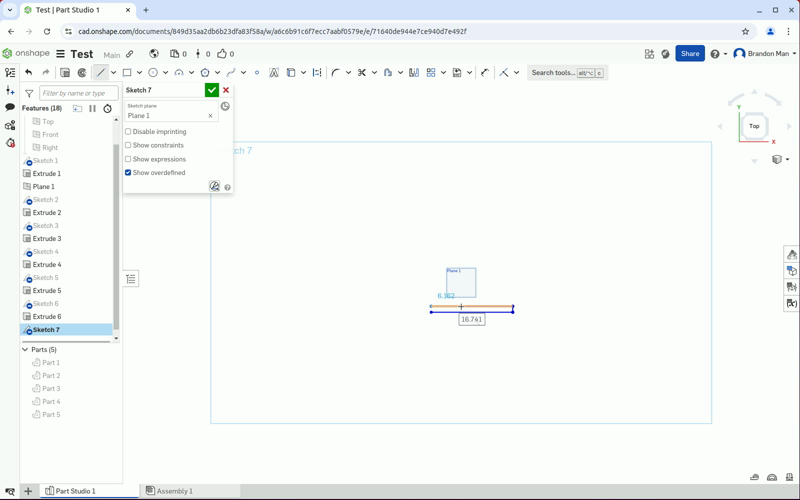
mouse_move(431, 312)
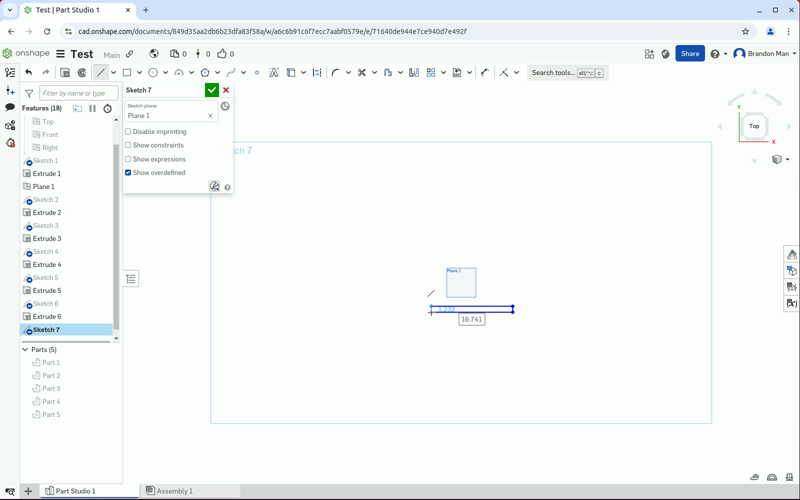
scroll(6)
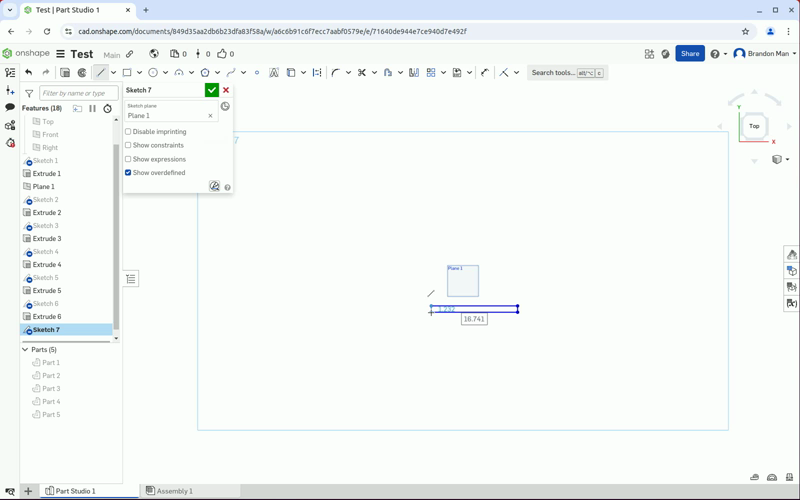
scroll(6)
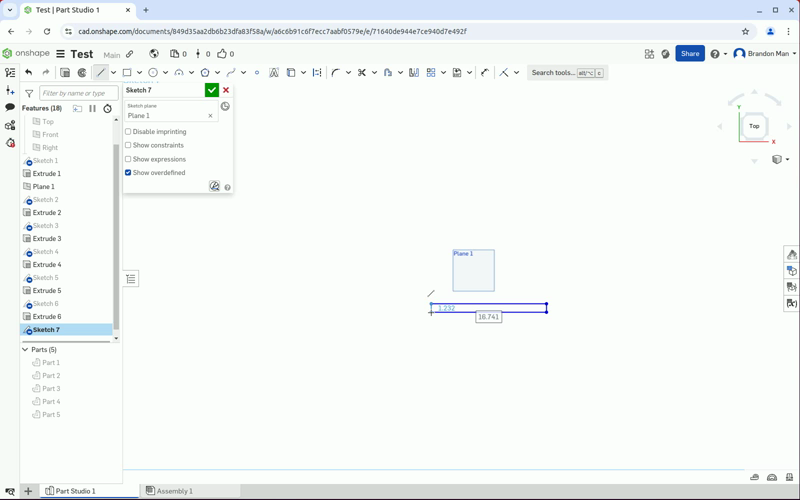
scroll(6)
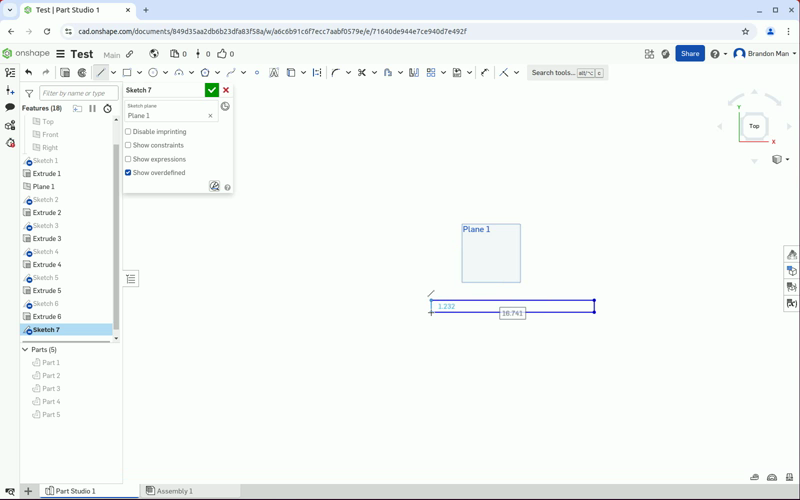
scroll(6)
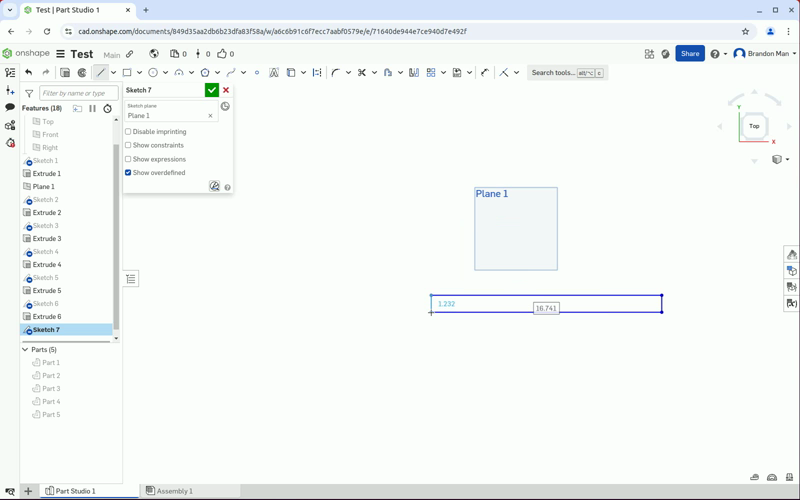
scroll(6)
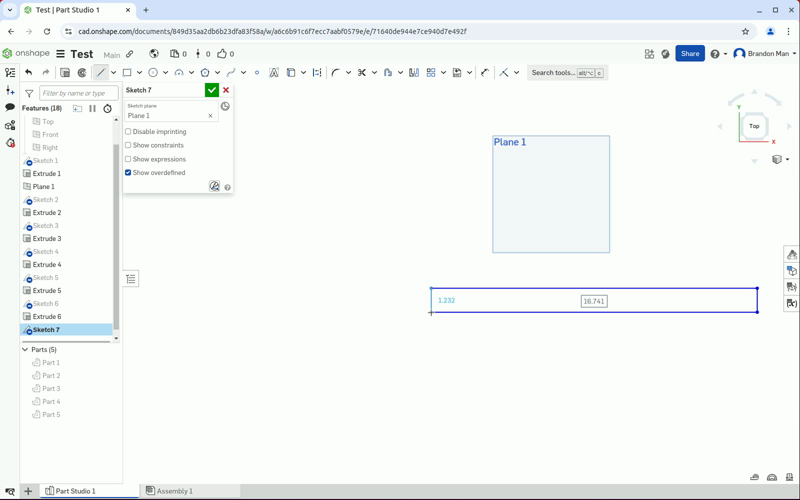
scroll(6)
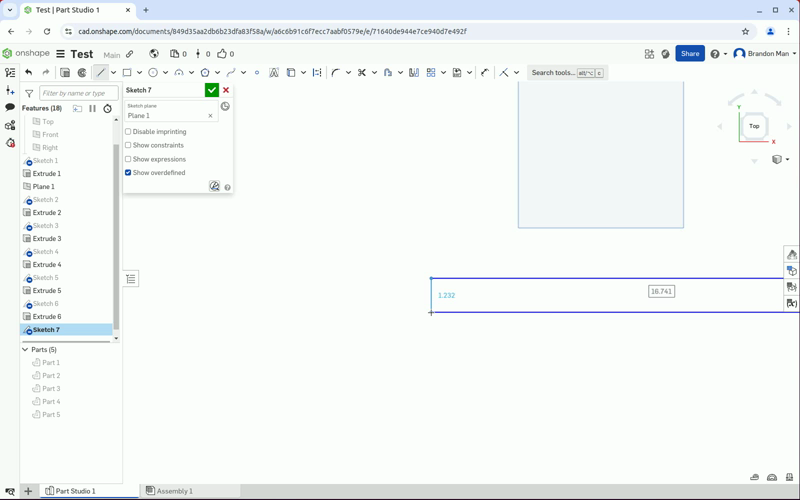
scroll(6)
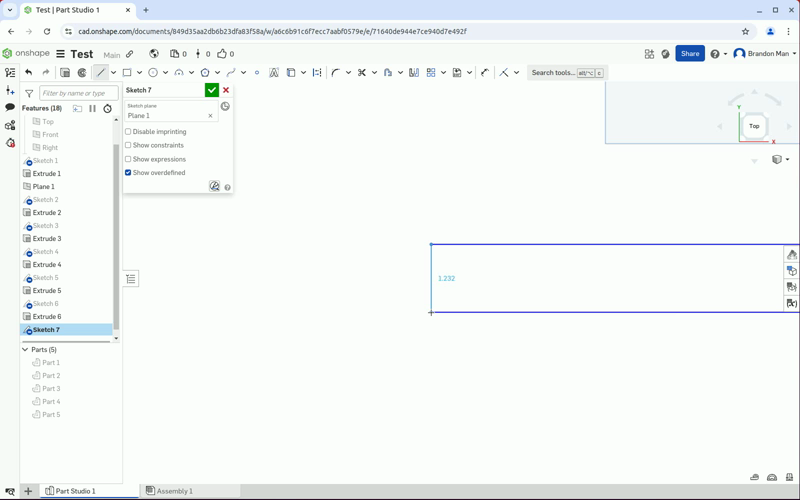
key_up(shift)
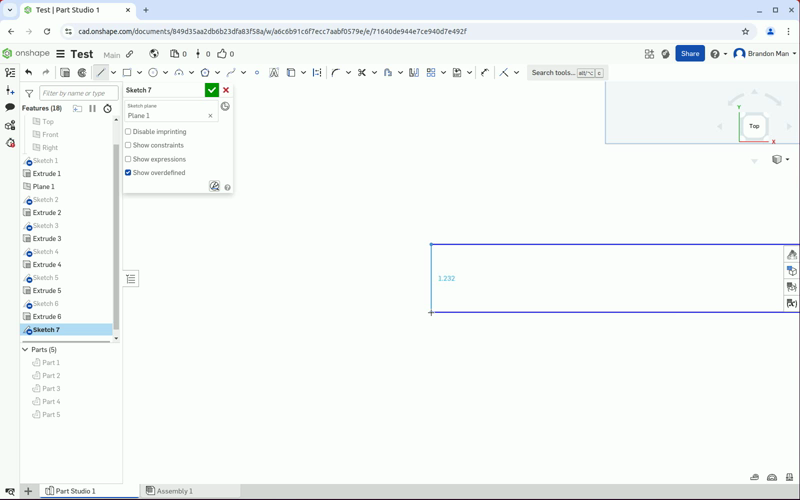
click(431, 312)
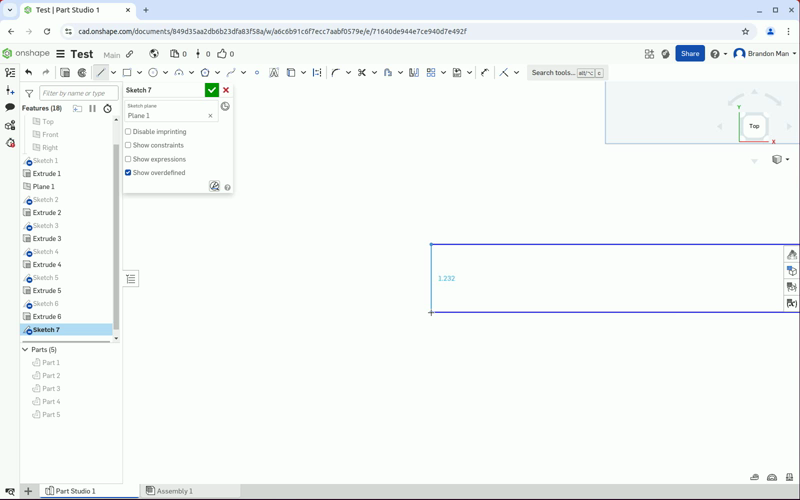
scroll(-6)
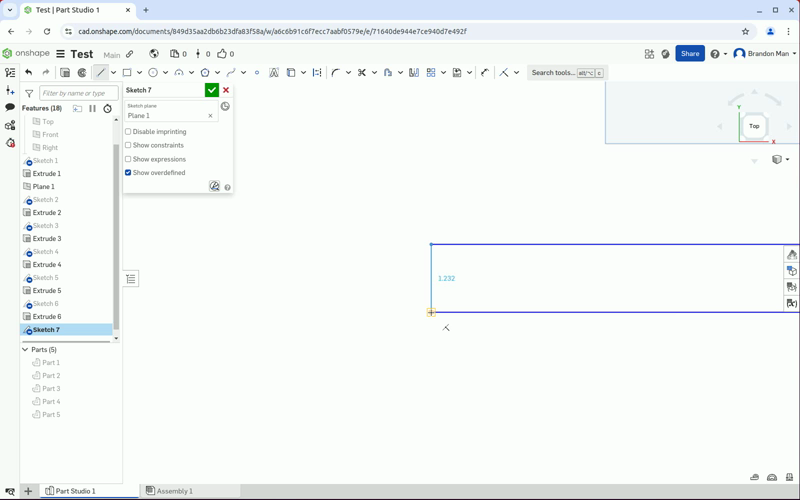
scroll(-6)
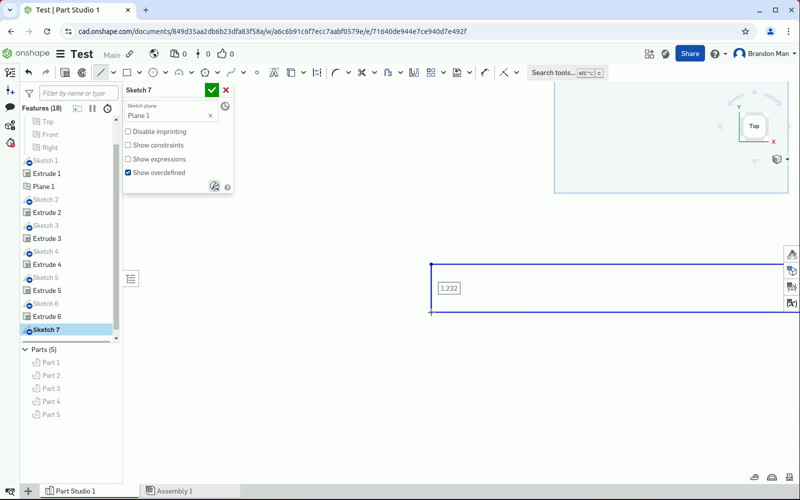
scroll(-6)
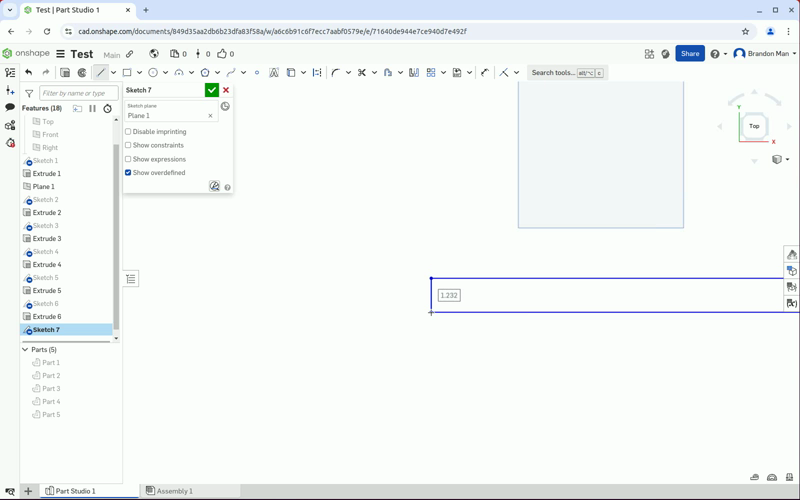
scroll(-6)
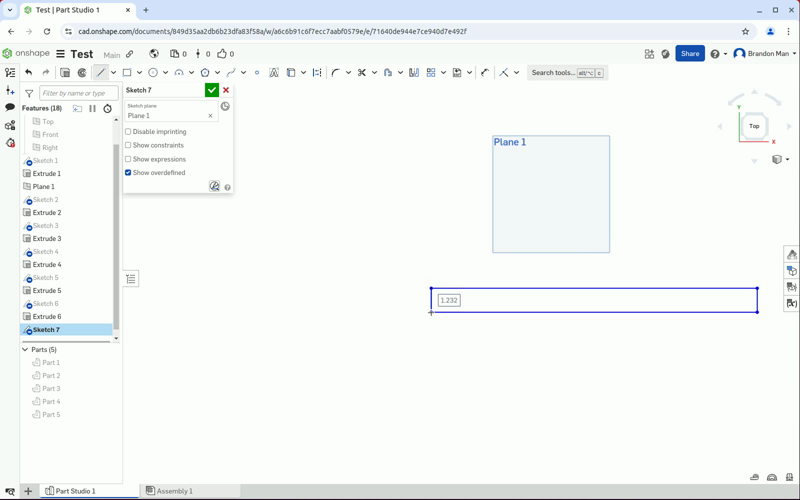
scroll(-6)
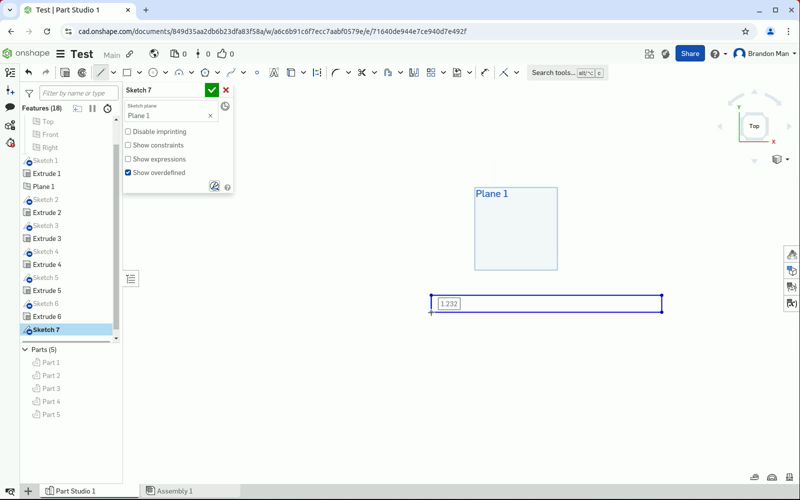
scroll(-6)
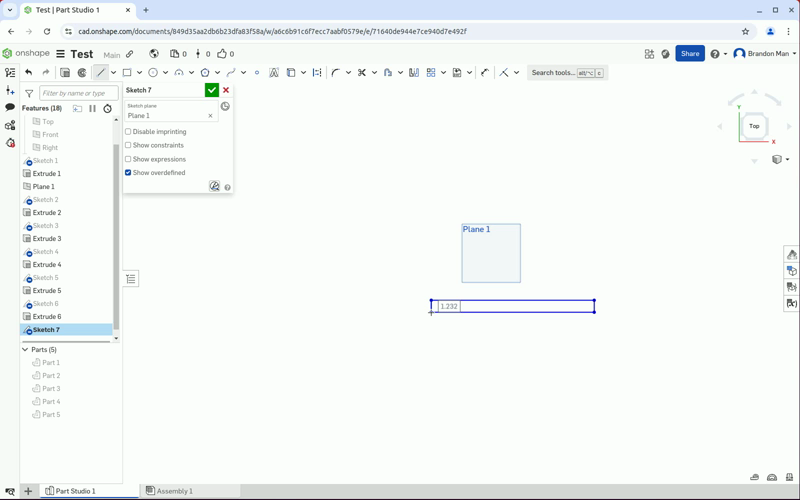
scroll(-6)
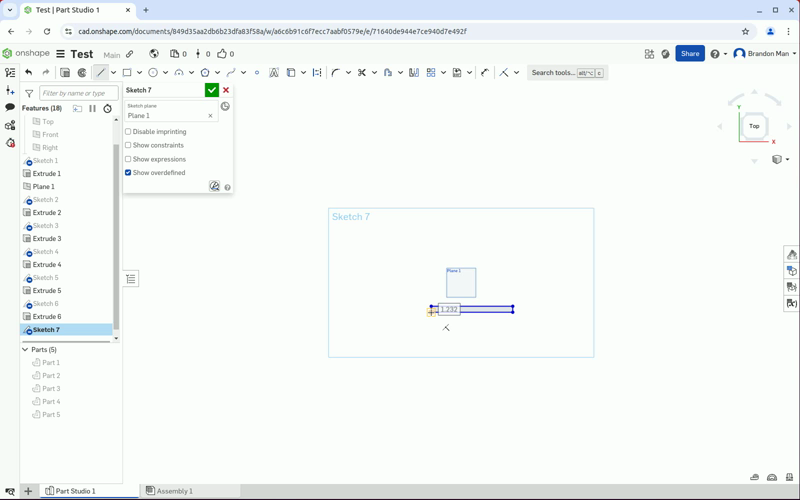
key(esc)
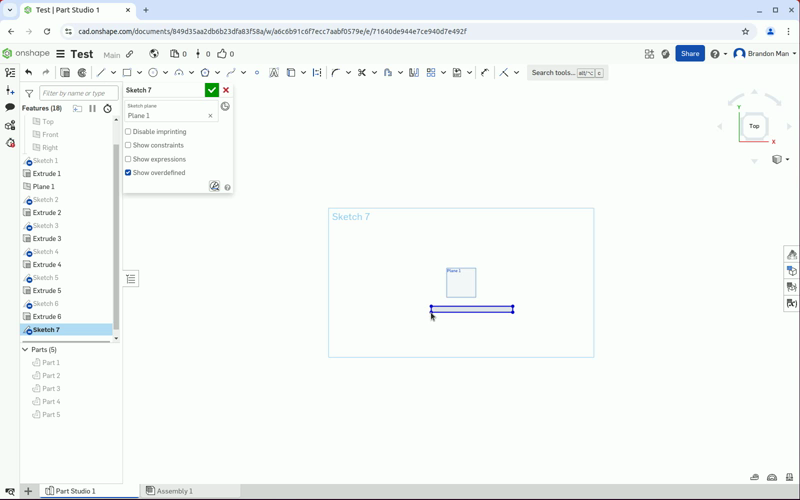
mouse_move(483, 306)
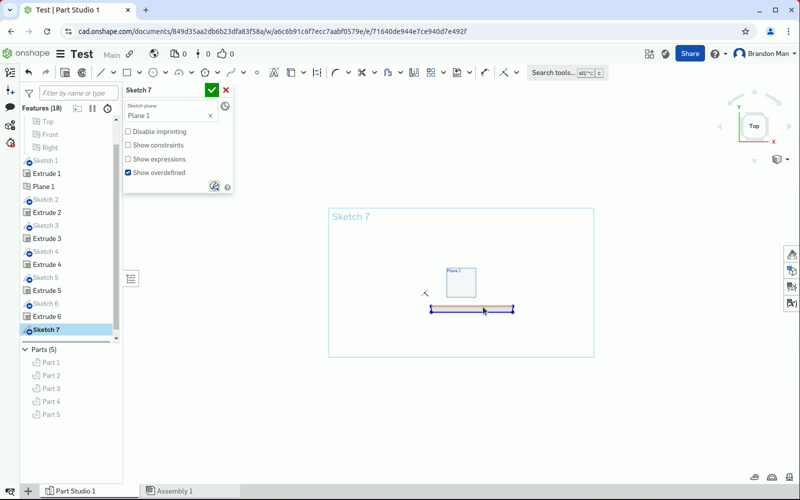
scroll(6)
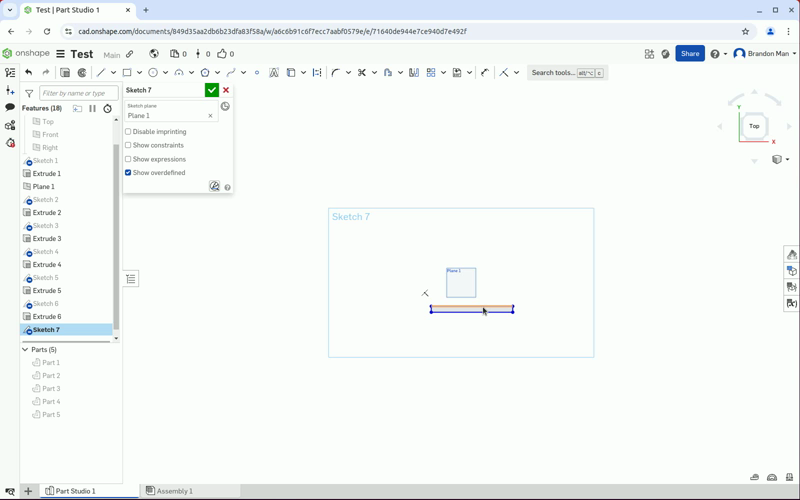
scroll(6)
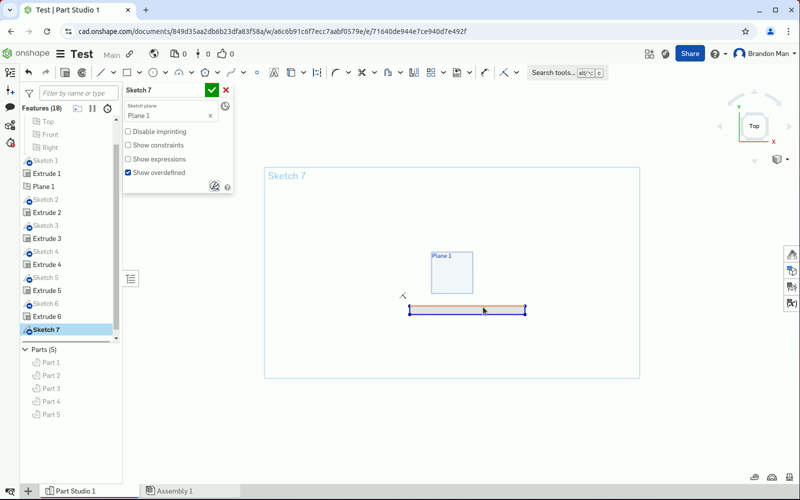
scroll(6)
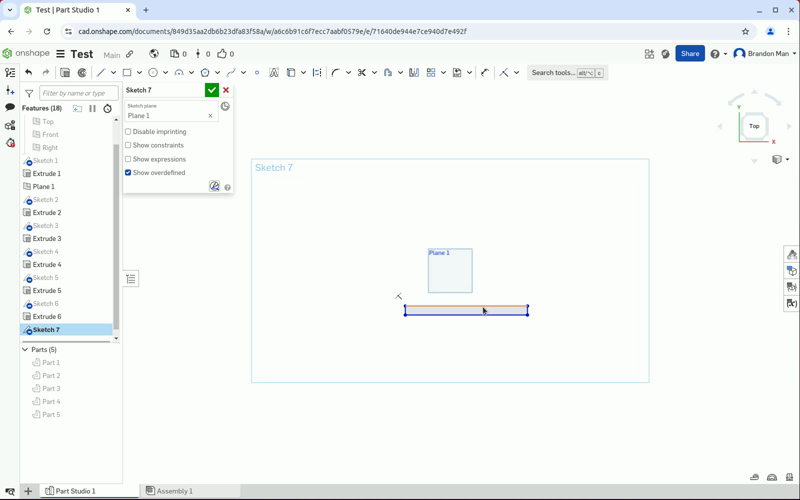
scroll(6)
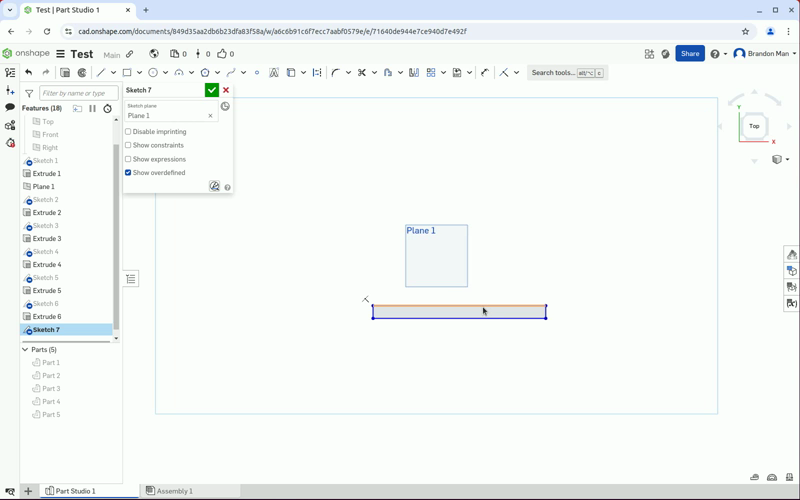
scroll(6)
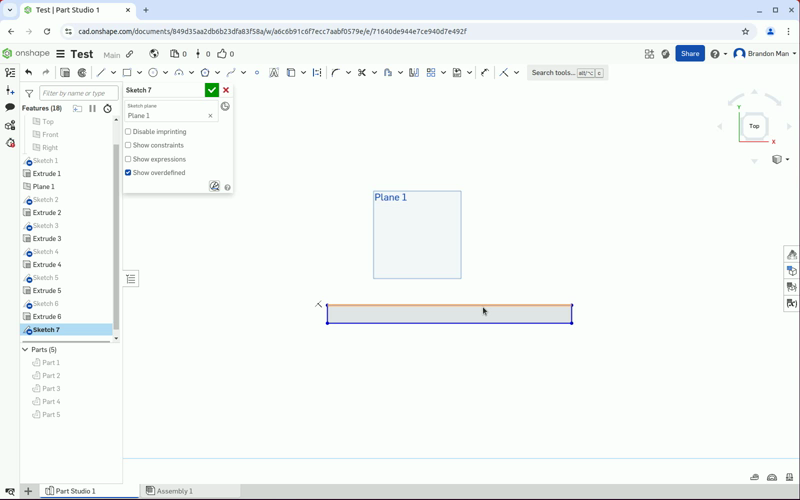
scroll(6)
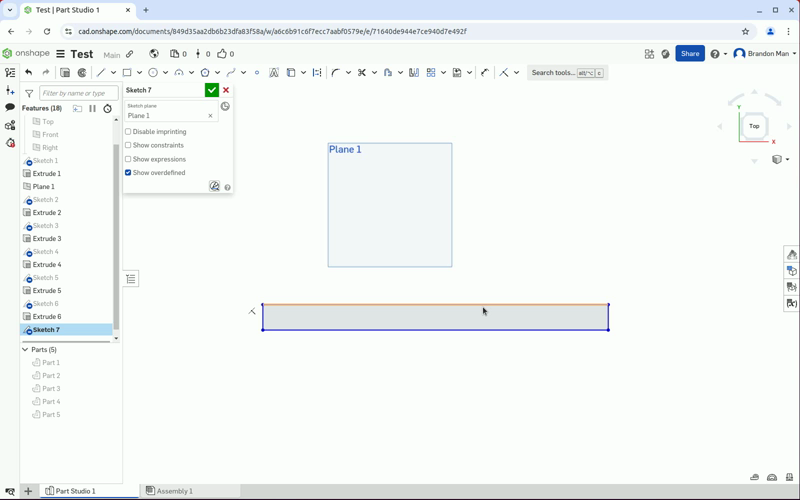
scroll(6)
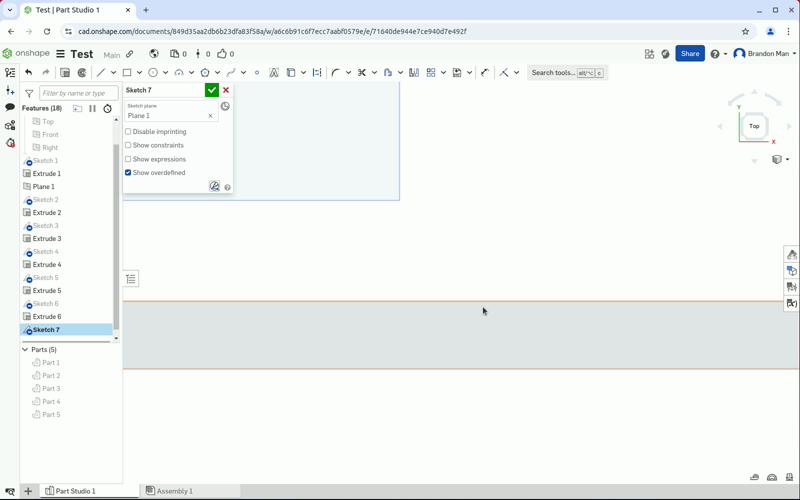
click(483, 306)
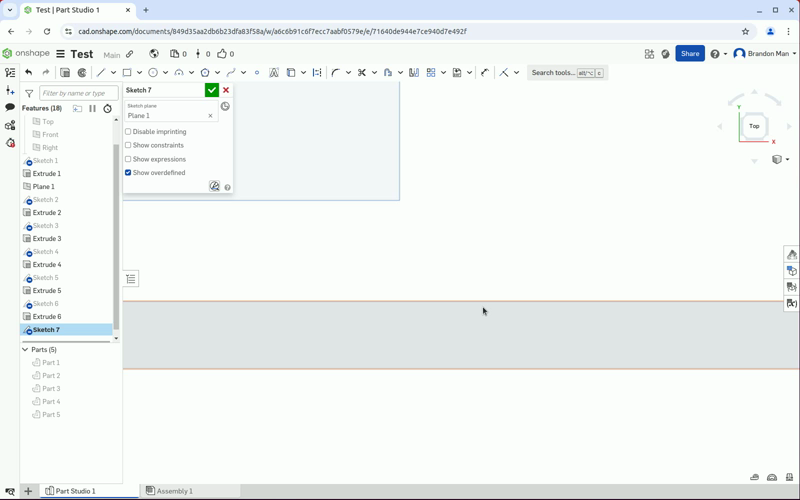
scroll(-6)
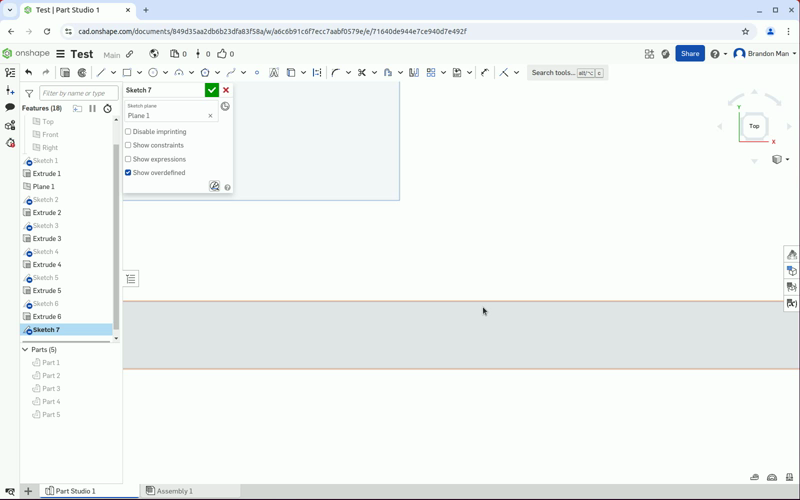
scroll(-6)
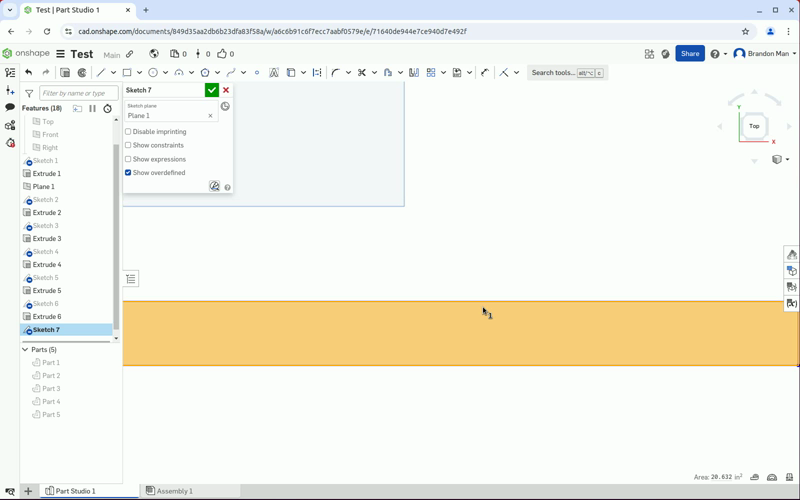
scroll(-6)
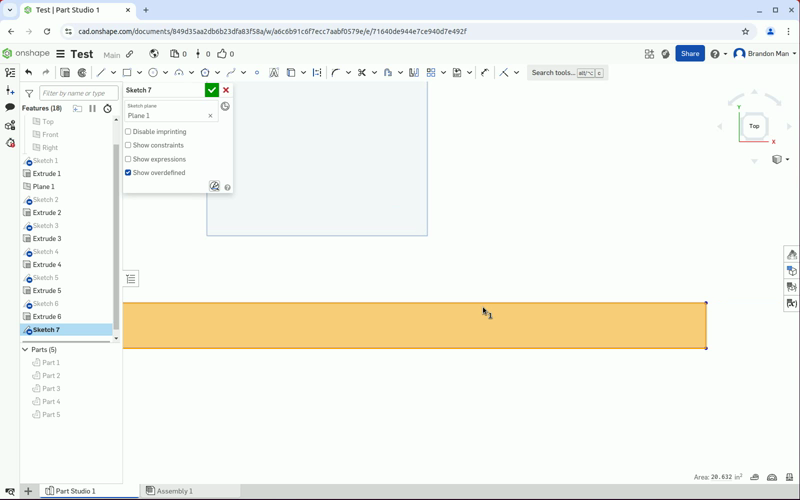
scroll(-6)
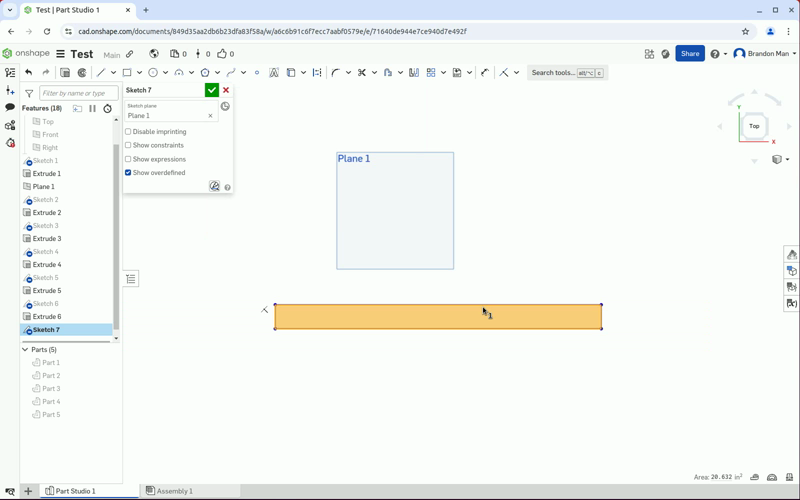
scroll(-6)
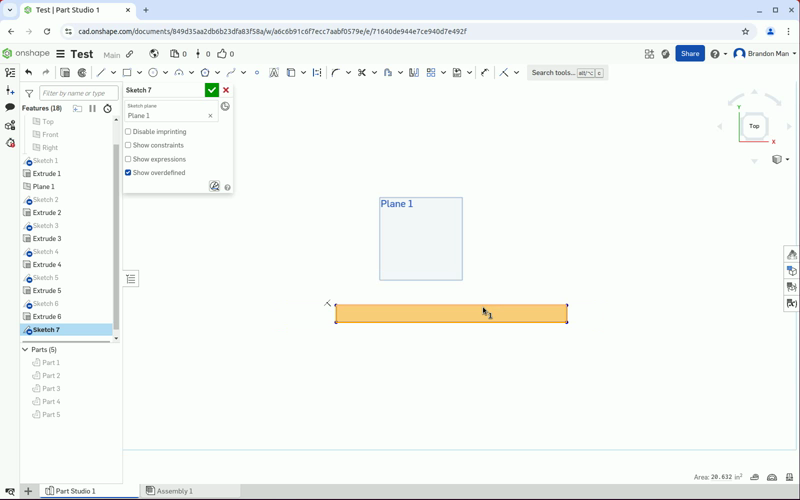
scroll(-6)
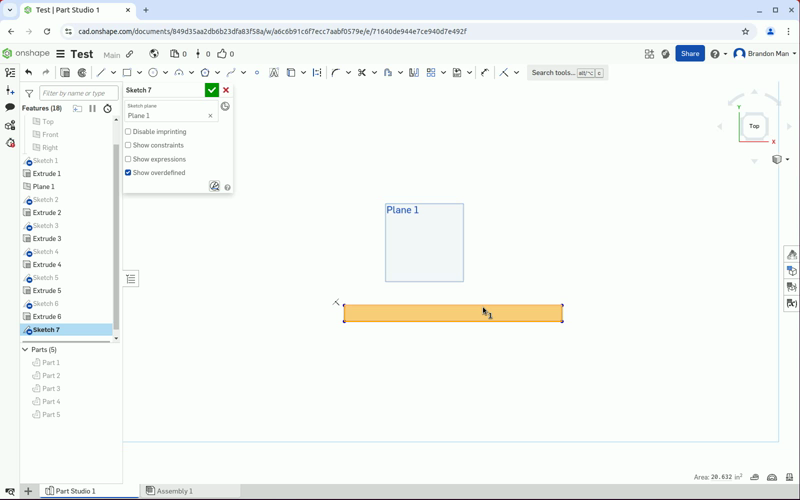
scroll(-6)
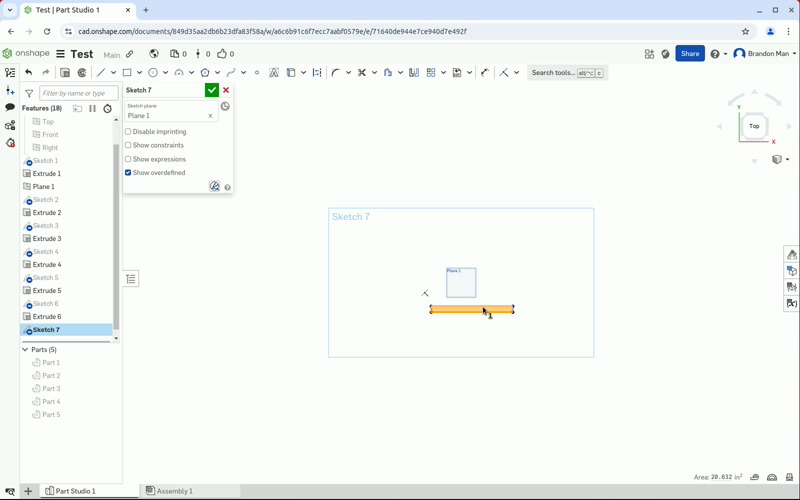
mouse_move(73, 352)
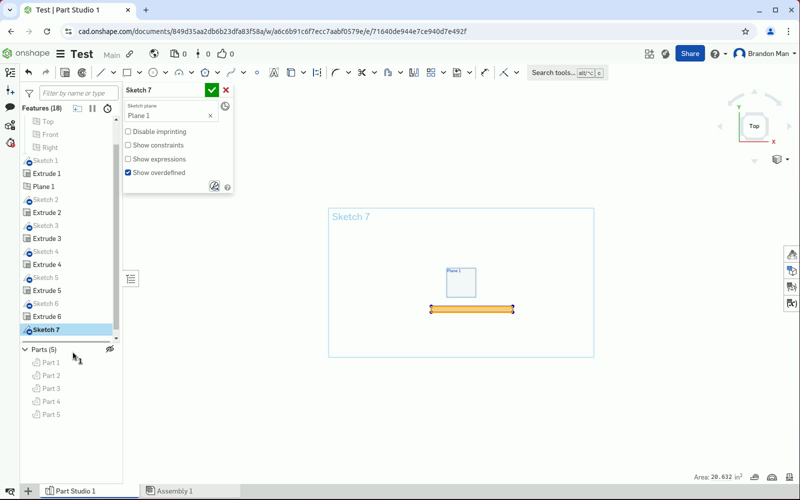
key(shift+y)
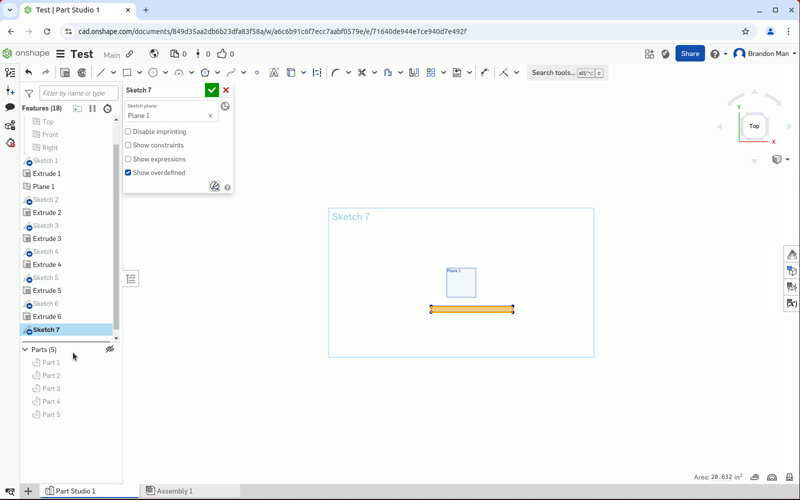
key(shift+e)
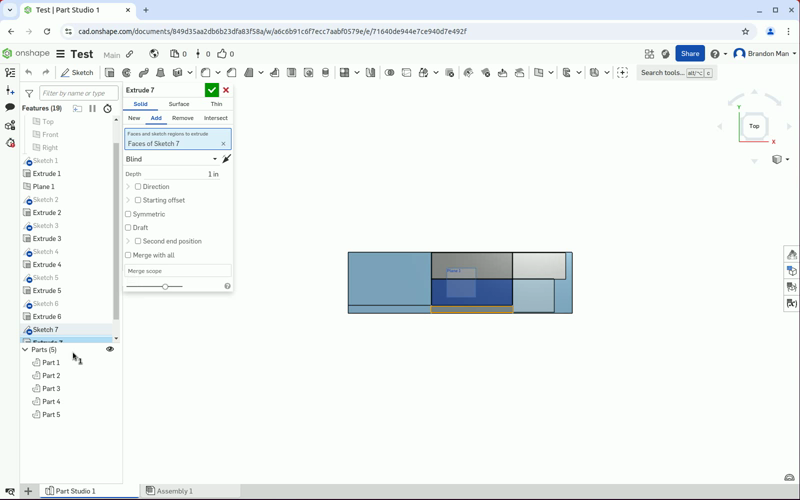
mouse_move(143, 106)
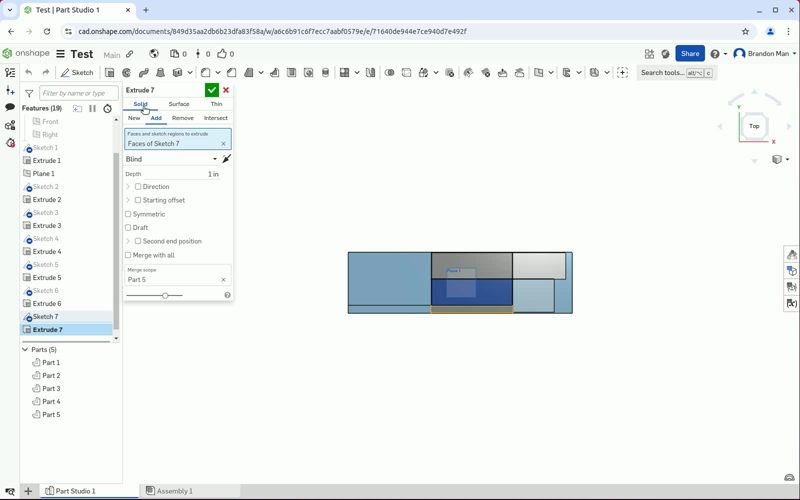
click(143, 106)
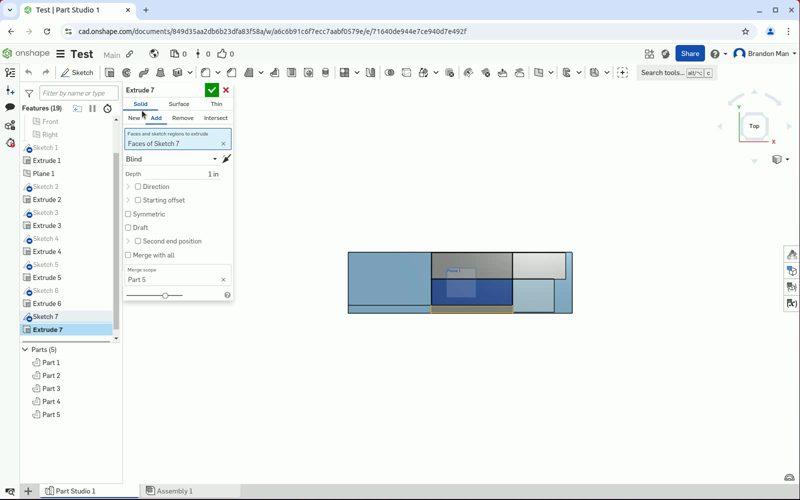
mouse_move(137, 120)
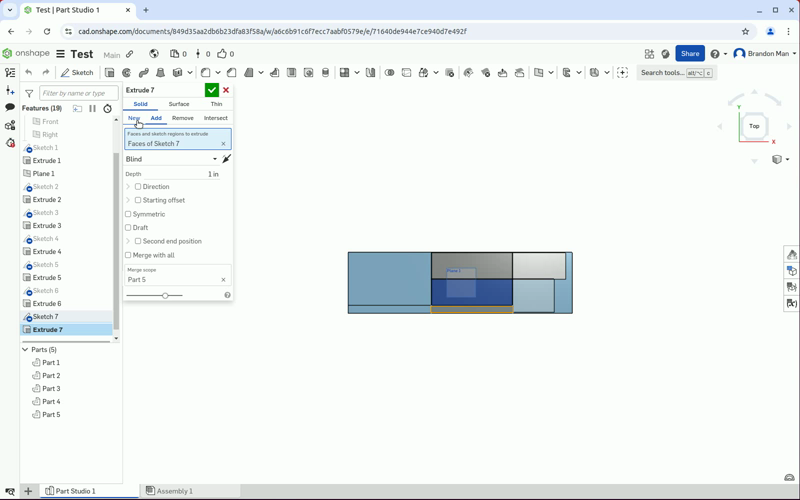
click(137, 120)
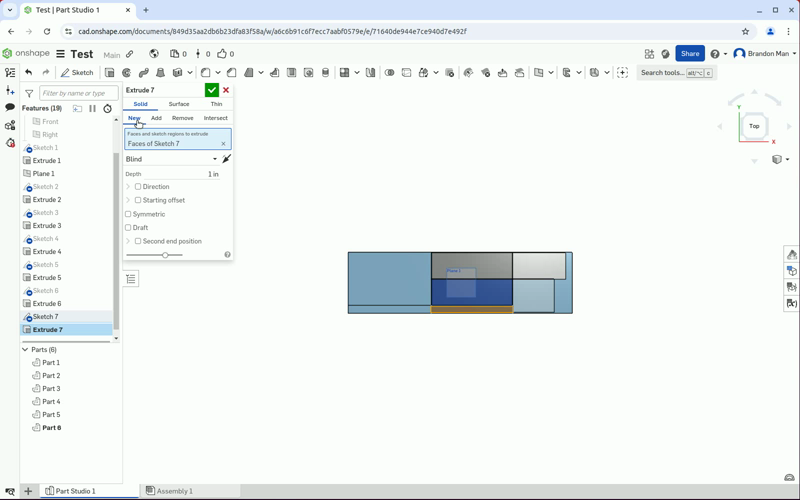
key(tab, 4)
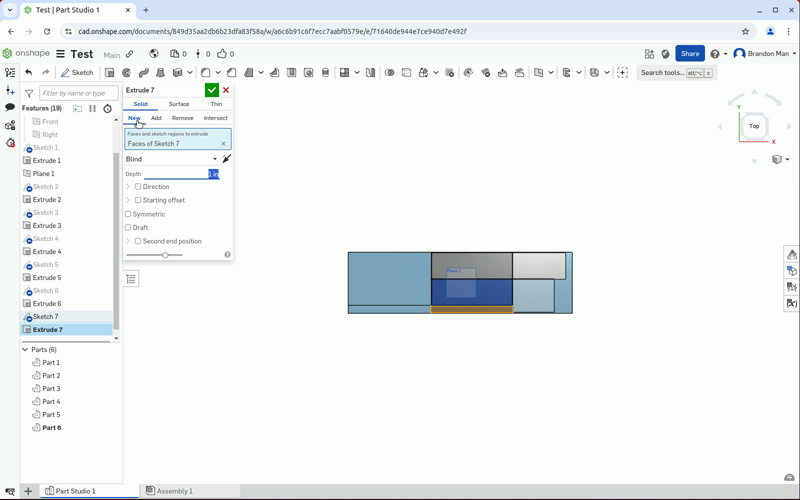
text(-0.241)
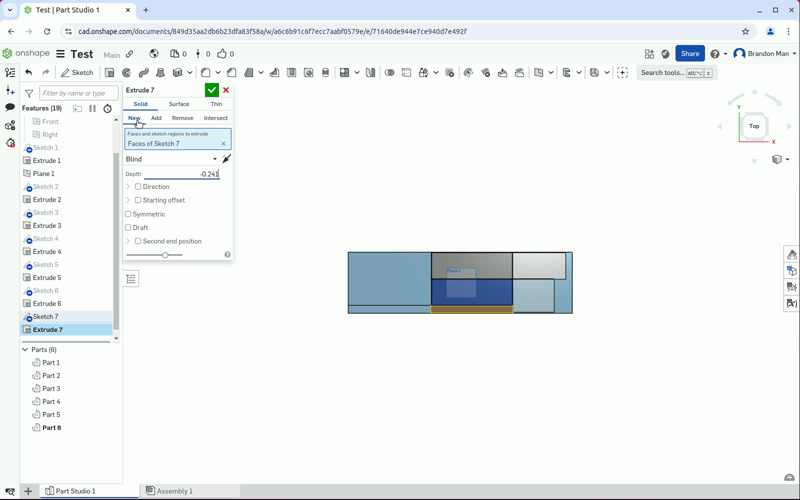
key(enter)
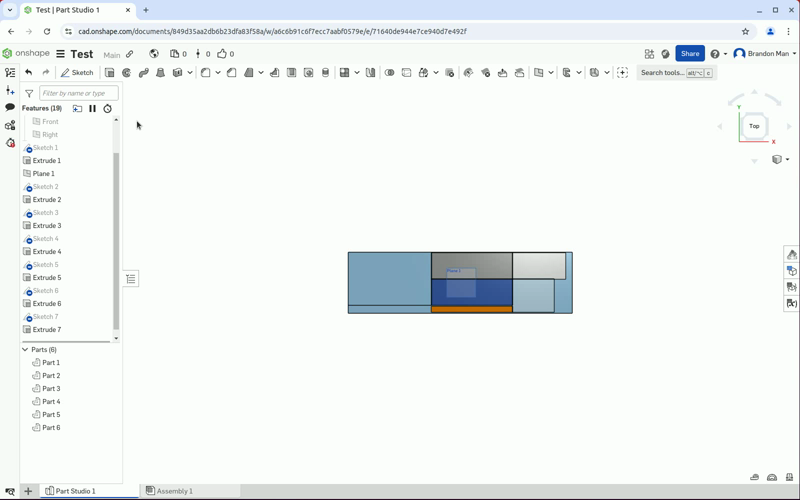
key(shift+h)
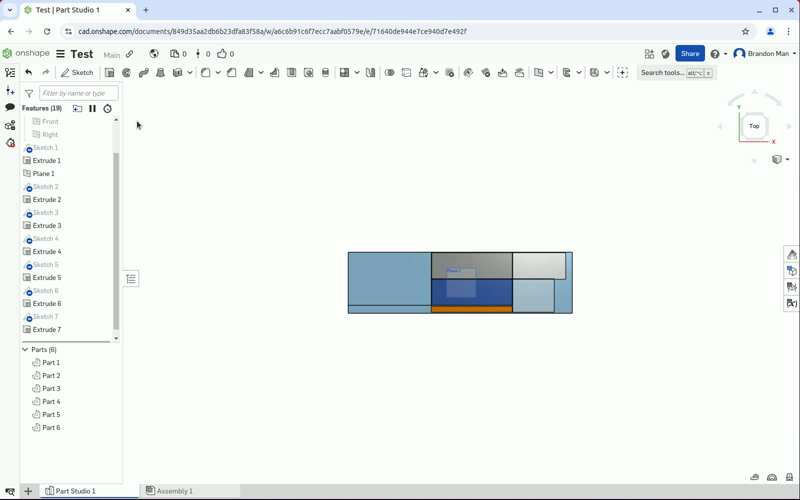
key(shift+h)
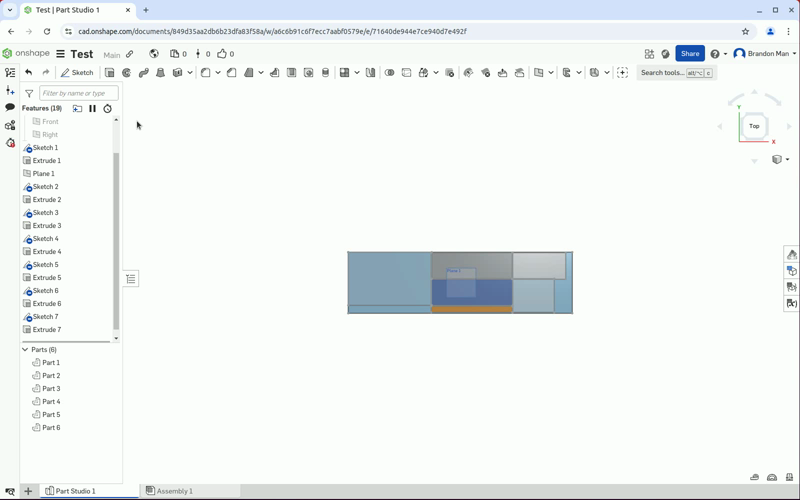
key(shift+7)
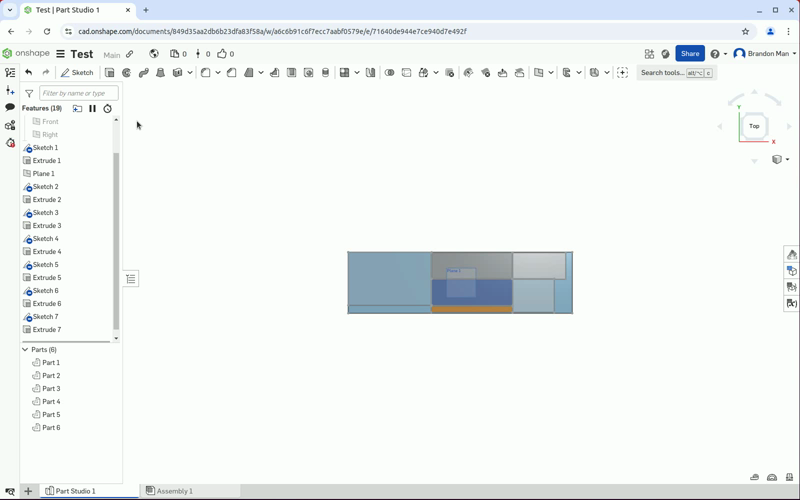
key(up, 3)
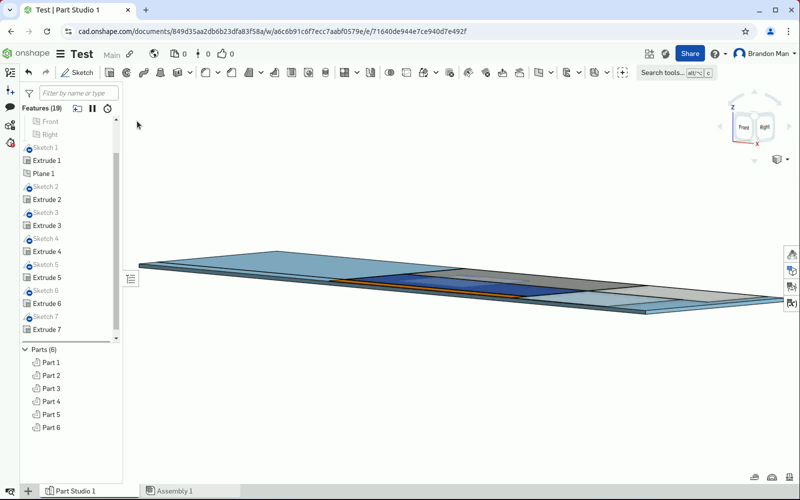
key(left, 3)
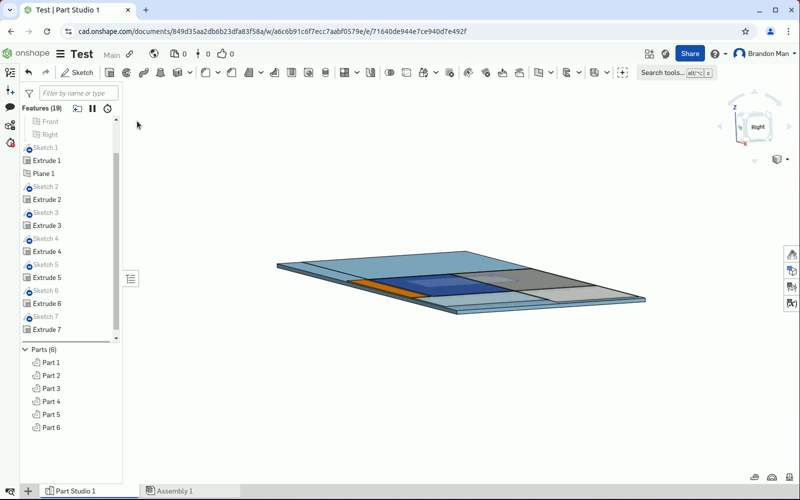
key(right, 3)
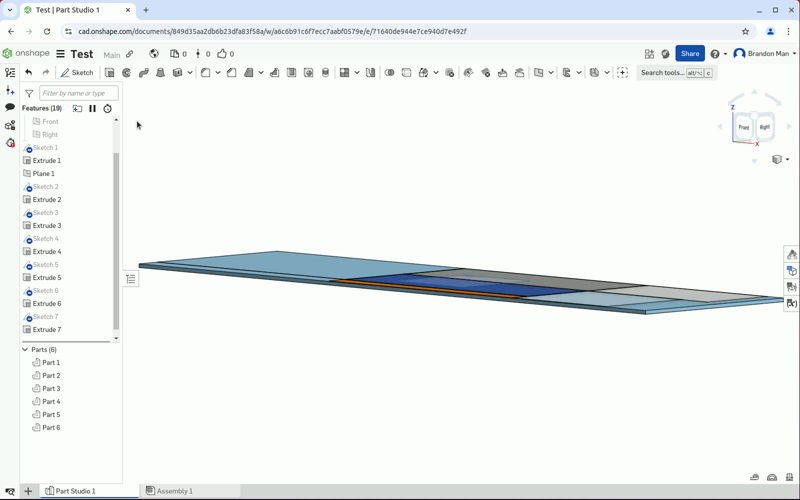
key(down, 3)
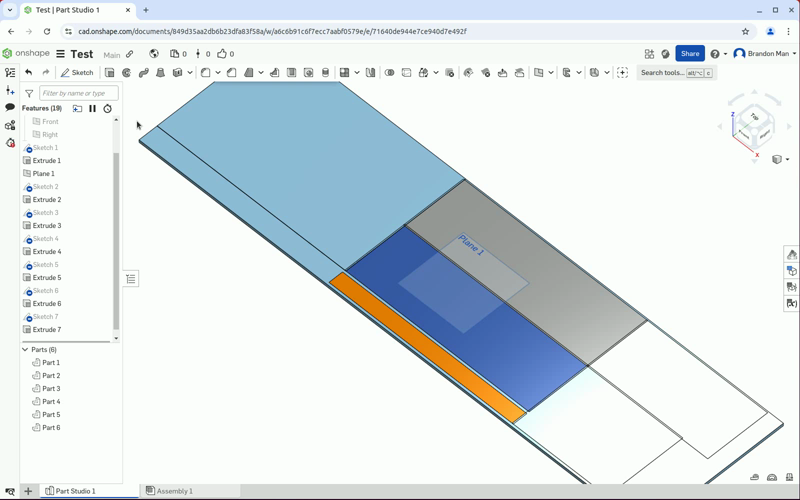
mouse_move(69, 150)
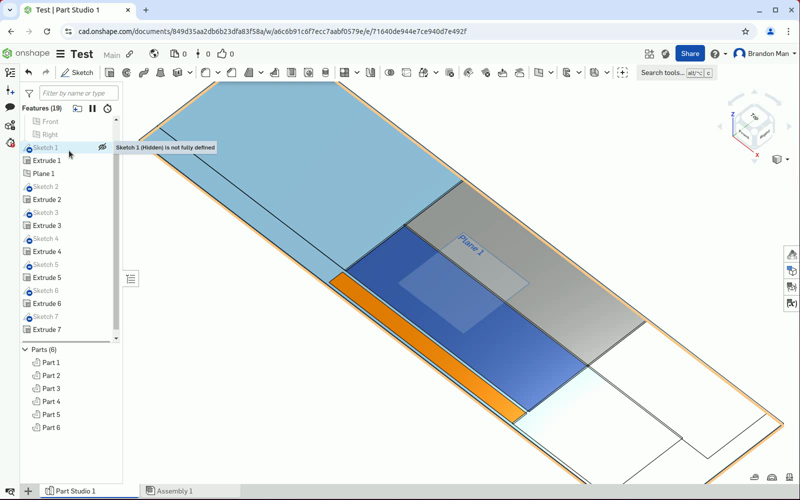
click(69, 150)